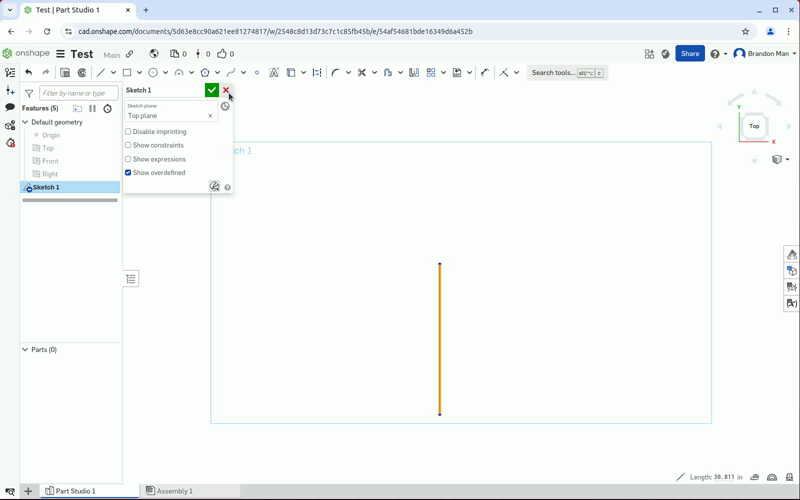
key(shift+h)
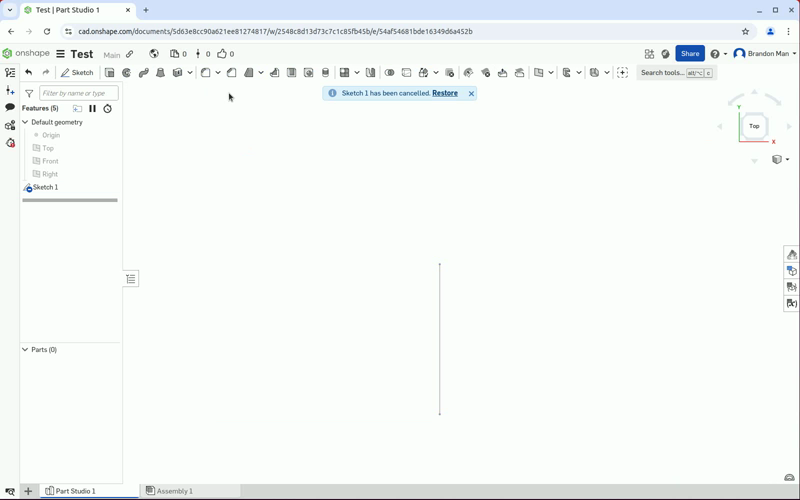
key(shift+s)
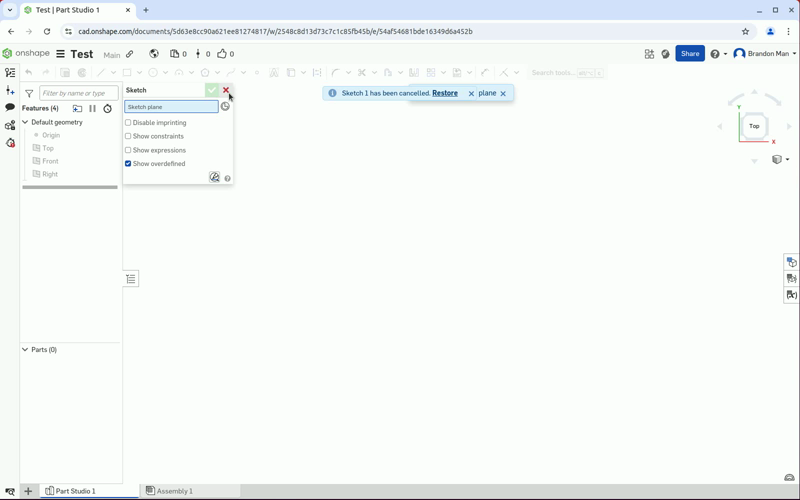
mouse_move(73, 150)
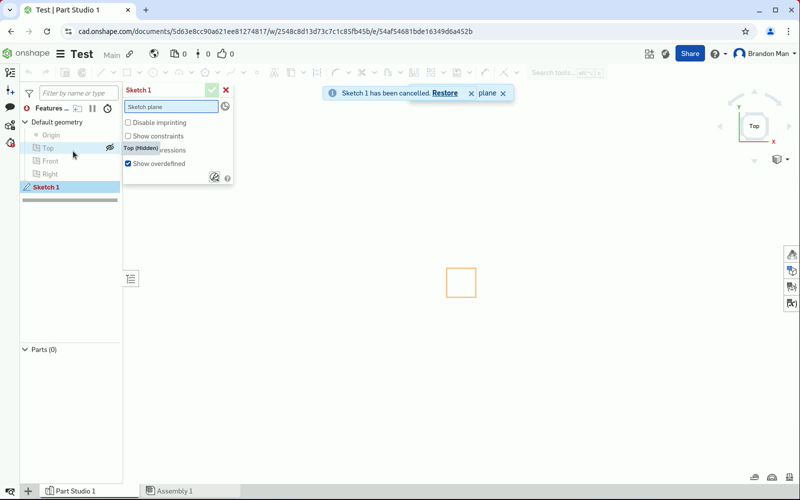
click(73, 150)
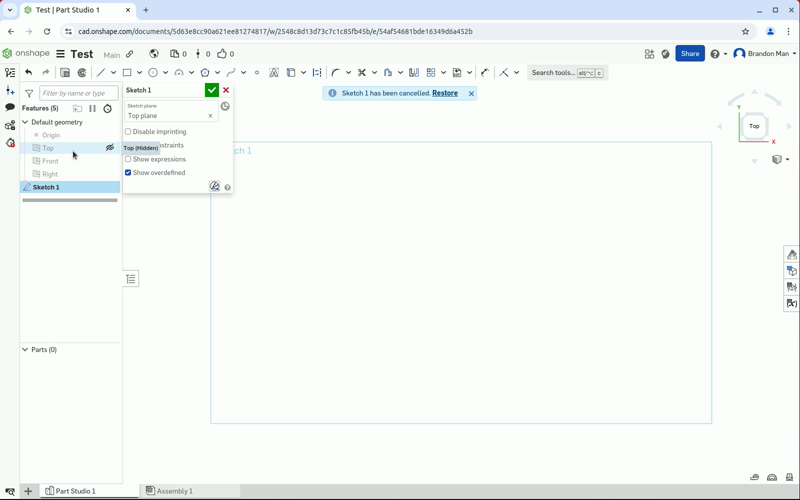
mouse_move(73, 352)
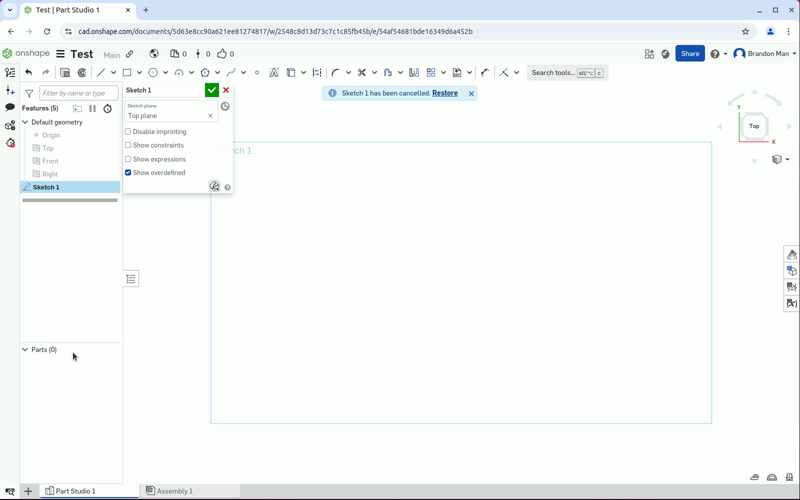
key(y)
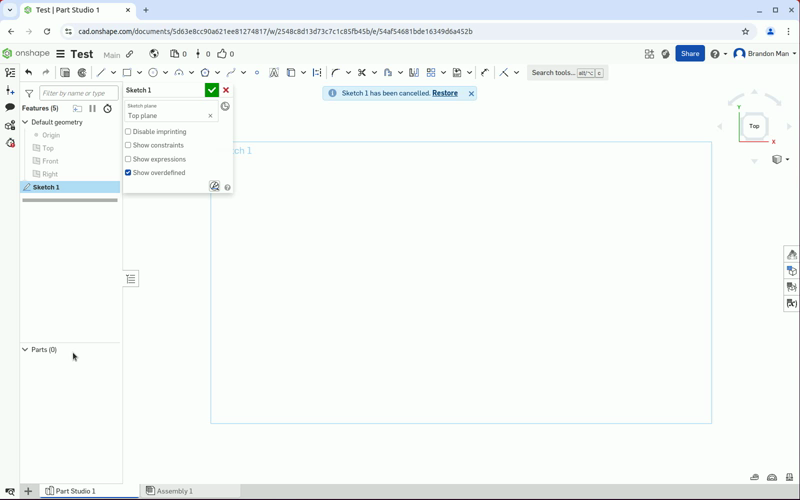
key(a)
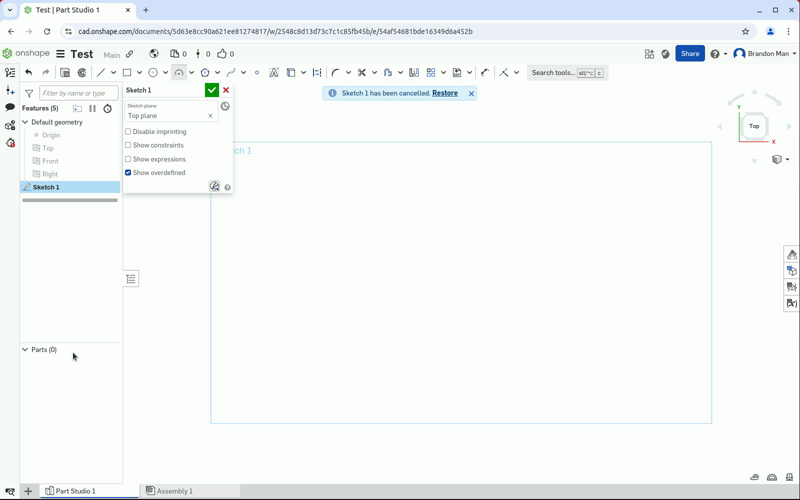
key_down(shift)
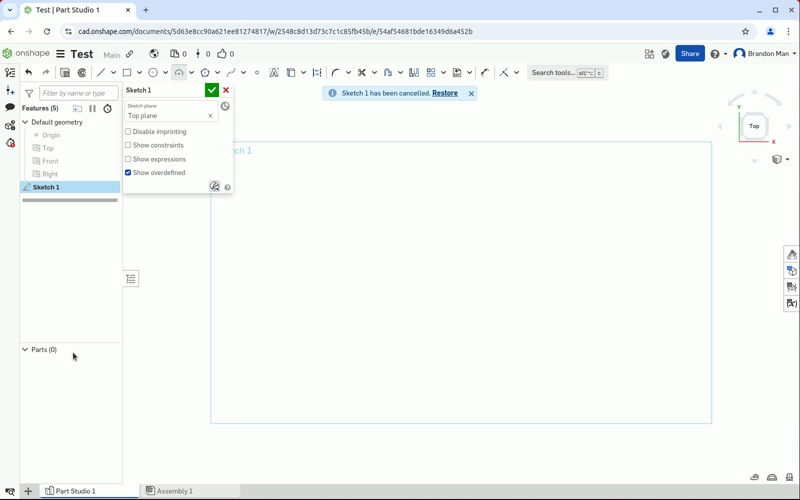
mouse_move(348, 253)
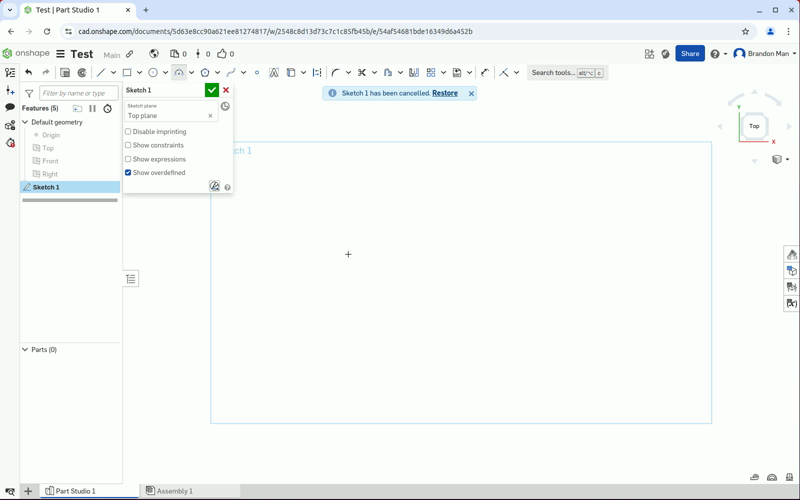
click(348, 253)
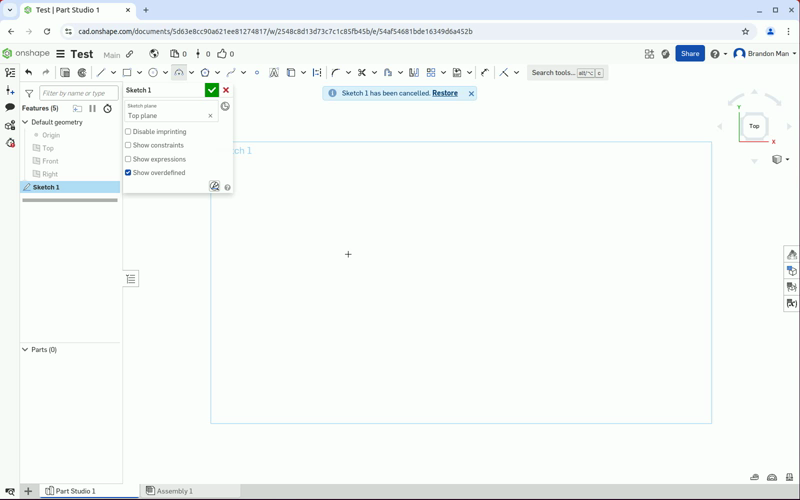
key_up(shift)
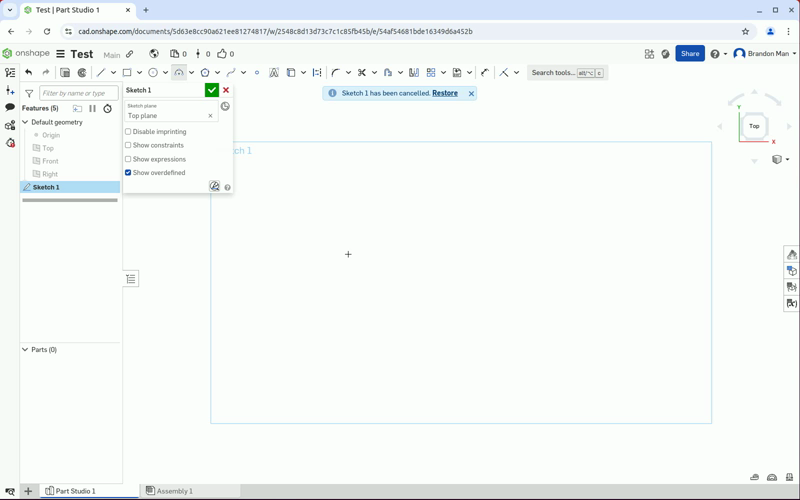
key_down(shift)
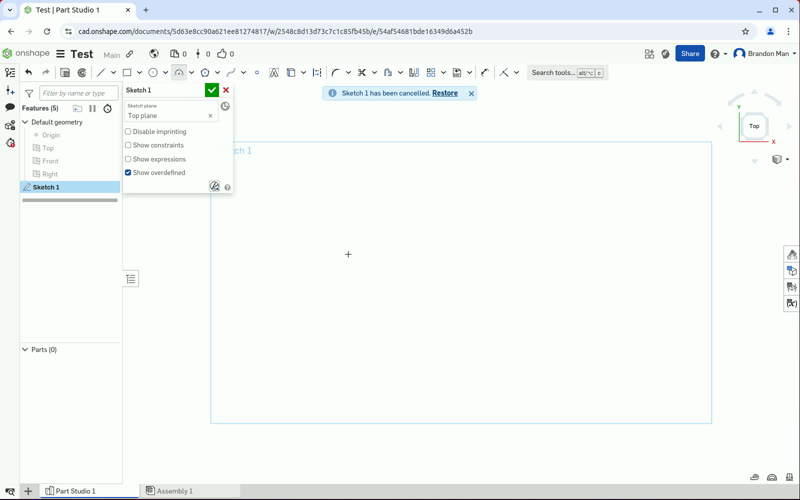
mouse_move(356, 266)
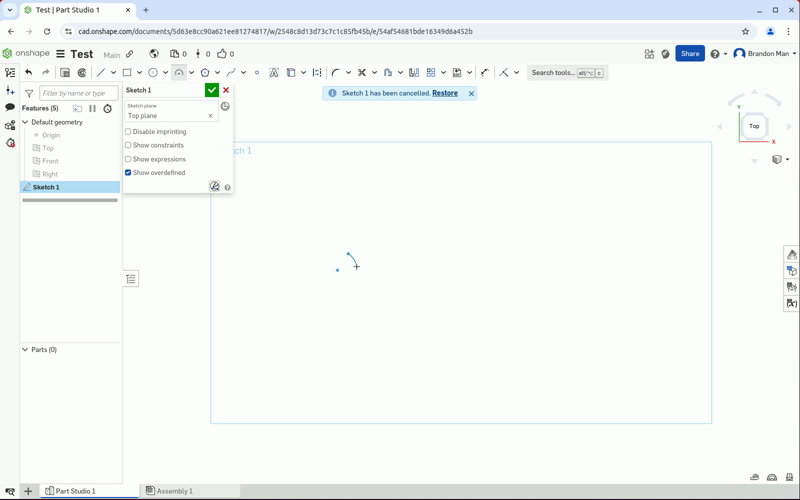
click(356, 266)
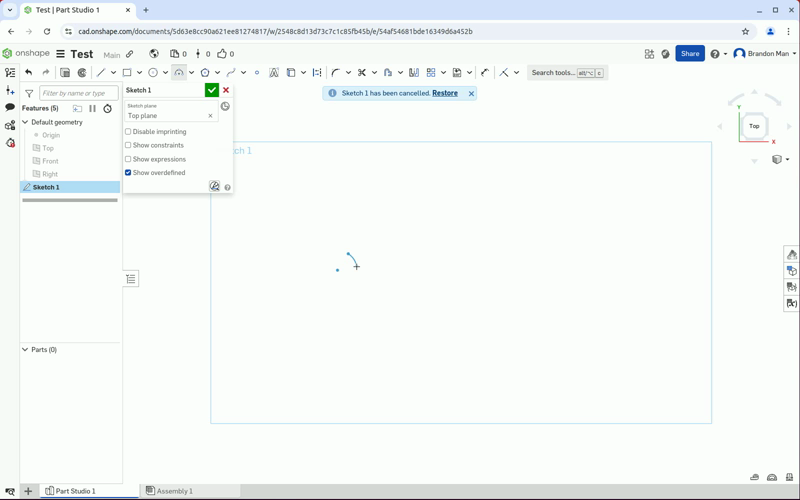
mouse_move(356, 257)
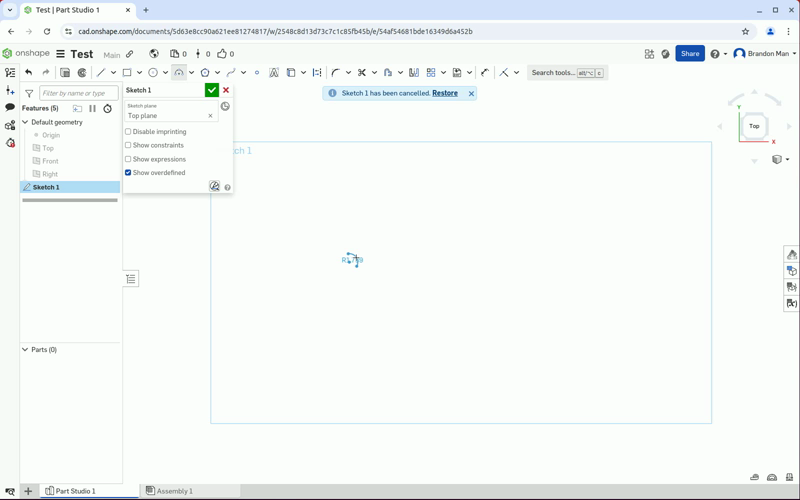
click(356, 257)
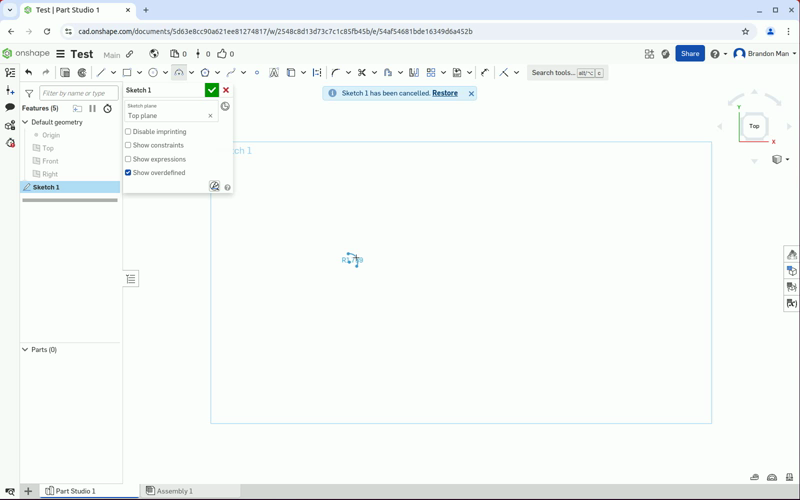
key_up(shift)
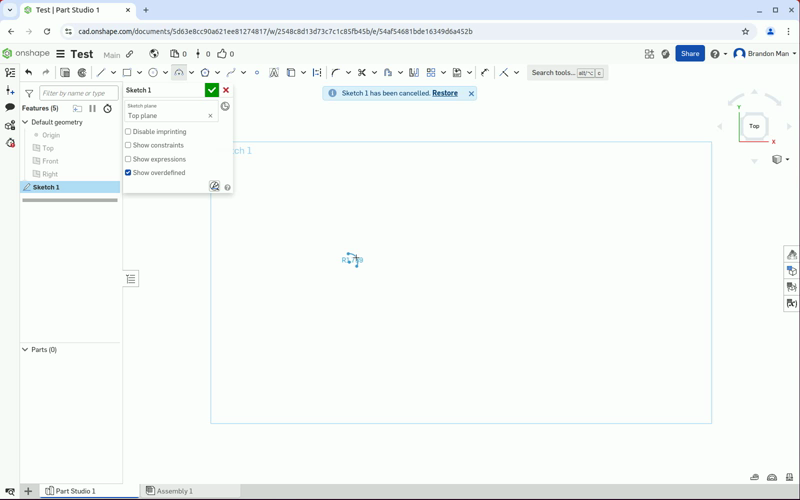
key(esc)
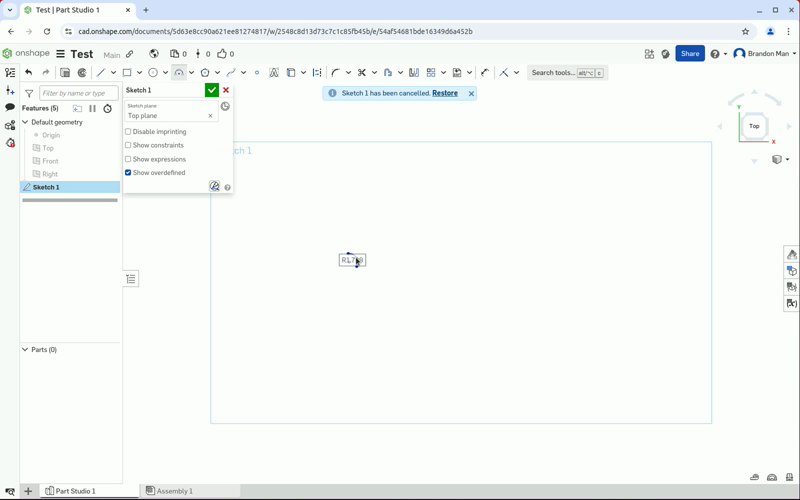
key(l)
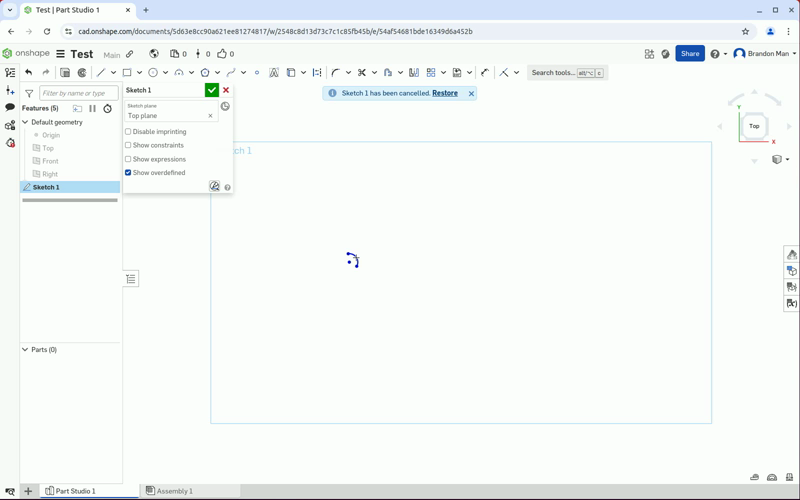
mouse_move(356, 266)
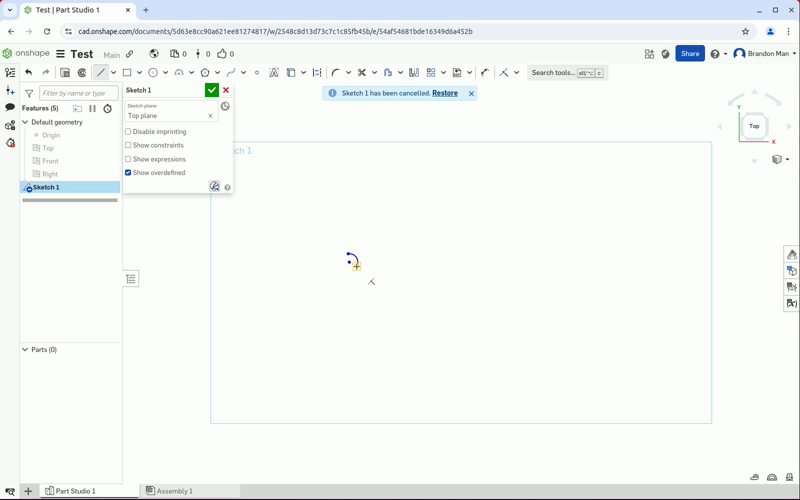
click(356, 266)
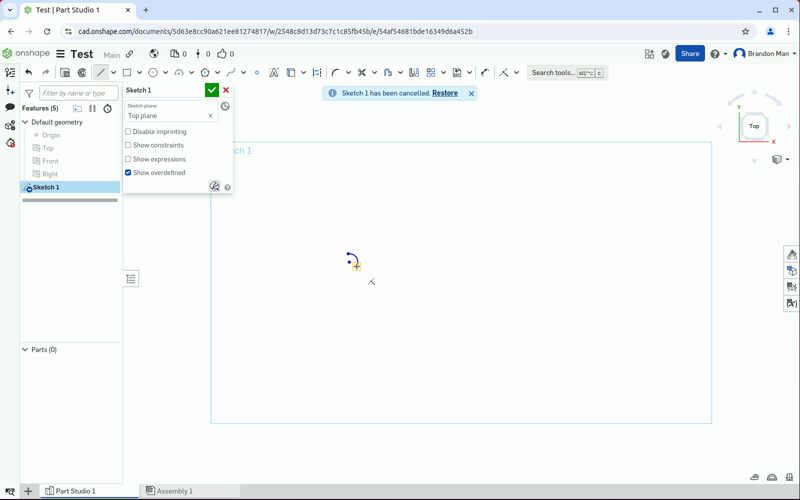
key_down(shift)
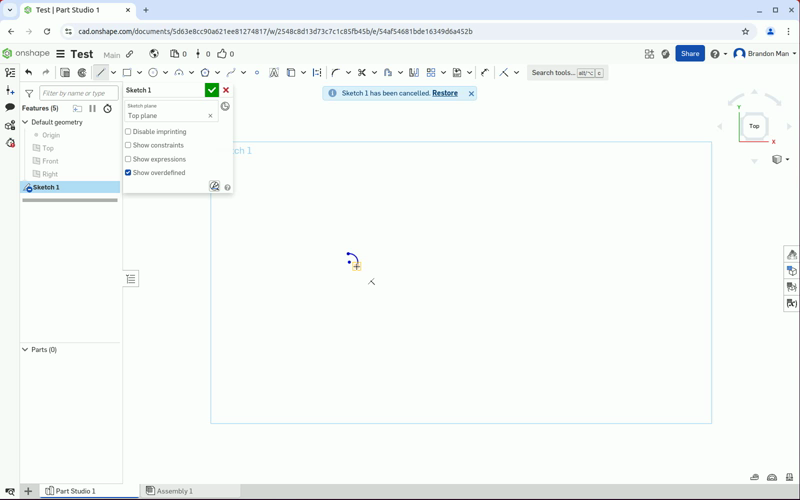
mouse_move(386, 266)
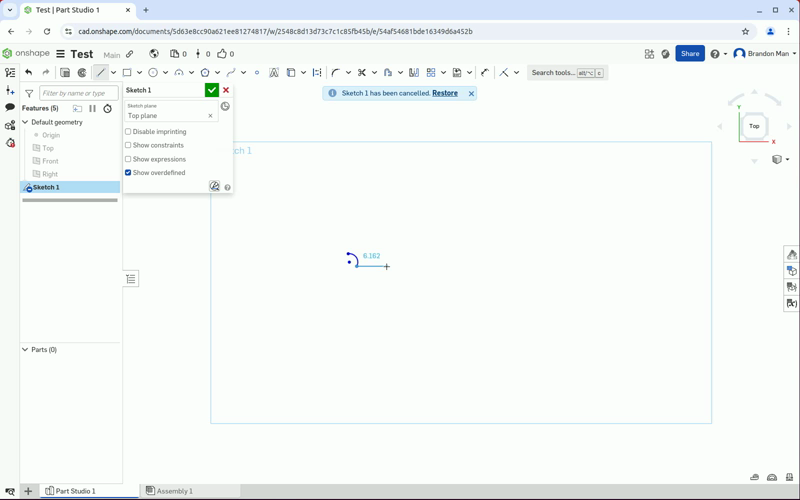
mouse_move(362, 266)
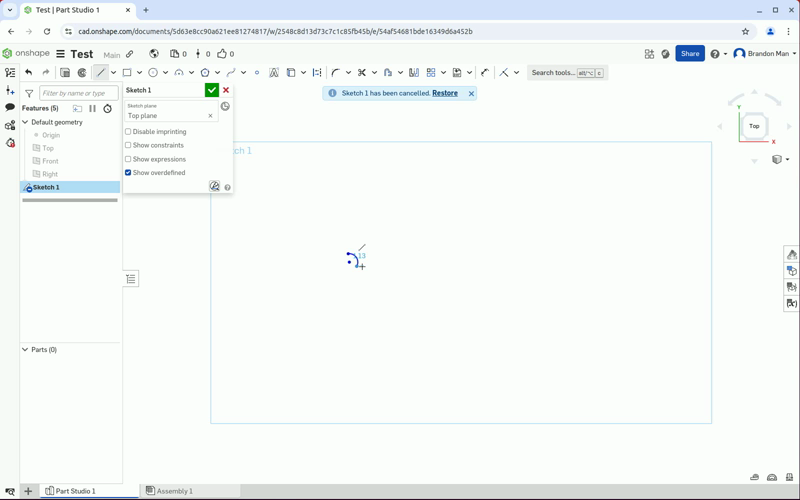
scroll(6)
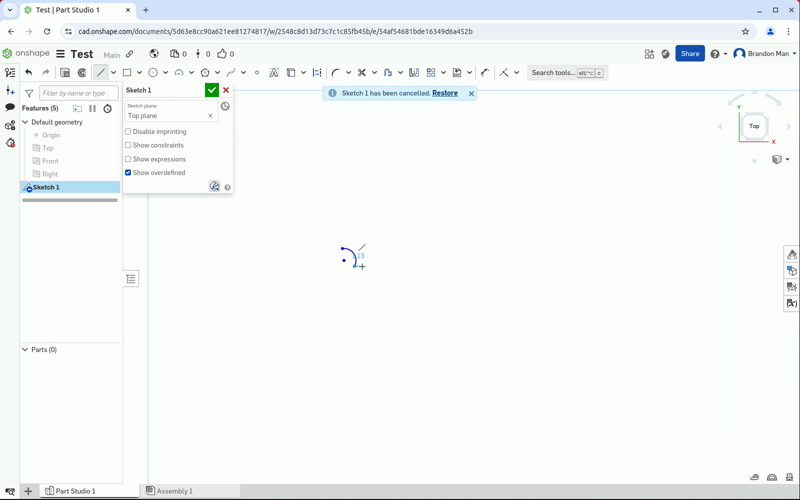
scroll(6)
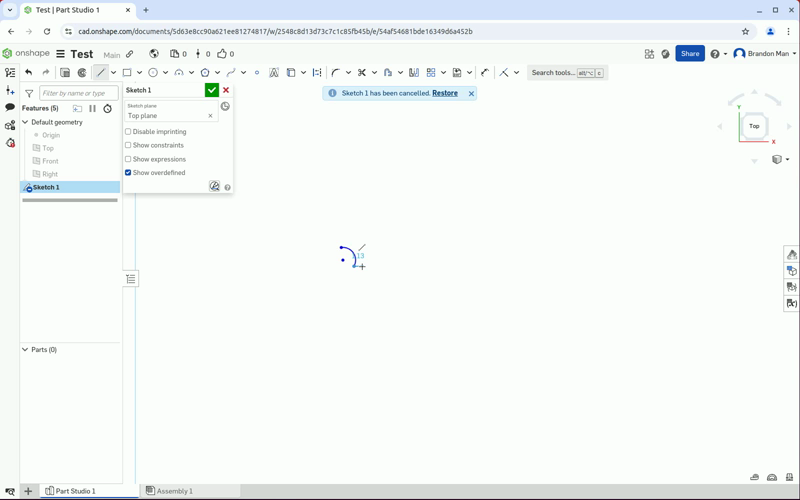
scroll(6)
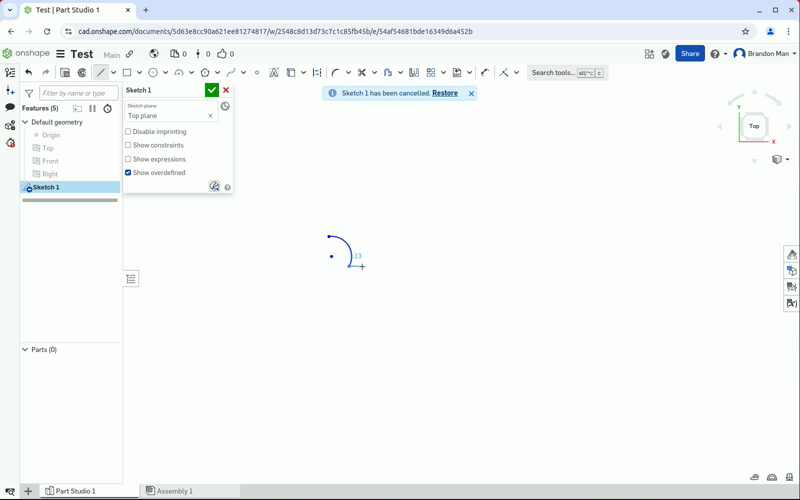
scroll(6)
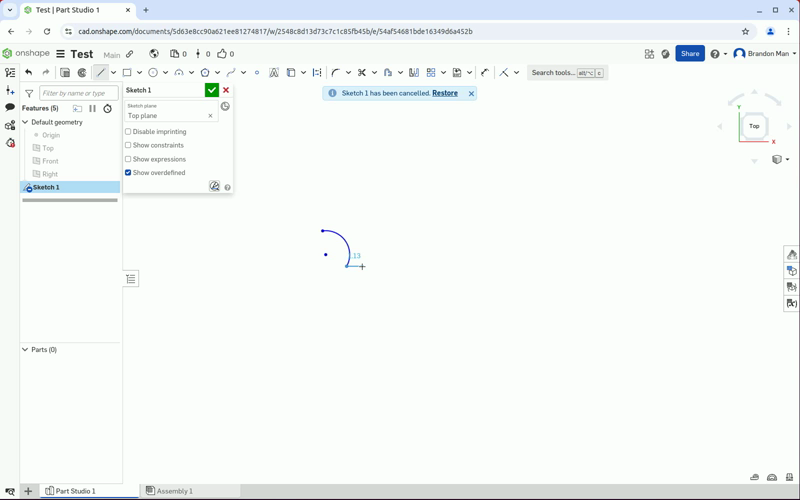
scroll(6)
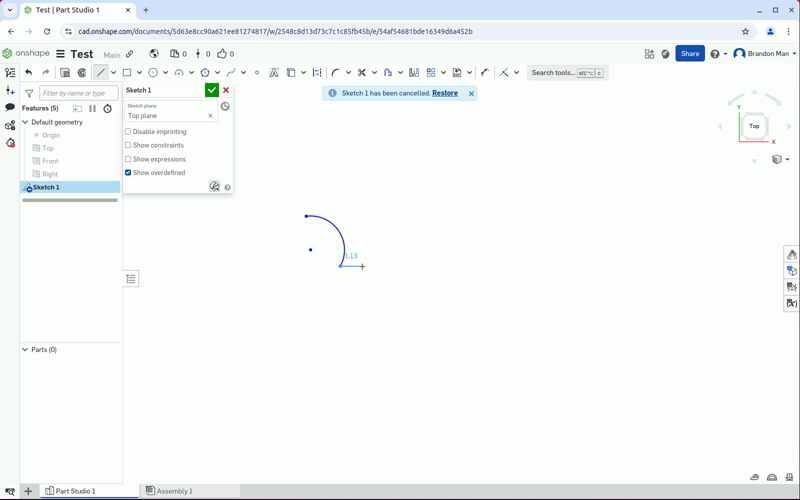
scroll(6)
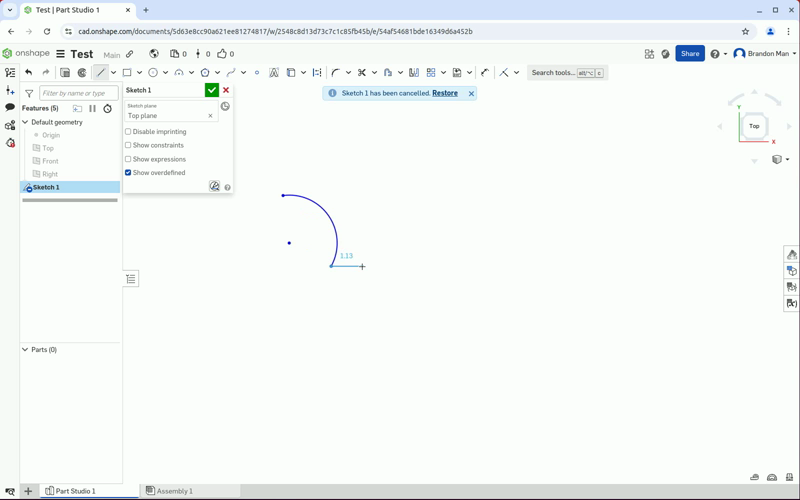
scroll(6)
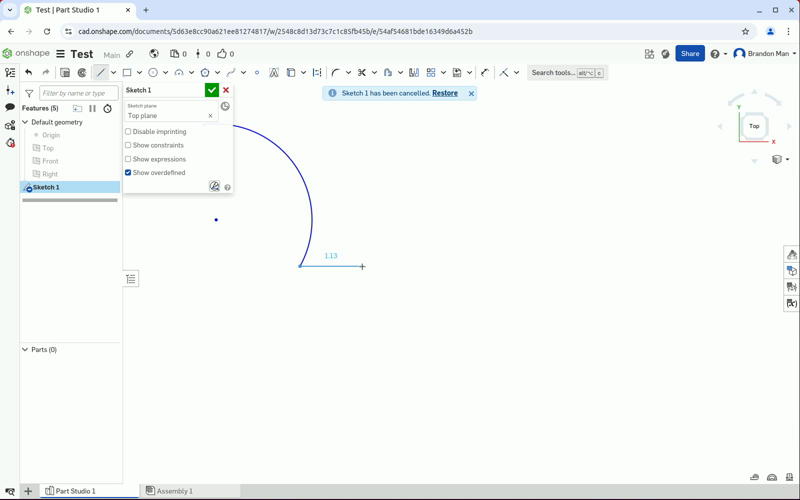
click(362, 266)
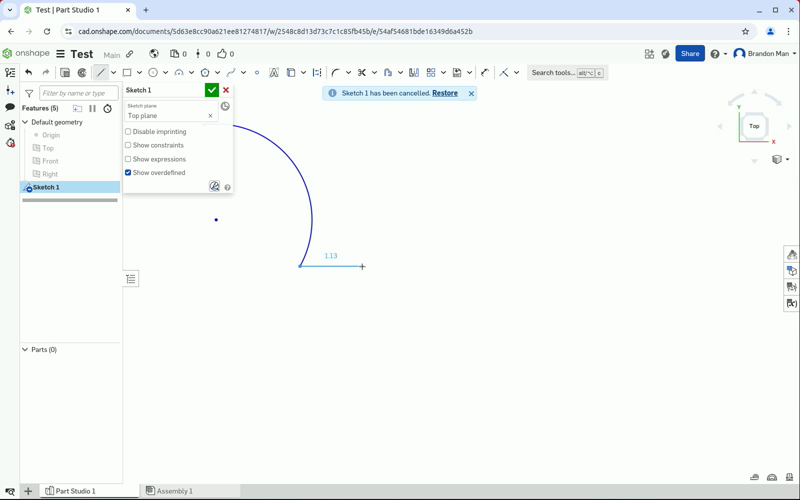
scroll(-6)
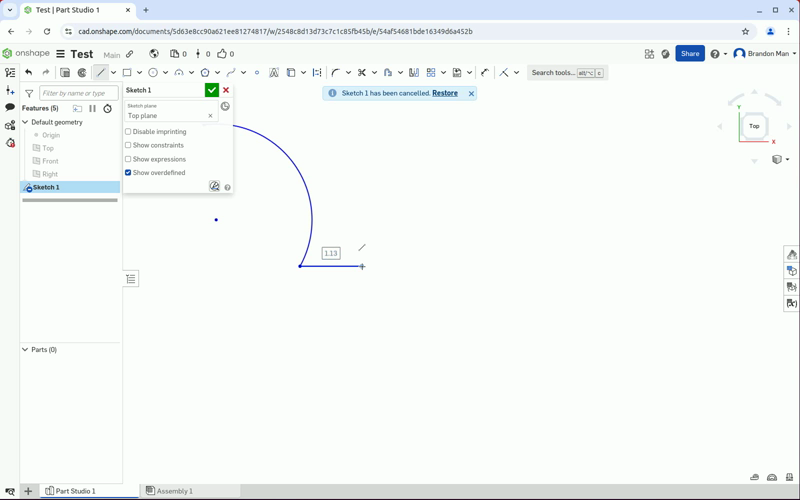
scroll(-6)
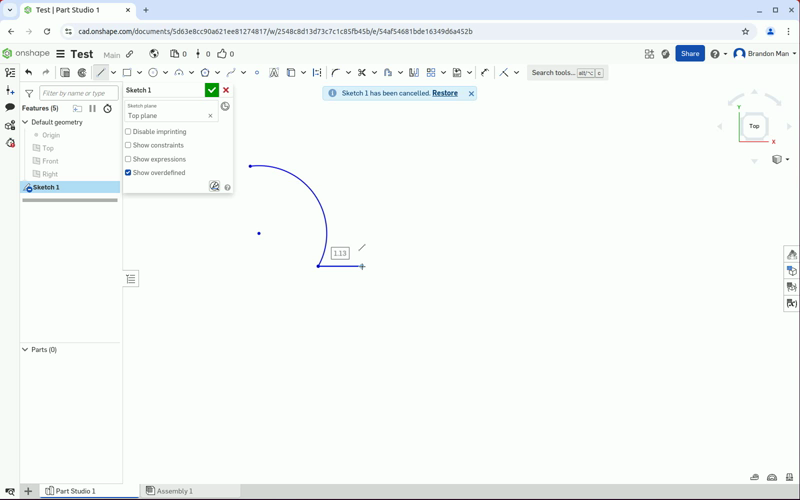
scroll(-6)
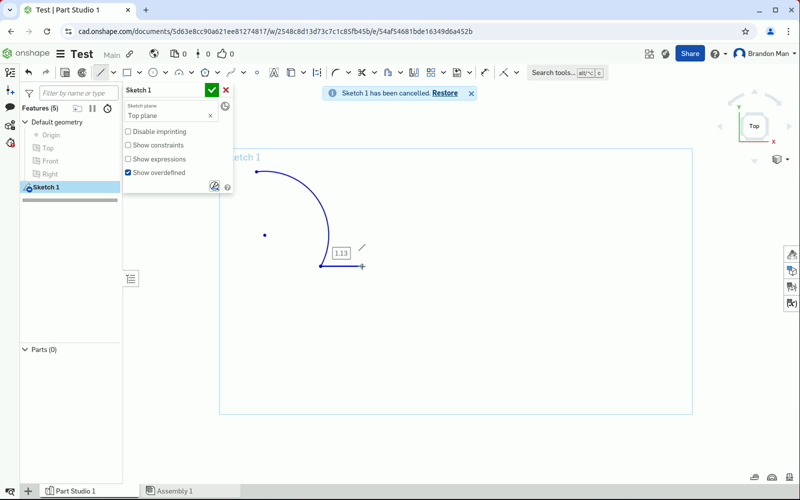
scroll(-6)
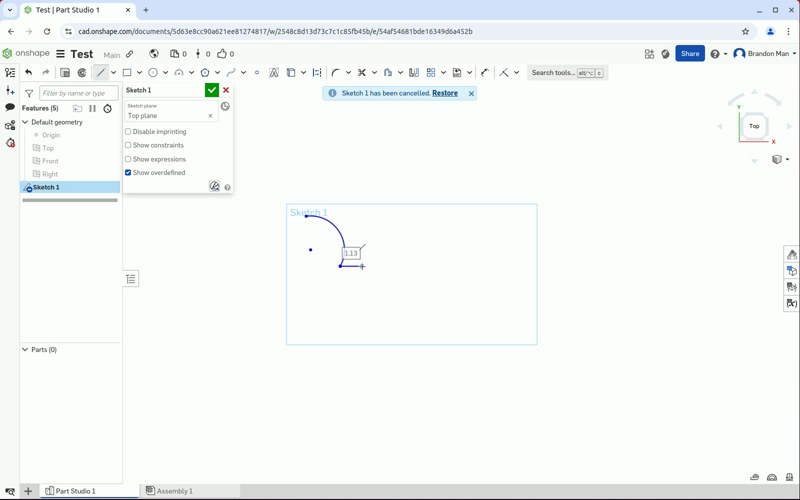
scroll(-6)
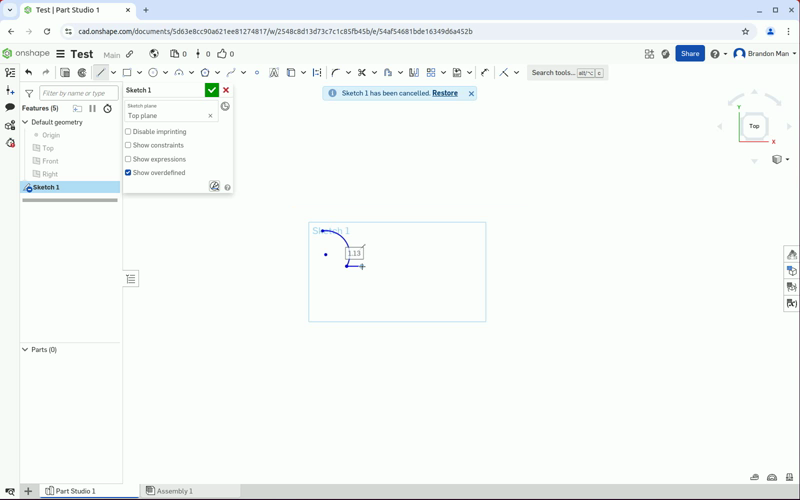
scroll(-6)
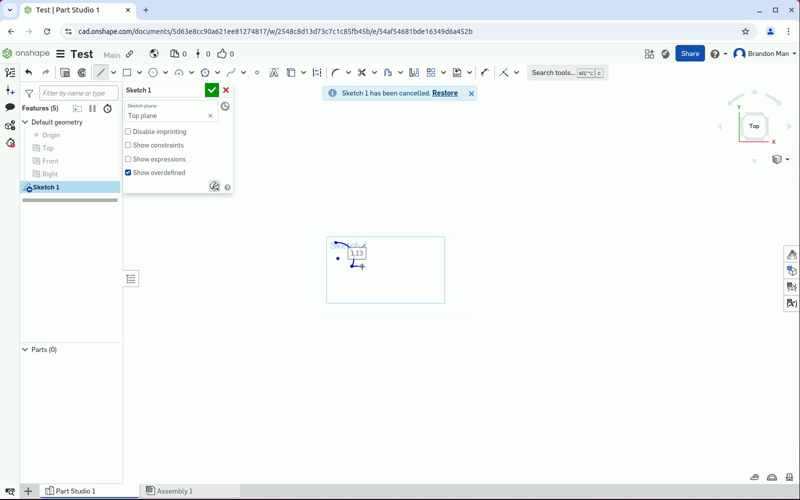
scroll(-6)
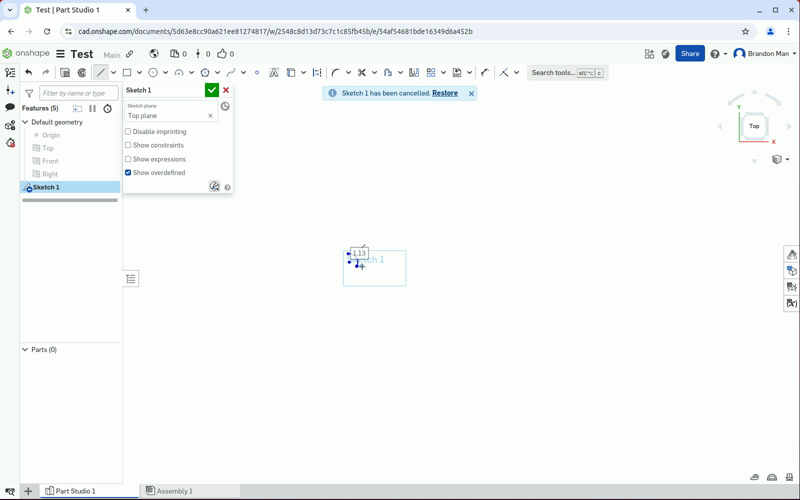
key_up(shift)
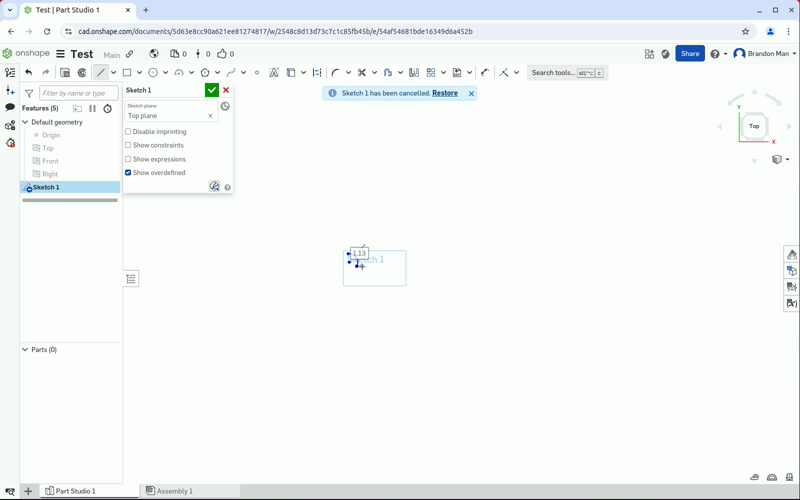
key_down(shift)
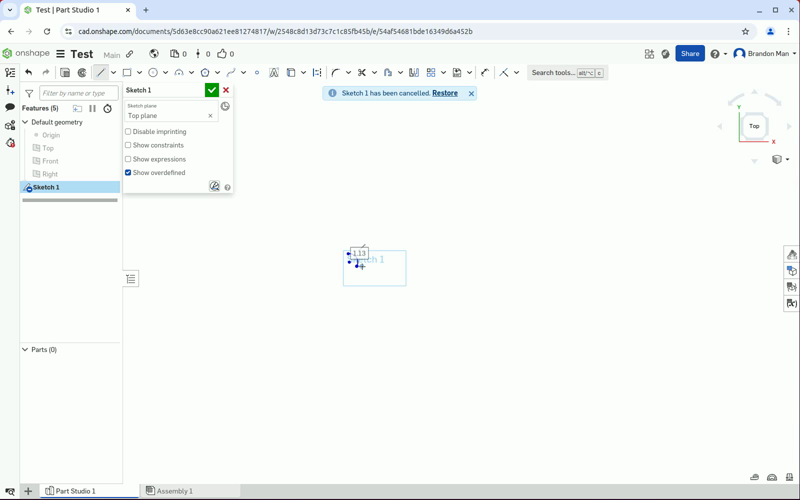
mouse_move(392, 266)
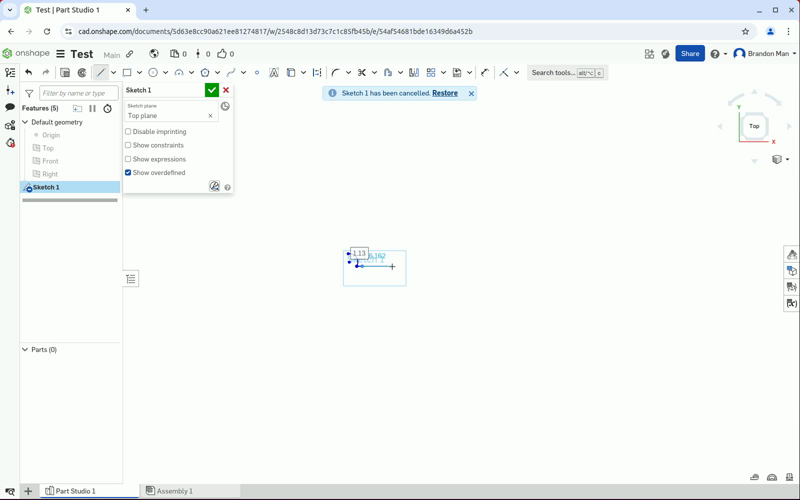
mouse_move(365, 266)
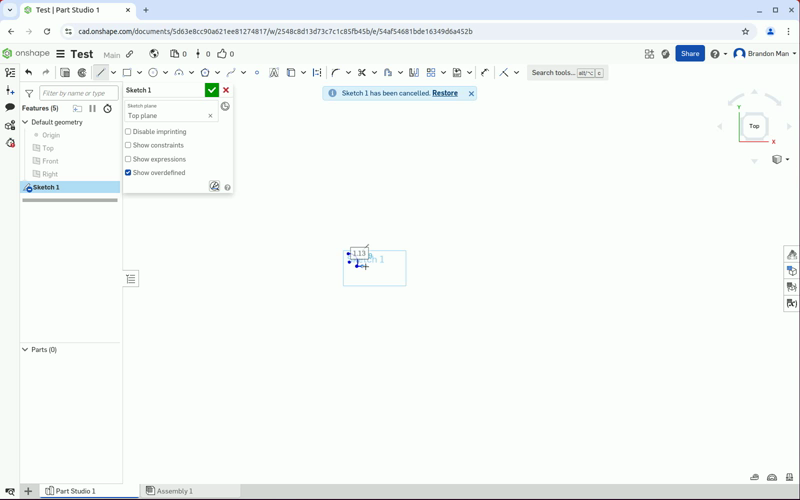
scroll(6)
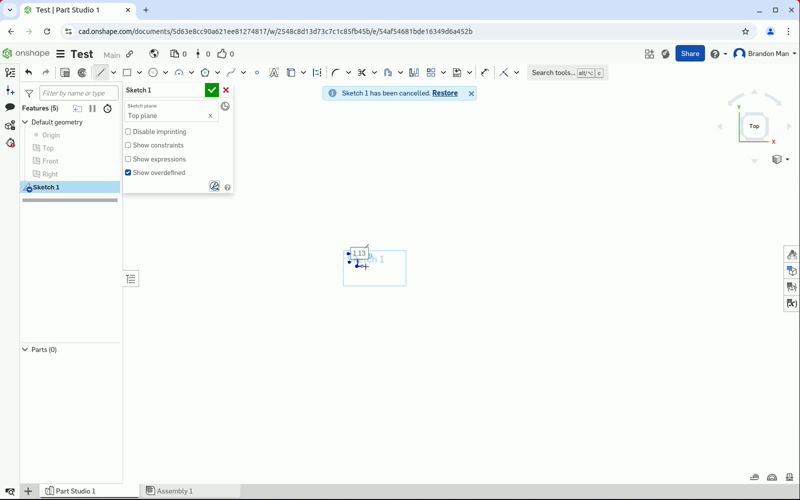
scroll(6)
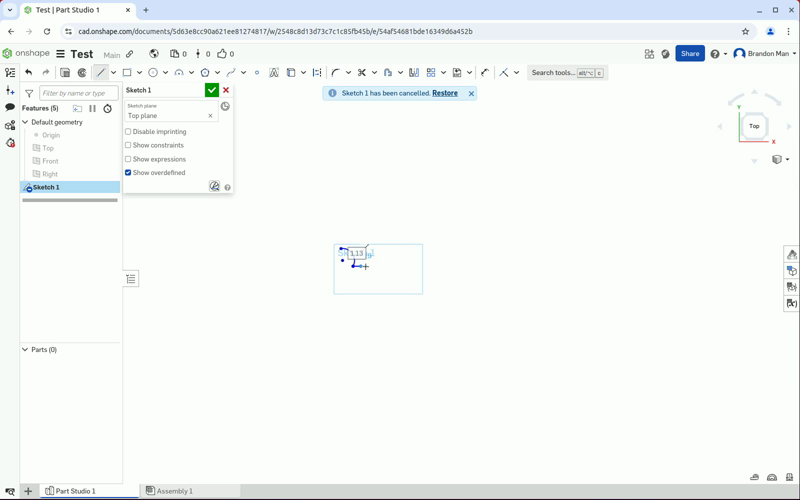
scroll(6)
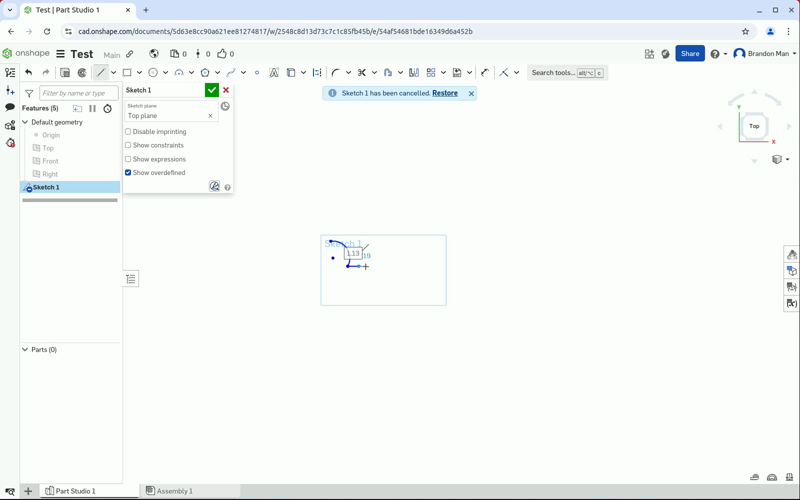
scroll(6)
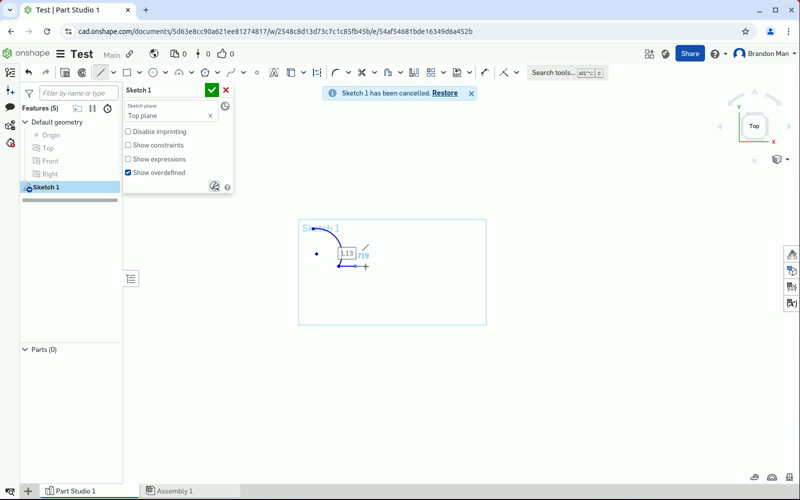
scroll(6)
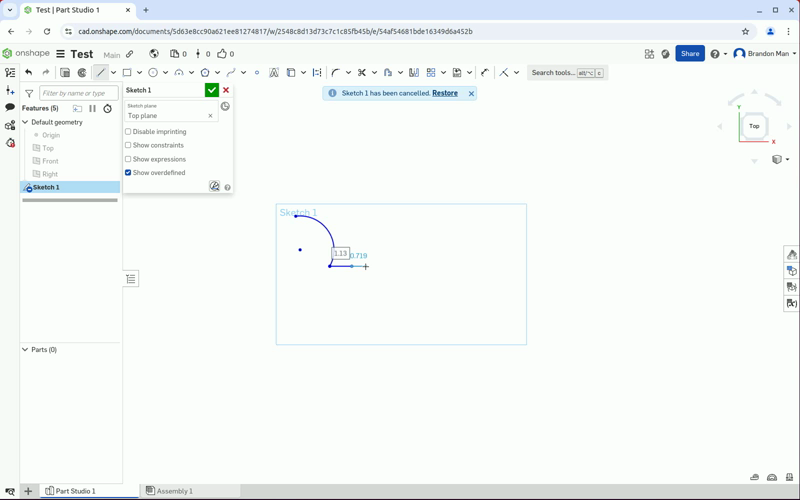
scroll(6)
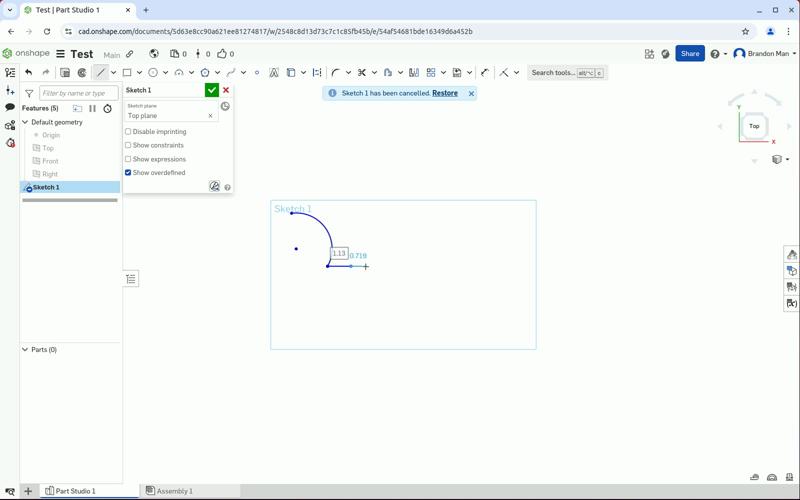
scroll(6)
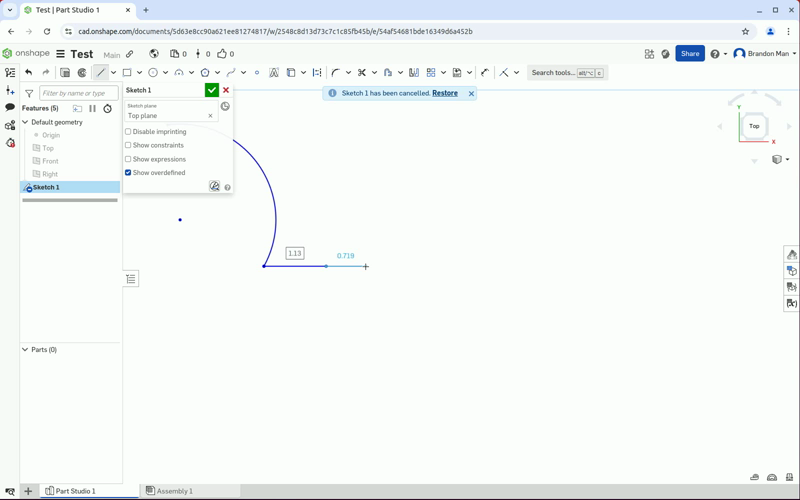
click(365, 266)
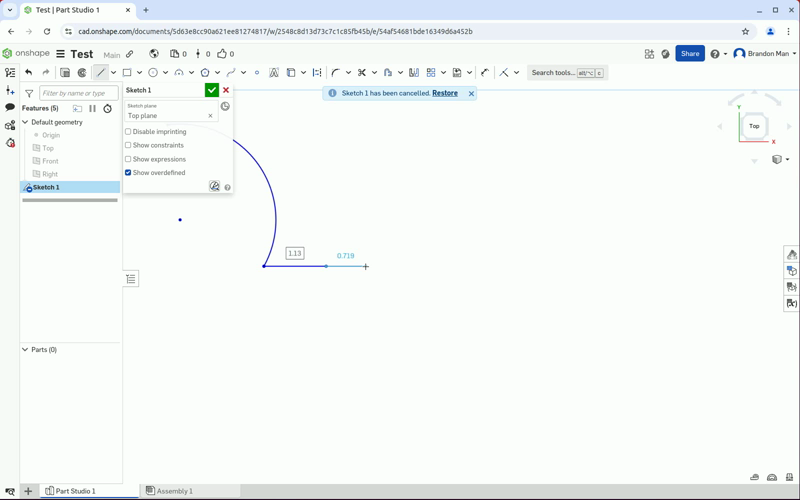
scroll(-6)
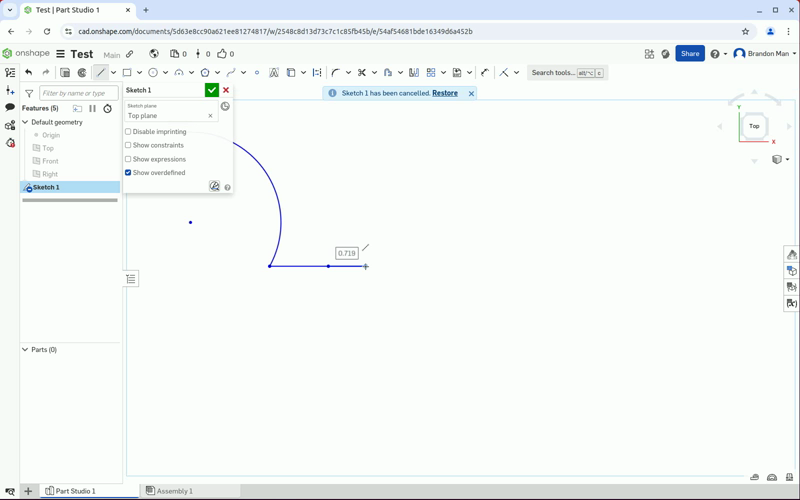
scroll(-6)
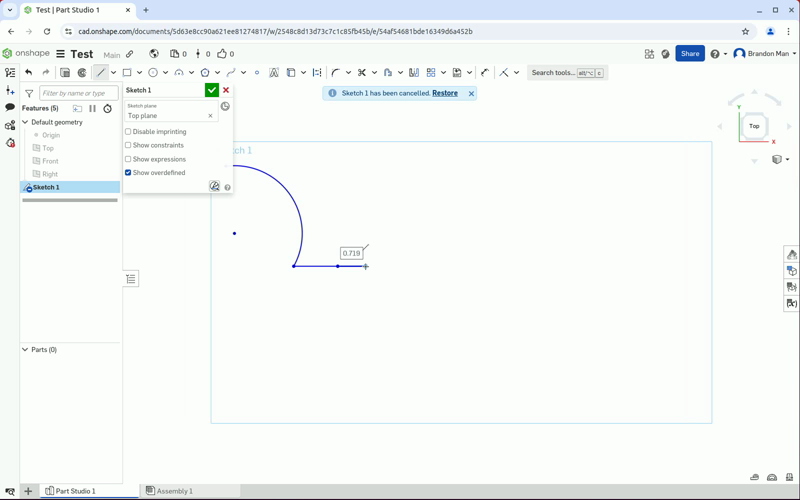
scroll(-6)
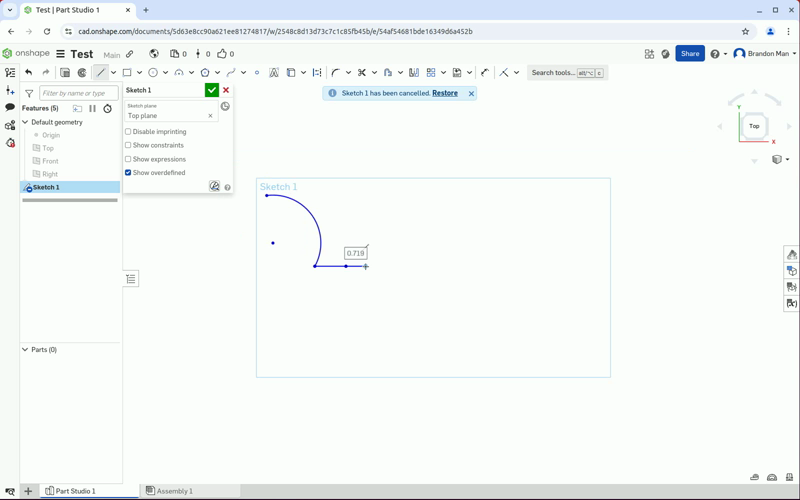
scroll(-6)
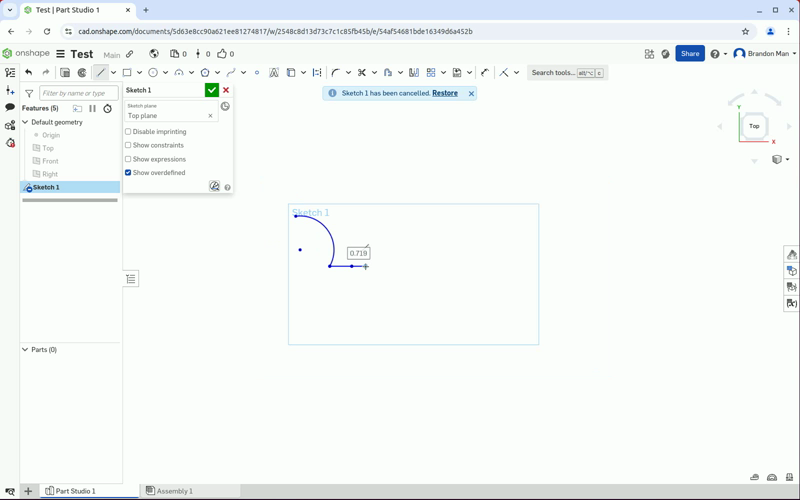
scroll(-6)
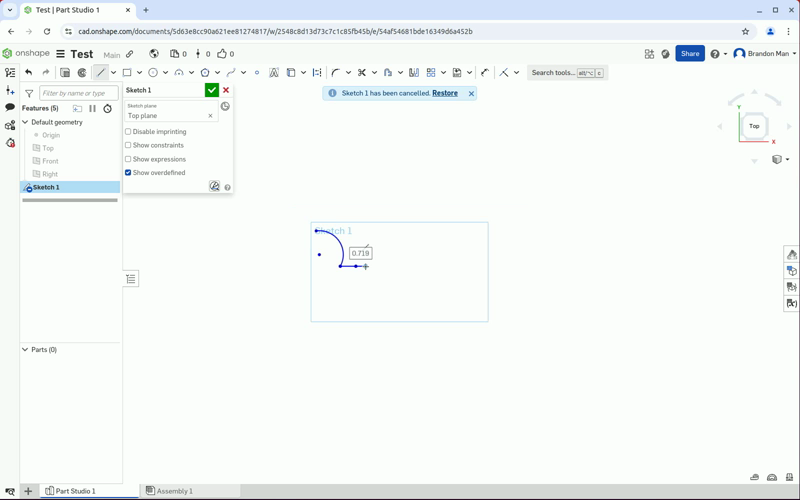
scroll(-6)
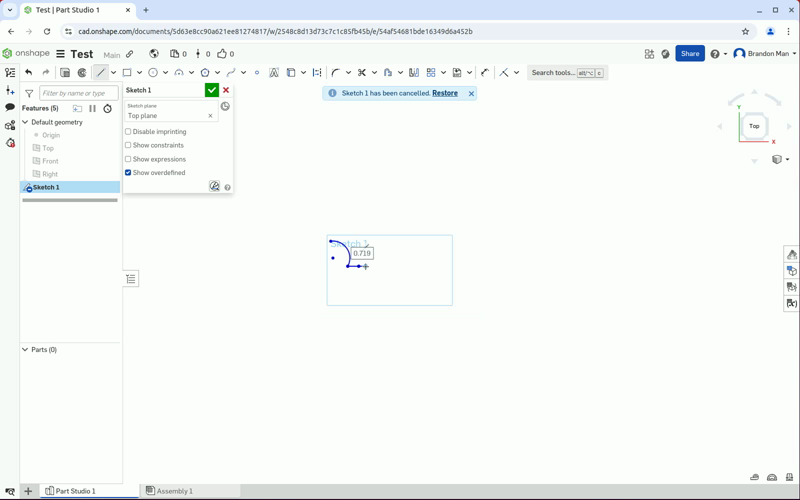
scroll(-6)
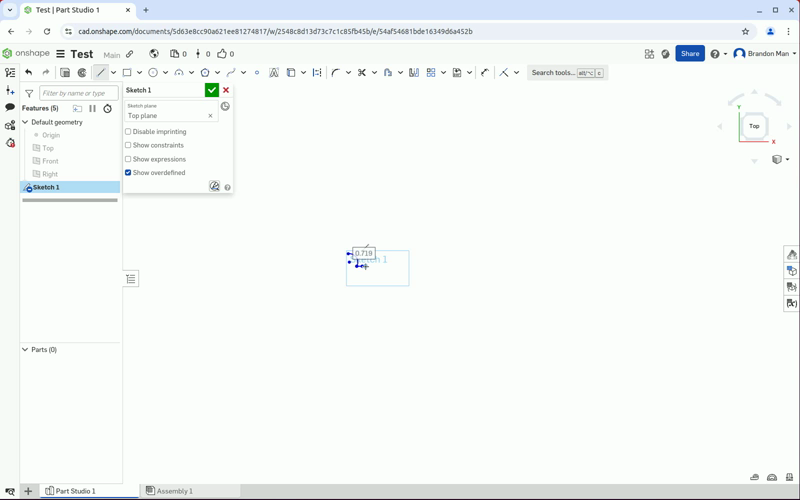
key_up(shift)
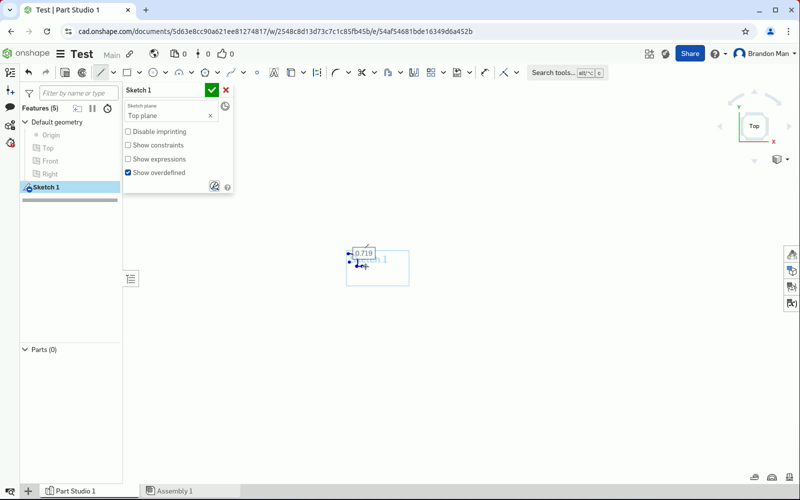
key_down(shift)
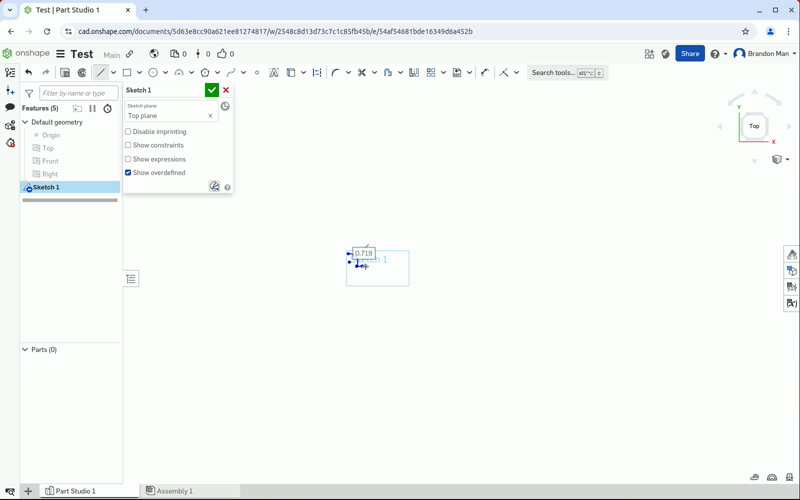
mouse_move(395, 266)
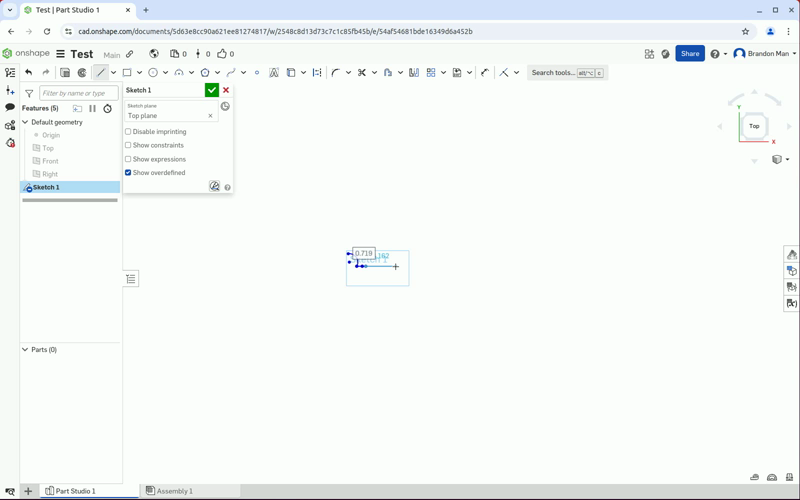
mouse_move(365, 251)
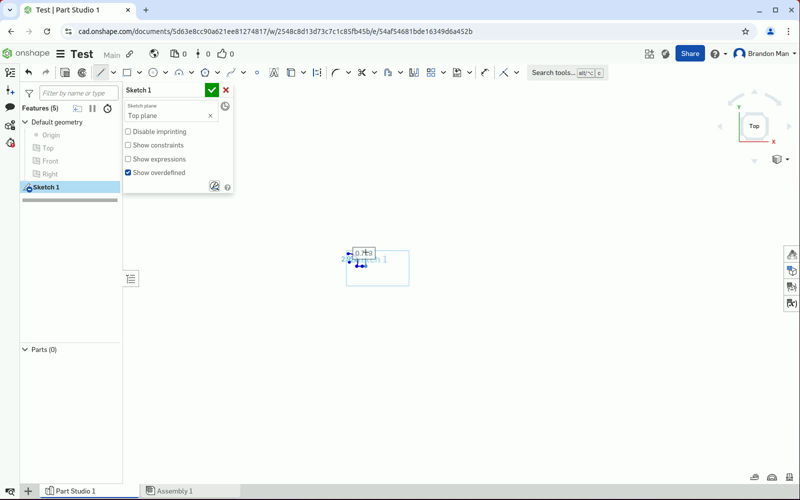
click(365, 251)
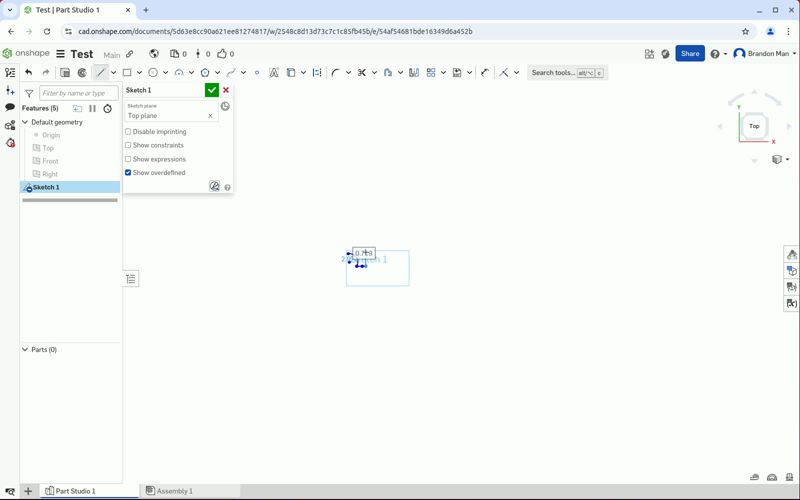
key_up(shift)
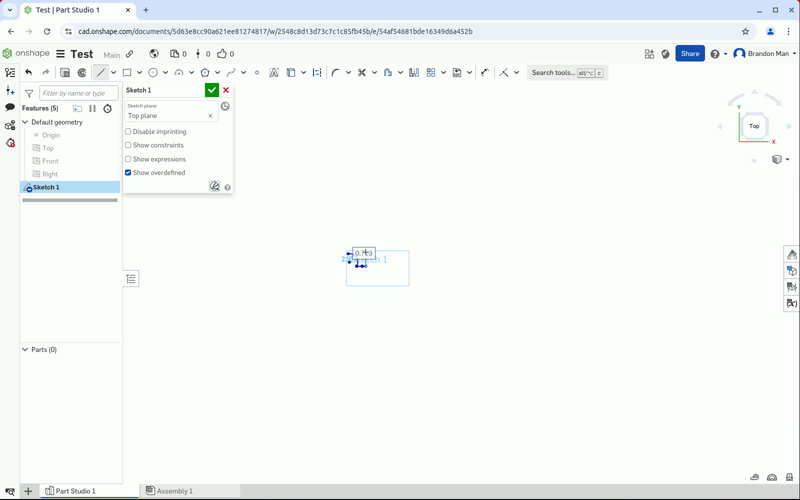
key_down(shift)
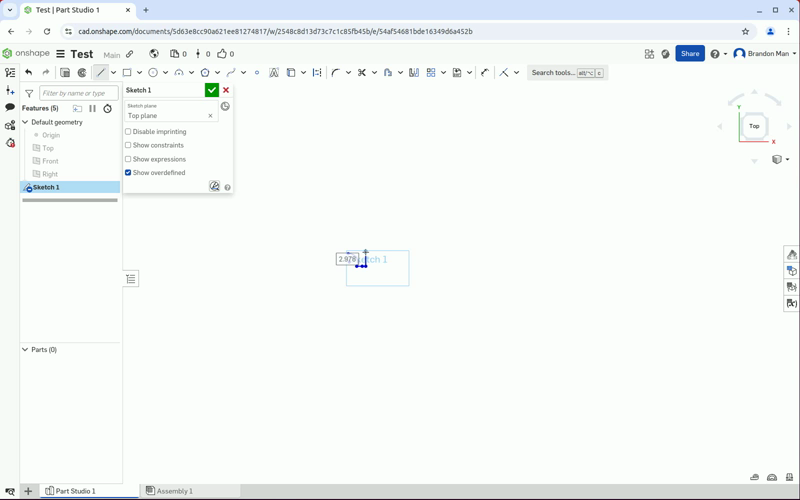
mouse_move(395, 251)
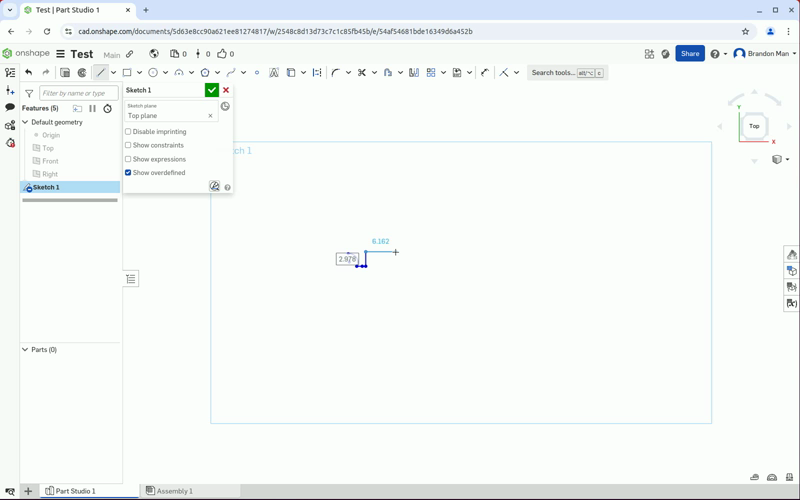
mouse_move(353, 245)
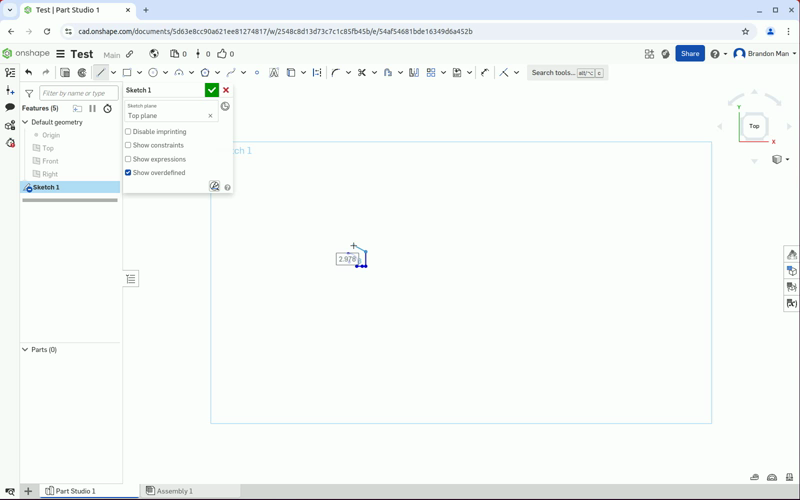
click(353, 245)
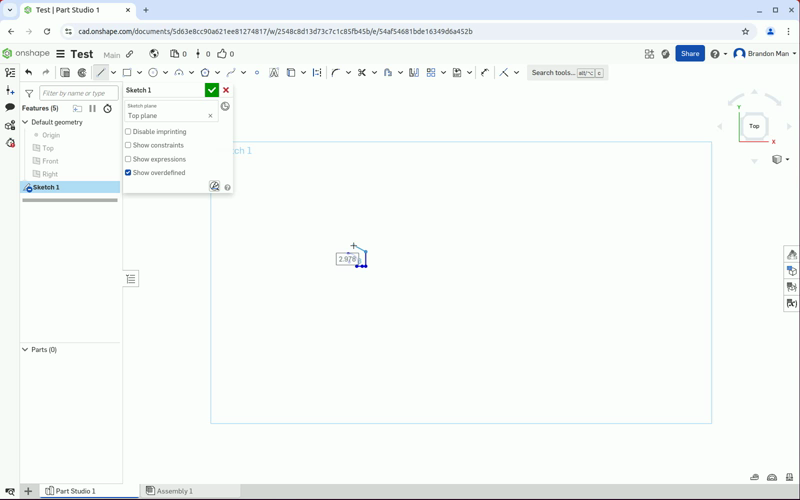
key_up(shift)
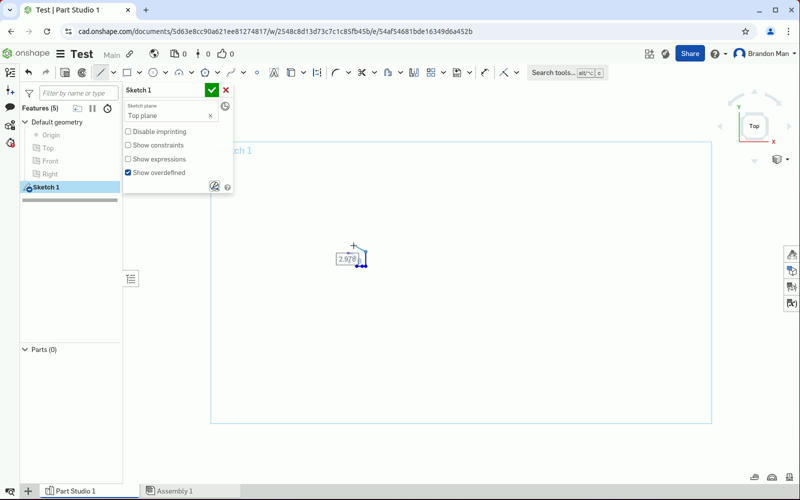
key_down(shift)
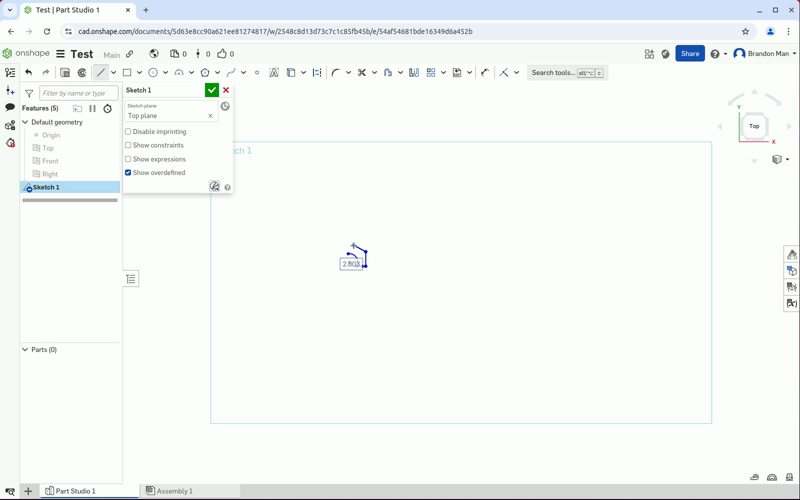
mouse_move(383, 245)
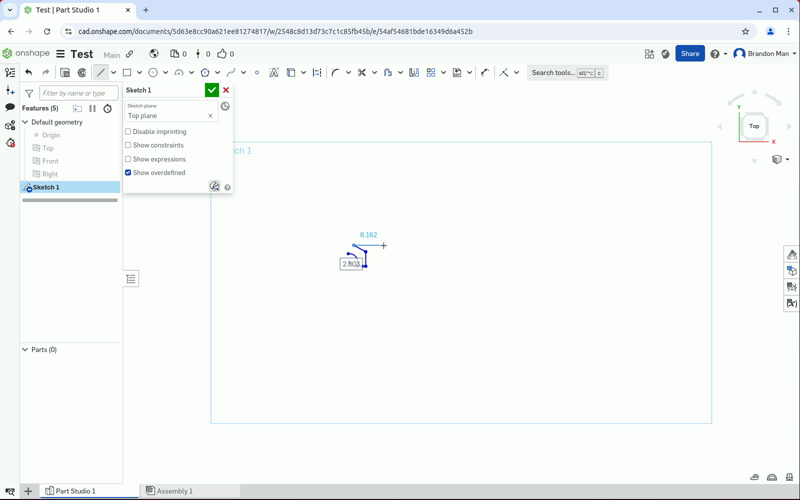
mouse_move(348, 245)
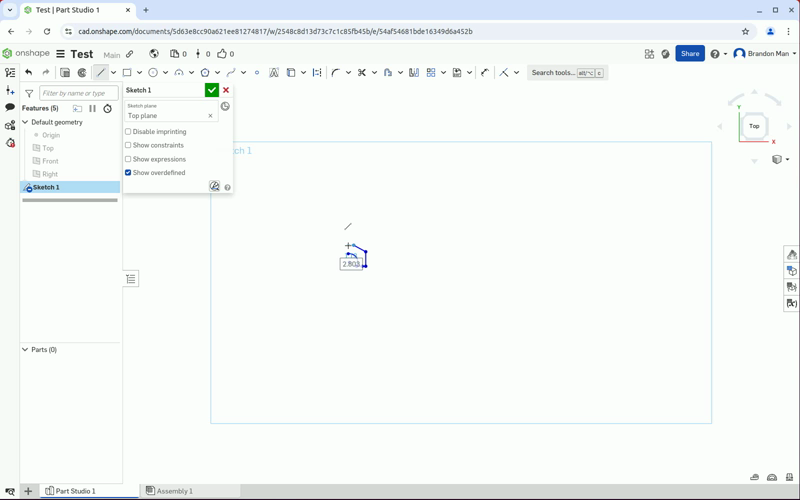
scroll(6)
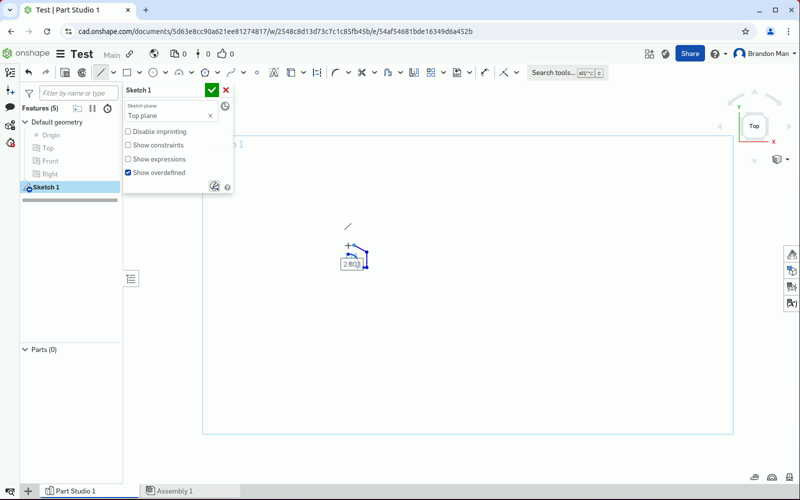
scroll(6)
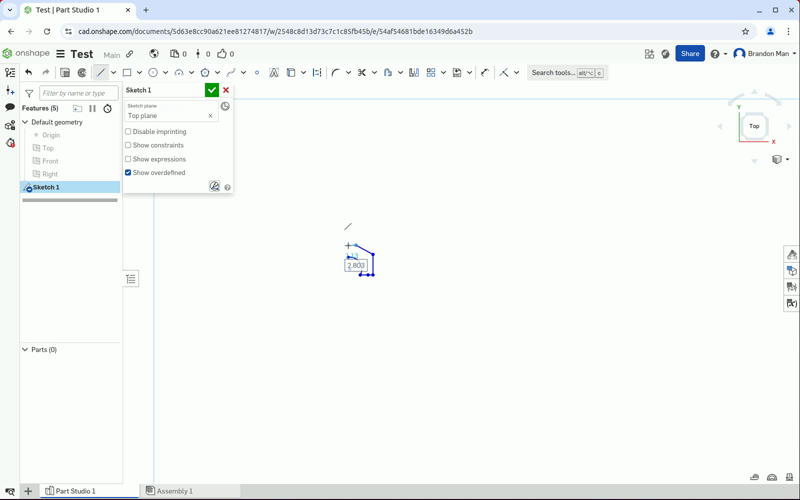
scroll(6)
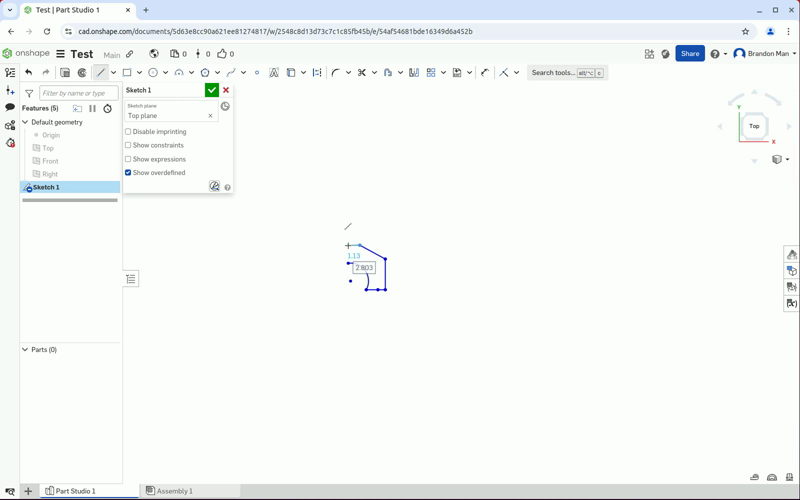
scroll(6)
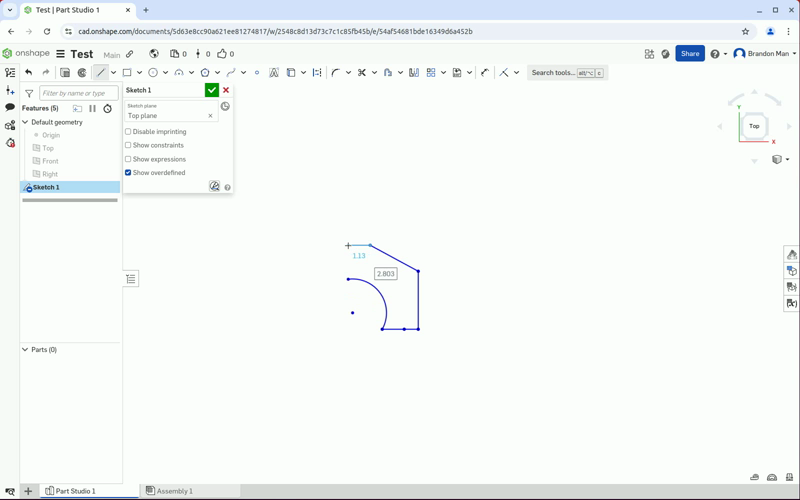
scroll(6)
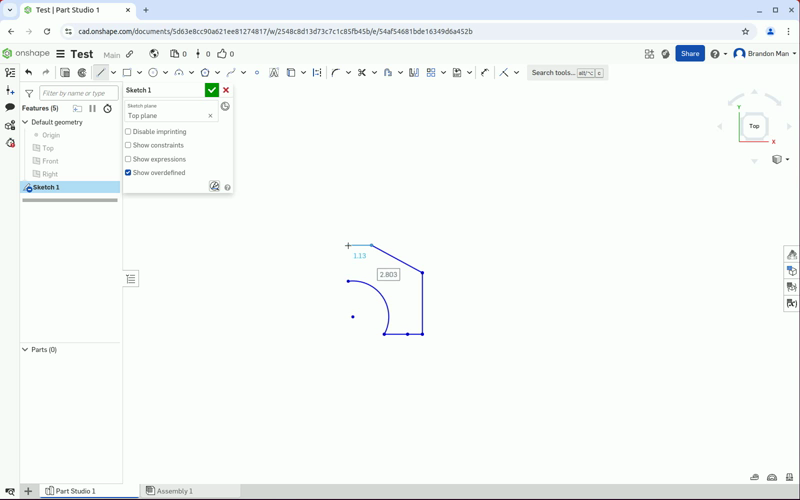
scroll(6)
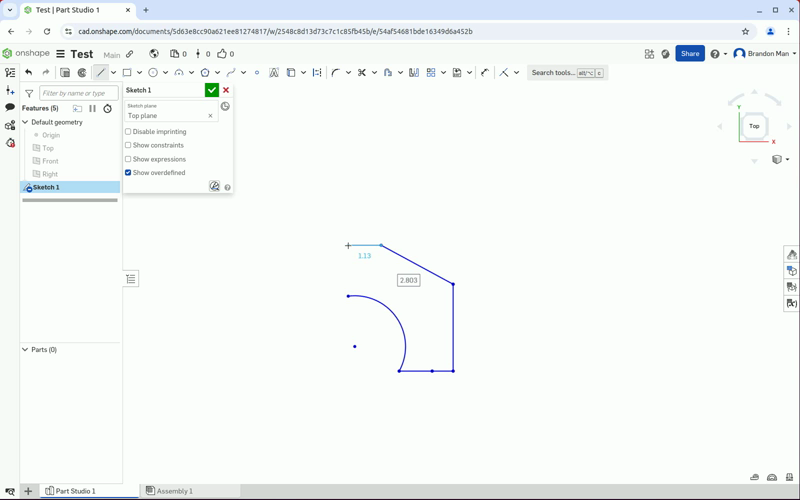
scroll(6)
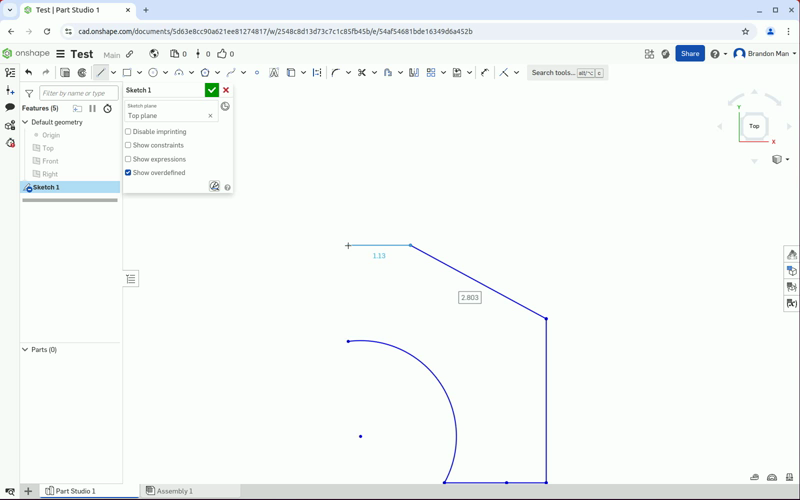
click(348, 245)
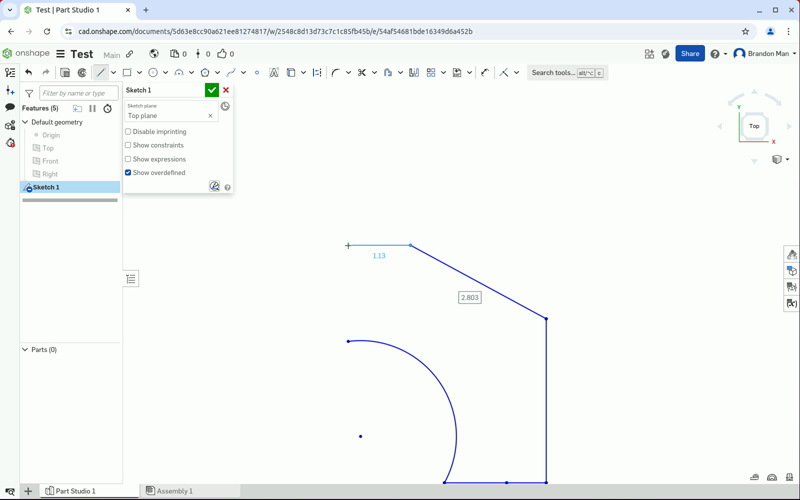
scroll(-6)
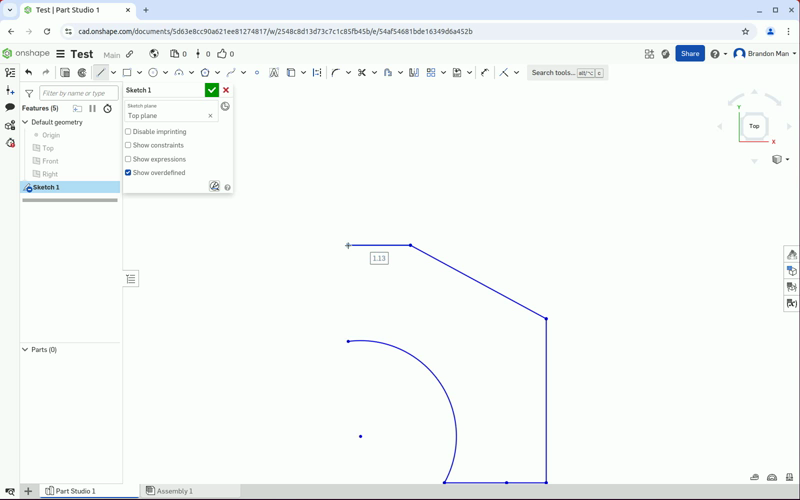
scroll(-6)
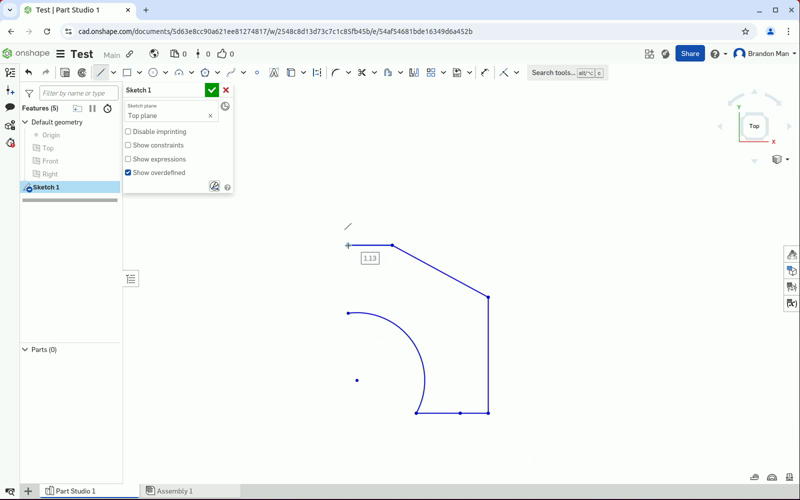
scroll(-6)
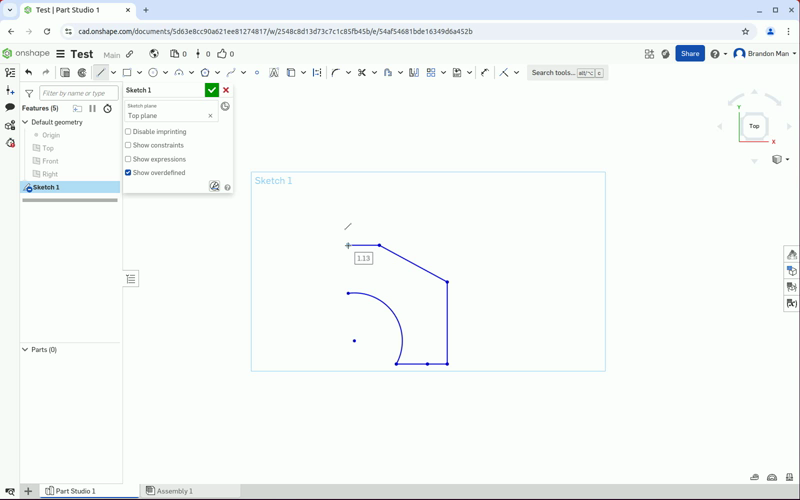
scroll(-6)
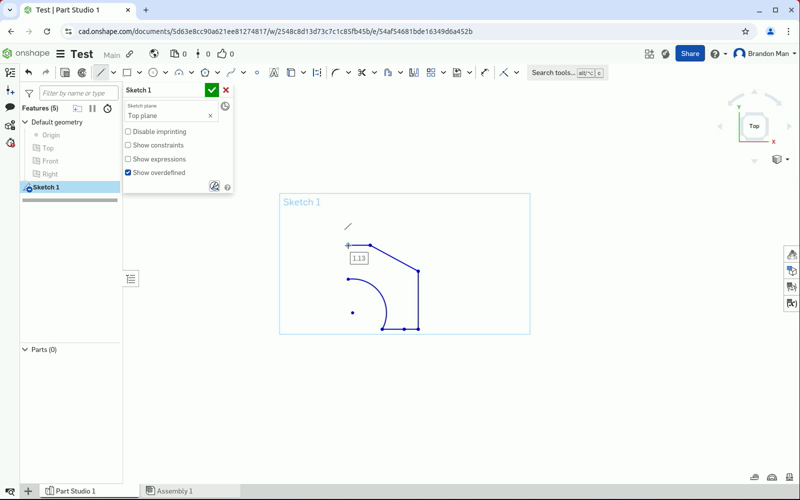
scroll(-6)
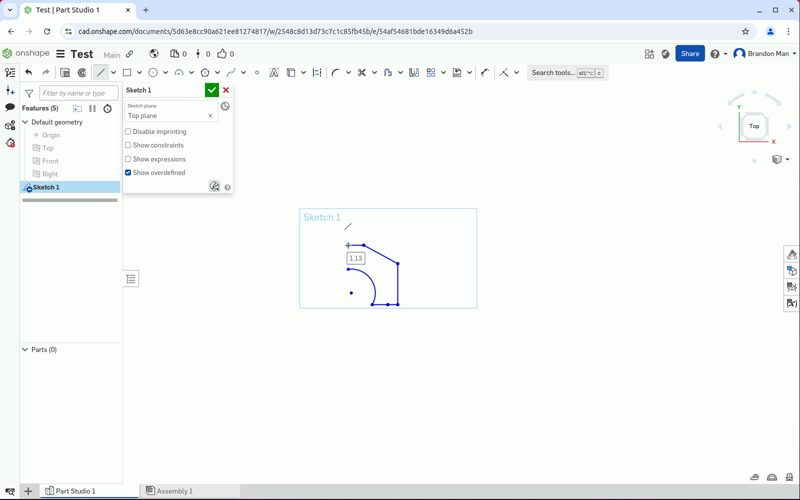
scroll(-6)
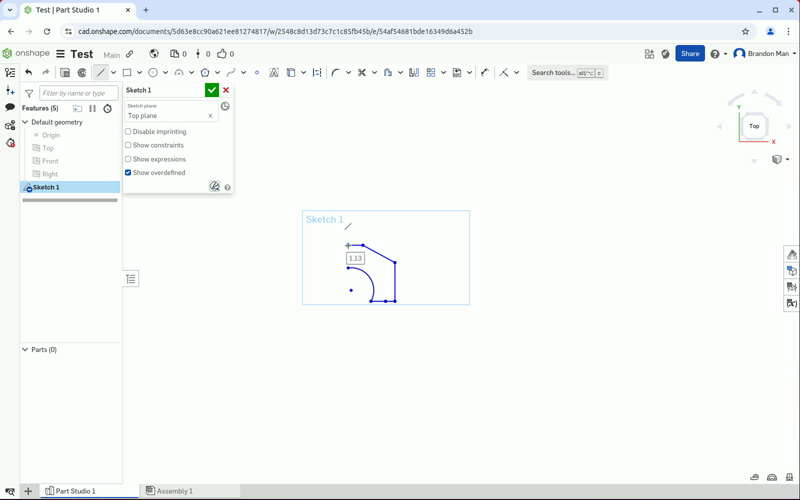
scroll(-6)
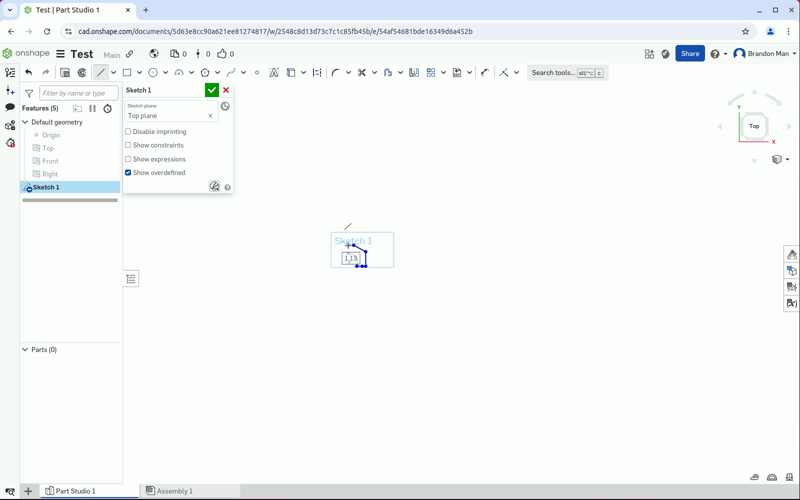
key_up(shift)
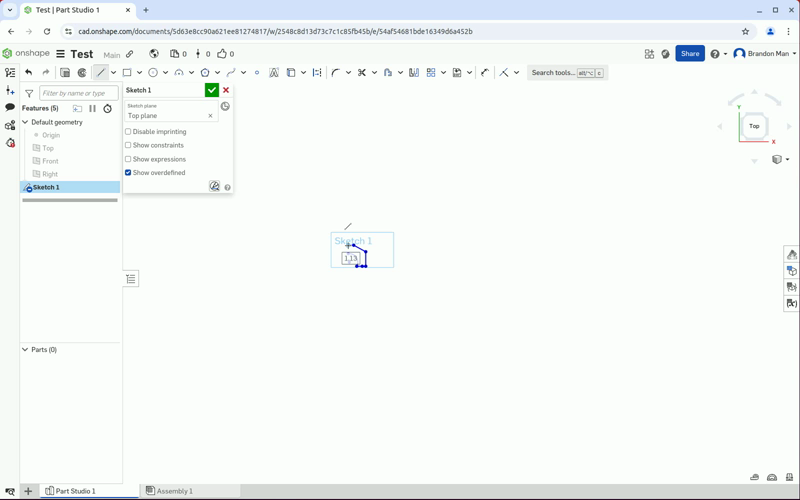
mouse_move(378, 245)
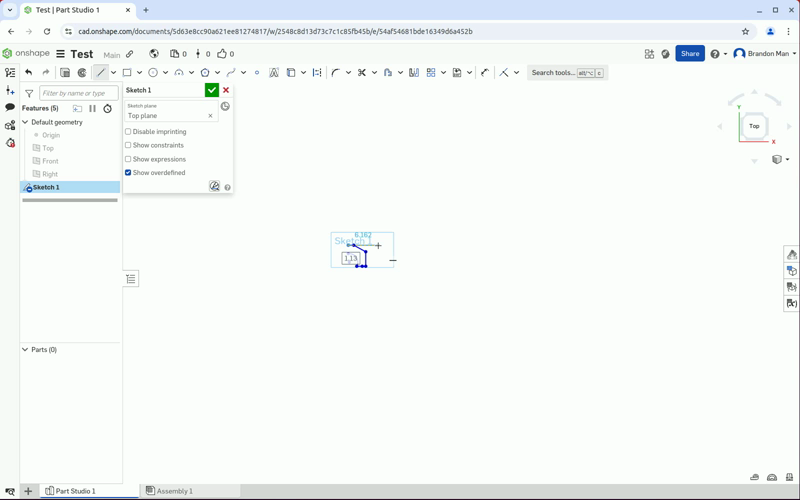
key_down(shift)
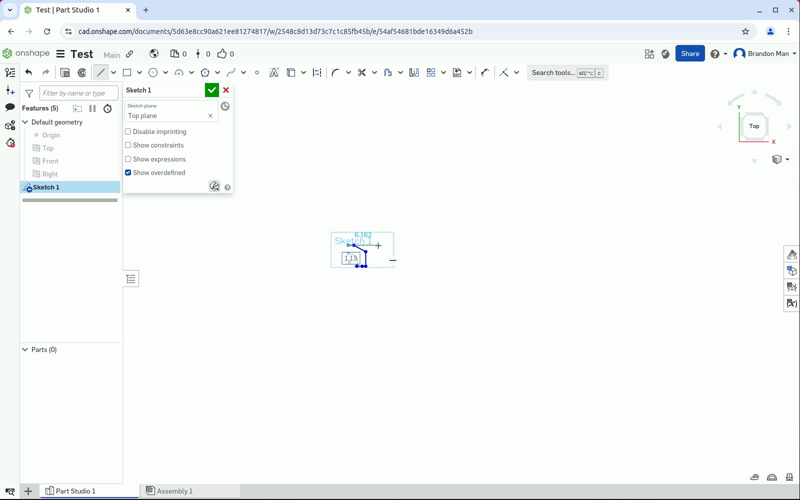
mouse_move(348, 253)
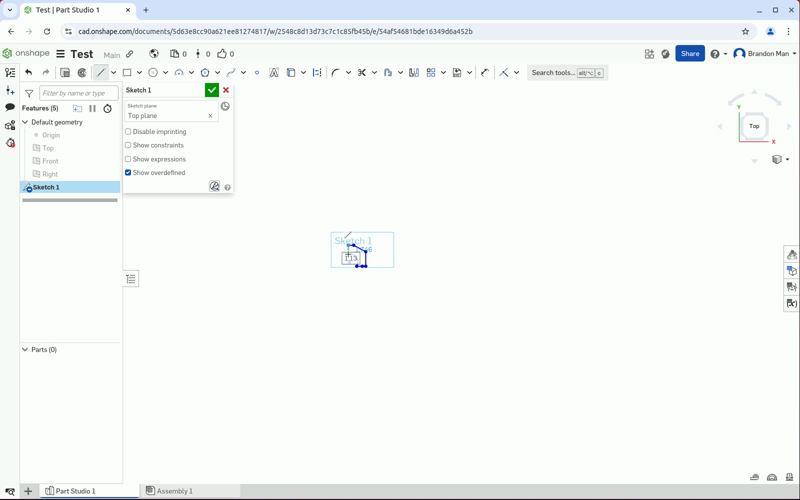
key_up(shift)
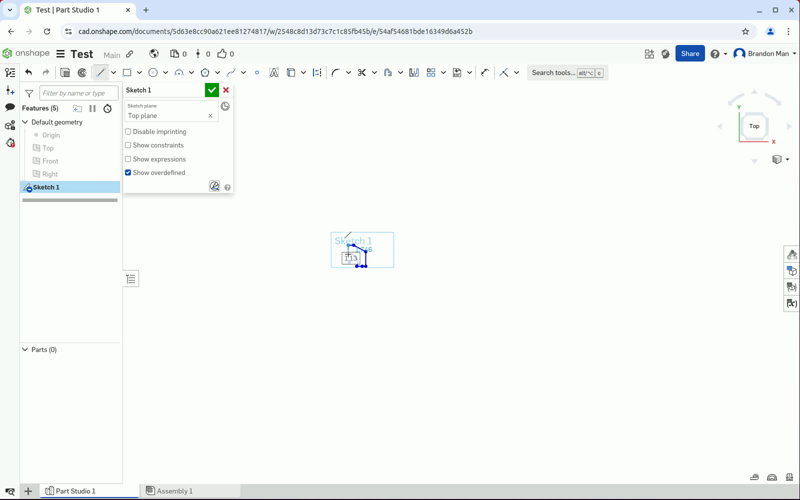
click(348, 253)
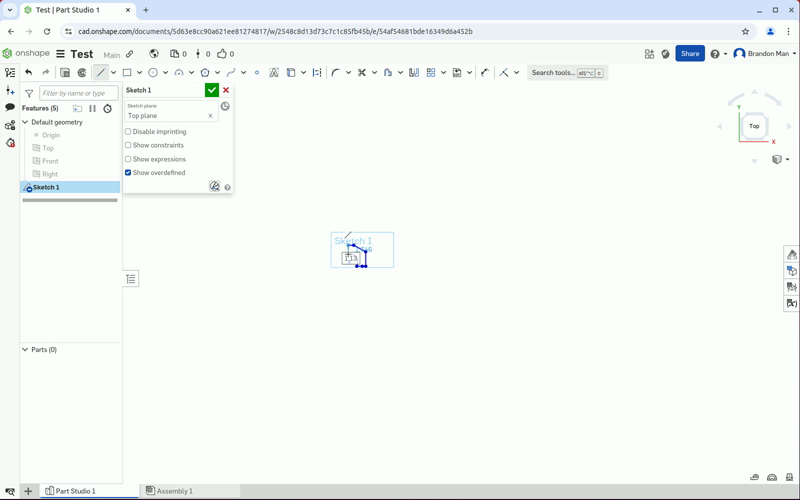
key(esc)
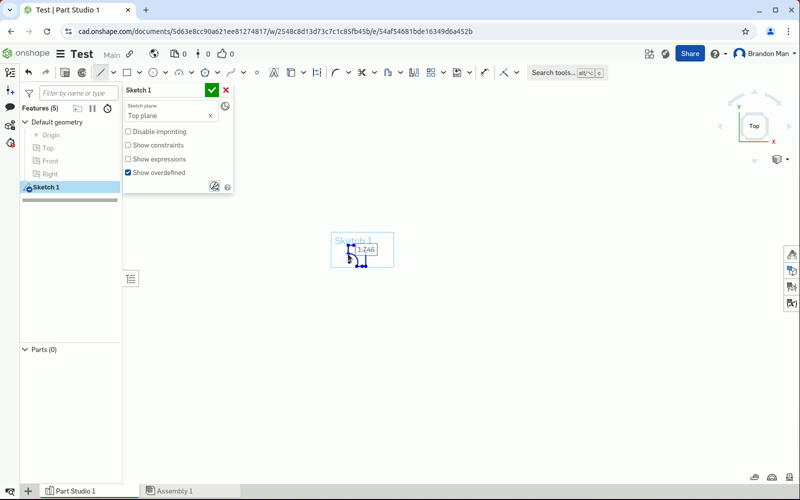
key(c)
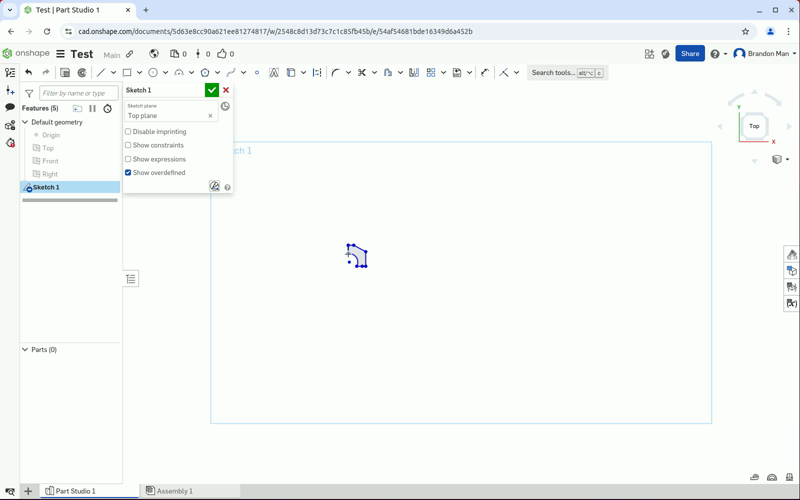
key_down(shift)
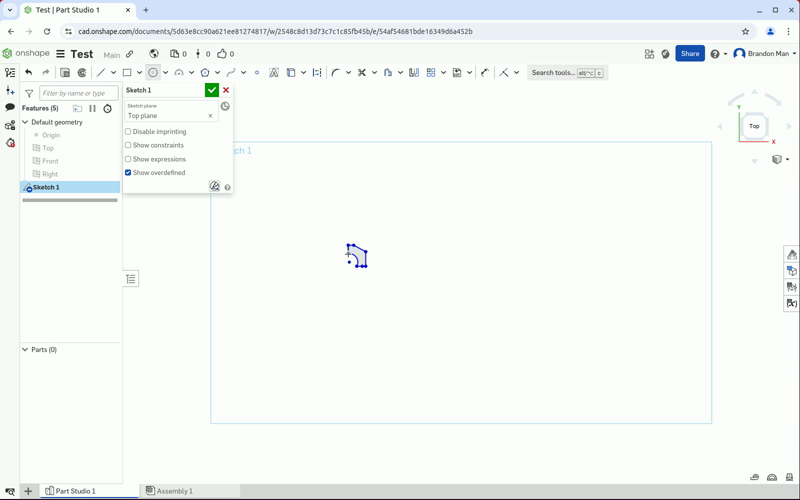
mouse_move(350, 249)
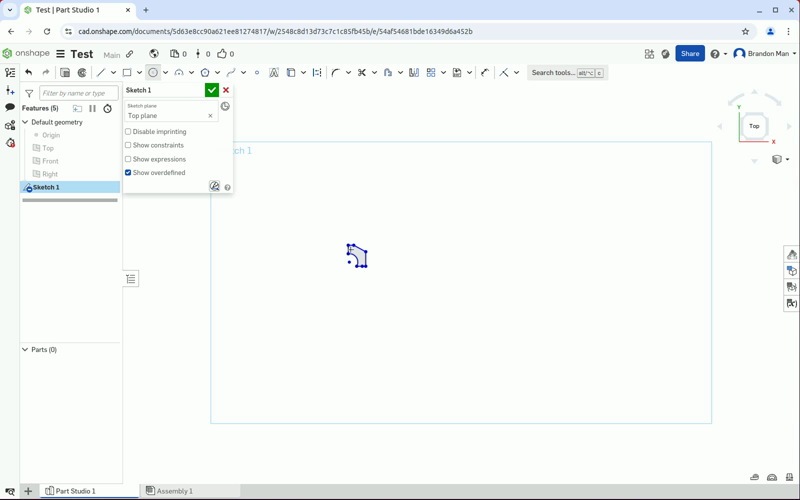
click(350, 249)
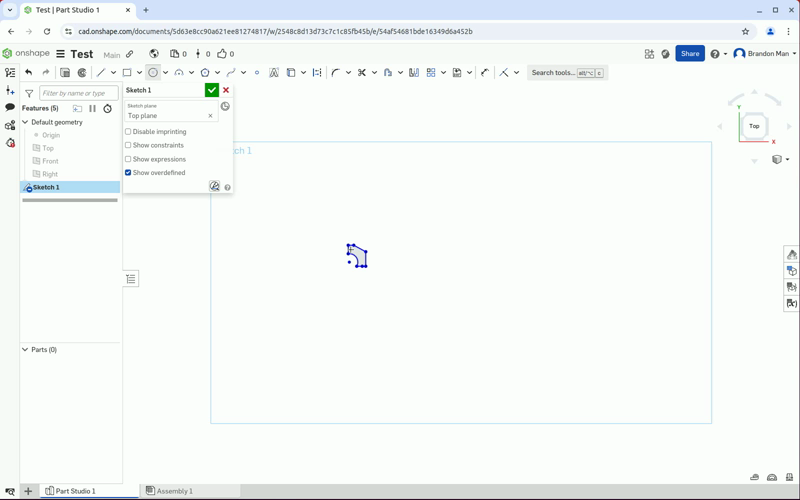
key_up(shift)
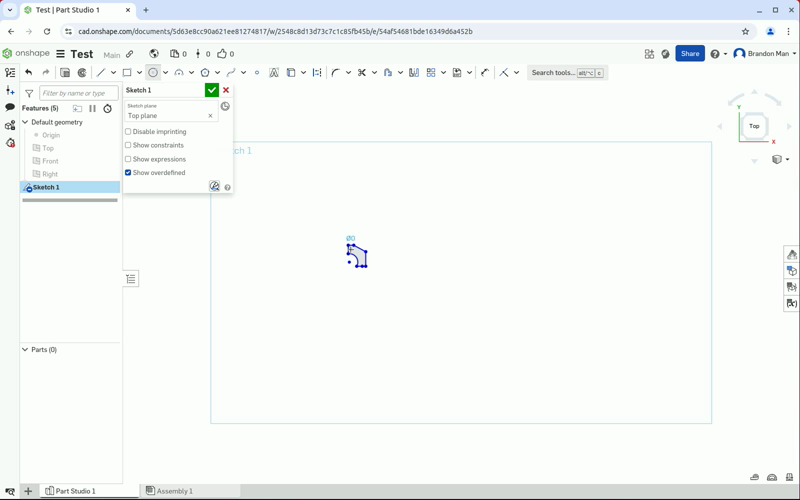
mouse_move(352, 249)
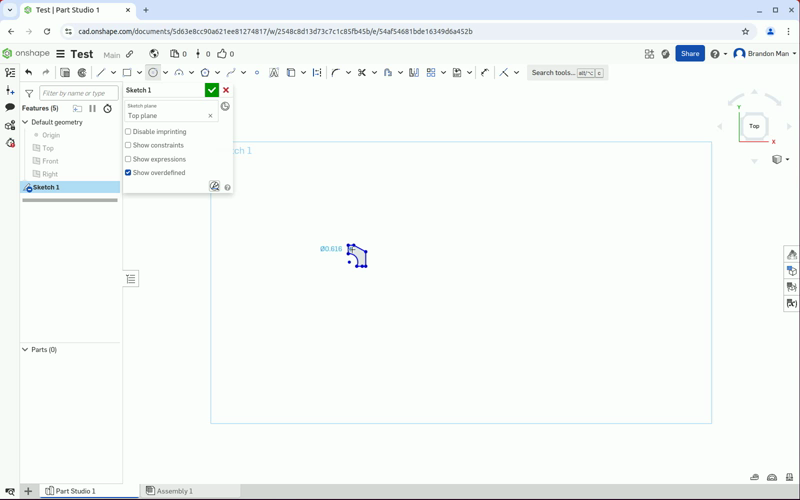
scroll(6)
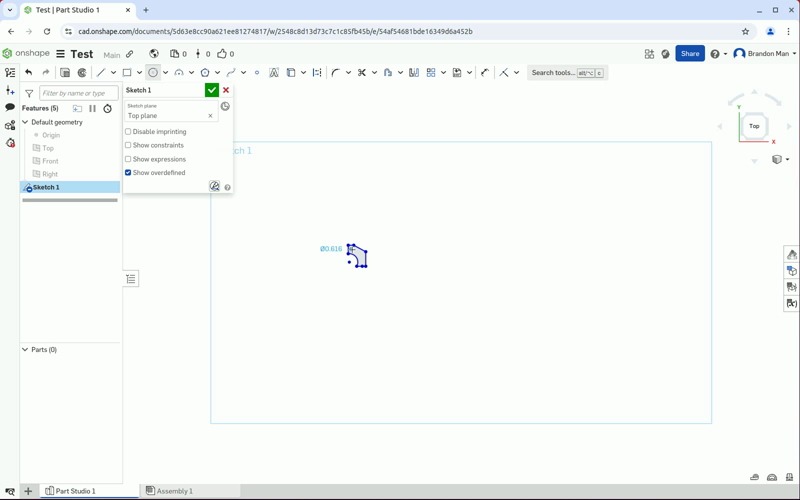
scroll(6)
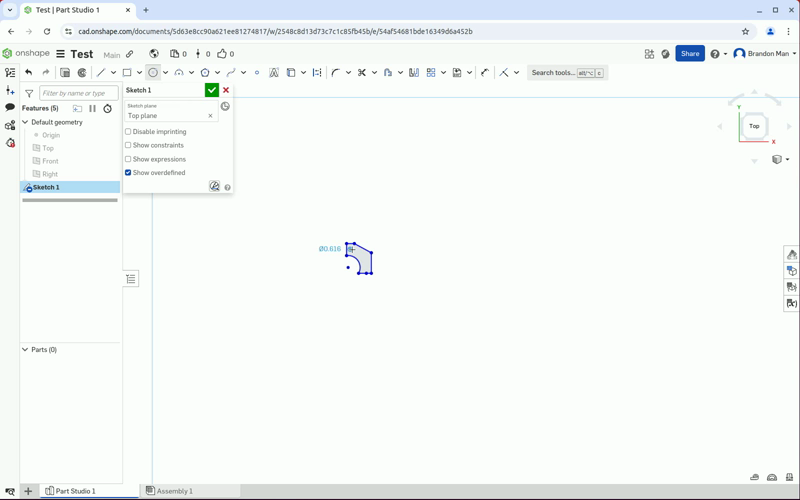
scroll(6)
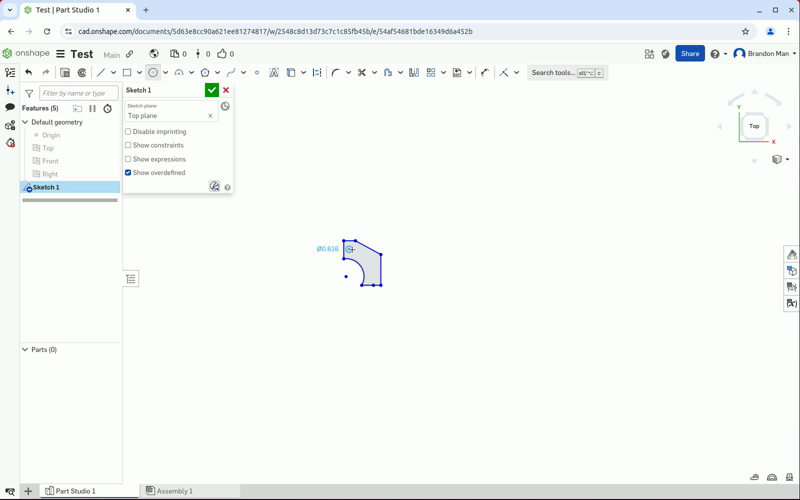
scroll(6)
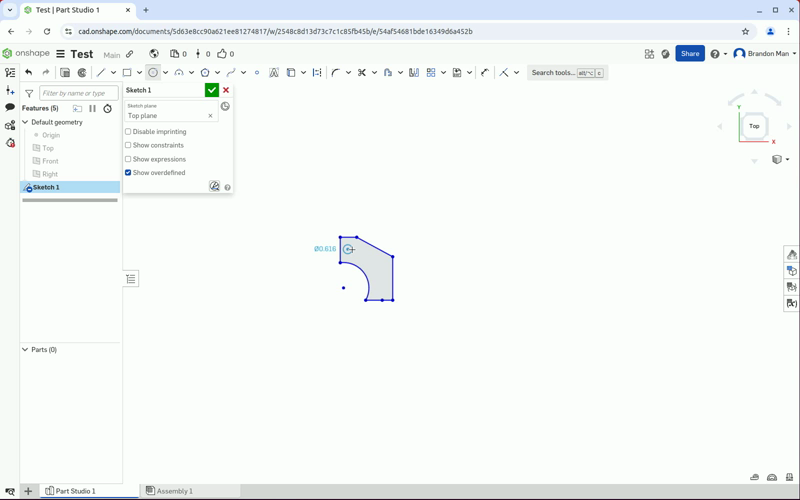
scroll(6)
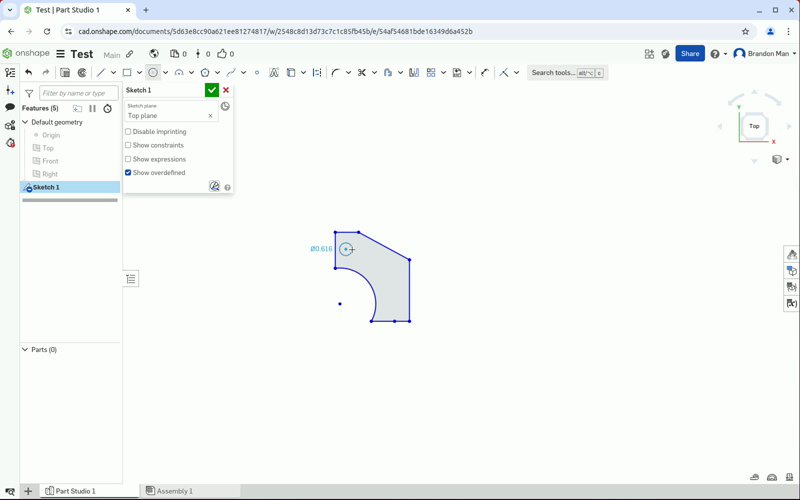
scroll(6)
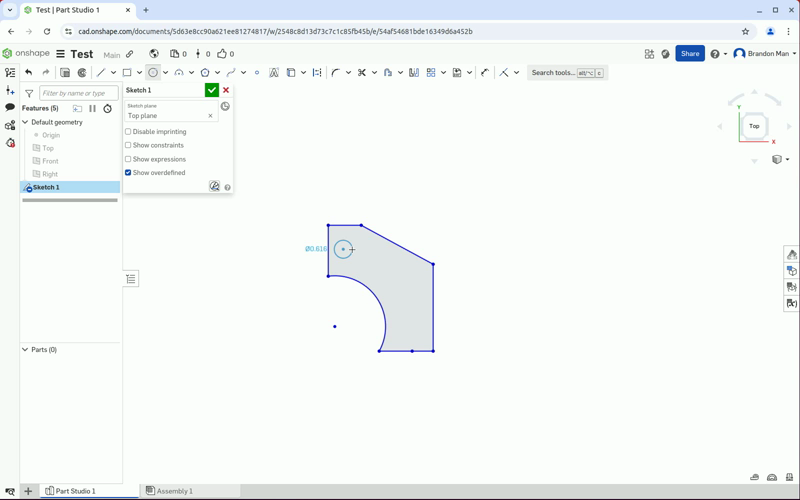
scroll(6)
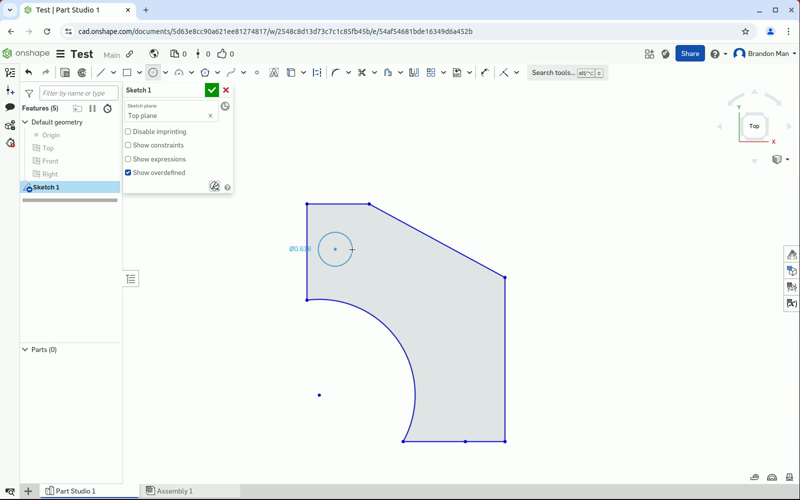
click(352, 249)
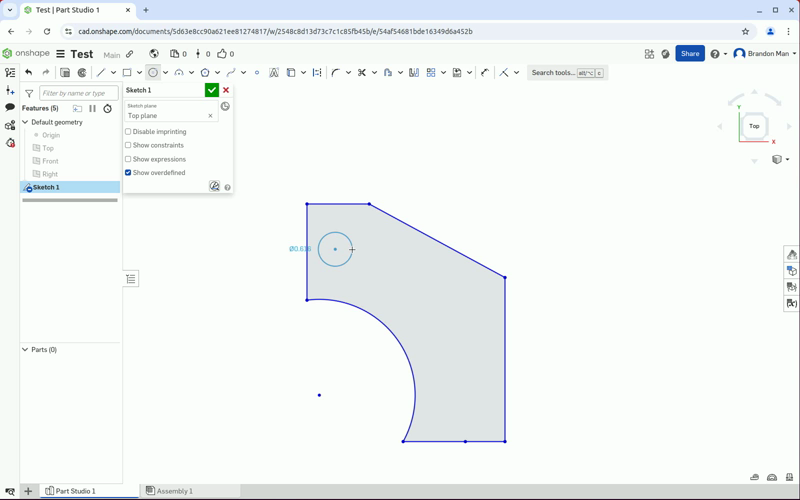
scroll(-6)
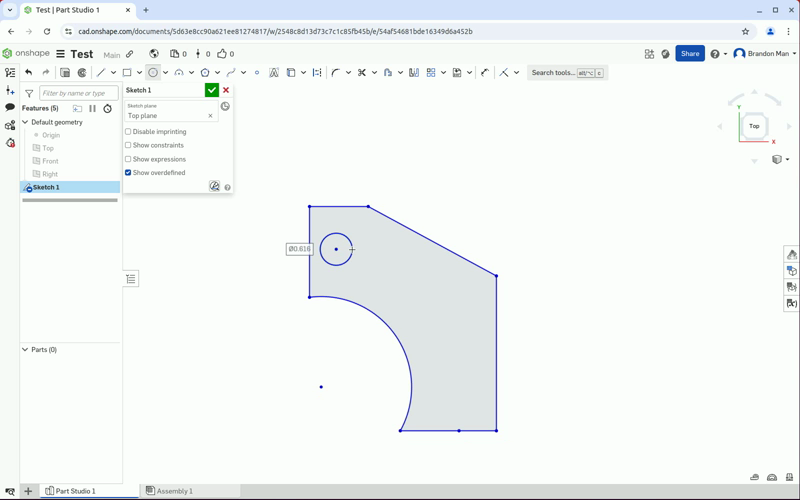
scroll(-6)
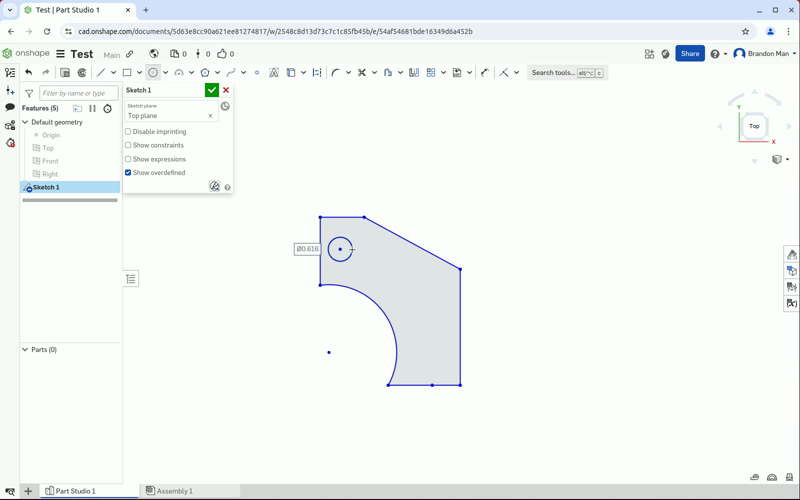
scroll(-6)
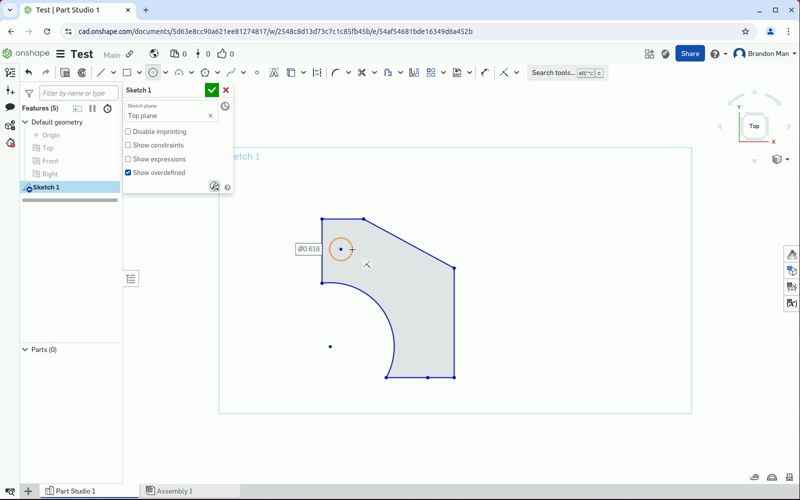
scroll(-6)
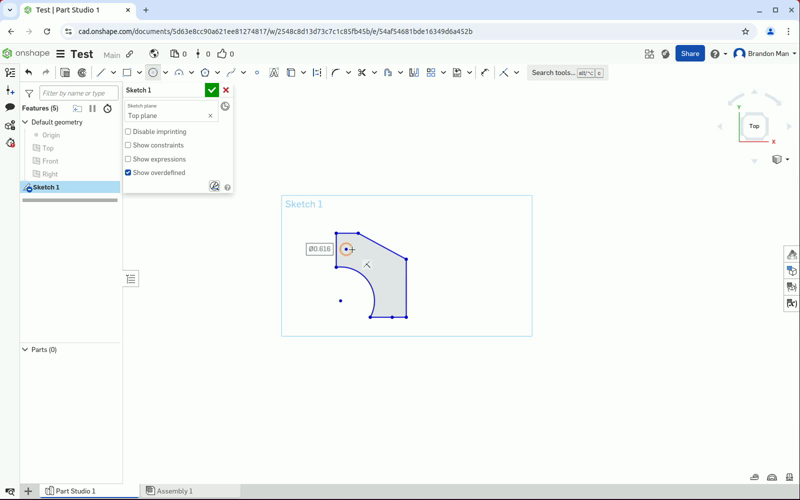
scroll(-6)
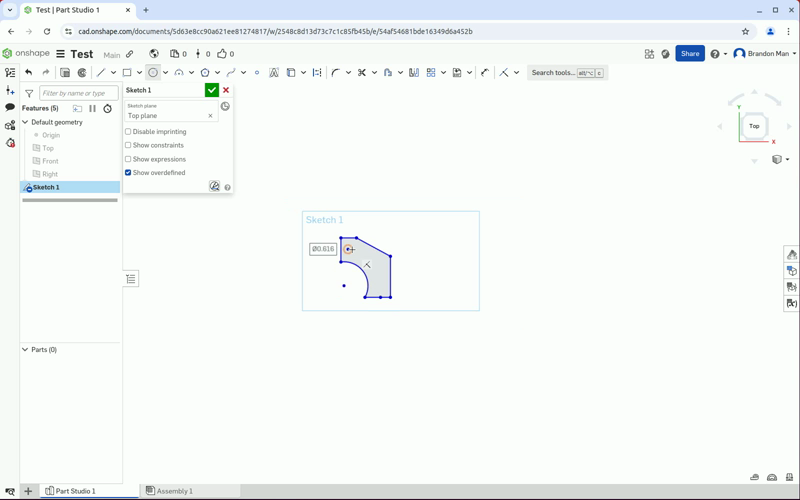
scroll(-6)
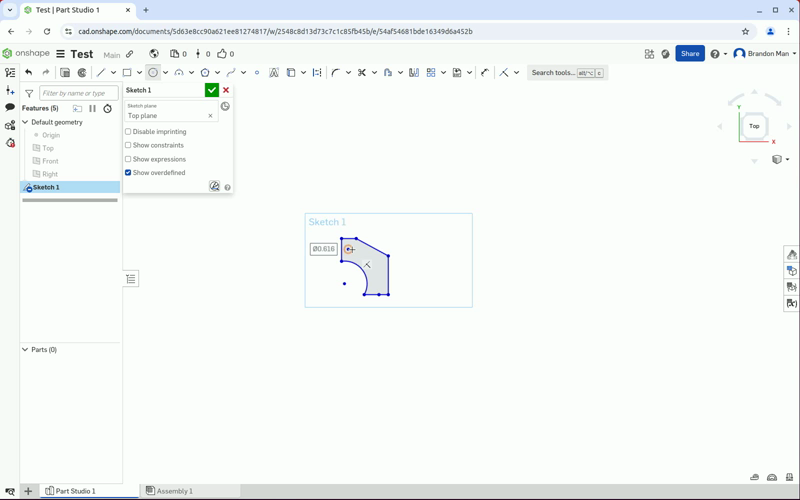
scroll(-6)
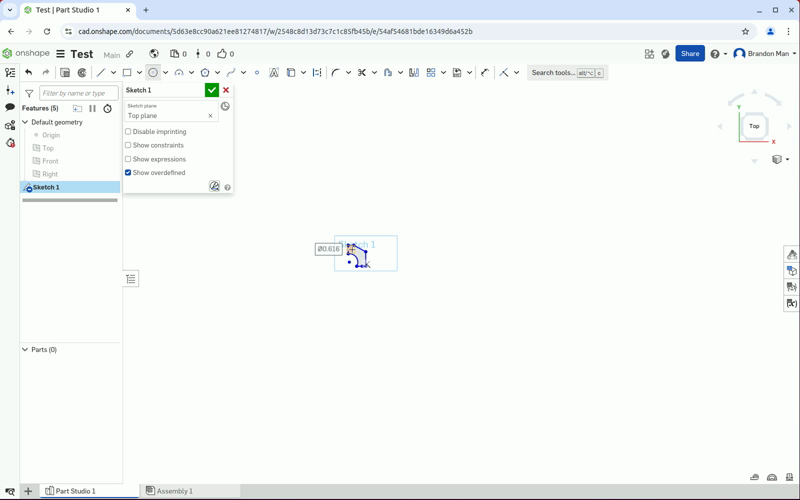
key(esc)
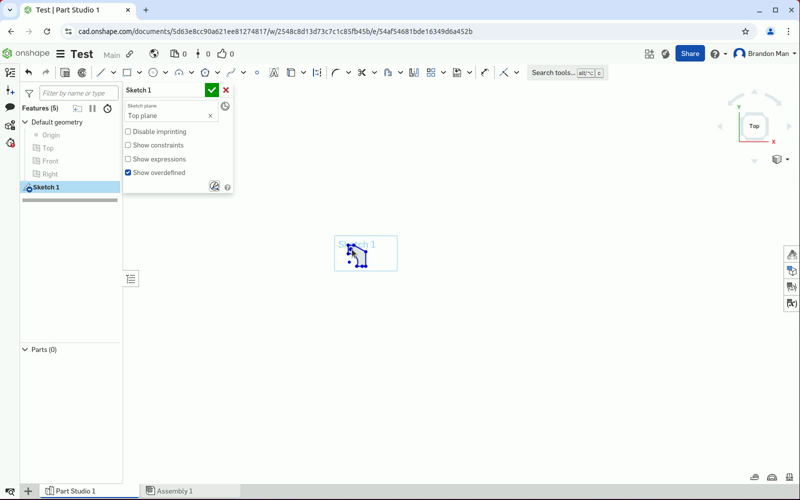
mouse_move(351, 253)
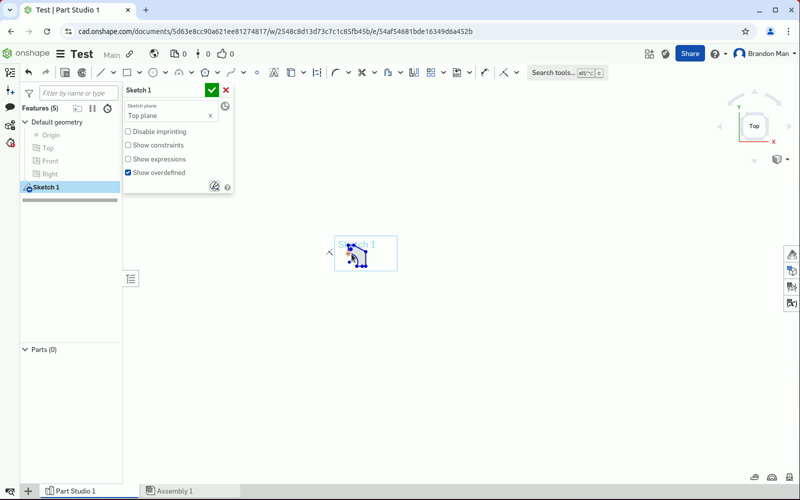
scroll(6)
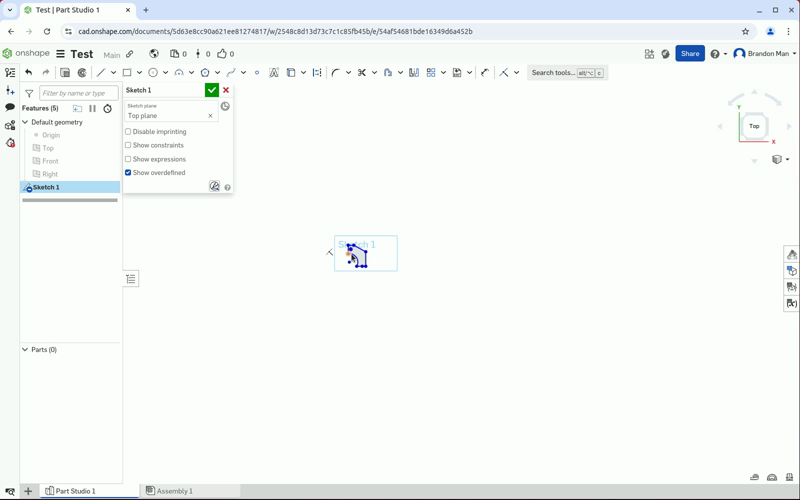
scroll(6)
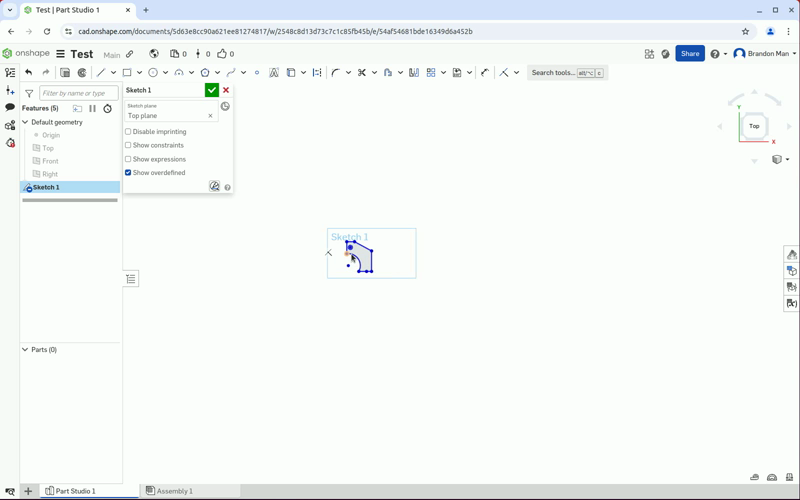
scroll(6)
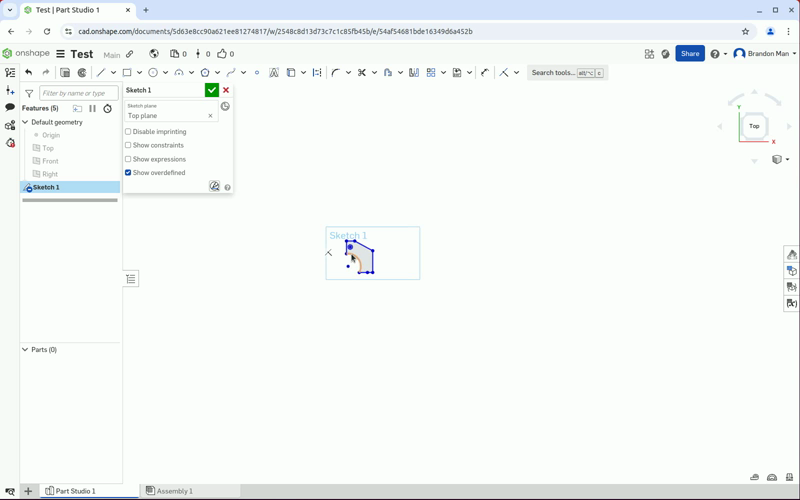
scroll(6)
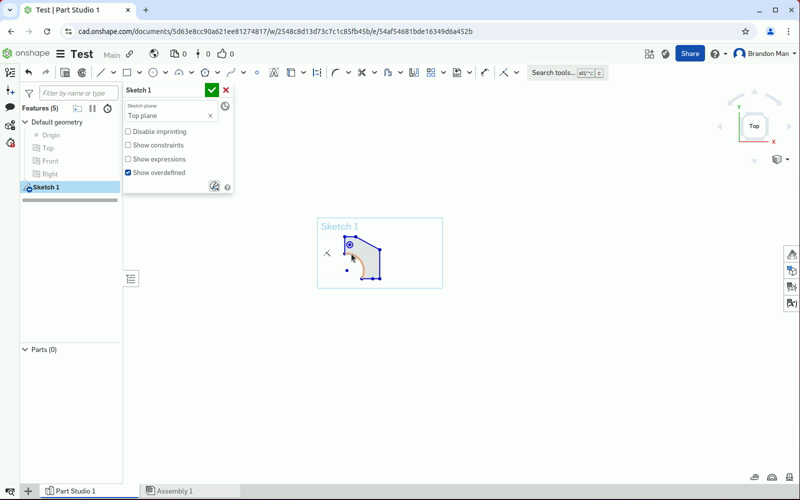
scroll(6)
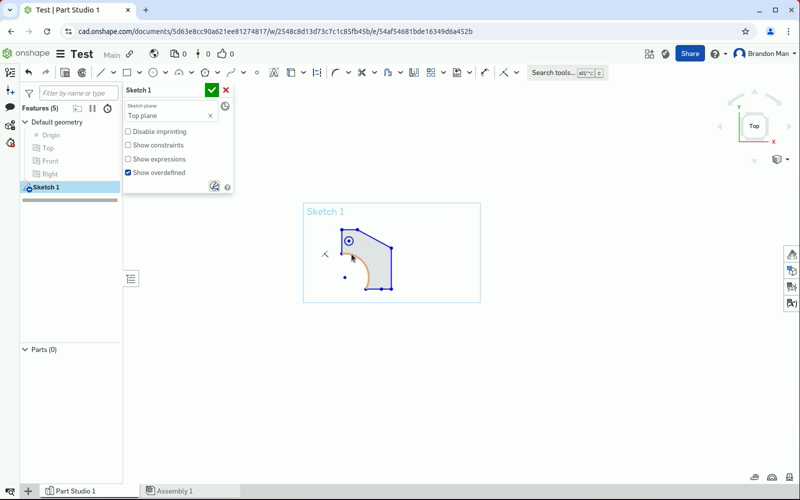
scroll(6)
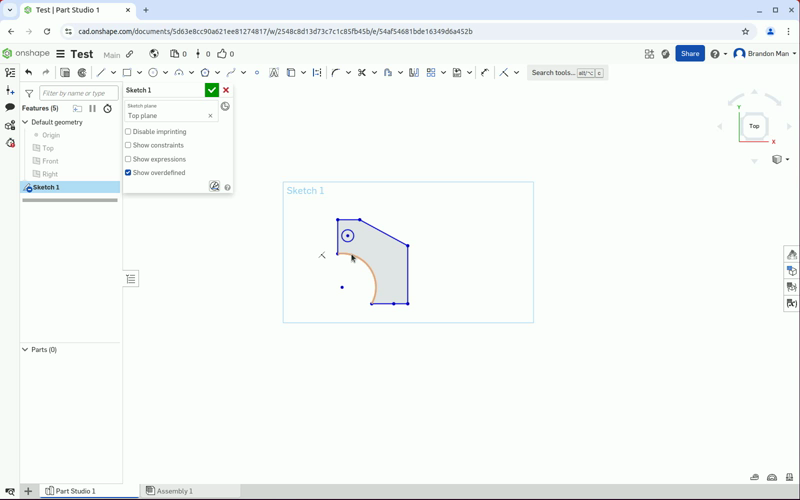
scroll(6)
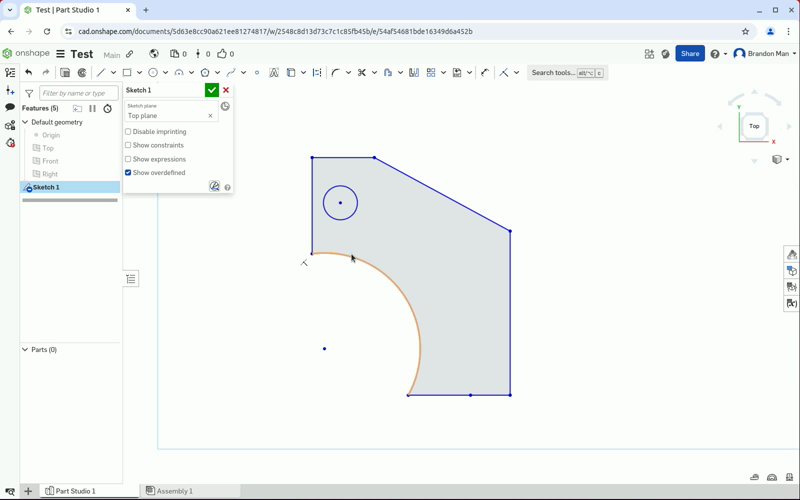
click(351, 253)
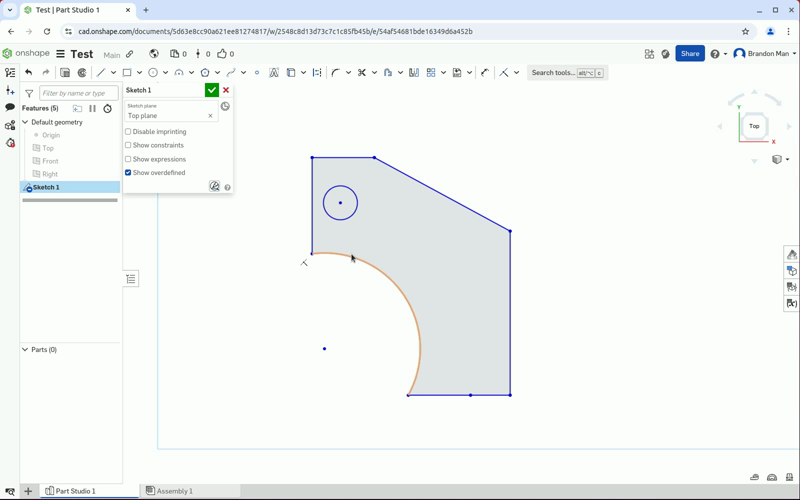
scroll(-6)
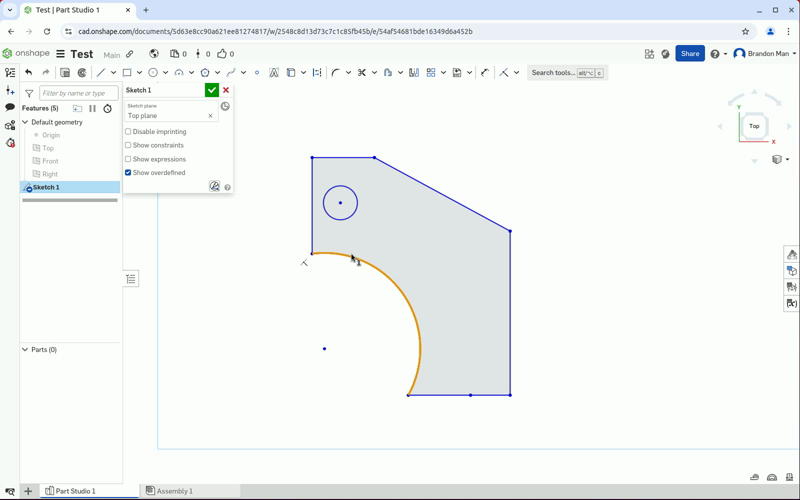
scroll(-6)
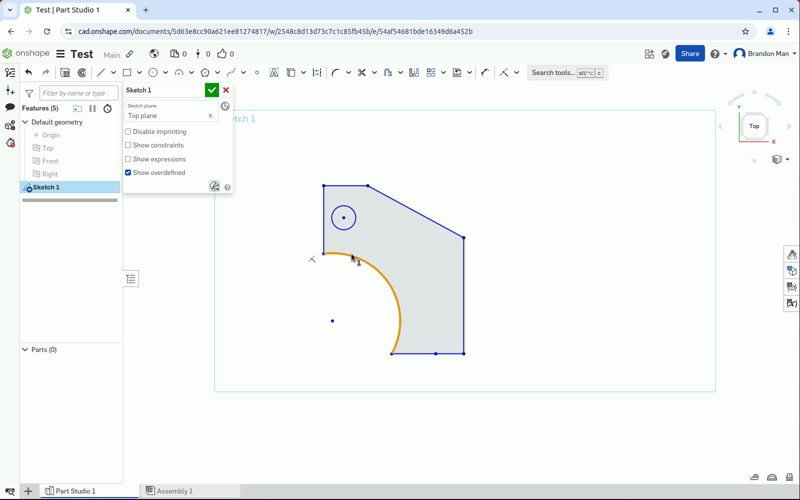
scroll(-6)
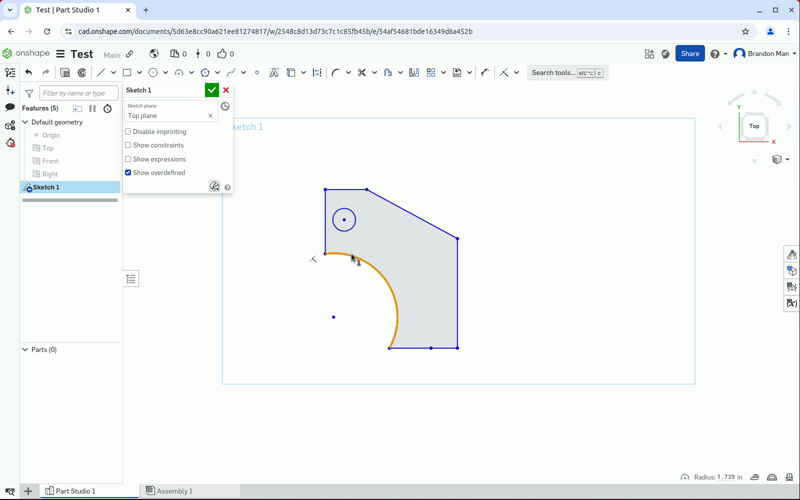
scroll(-6)
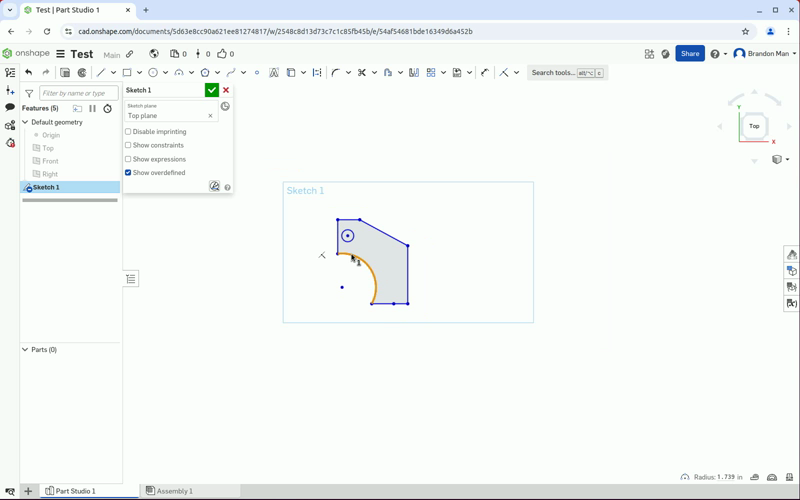
scroll(-6)
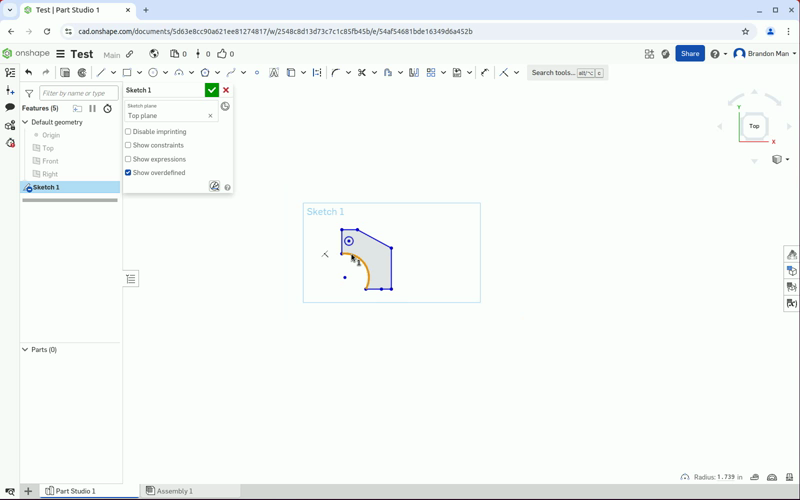
scroll(-6)
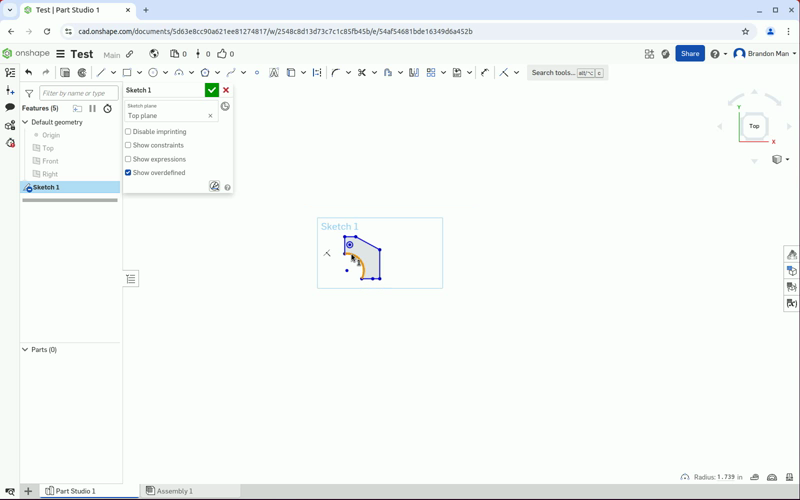
scroll(-6)
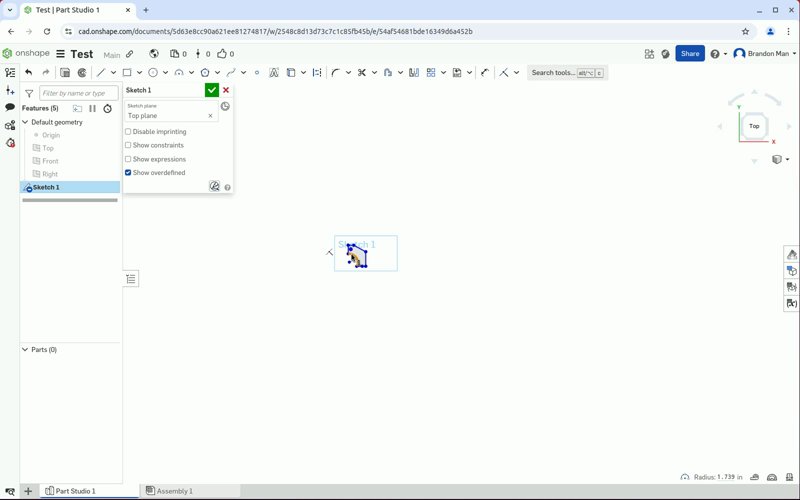
mouse_move(73, 352)
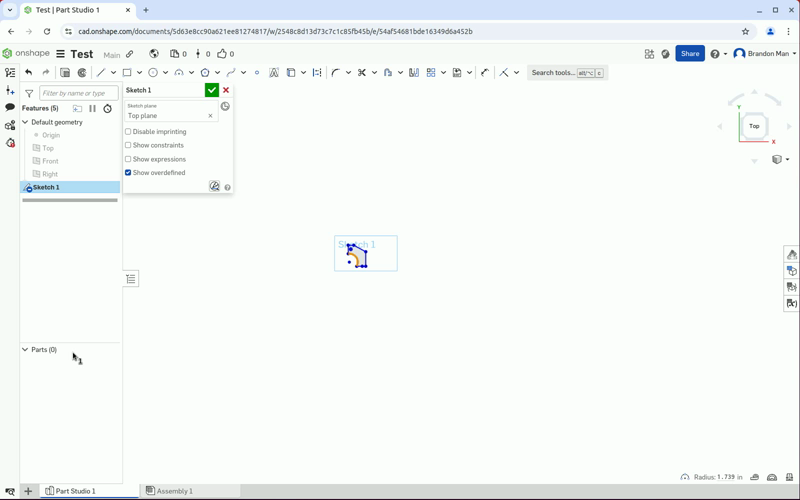
key(shift+y)
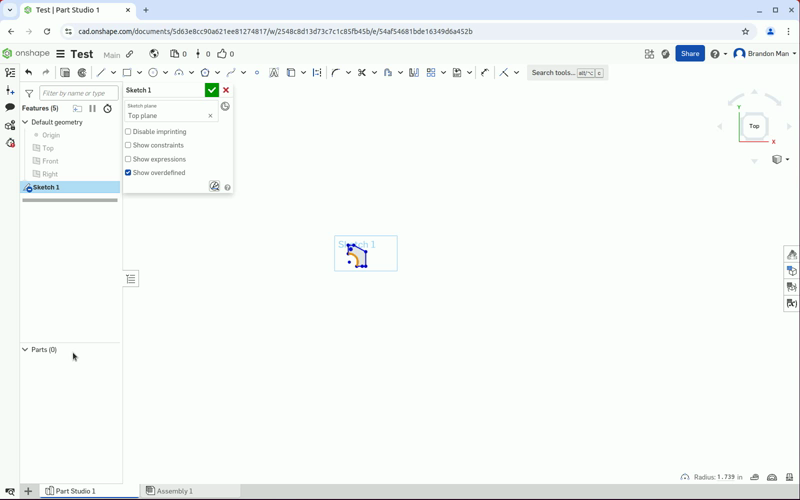
key(shift+e)
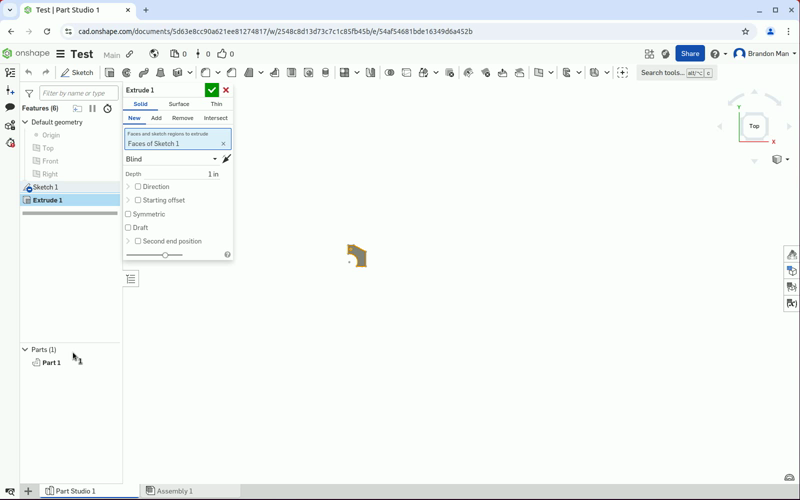
mouse_move(143, 106)
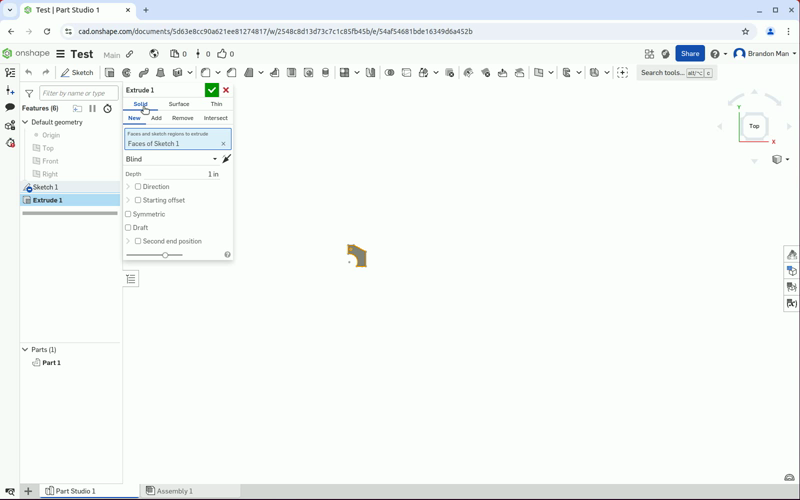
click(143, 106)
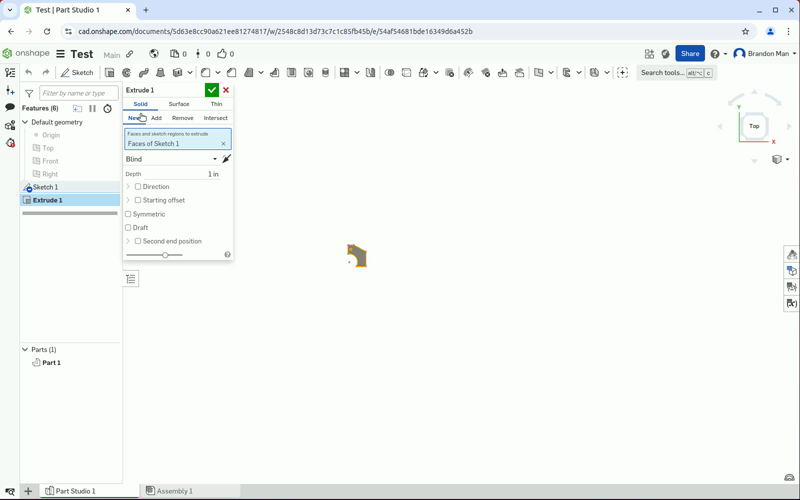
mouse_move(137, 120)
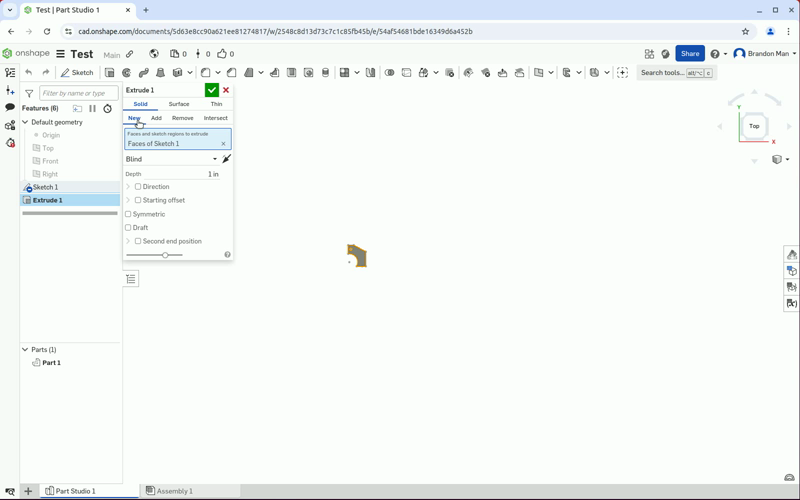
click(137, 120)
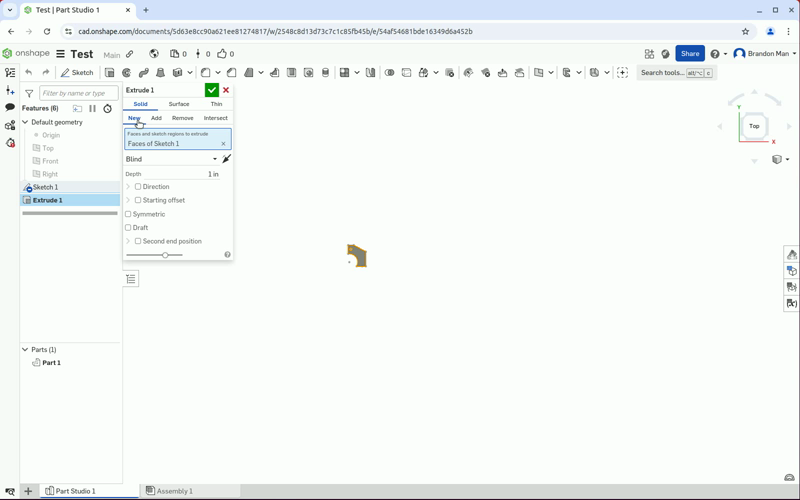
key(tab, 4)
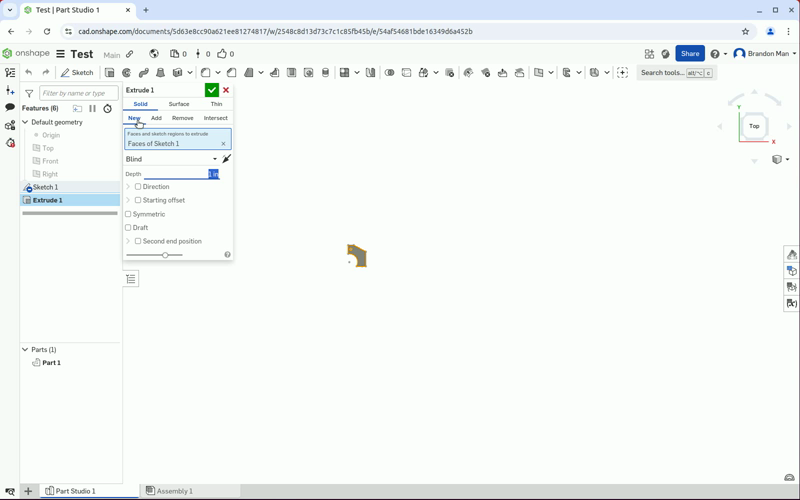
text(0.481)
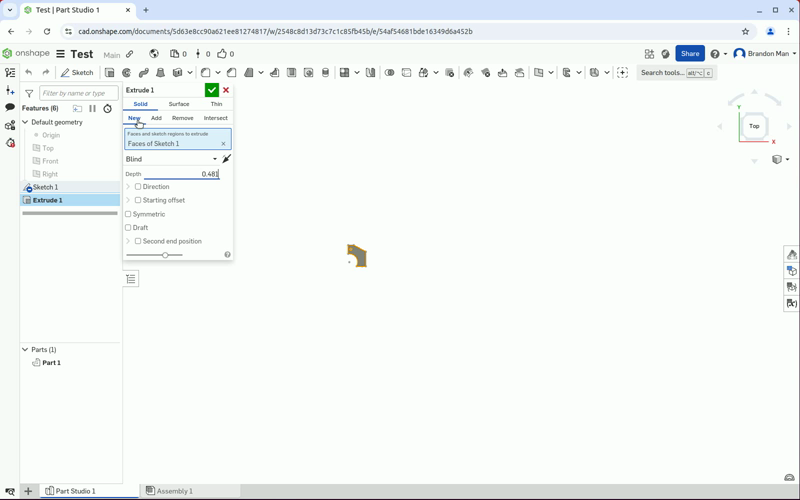
key(enter)
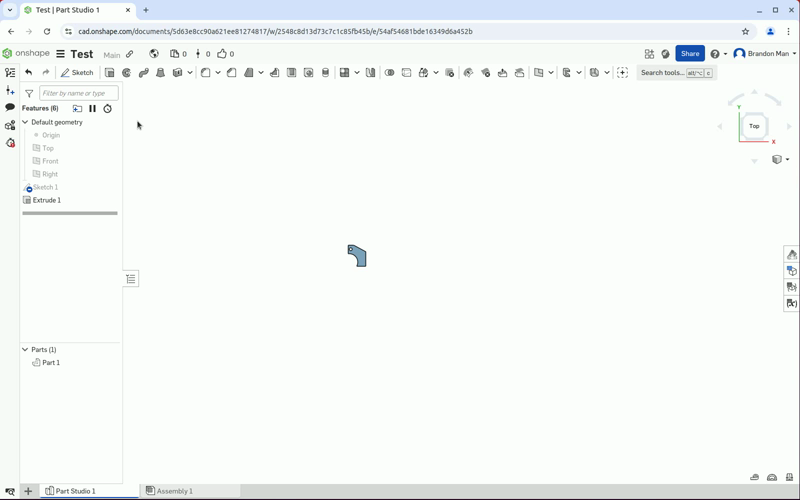
key(shift+h)
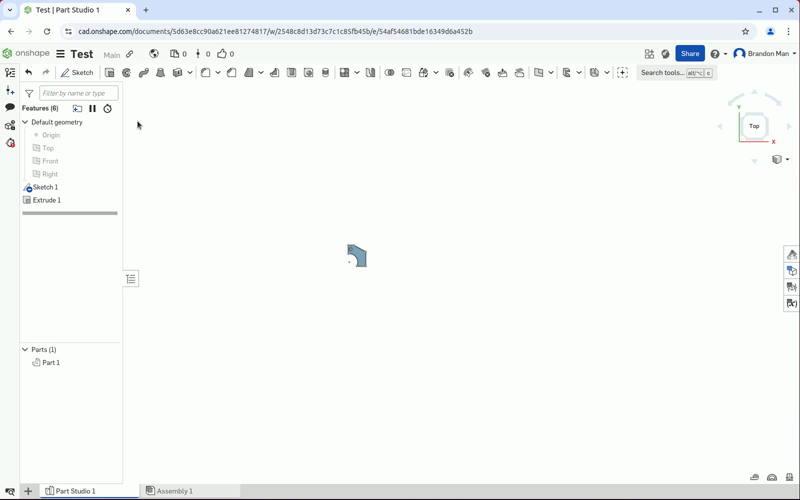
key(shift+h)
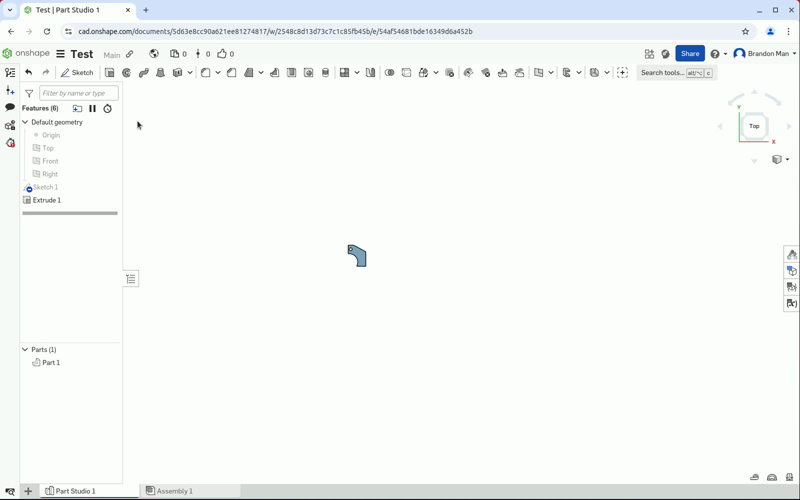
mouse_move(73, 189)
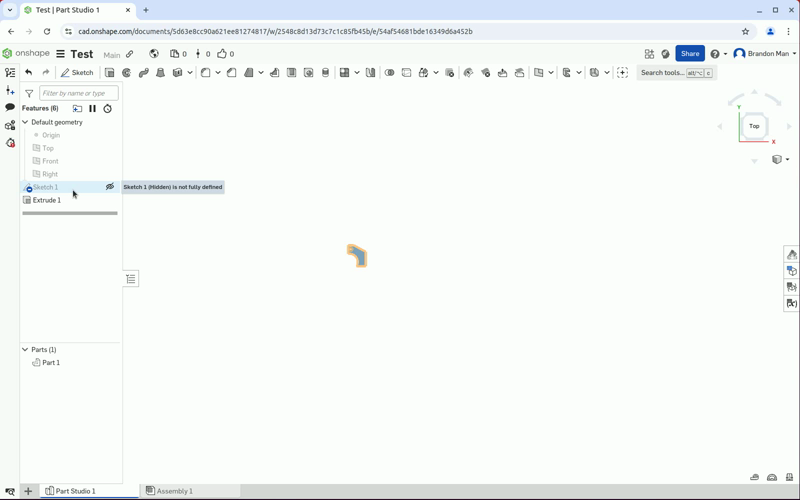
click(73, 189)
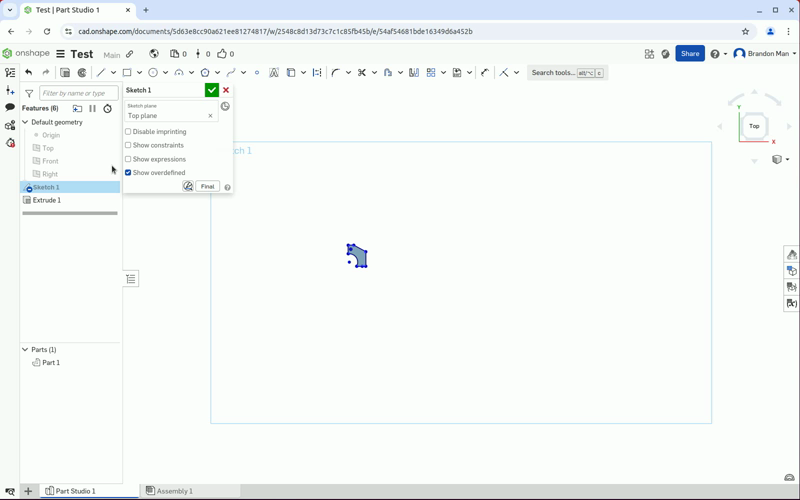
mouse_move(229, 92)
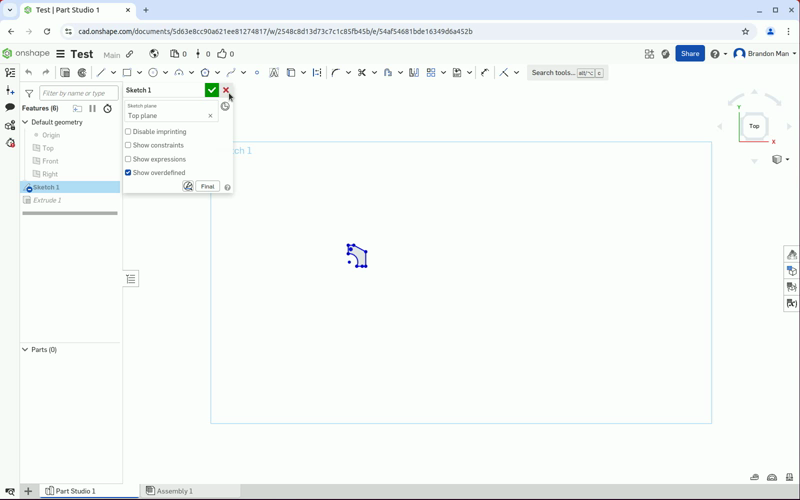
click(229, 92)
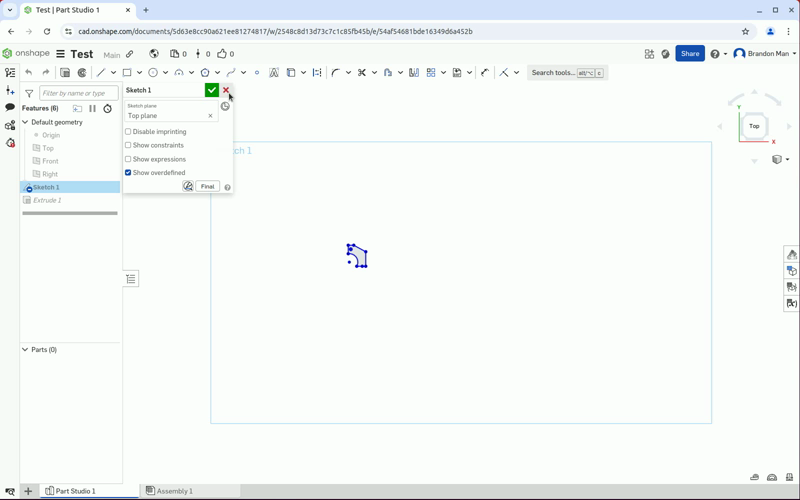
key(shift+s)
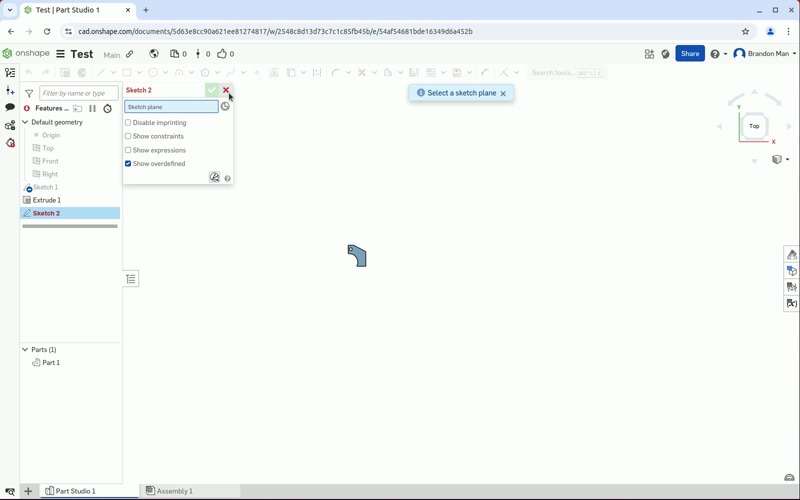
mouse_move(73, 150)
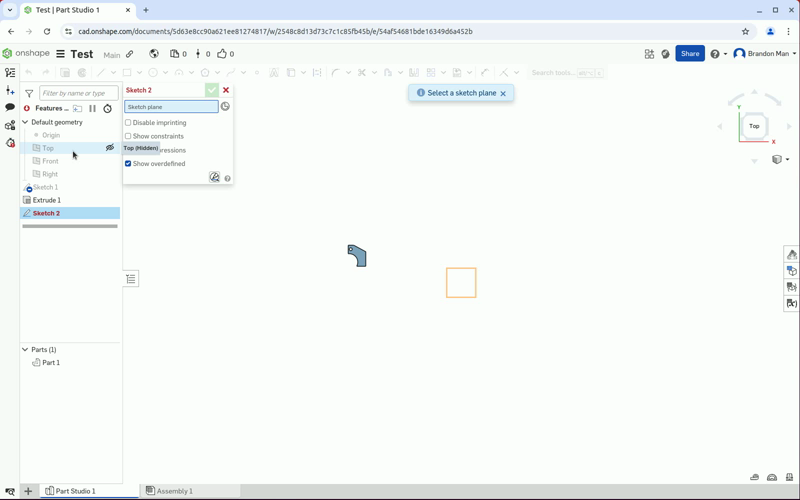
click(73, 150)
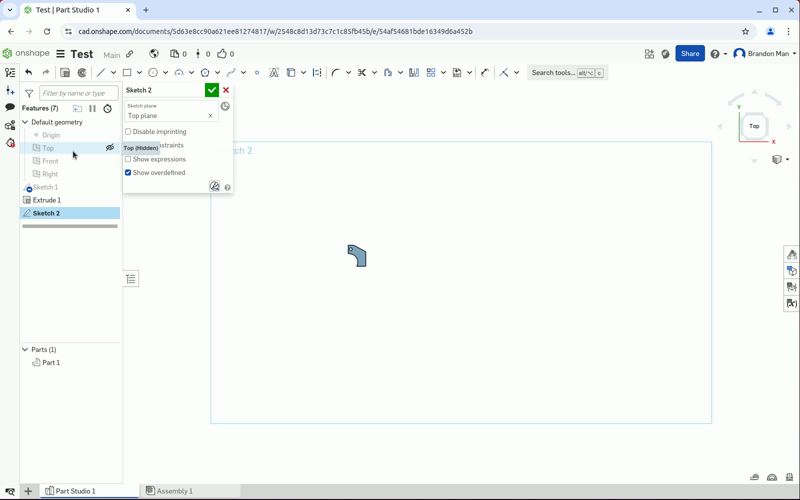
mouse_move(73, 352)
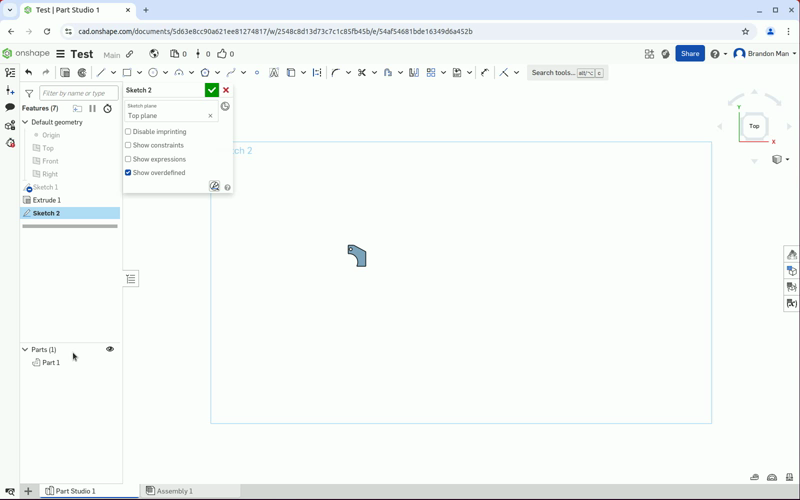
key(y)
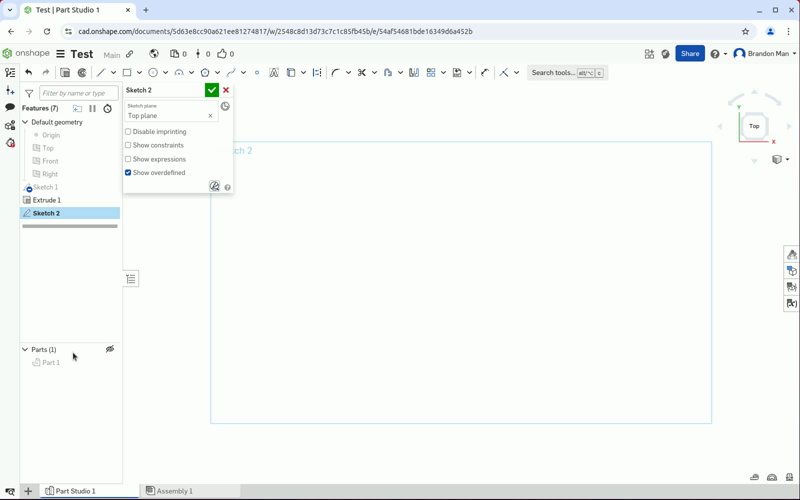
key(l)
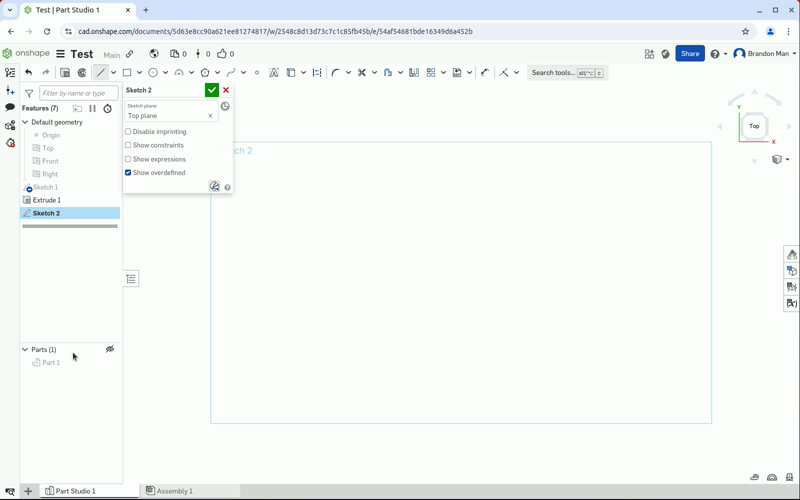
key_down(shift)
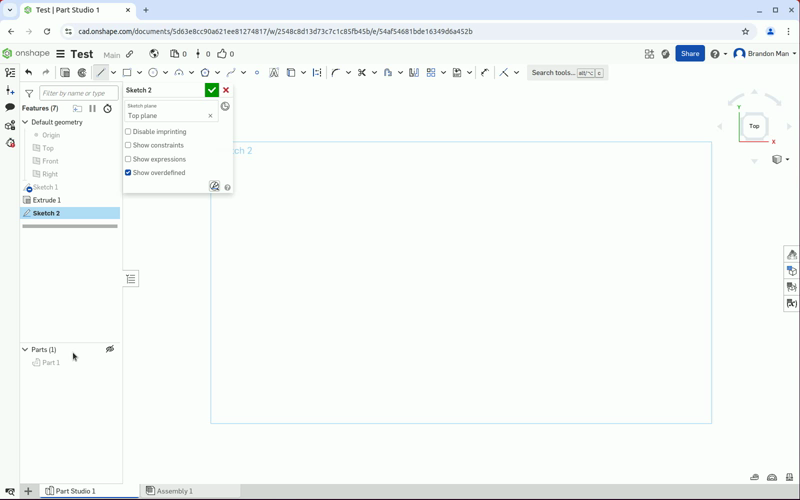
mouse_move(364, 266)
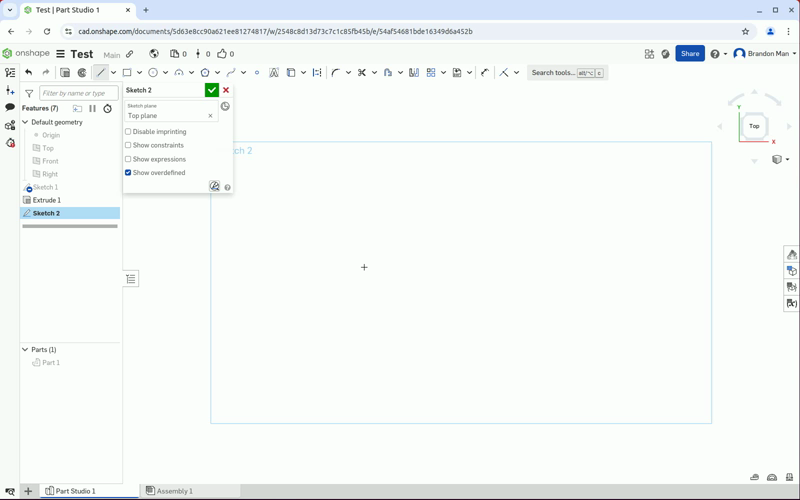
click(364, 266)
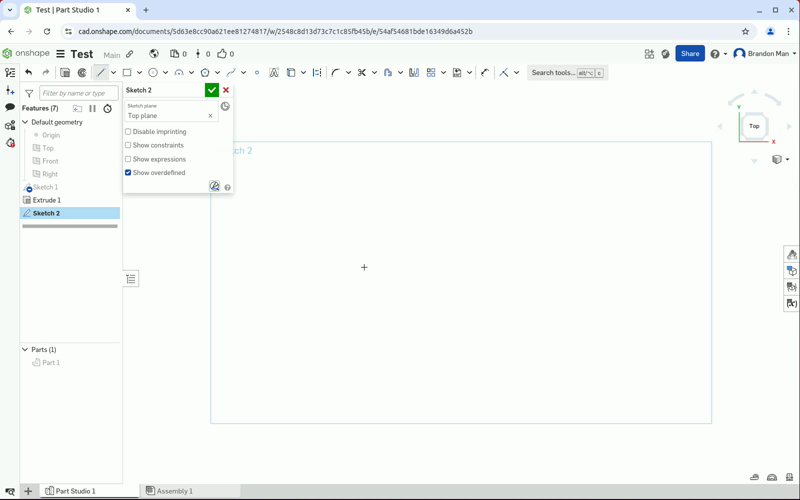
key_up(shift)
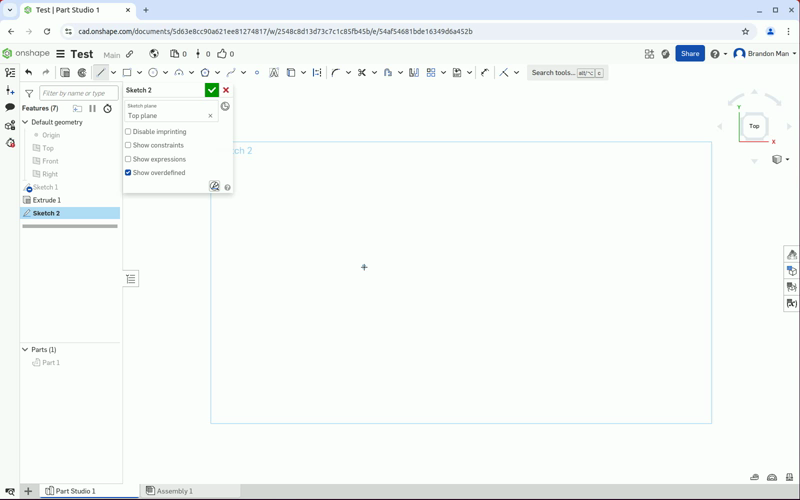
key_down(shift)
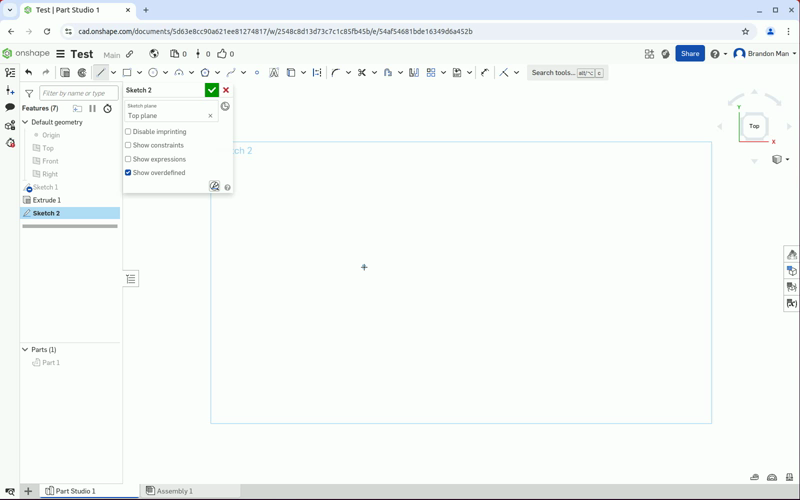
mouse_move(394, 266)
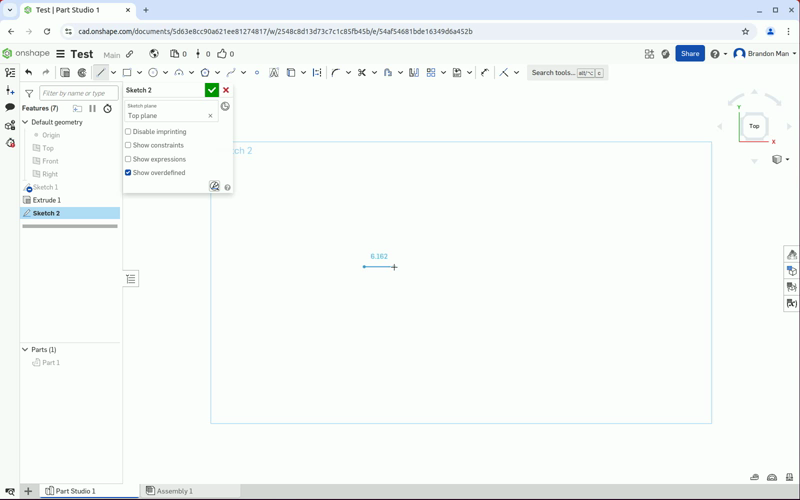
mouse_move(369, 266)
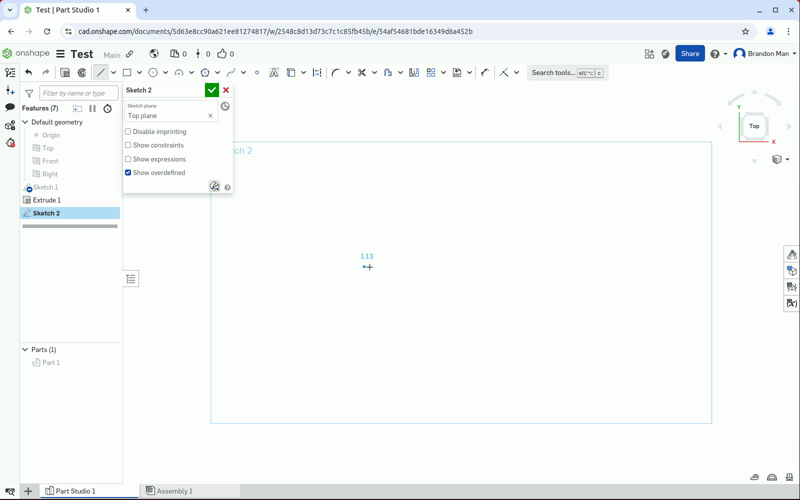
scroll(6)
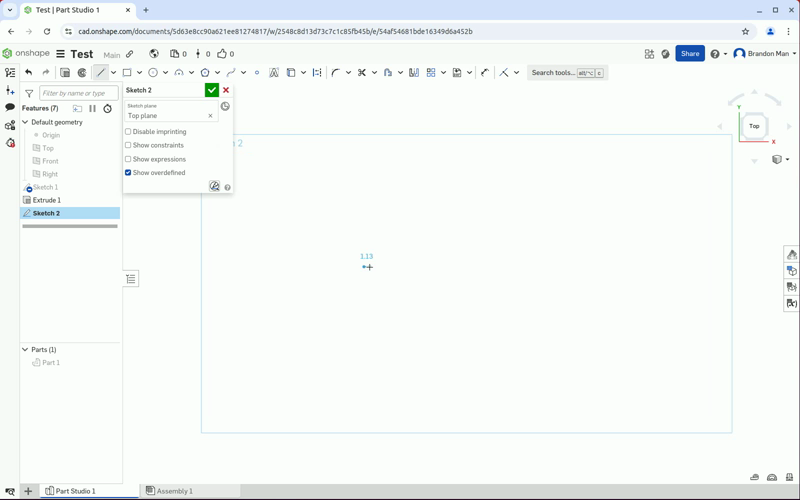
scroll(6)
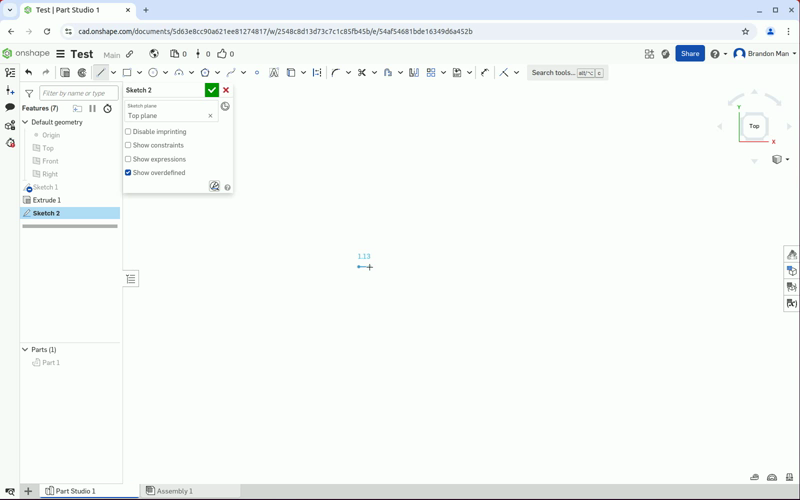
scroll(6)
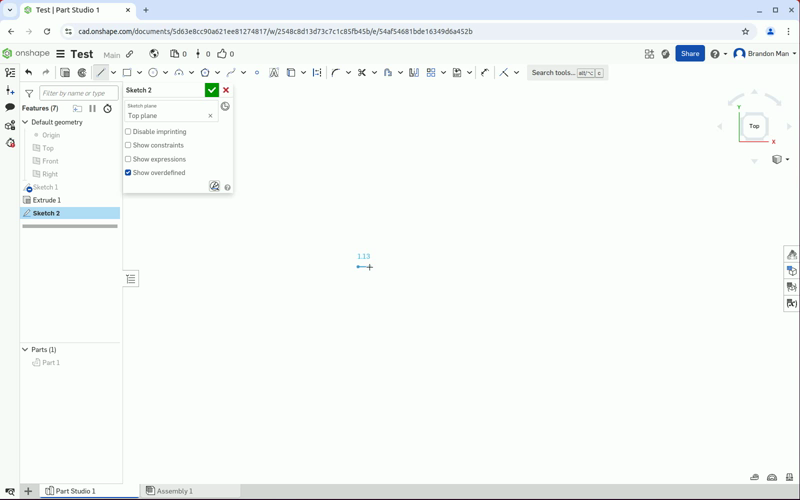
scroll(6)
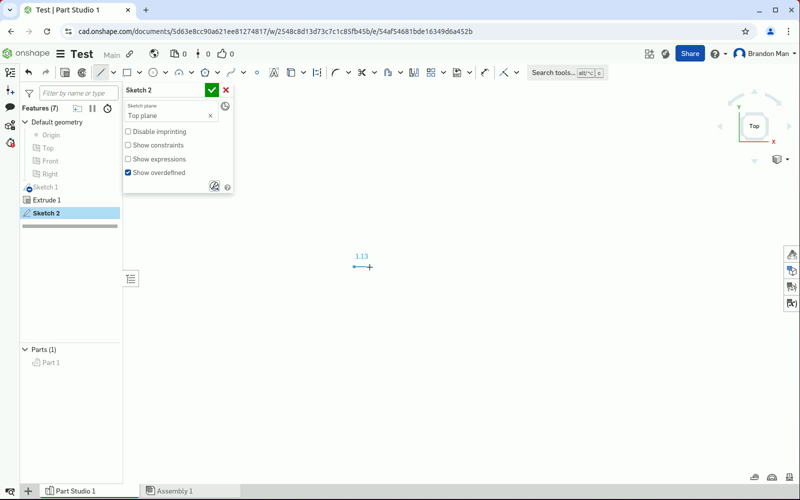
scroll(6)
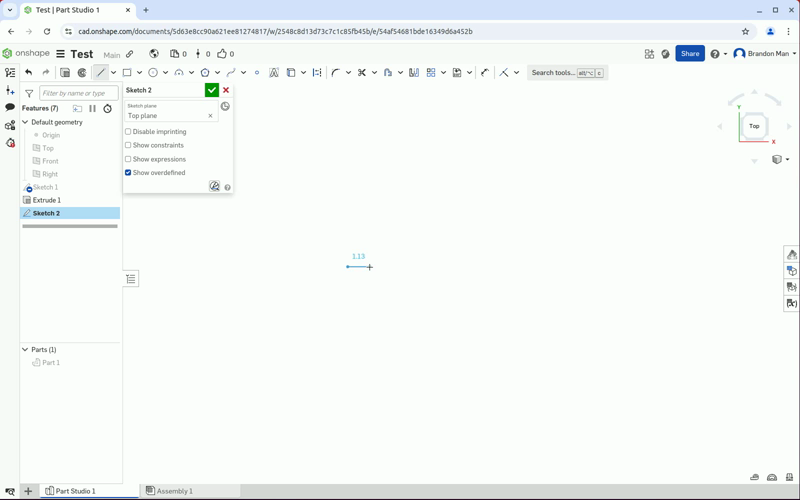
scroll(6)
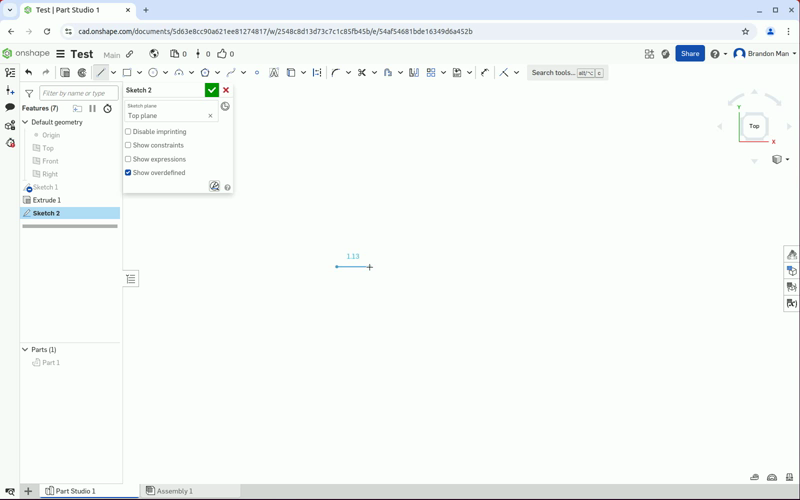
scroll(6)
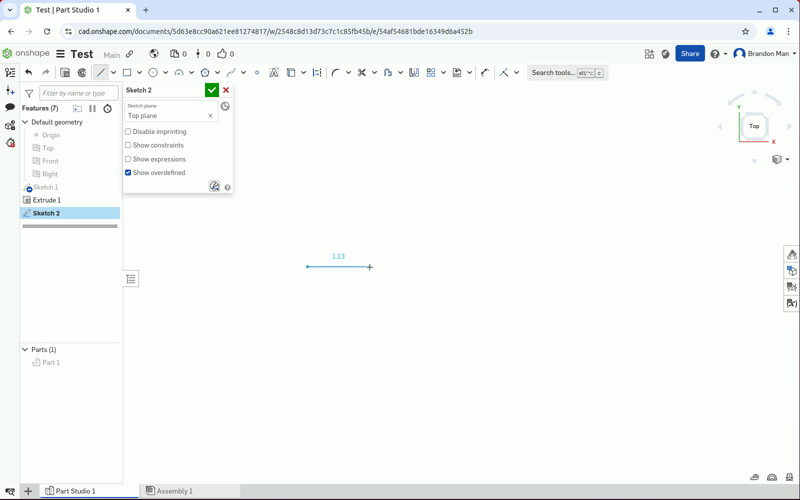
click(369, 266)
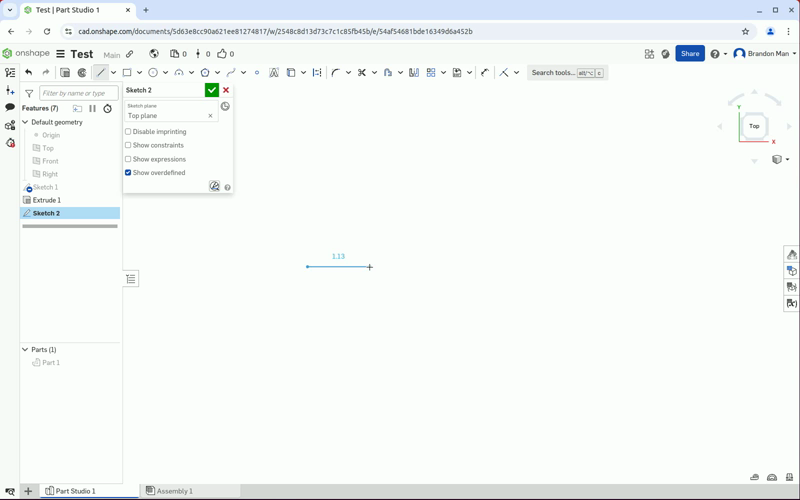
scroll(-6)
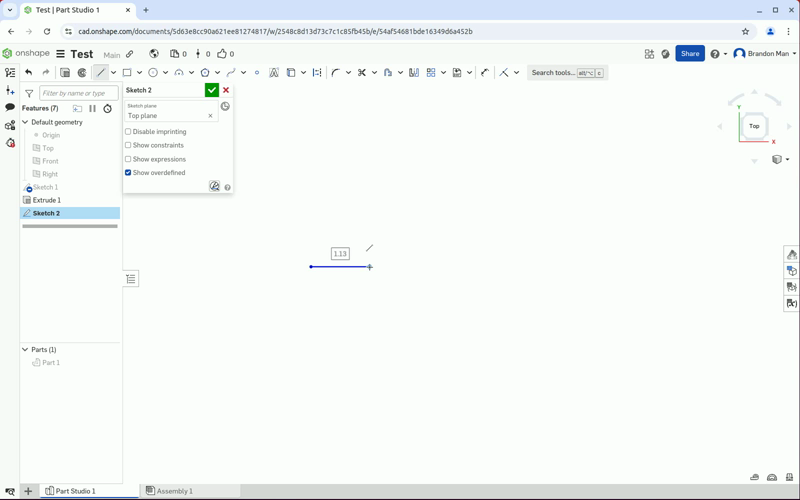
scroll(-6)
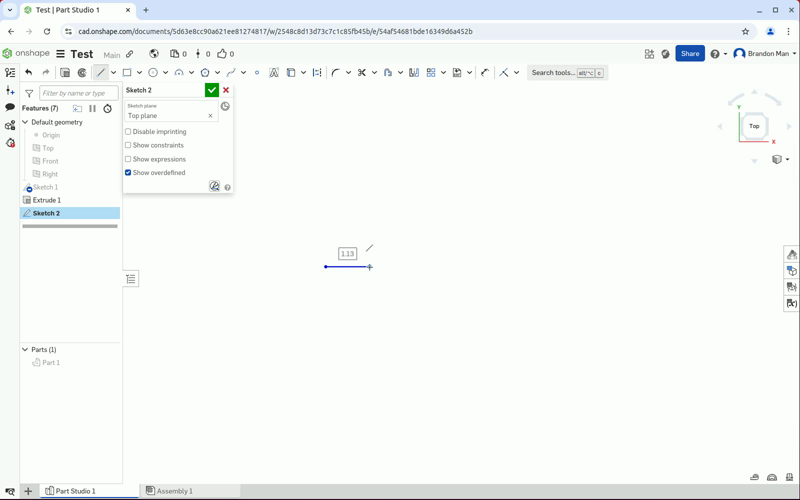
scroll(-6)
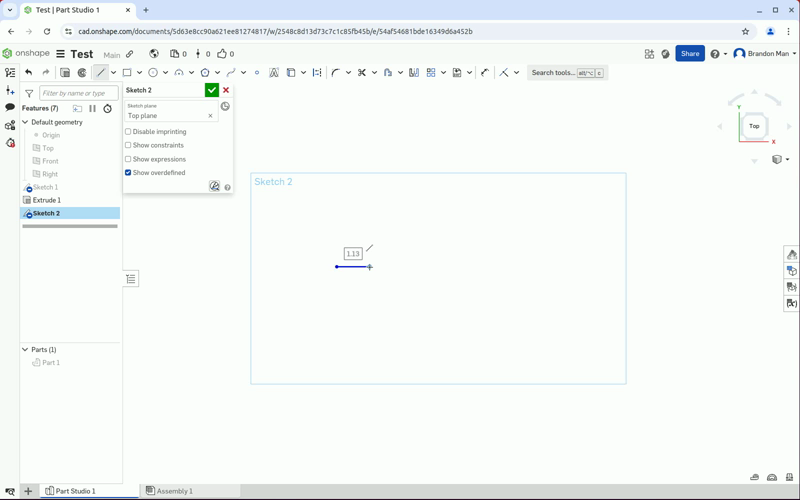
scroll(-6)
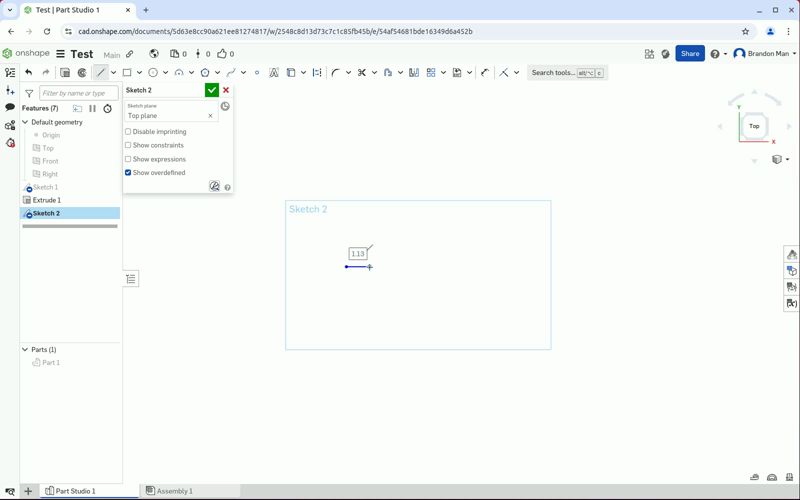
scroll(-6)
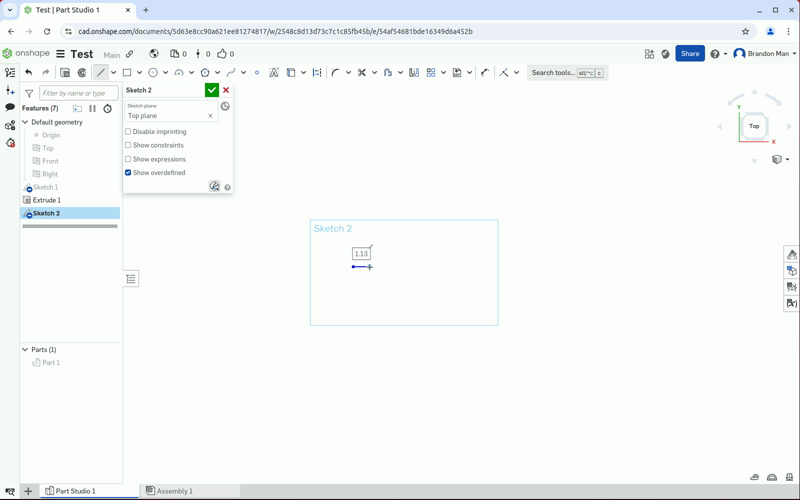
scroll(-6)
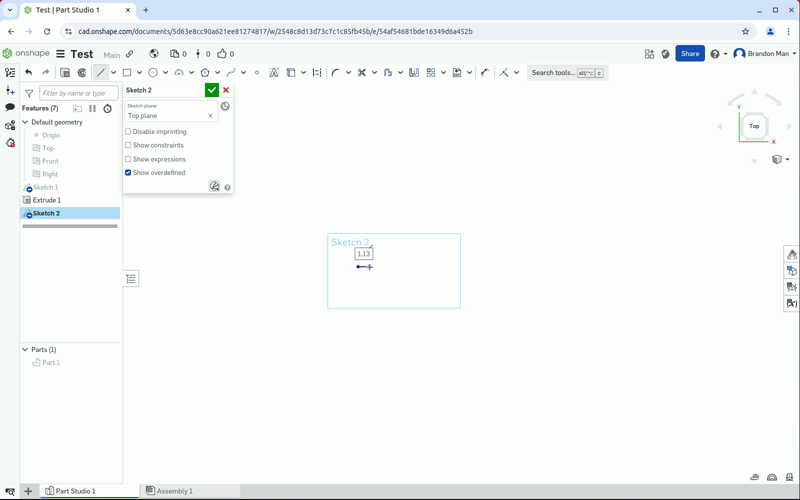
scroll(-6)
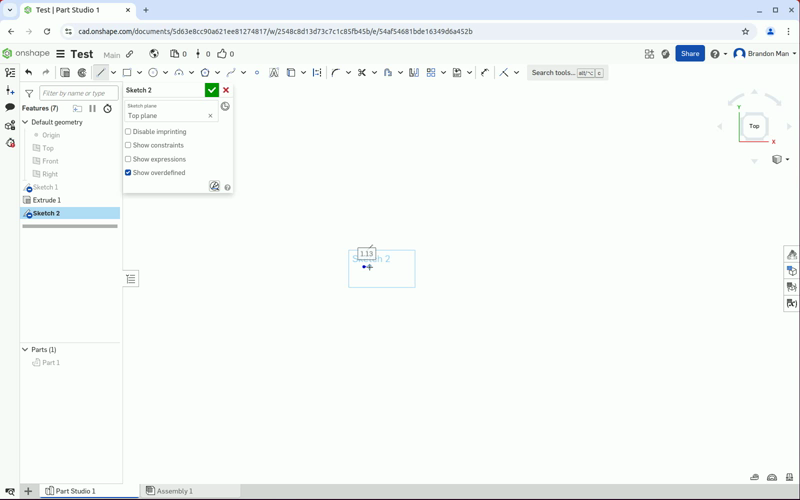
key_up(shift)
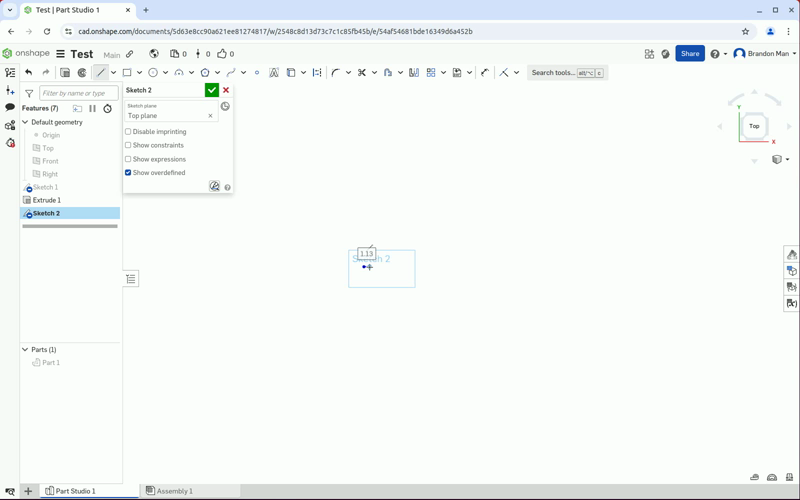
key_down(shift)
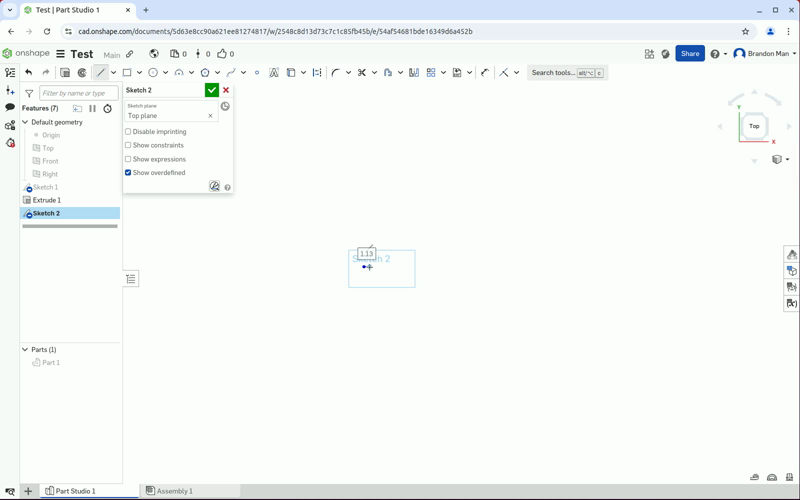
mouse_move(399, 266)
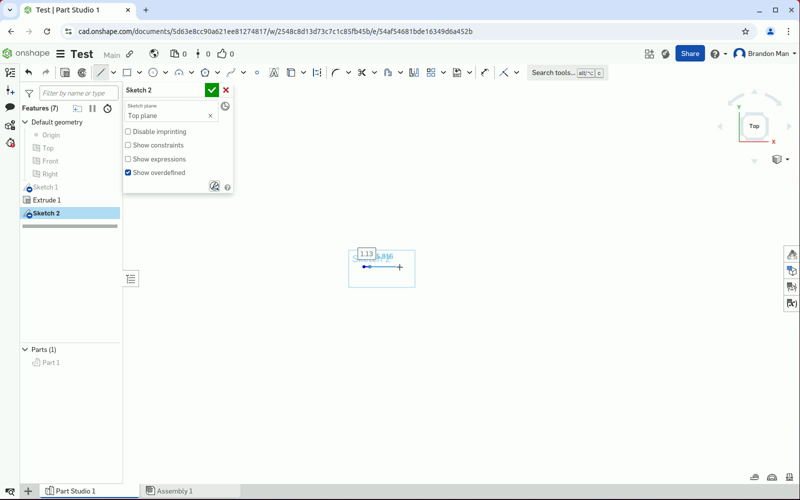
mouse_move(377, 266)
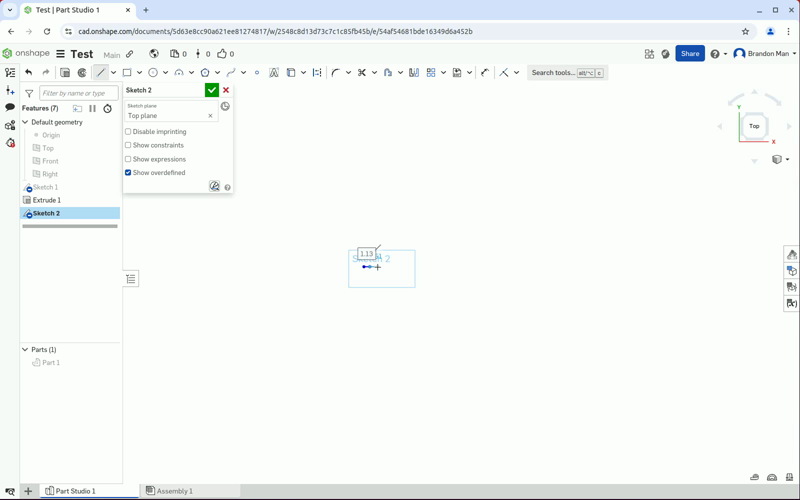
click(377, 266)
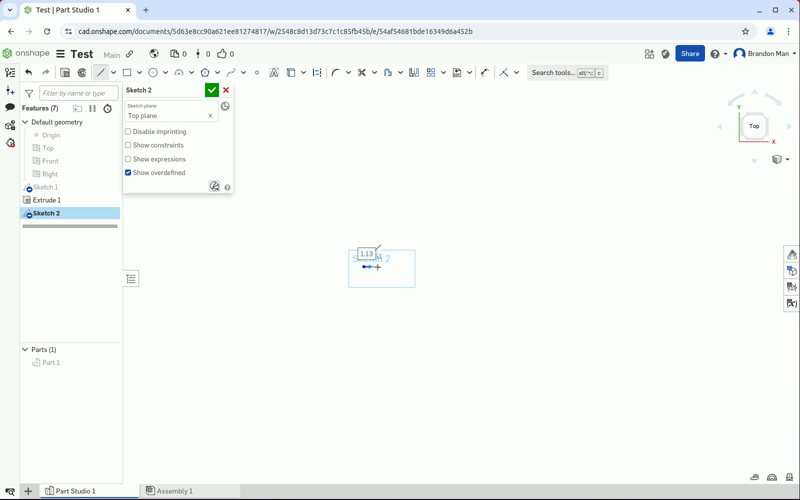
key_up(shift)
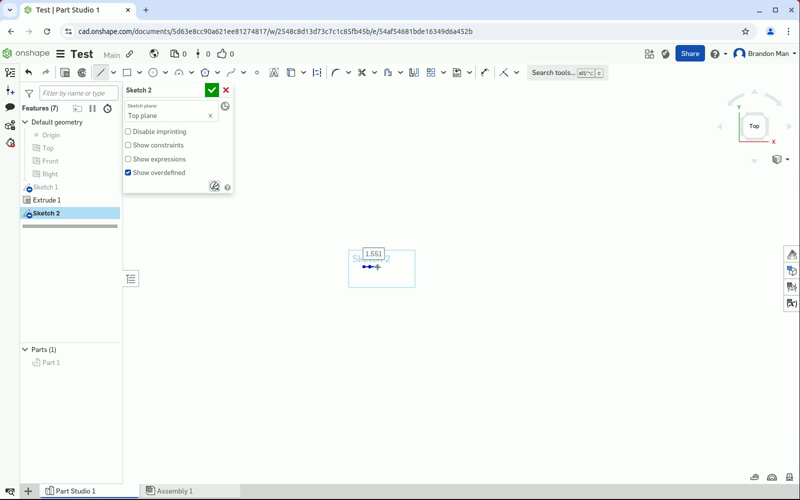
key_down(shift)
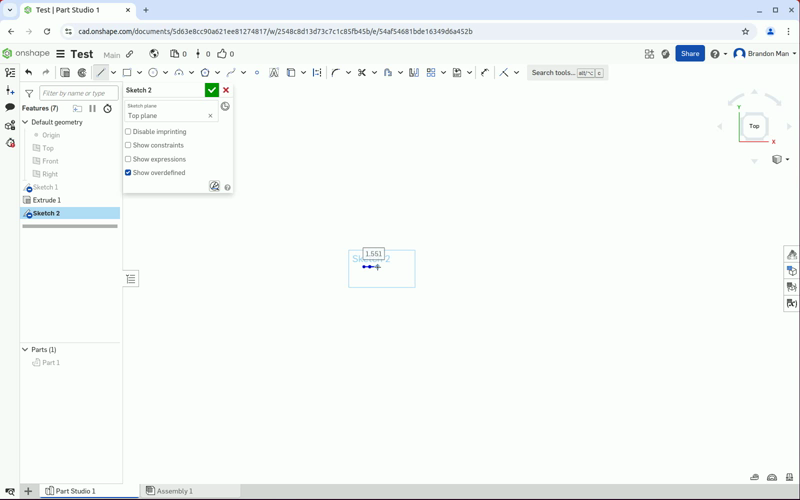
mouse_move(407, 266)
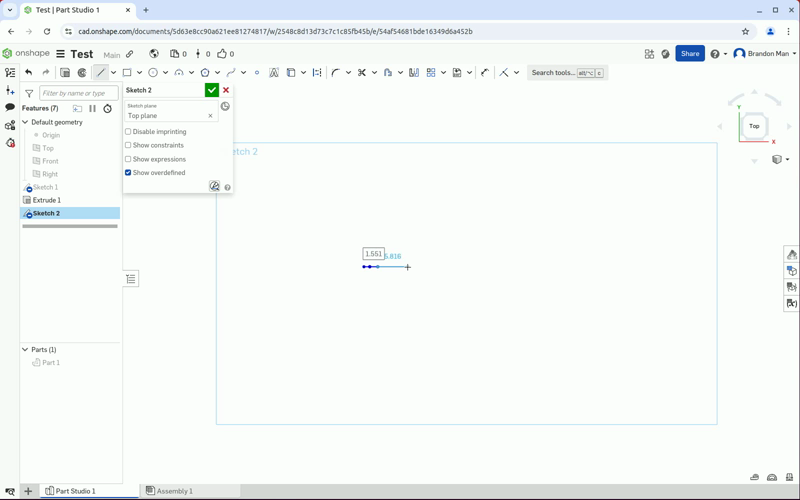
mouse_move(383, 266)
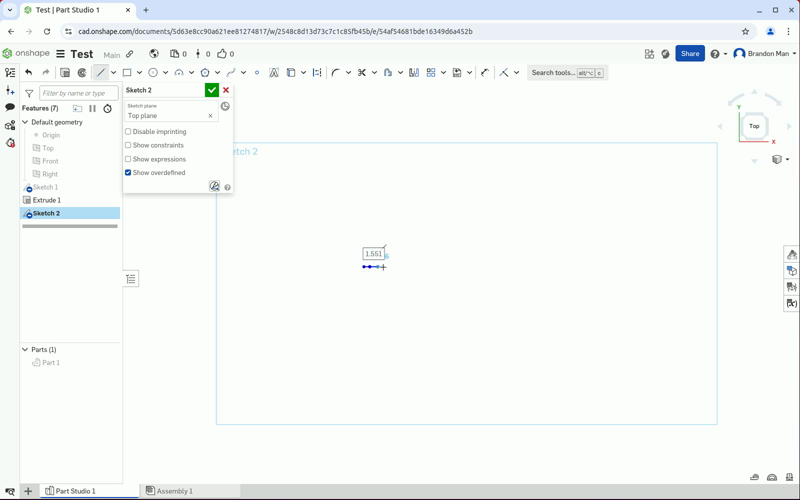
scroll(6)
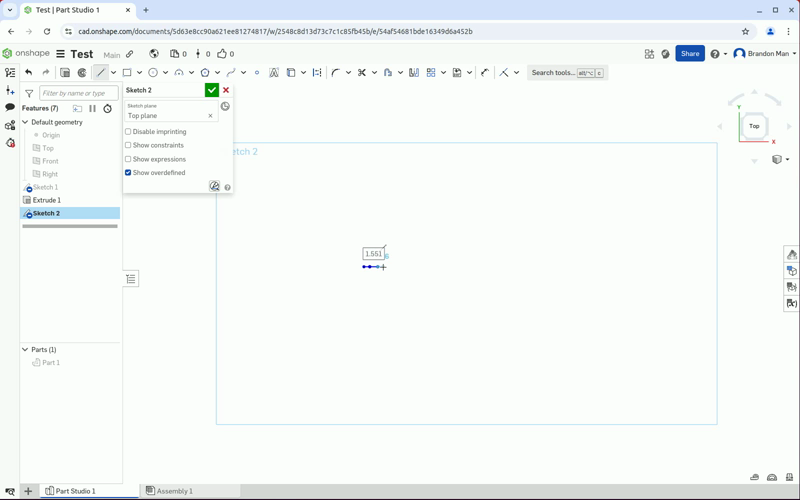
scroll(6)
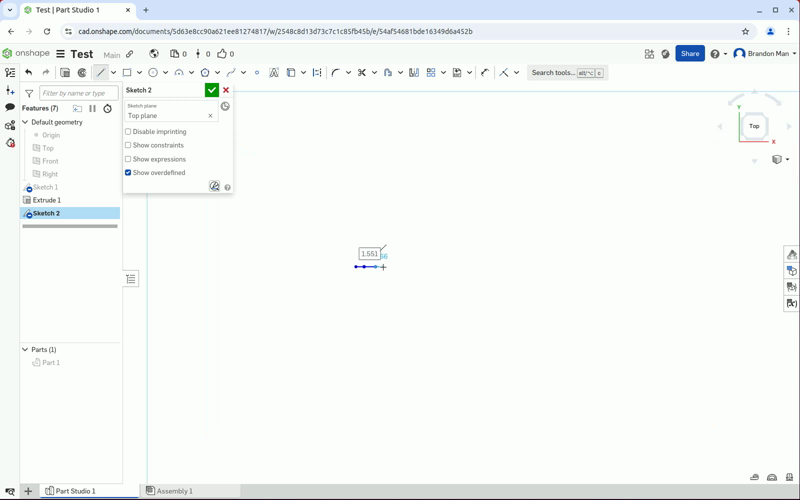
scroll(6)
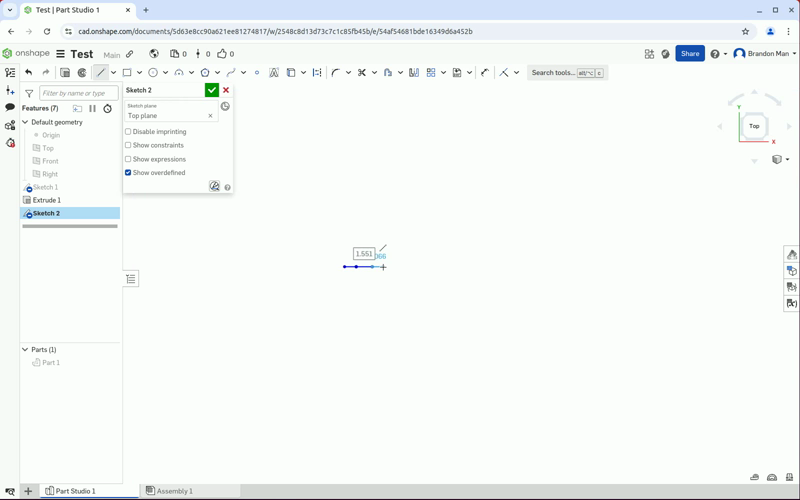
scroll(6)
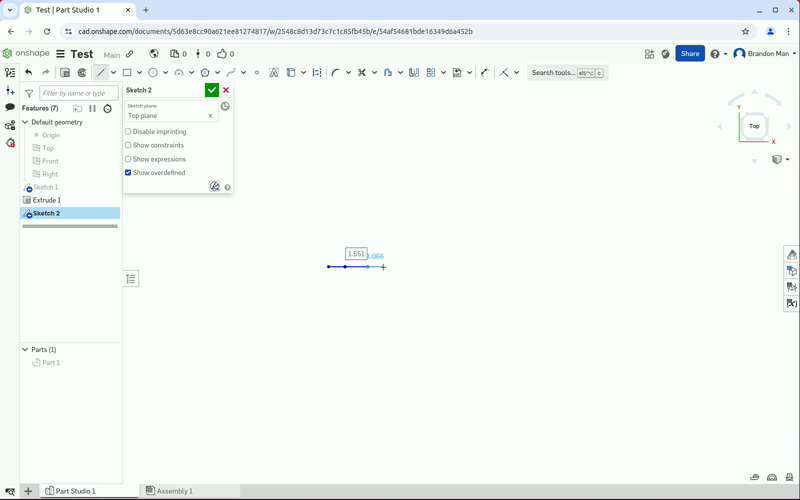
scroll(6)
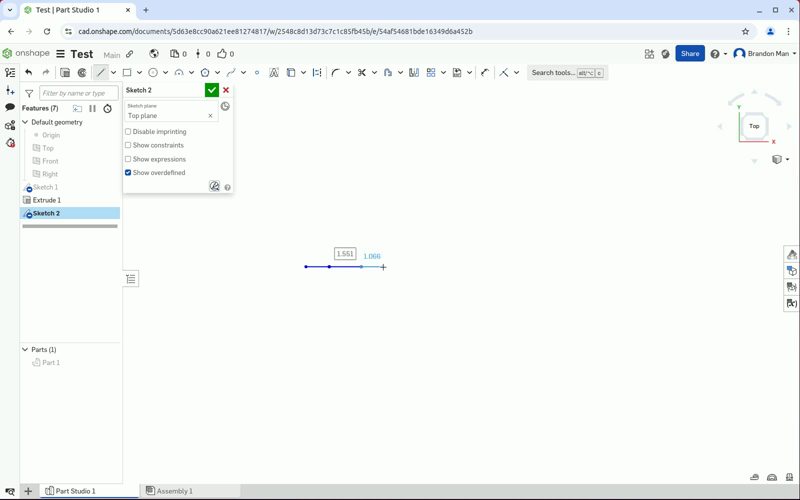
scroll(6)
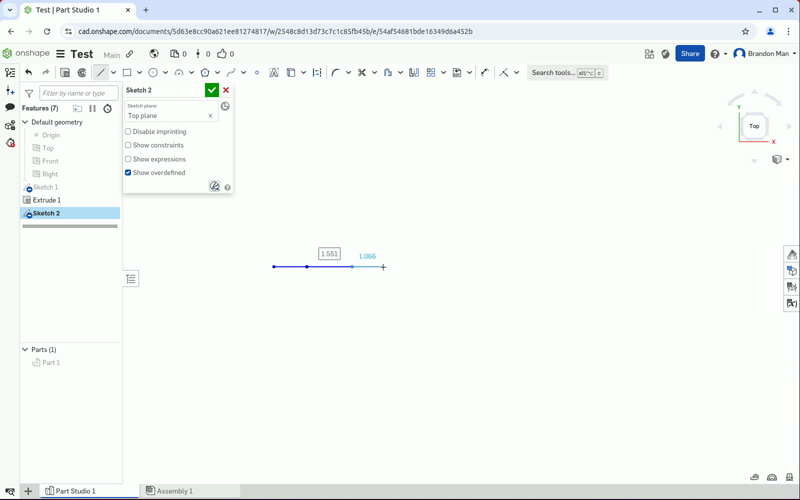
scroll(6)
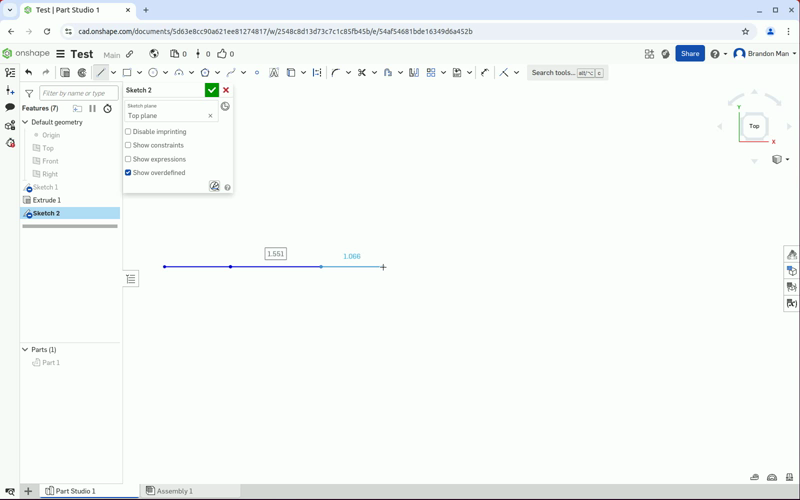
click(383, 266)
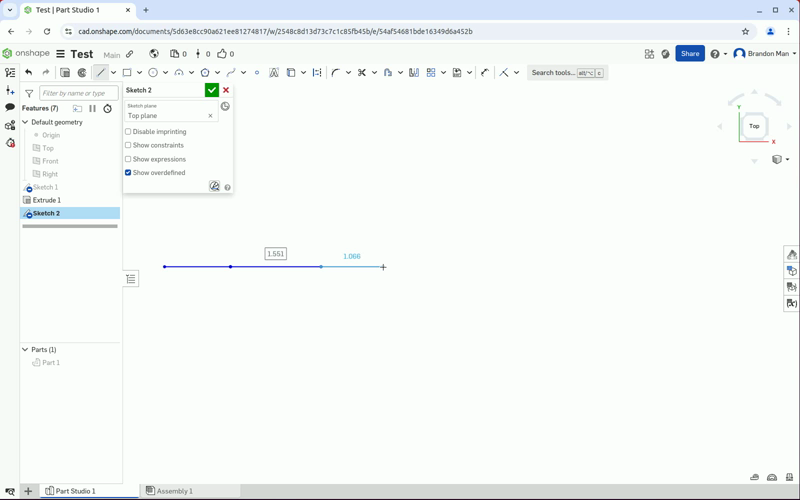
scroll(-6)
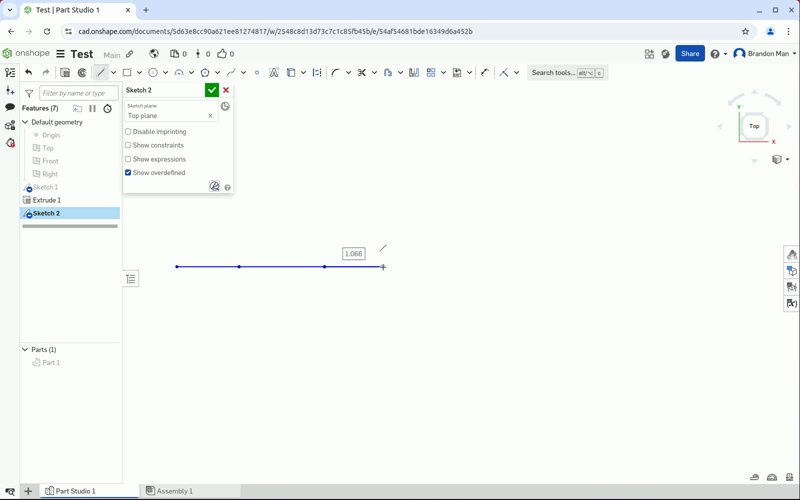
scroll(-6)
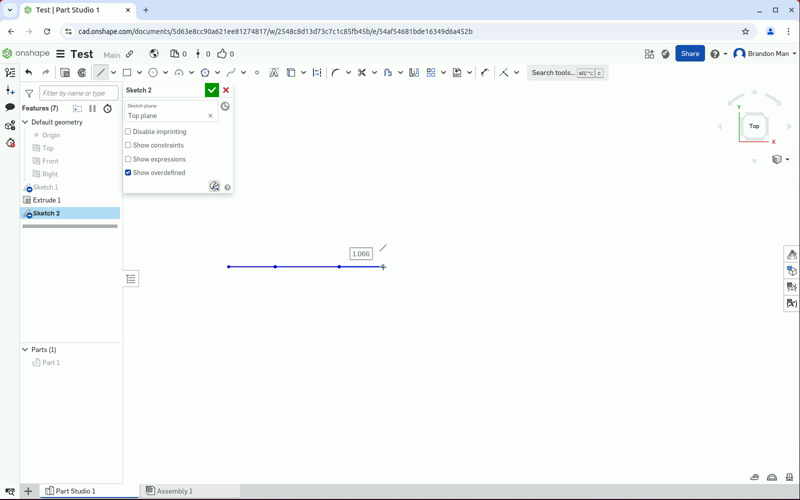
scroll(-6)
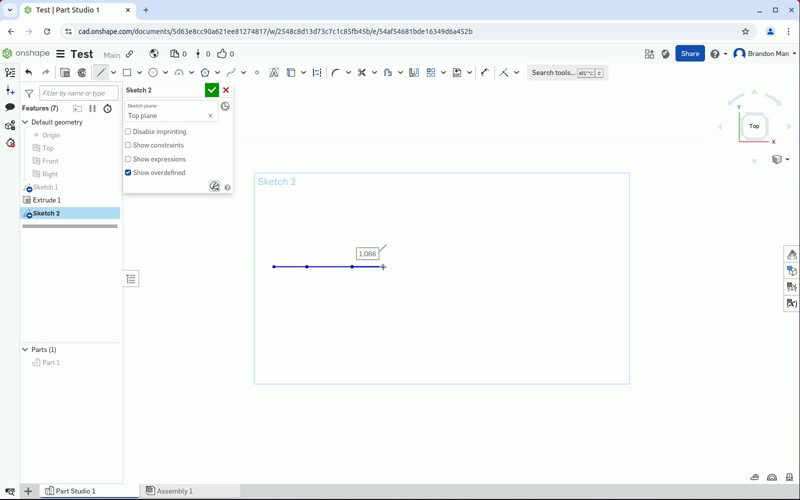
scroll(-6)
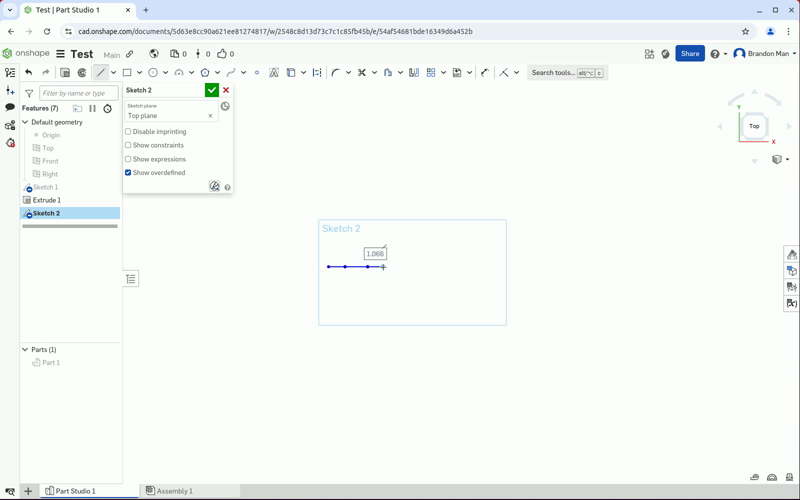
scroll(-6)
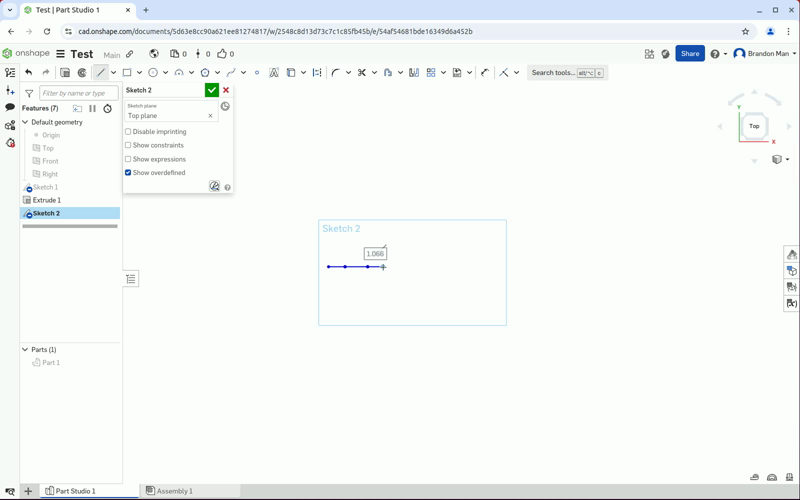
scroll(-6)
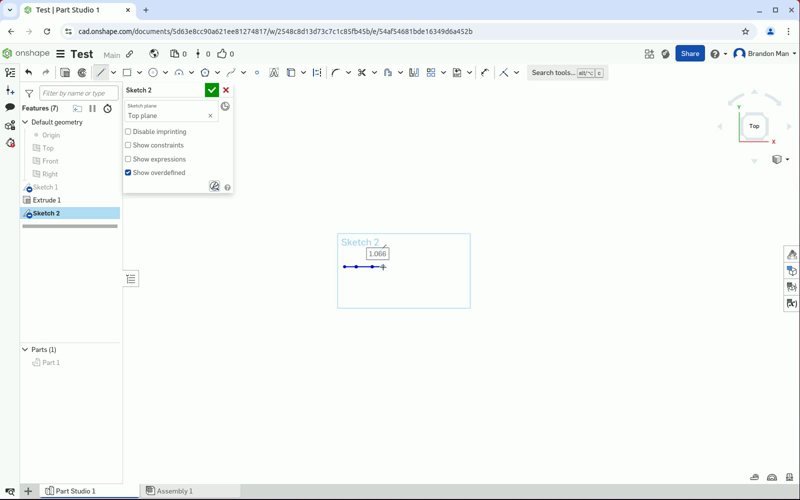
scroll(-6)
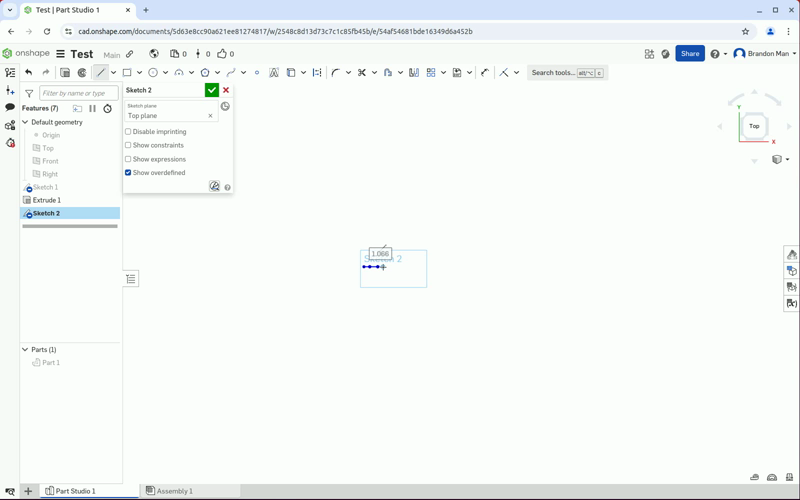
key_up(shift)
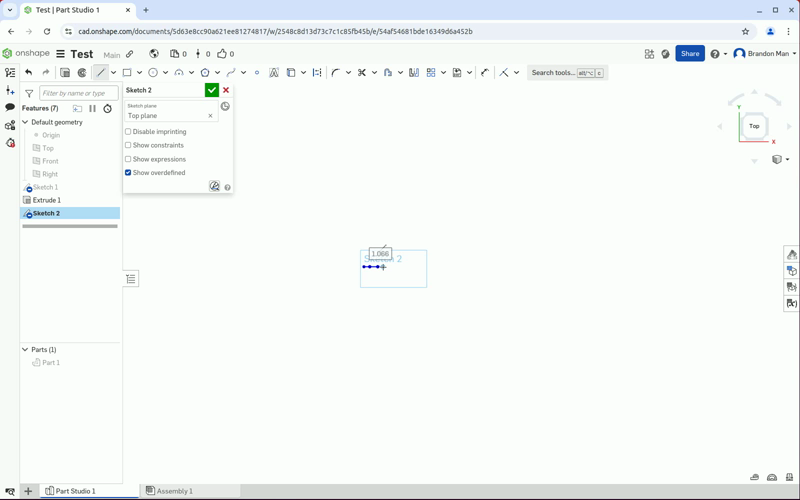
key_down(shift)
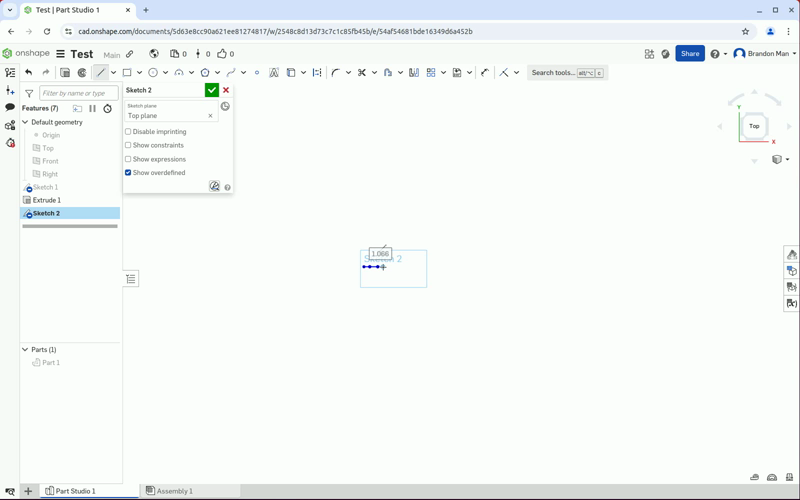
mouse_move(413, 266)
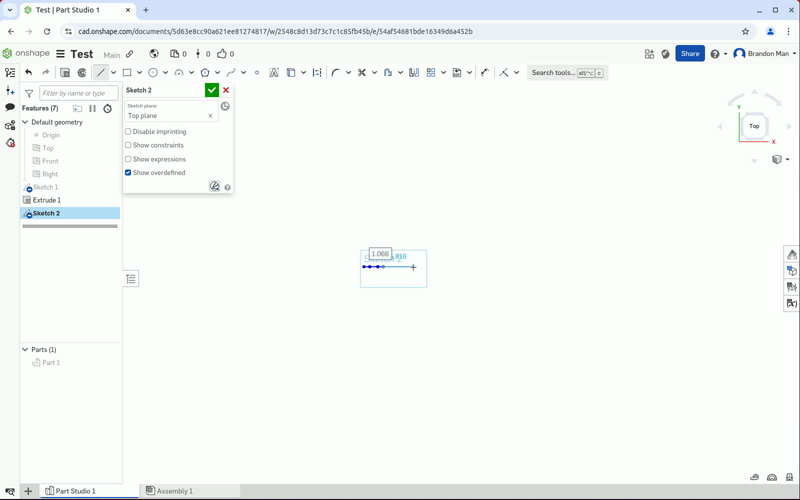
mouse_move(383, 262)
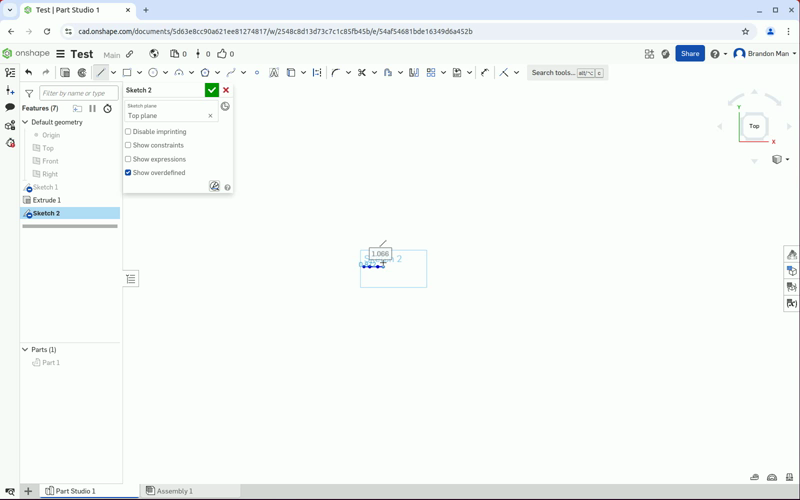
scroll(6)
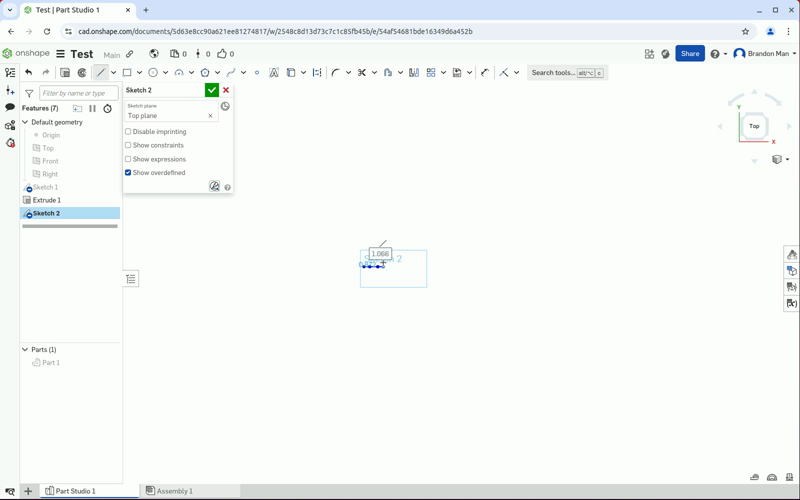
scroll(6)
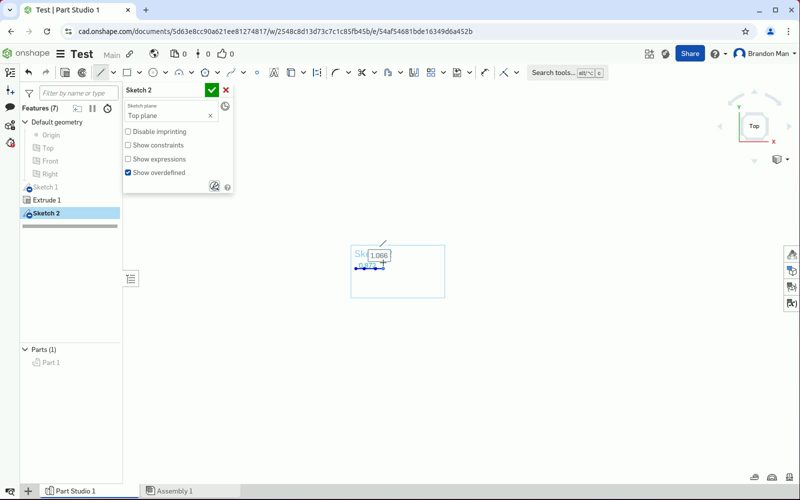
scroll(6)
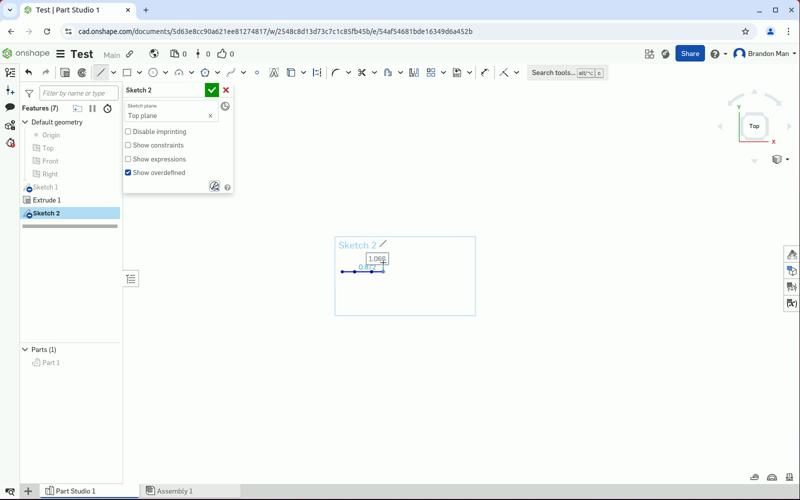
scroll(6)
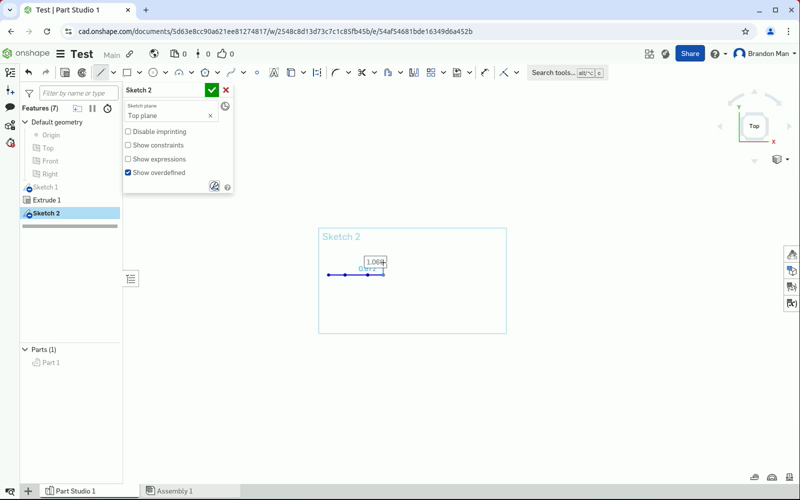
scroll(6)
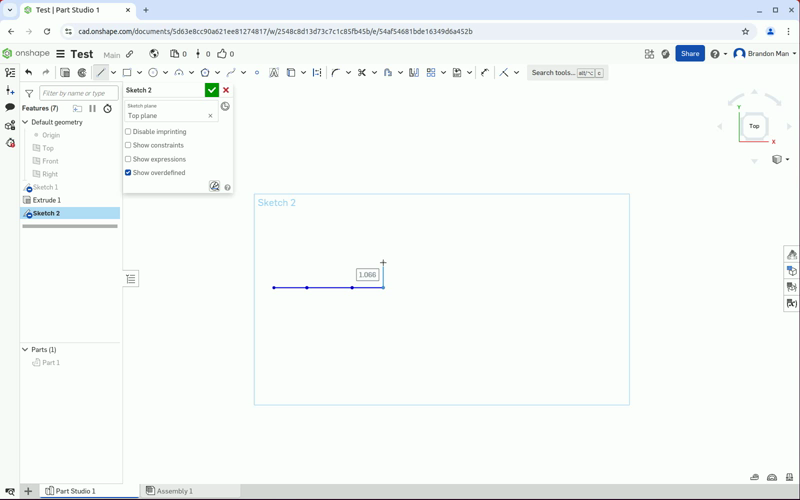
scroll(6)
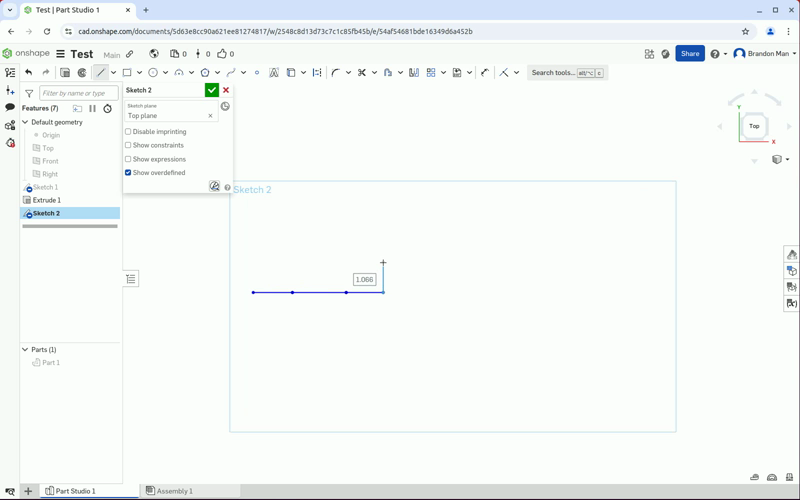
scroll(6)
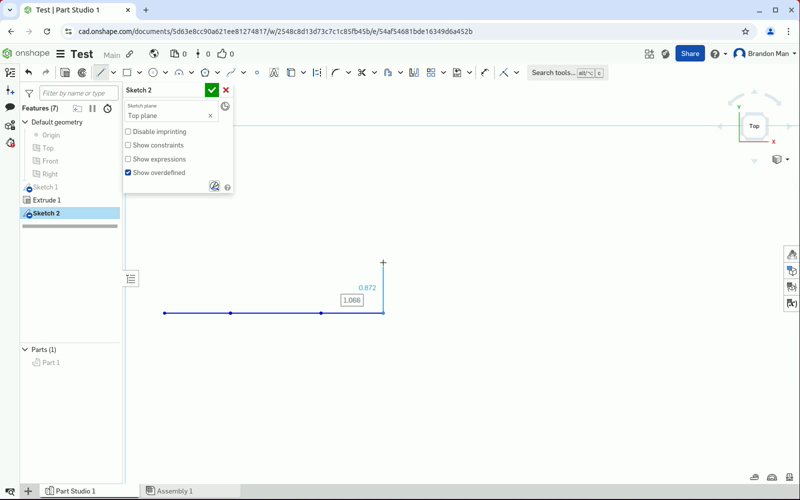
click(383, 262)
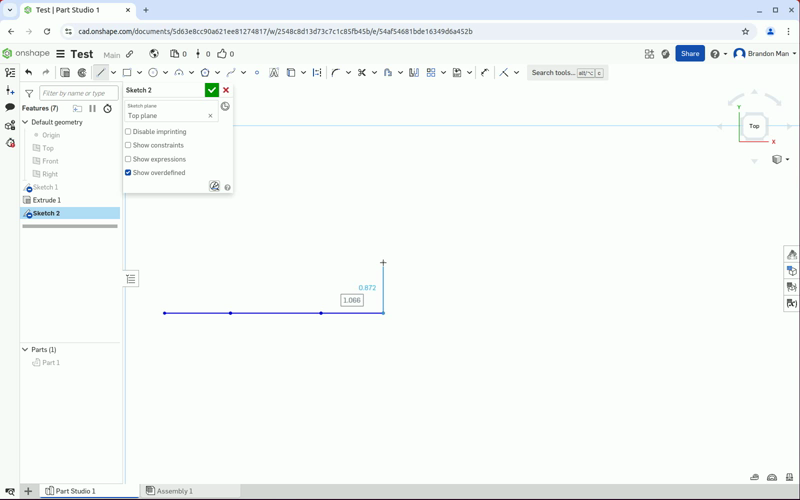
scroll(-6)
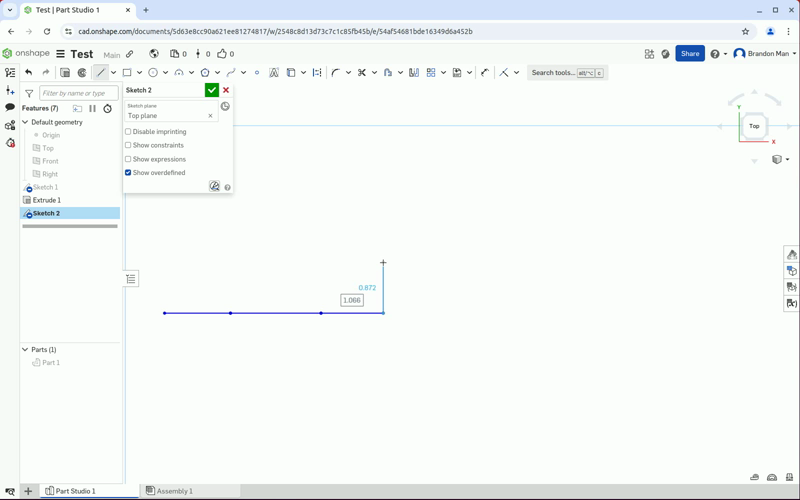
scroll(-6)
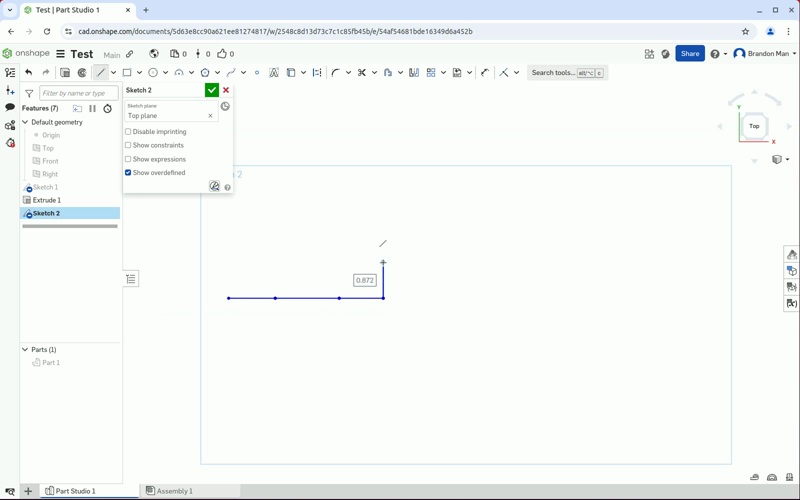
scroll(-6)
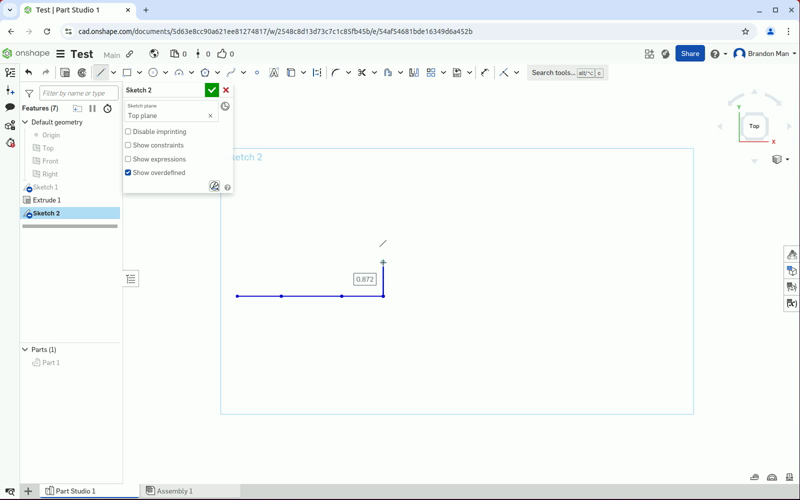
scroll(-6)
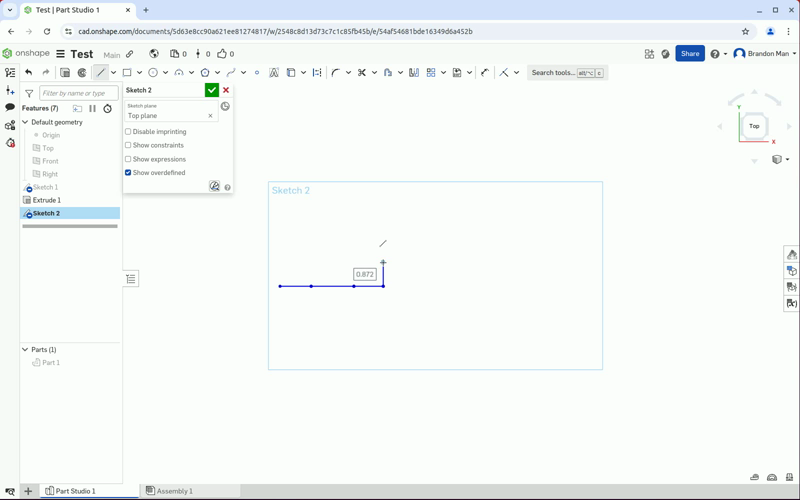
scroll(-6)
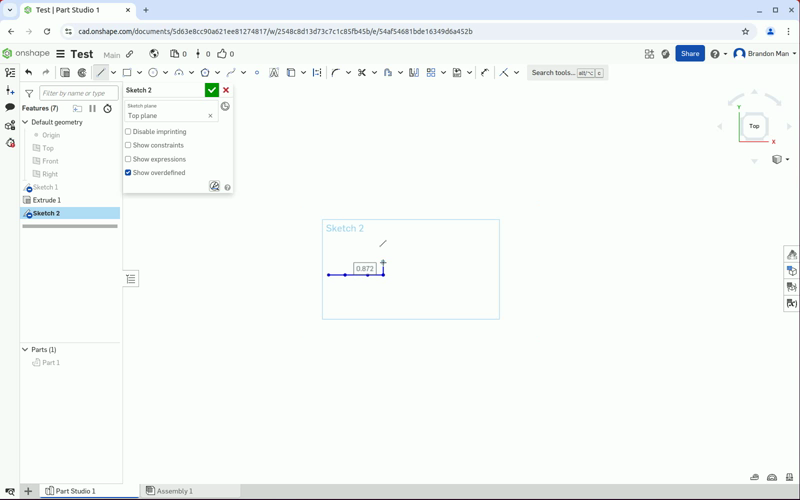
scroll(-6)
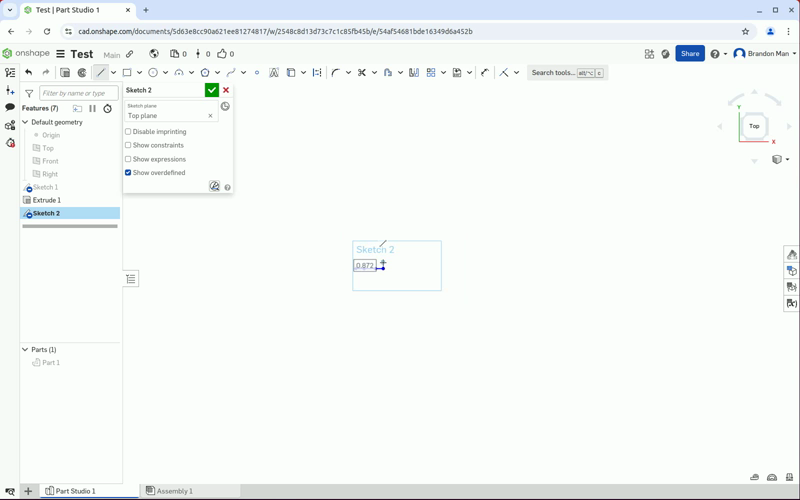
scroll(-6)
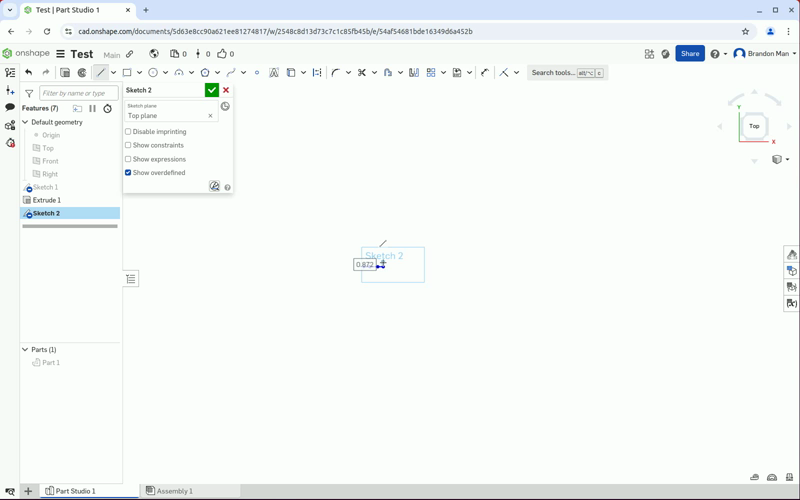
key_up(shift)
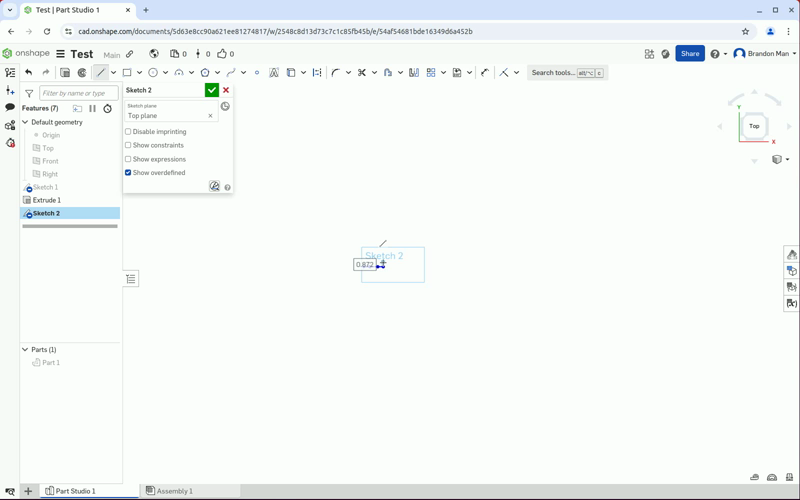
key_down(shift)
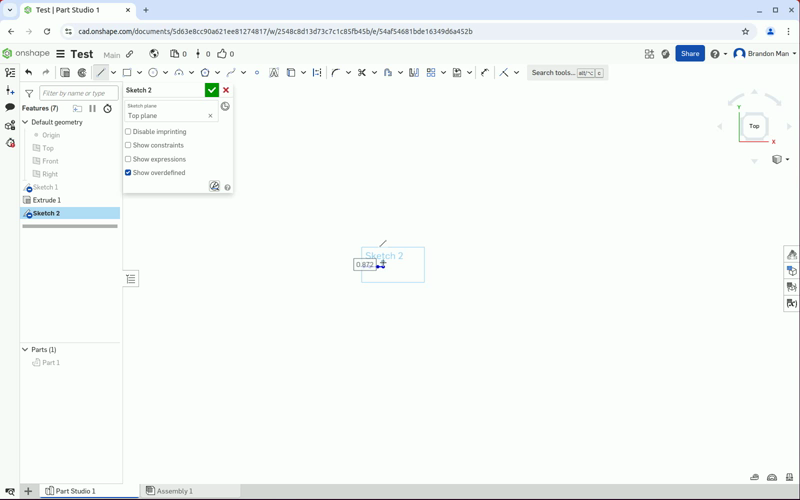
mouse_move(413, 262)
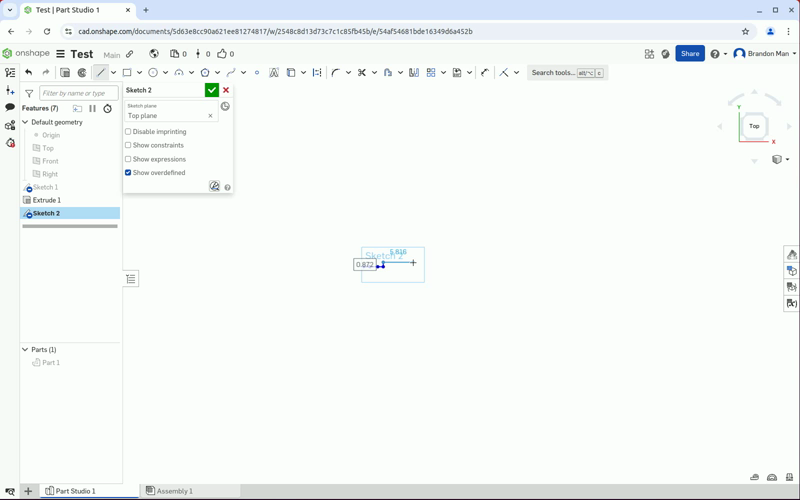
mouse_move(364, 252)
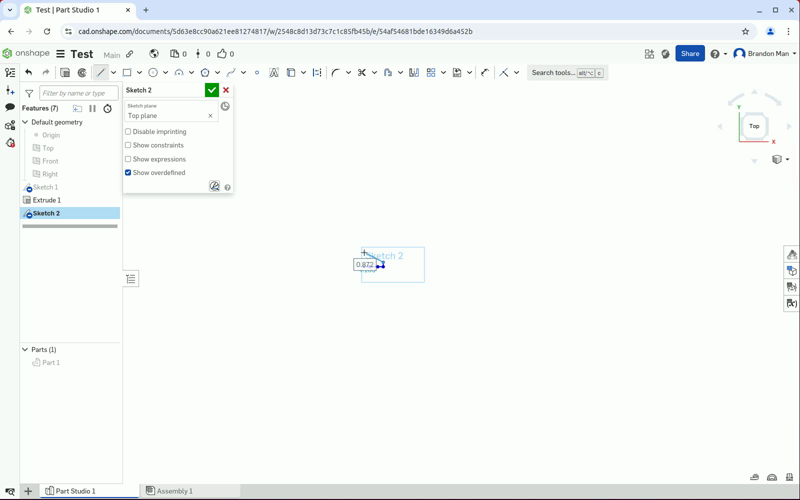
click(364, 252)
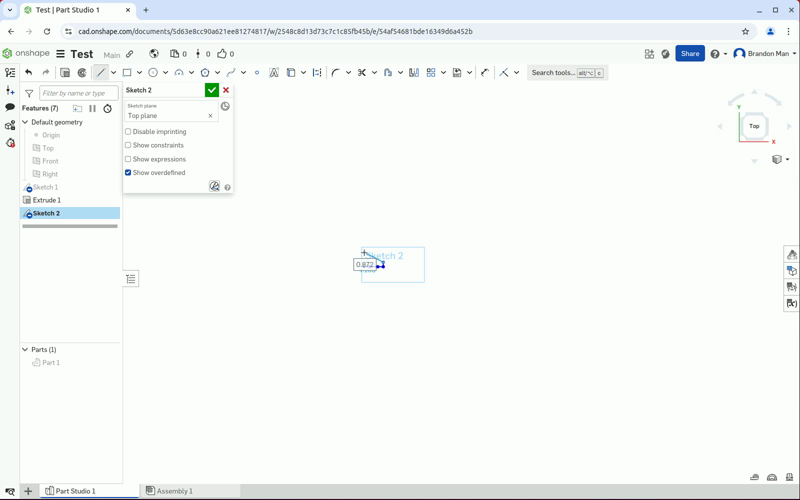
key_up(shift)
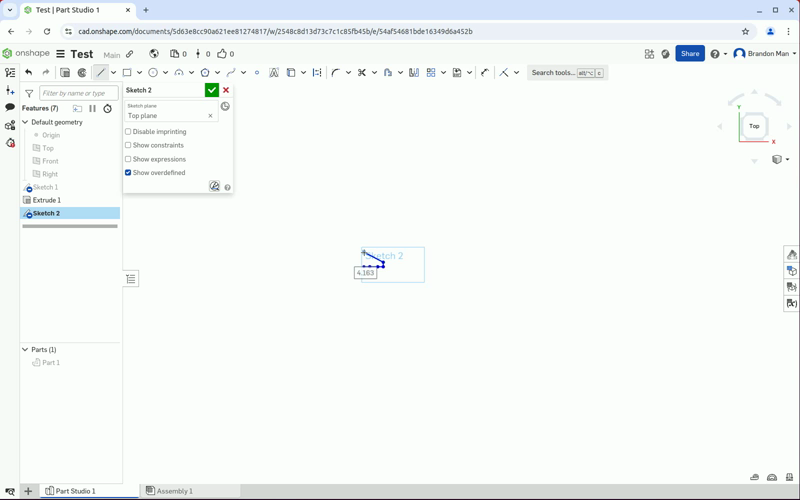
mouse_move(394, 252)
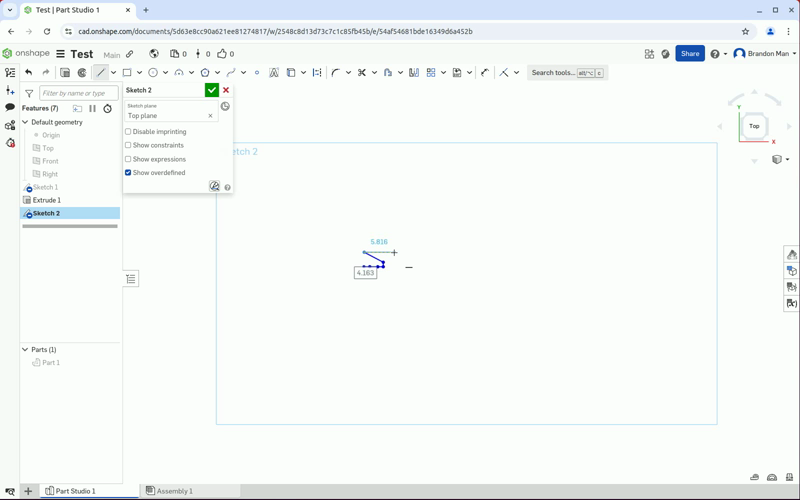
key_down(shift)
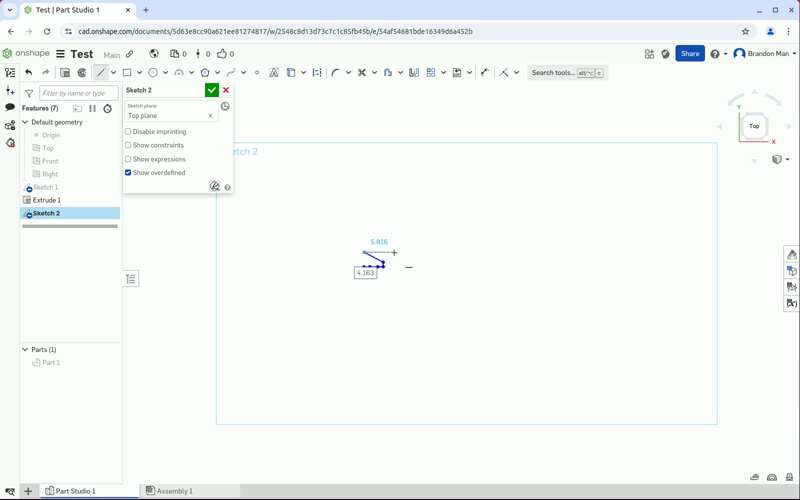
mouse_move(364, 266)
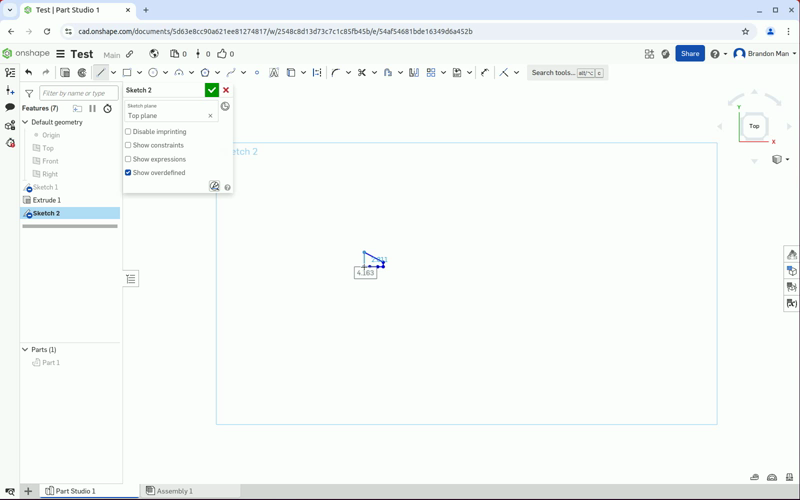
key_up(shift)
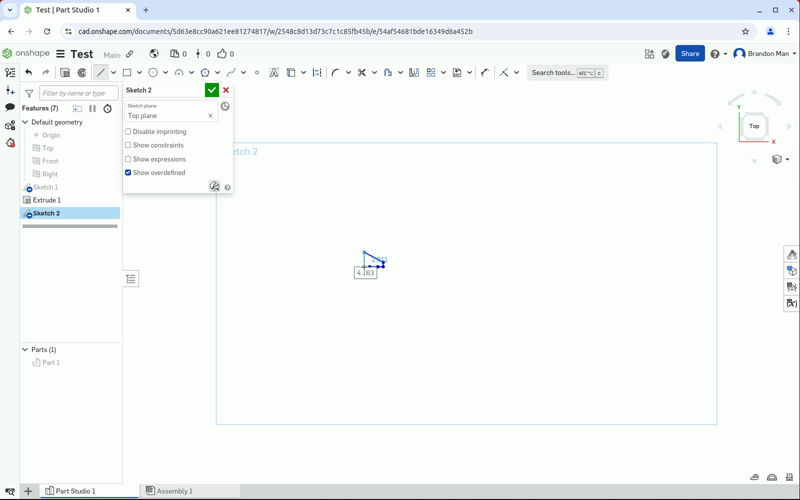
click(364, 266)
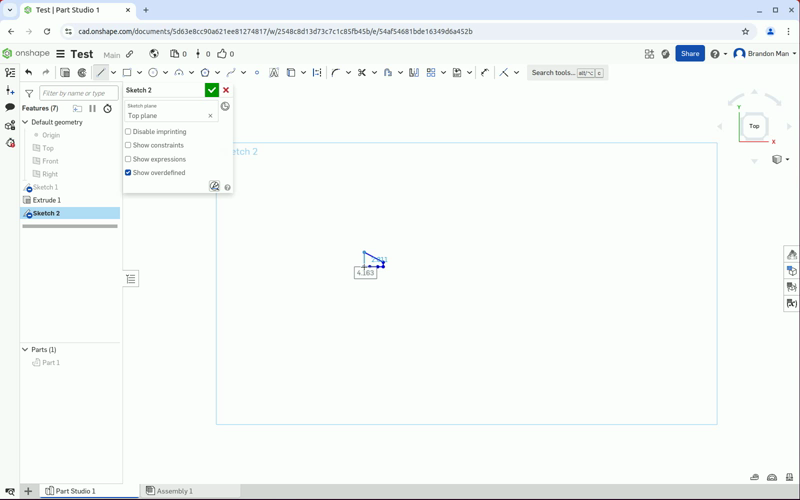
key(esc)
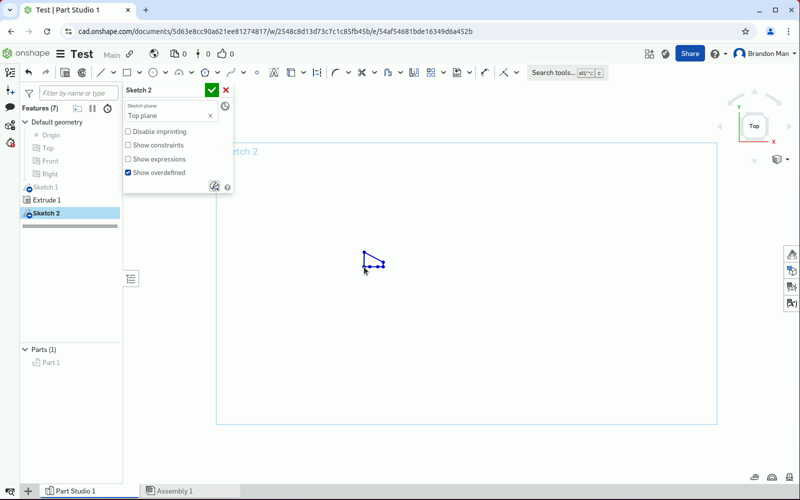
mouse_move(377, 265)
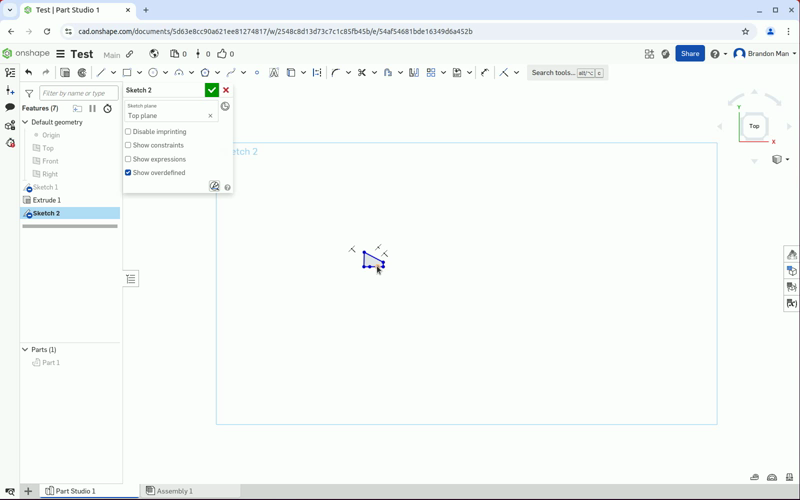
scroll(6)
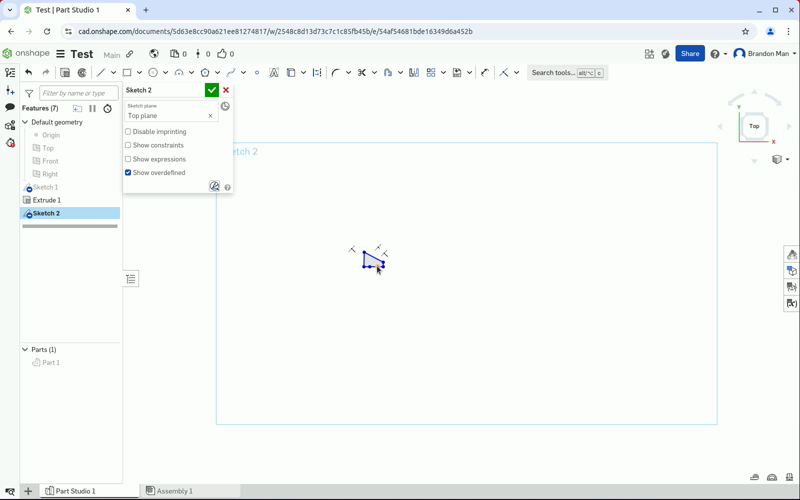
scroll(6)
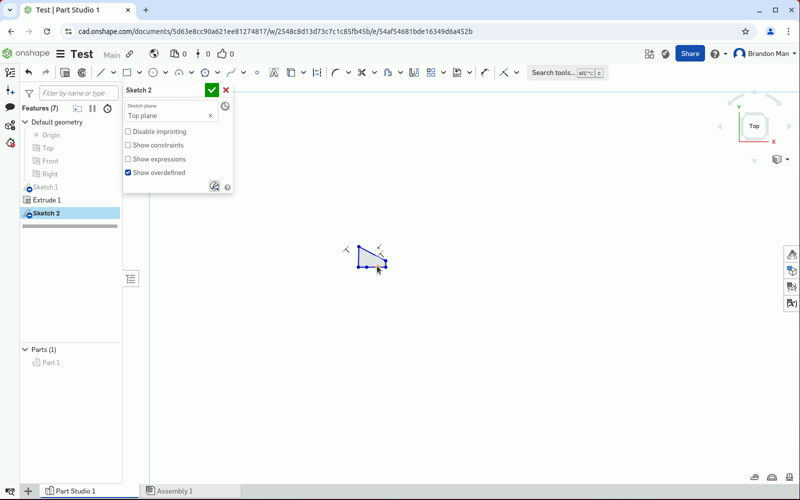
scroll(6)
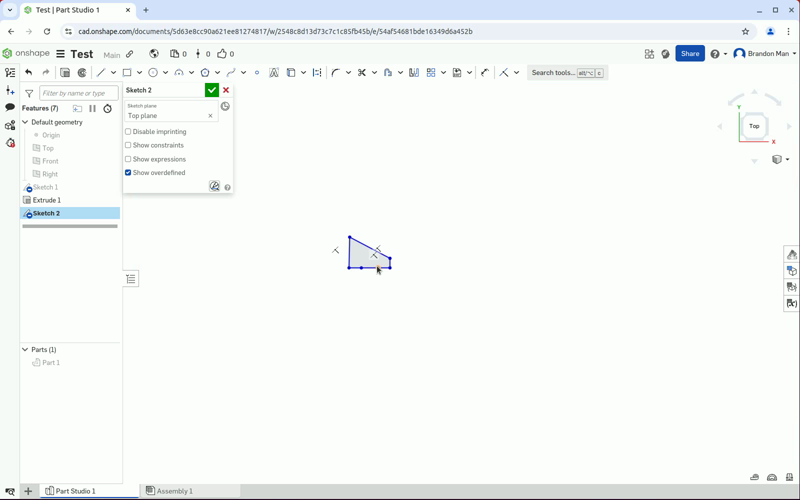
scroll(6)
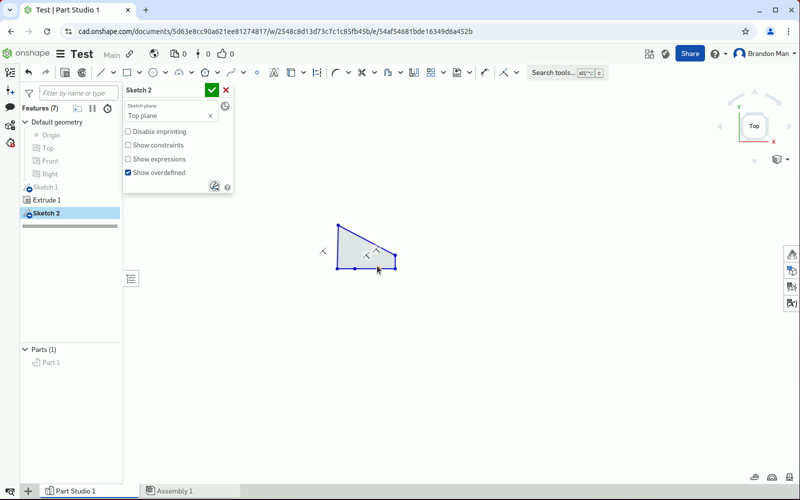
scroll(6)
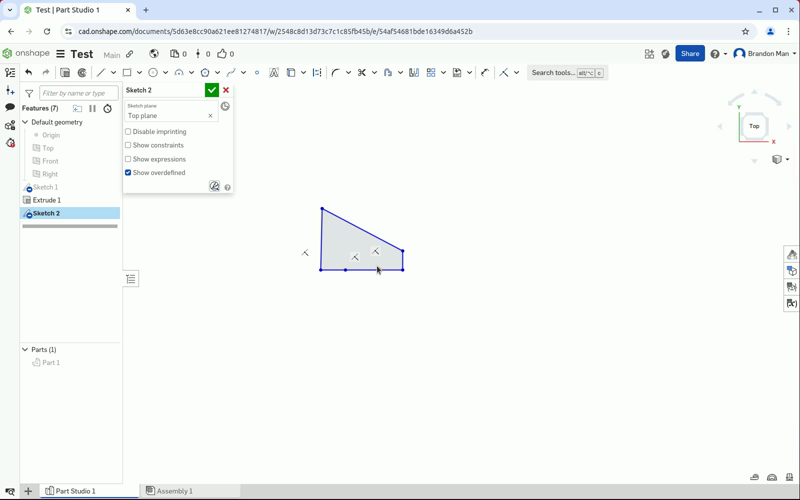
scroll(6)
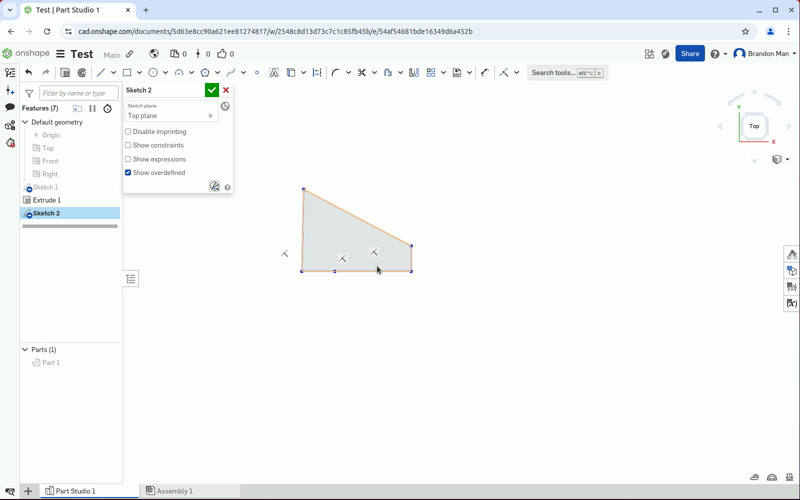
scroll(6)
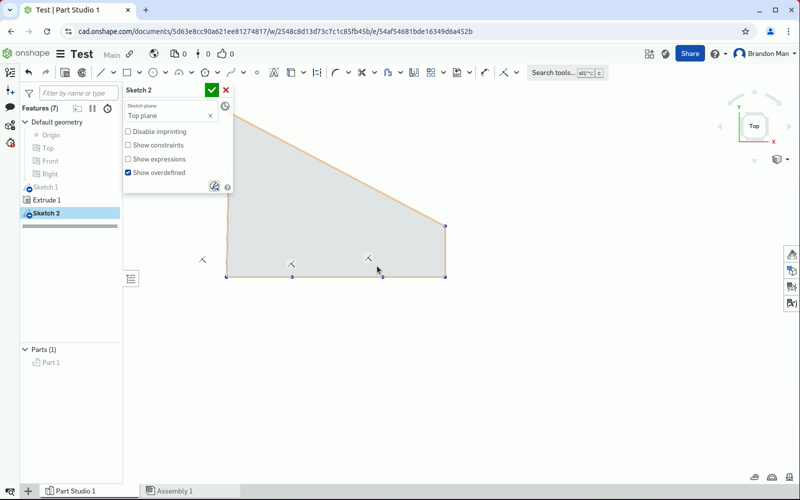
click(377, 265)
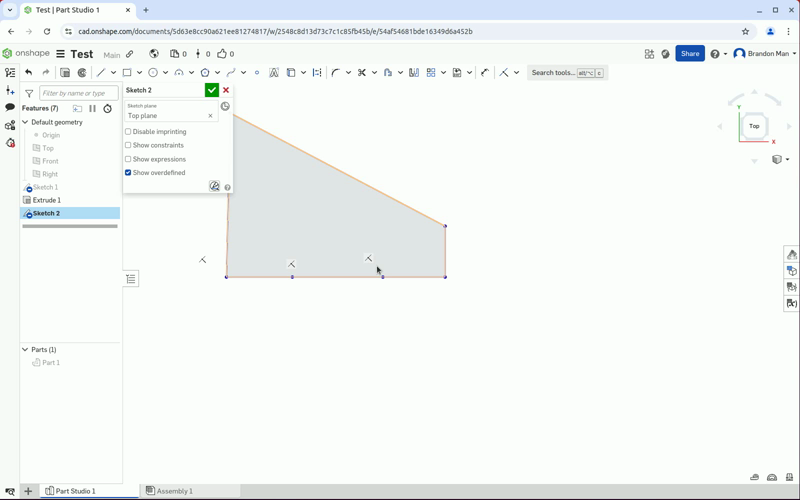
scroll(-6)
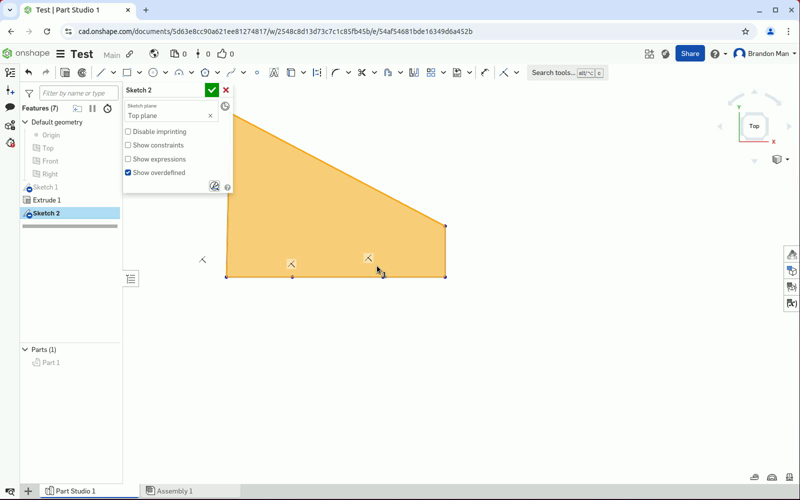
scroll(-6)
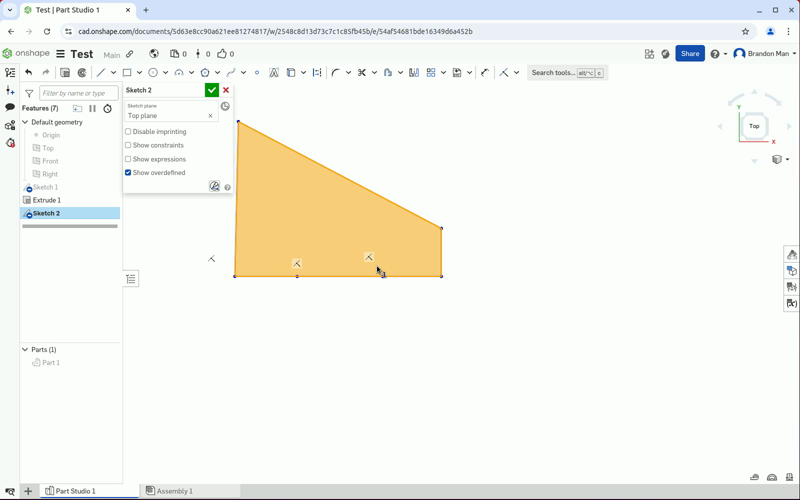
scroll(-6)
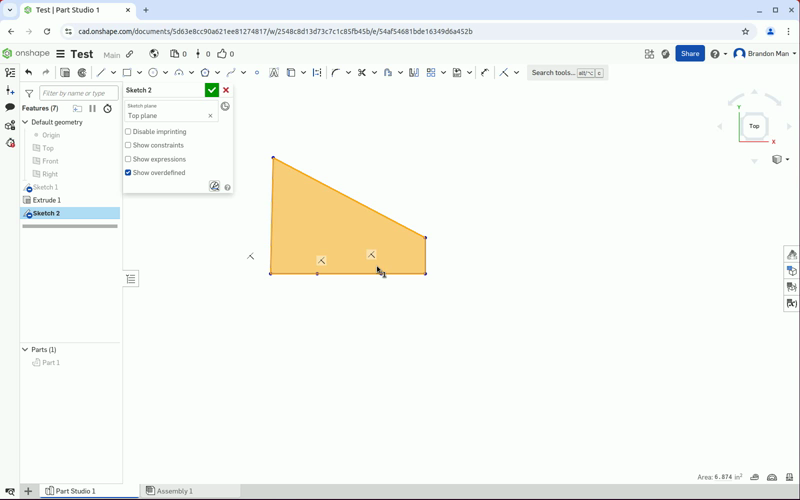
scroll(-6)
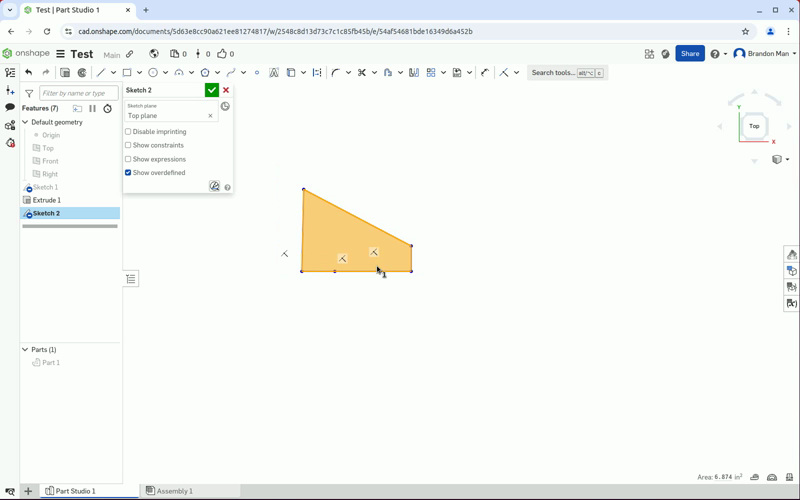
scroll(-6)
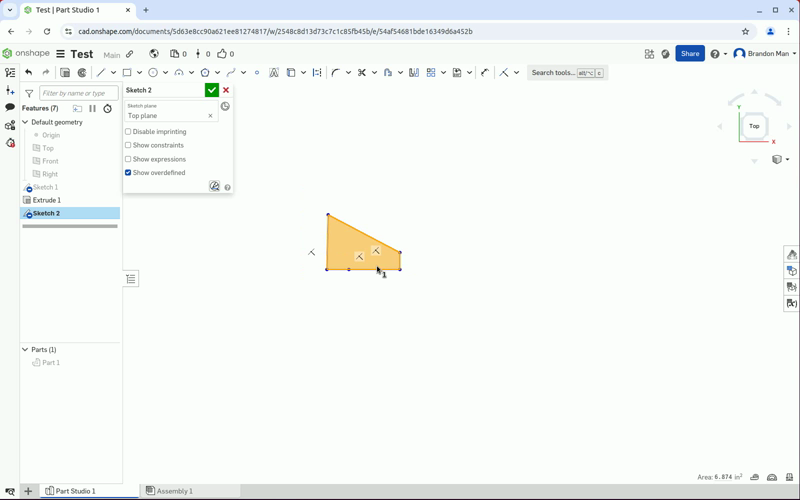
scroll(-6)
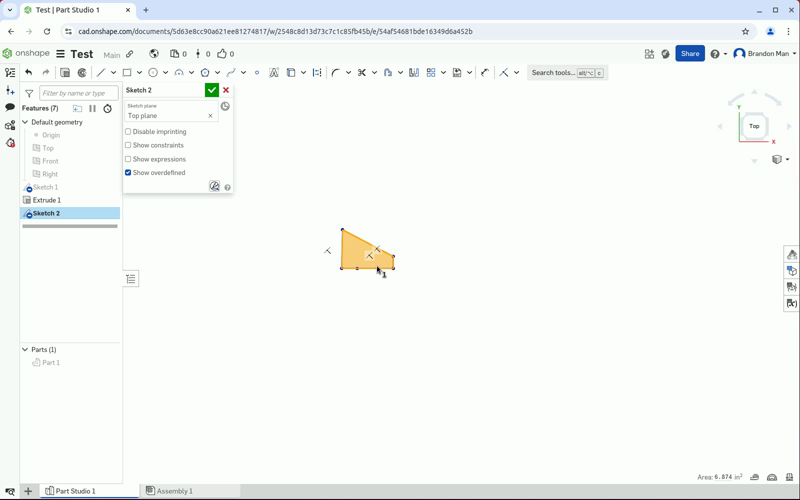
scroll(-6)
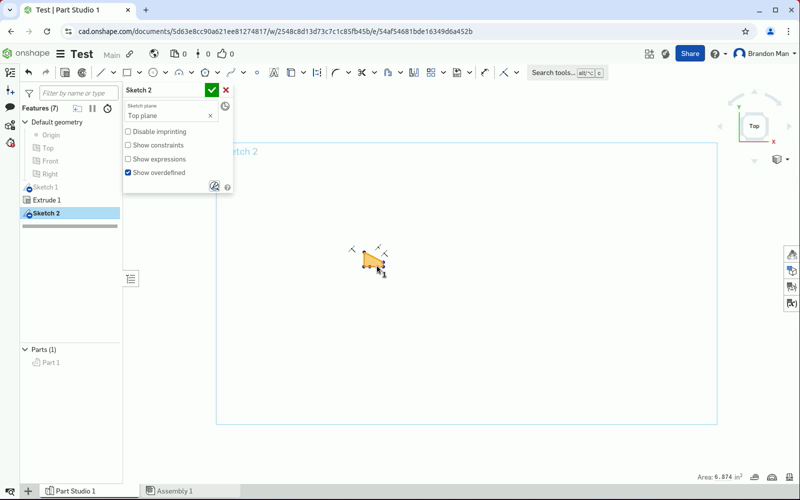
mouse_move(73, 352)
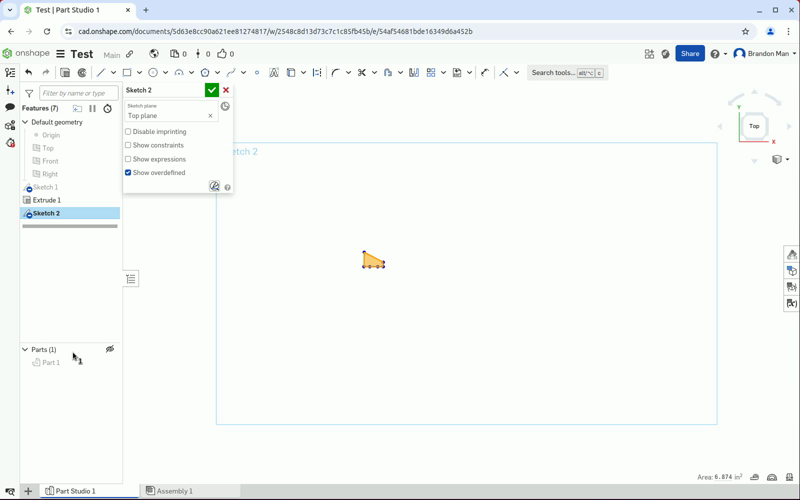
key(shift+y)
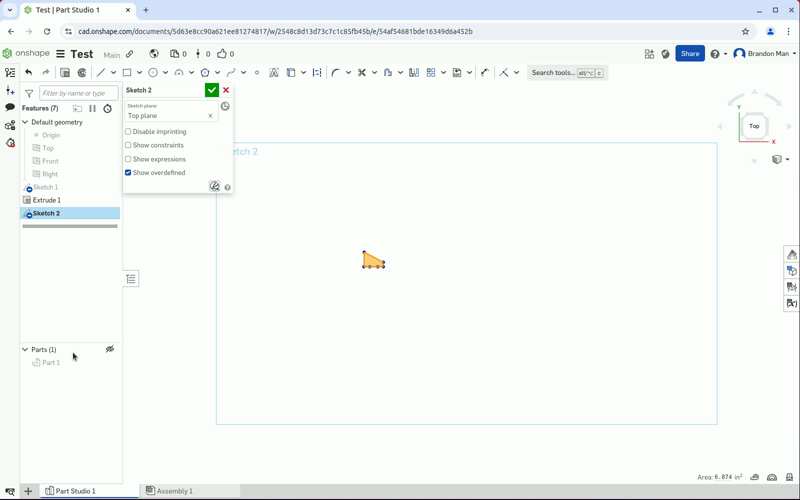
key(shift+e)
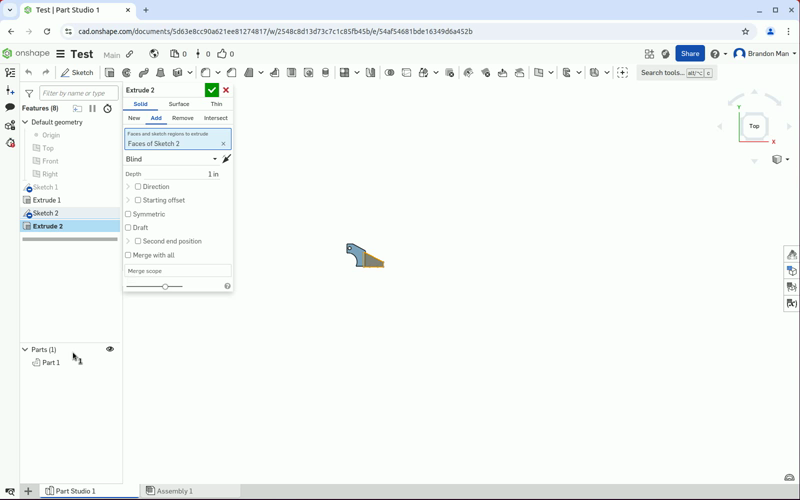
mouse_move(143, 106)
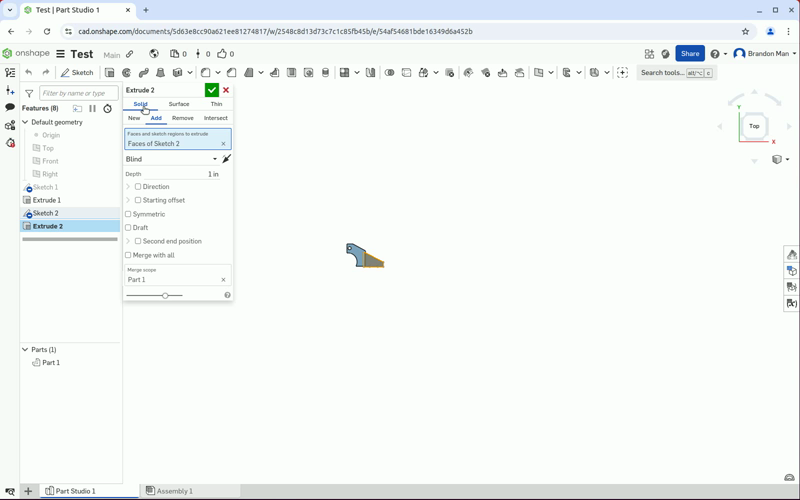
click(143, 106)
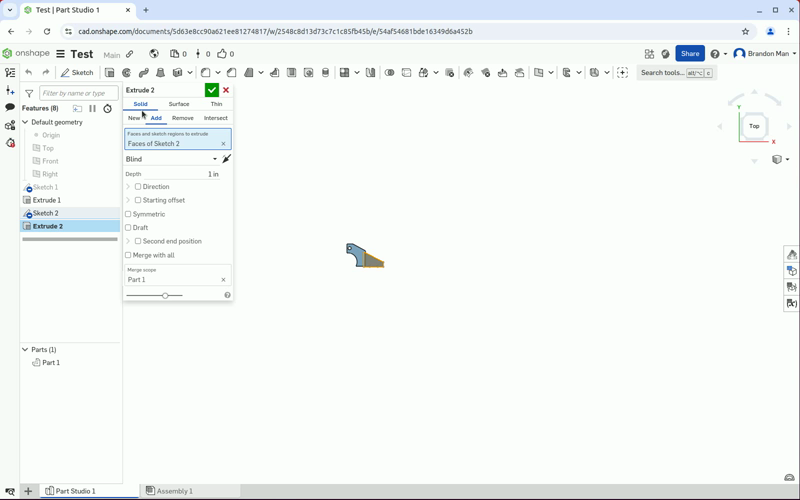
mouse_move(137, 120)
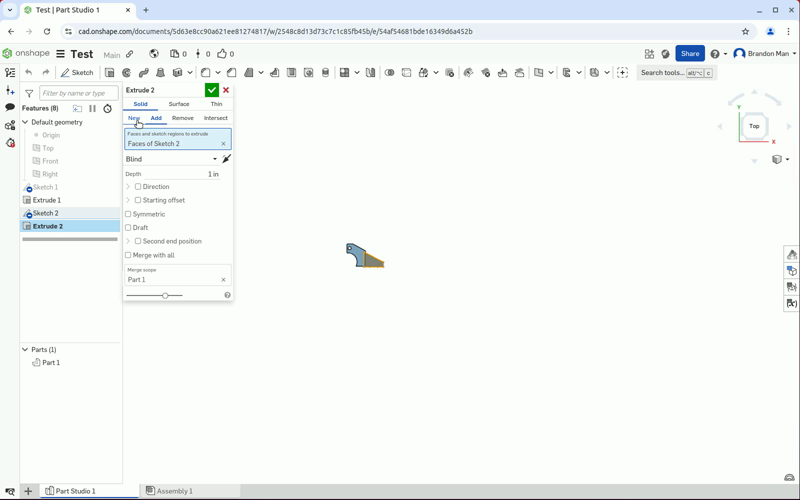
click(137, 120)
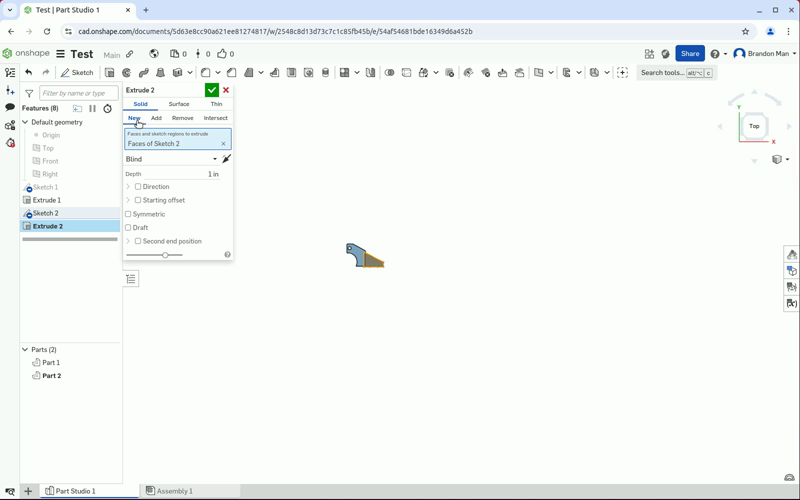
key(tab, 4)
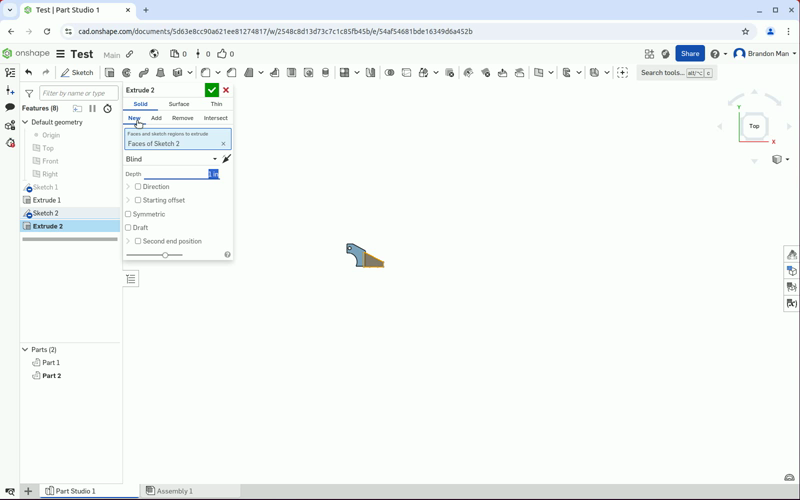
text(0.481)
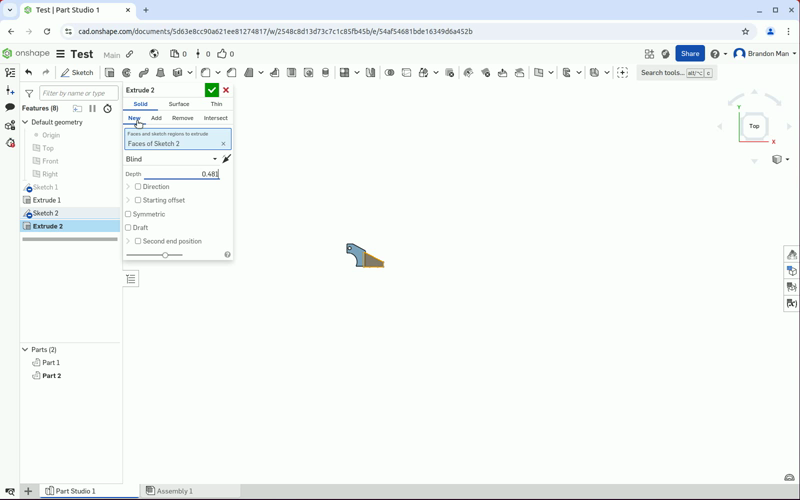
key(enter)
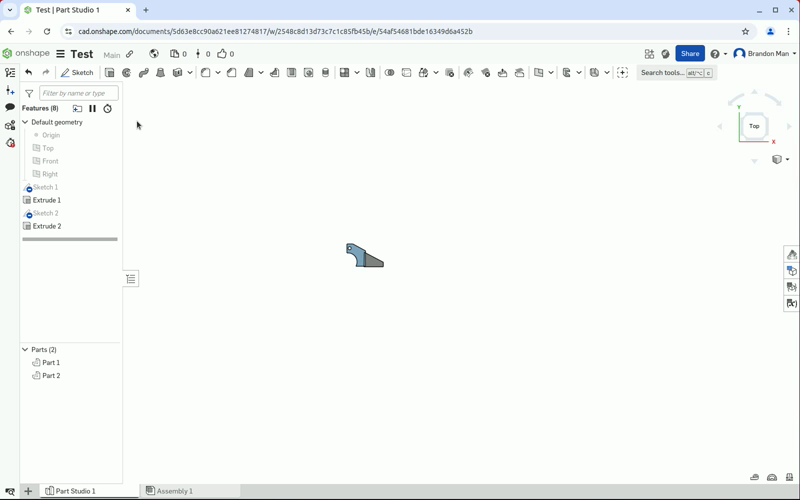
key(shift+h)
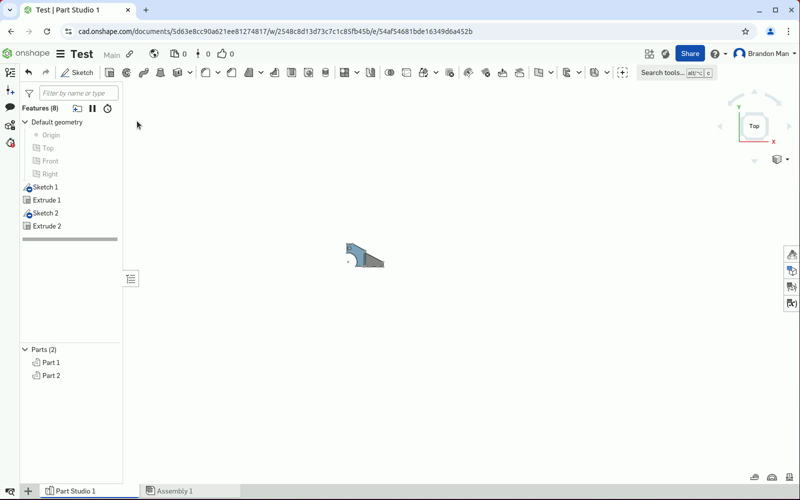
key(shift+h)
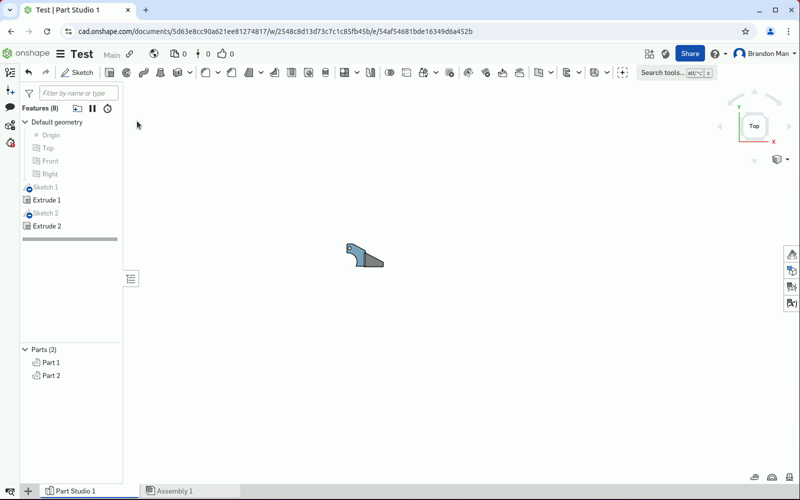
mouse_move(73, 189)
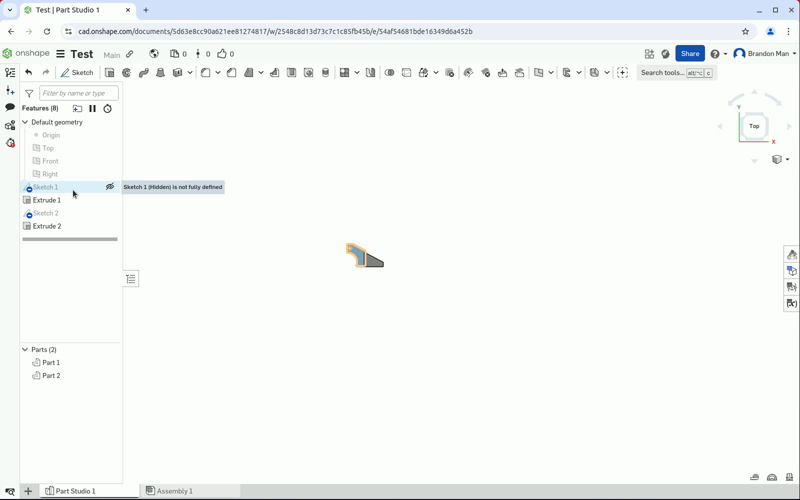
click(73, 189)
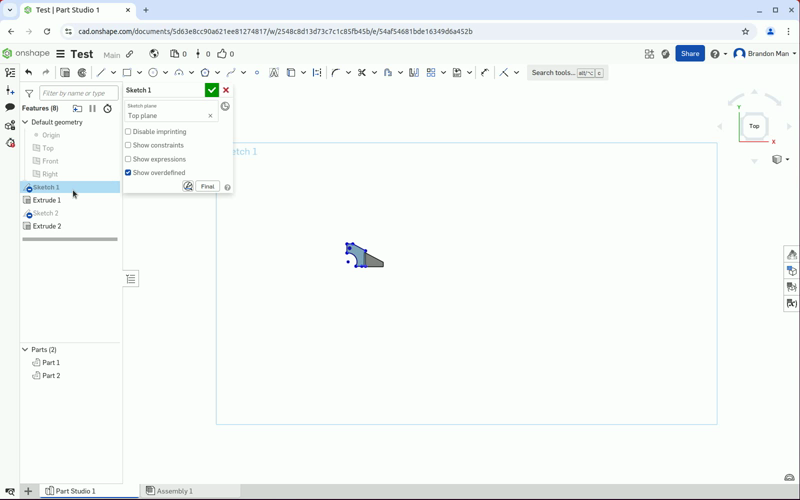
mouse_move(229, 92)
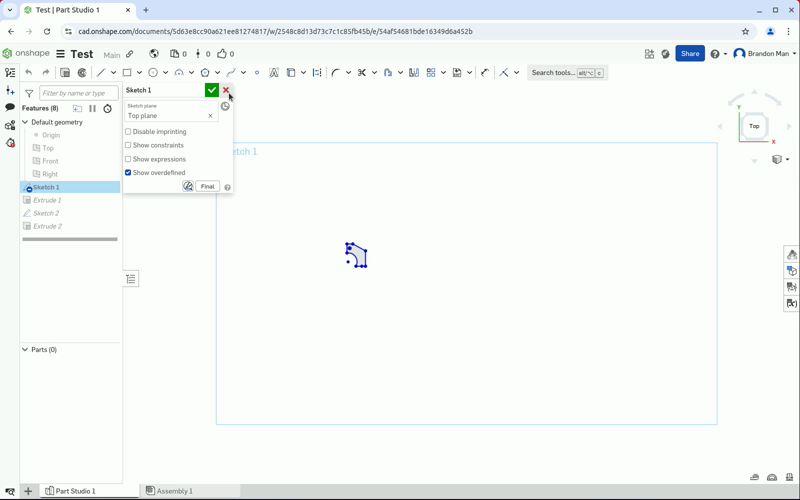
click(229, 92)
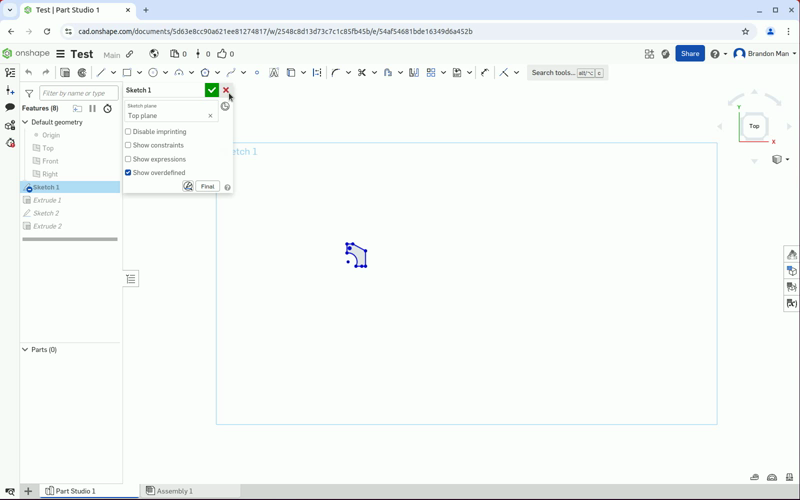
key(shift+s)
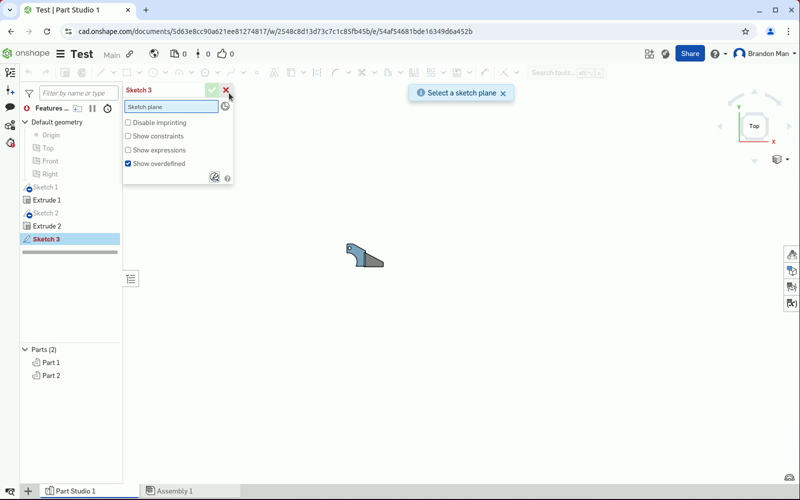
mouse_move(73, 150)
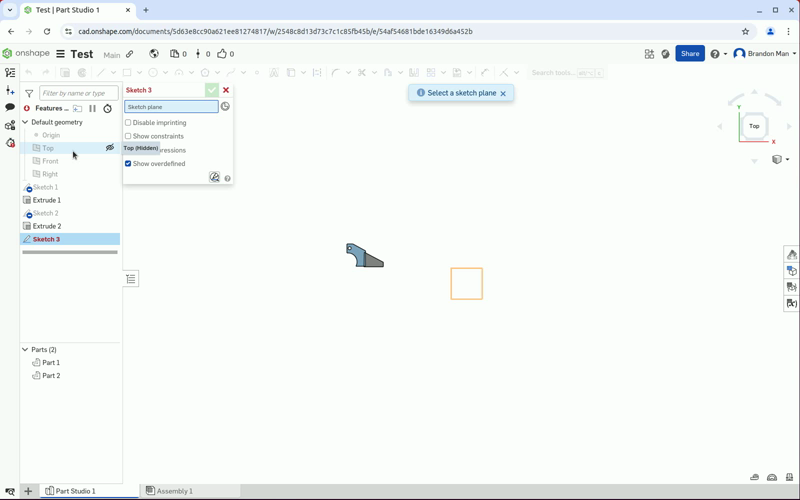
click(73, 150)
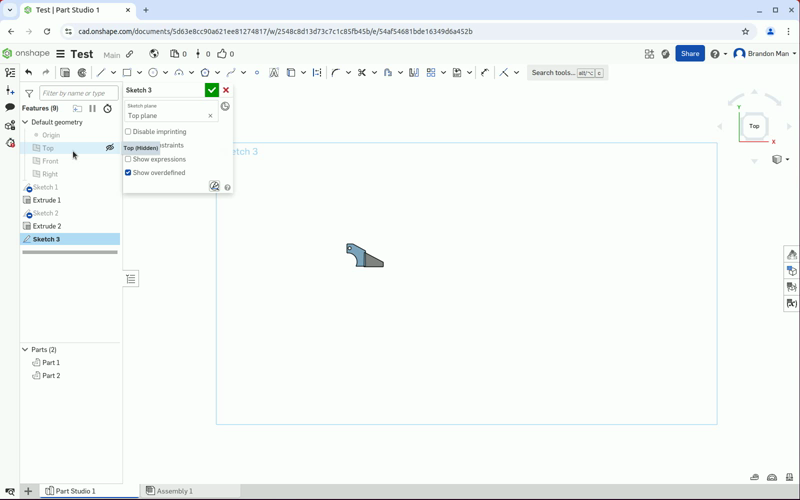
mouse_move(73, 352)
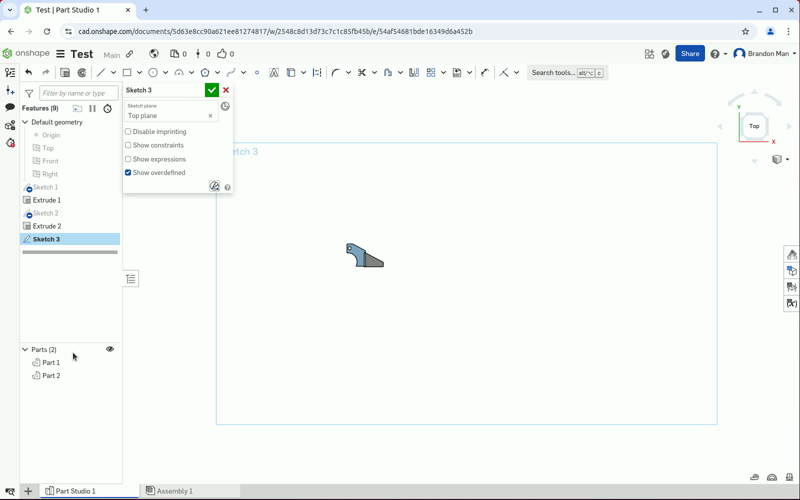
key(y)
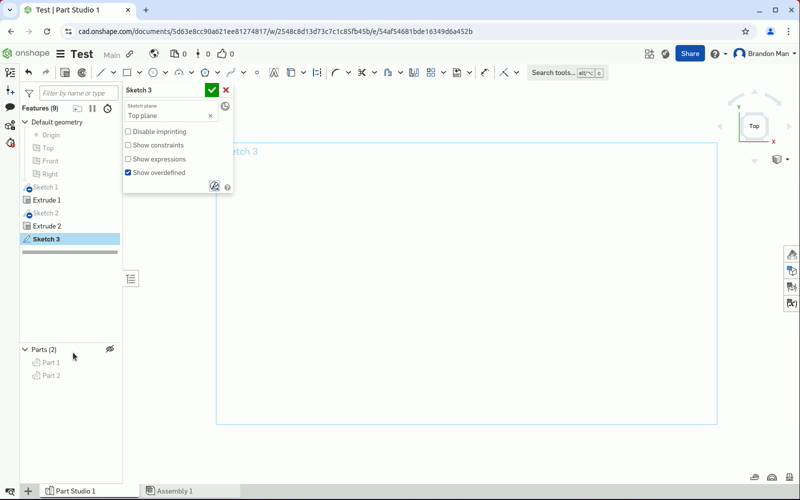
key(l)
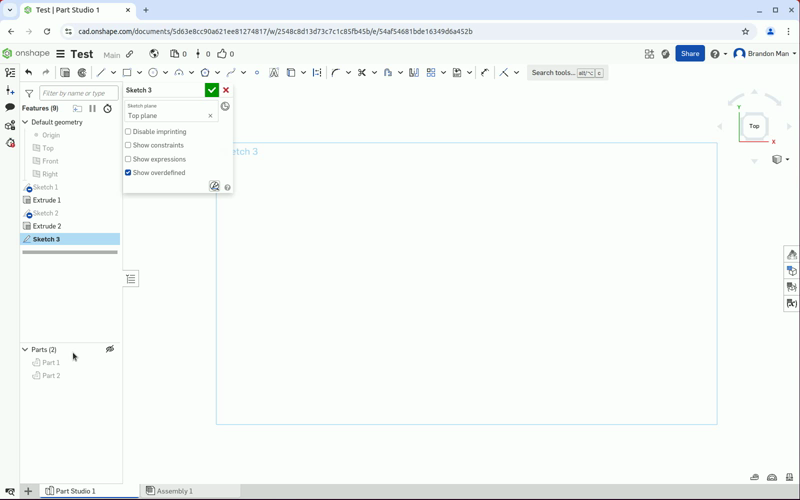
key_down(shift)
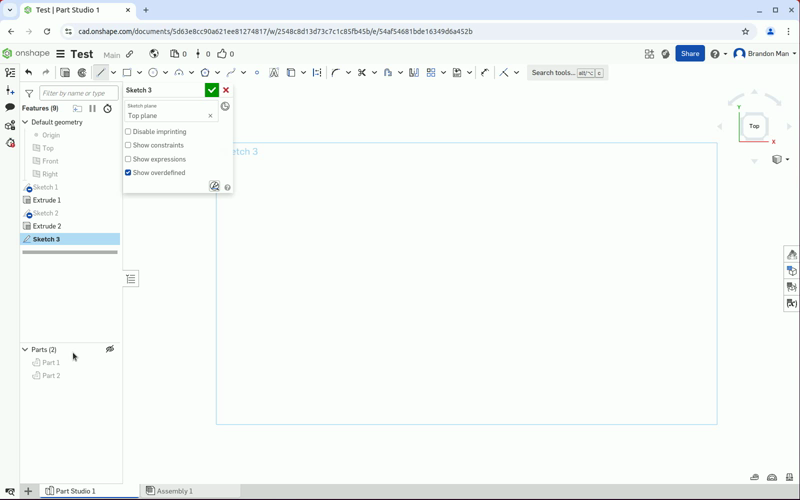
mouse_move(364, 274)
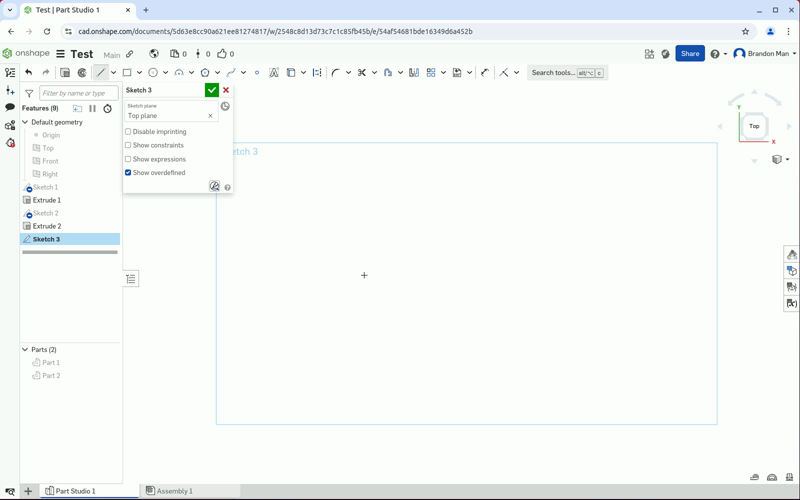
click(364, 274)
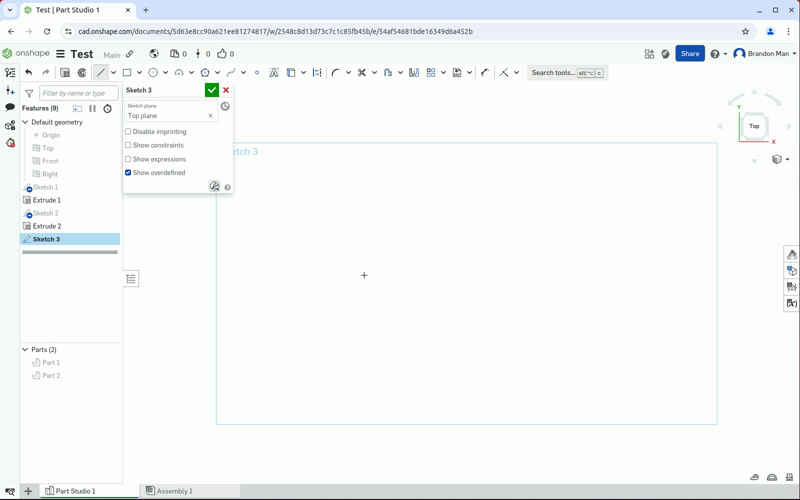
key_up(shift)
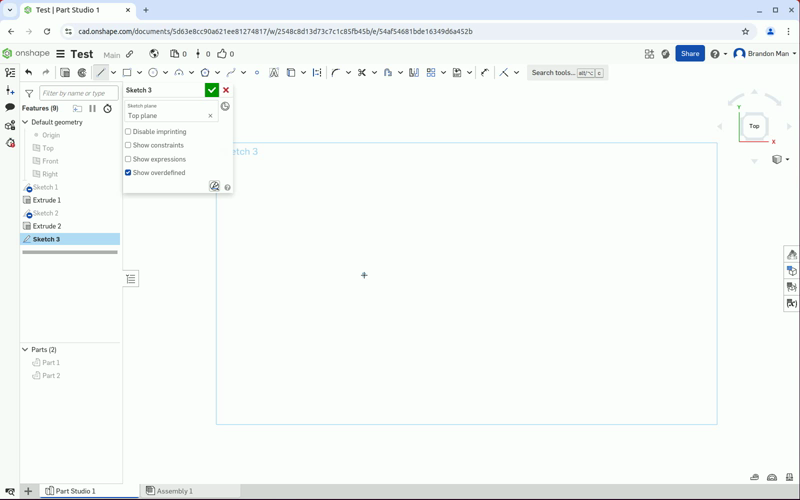
key_down(shift)
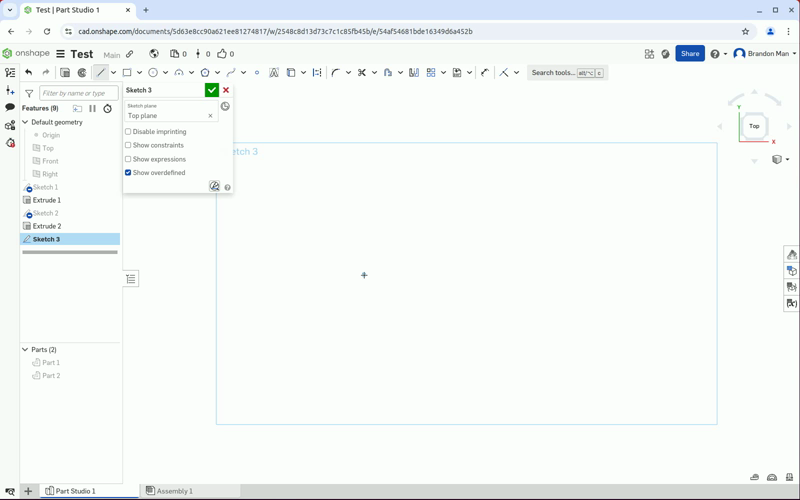
mouse_move(394, 274)
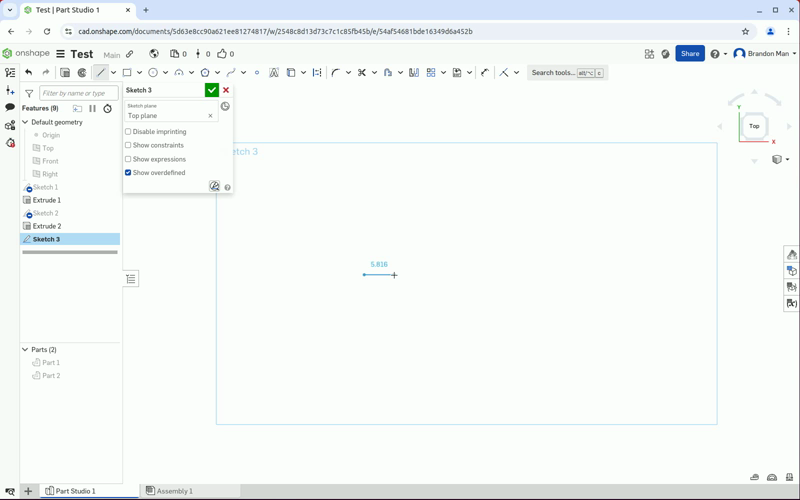
mouse_move(370, 274)
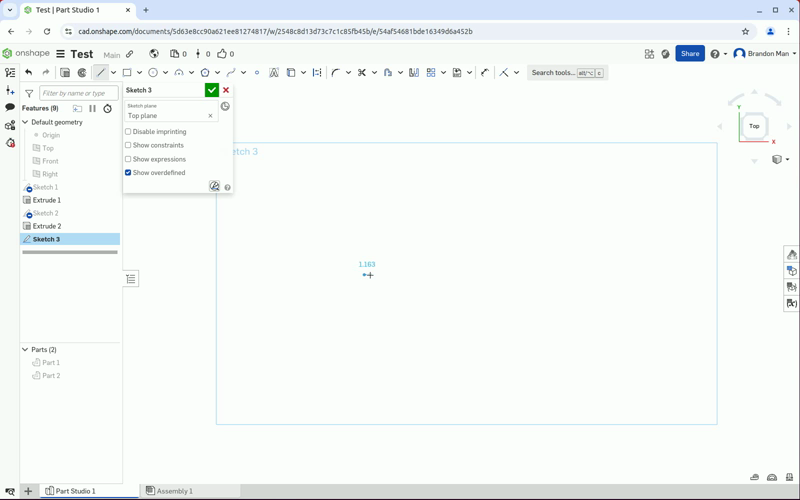
scroll(6)
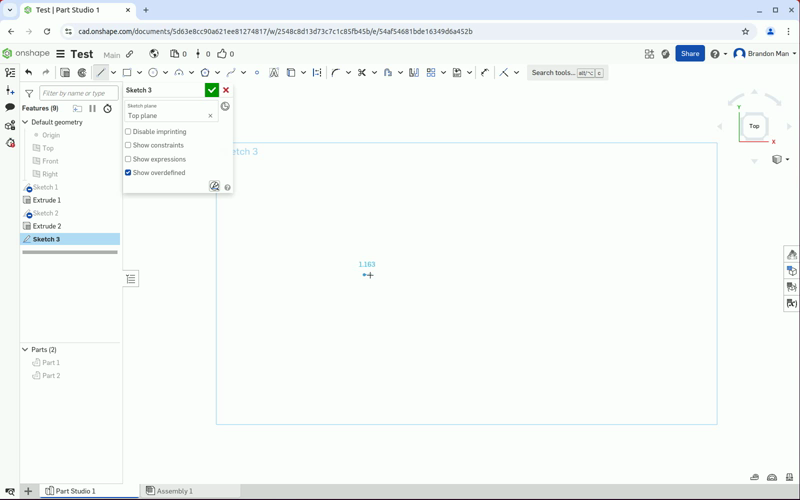
scroll(6)
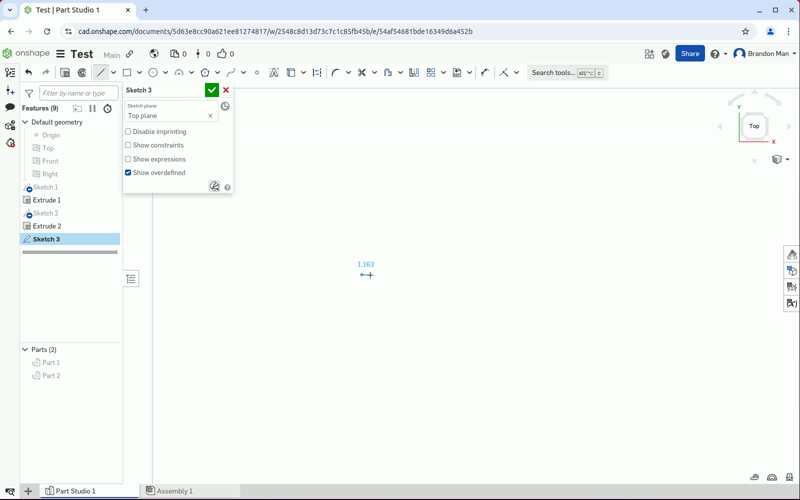
scroll(6)
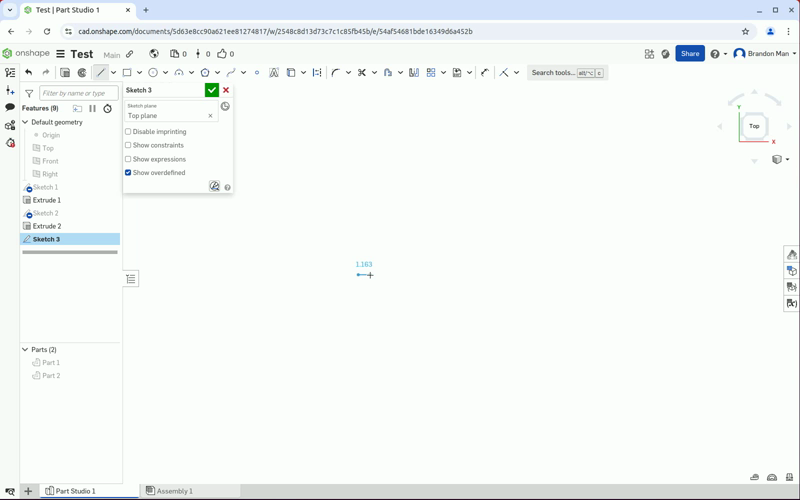
scroll(6)
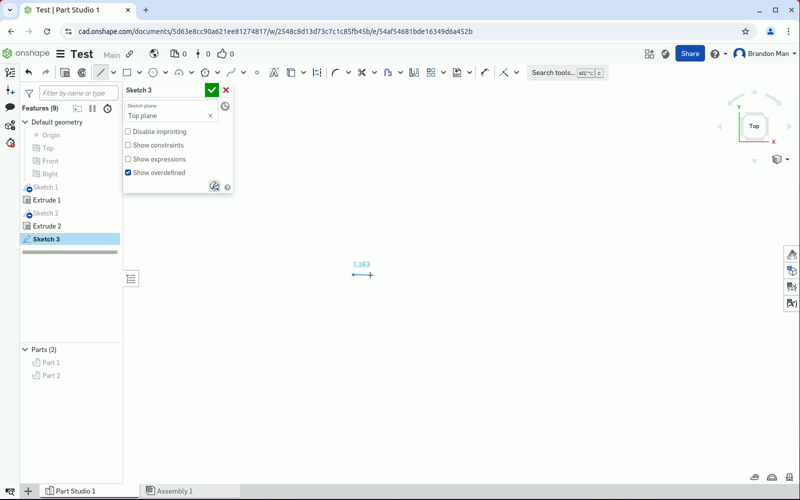
scroll(6)
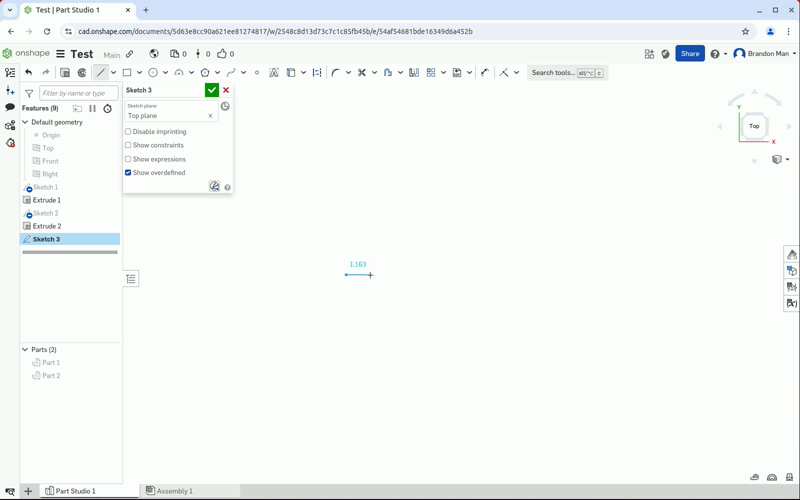
scroll(6)
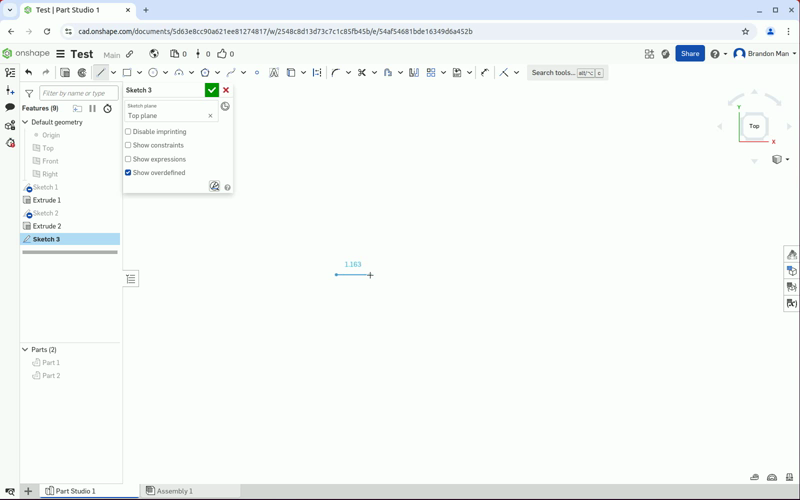
scroll(6)
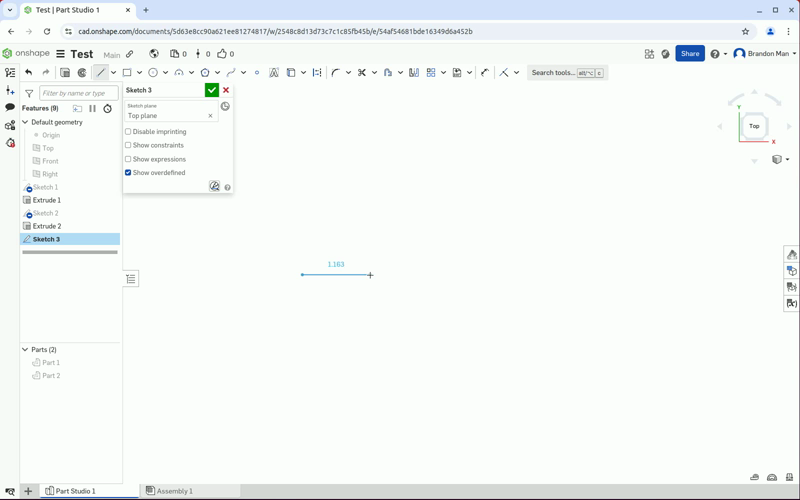
click(370, 274)
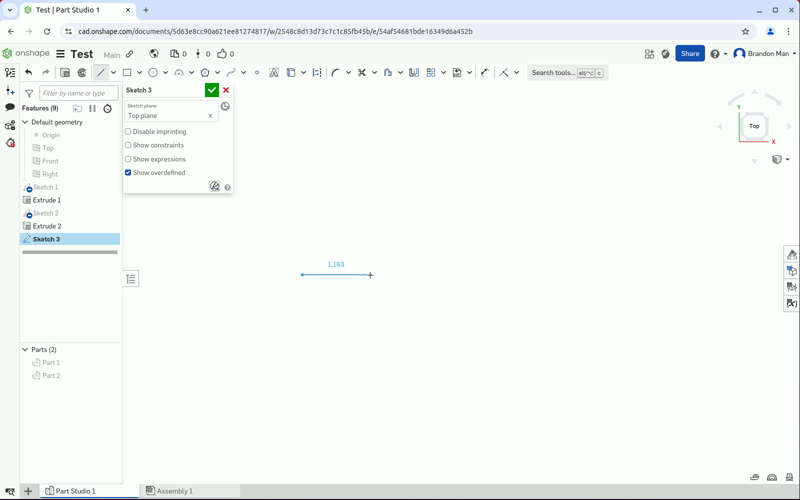
scroll(-6)
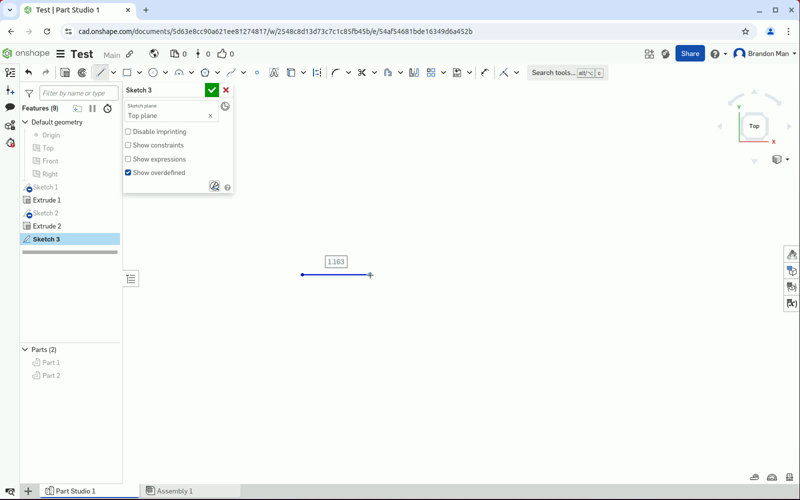
scroll(-6)
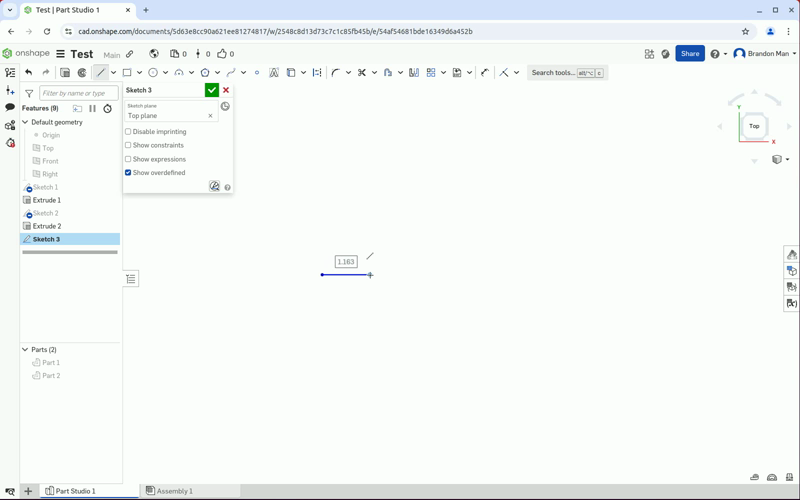
scroll(-6)
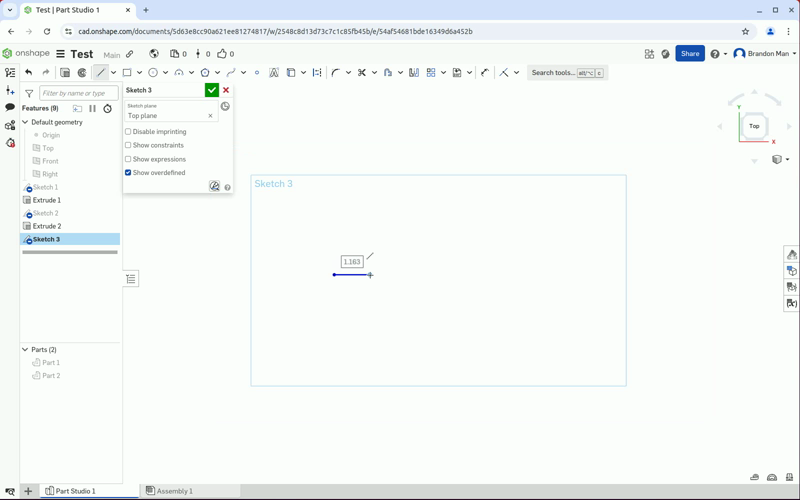
scroll(-6)
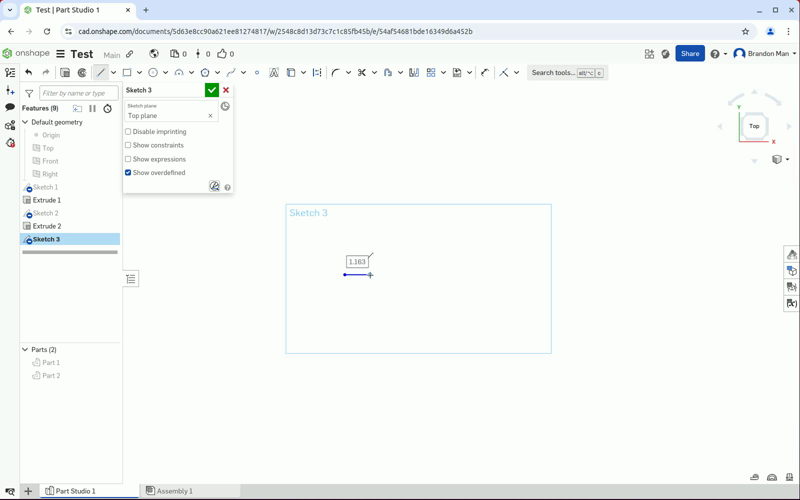
scroll(-6)
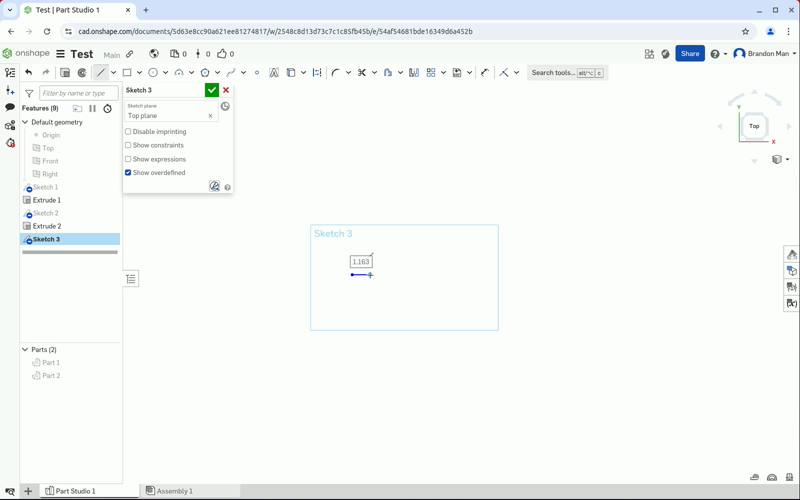
scroll(-6)
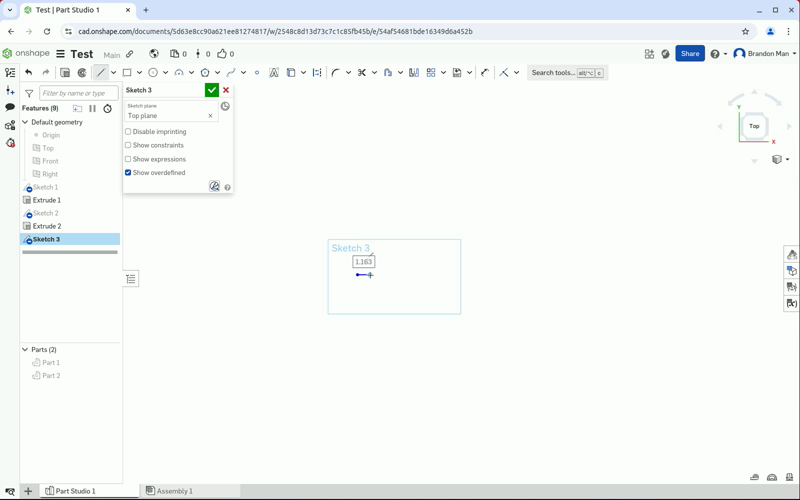
scroll(-6)
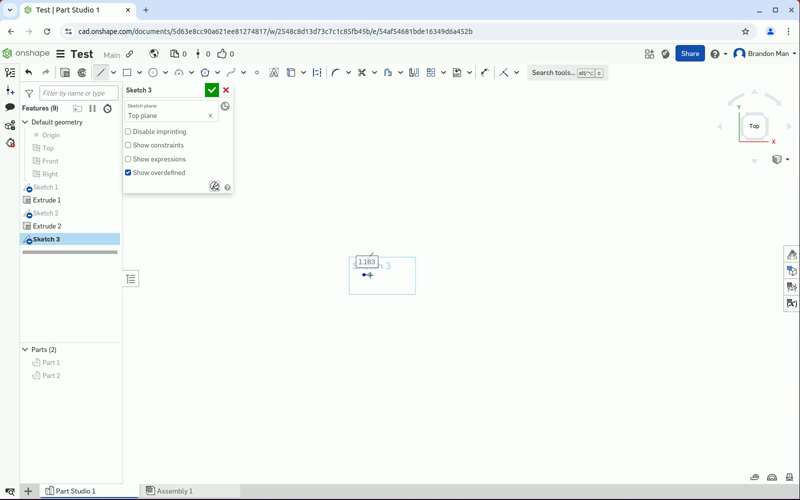
key_up(shift)
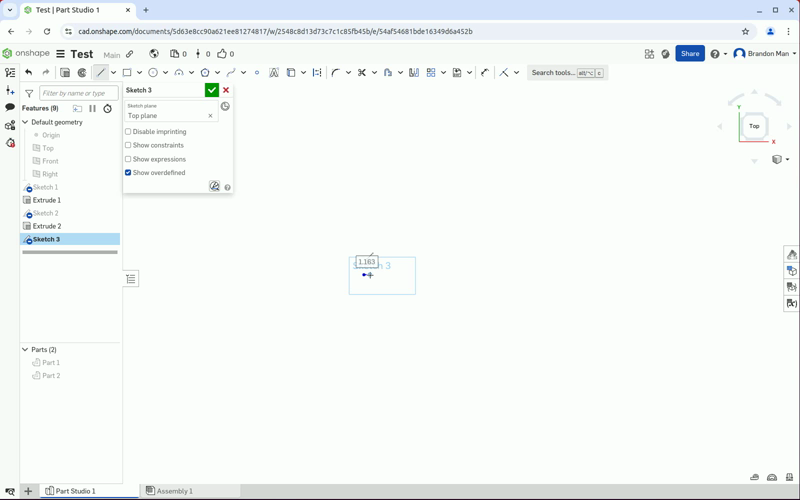
key_down(shift)
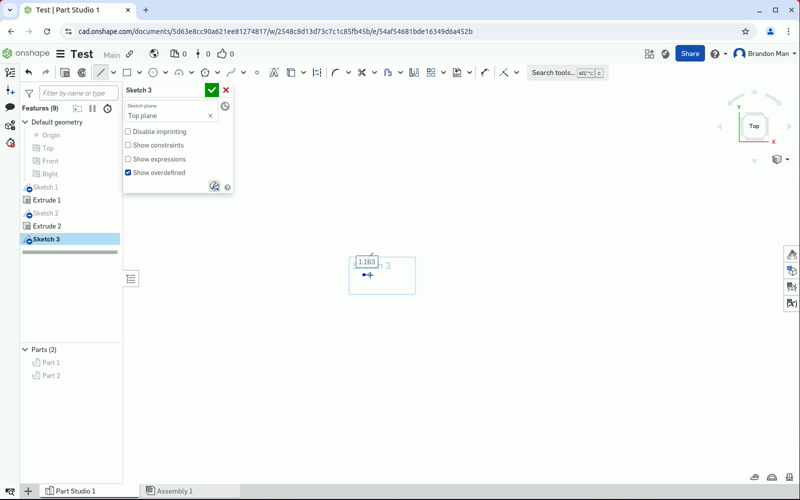
mouse_move(400, 274)
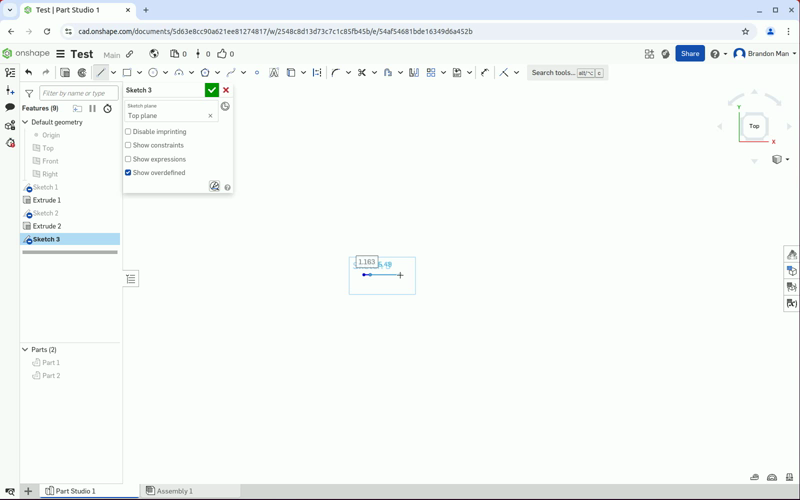
mouse_move(370, 265)
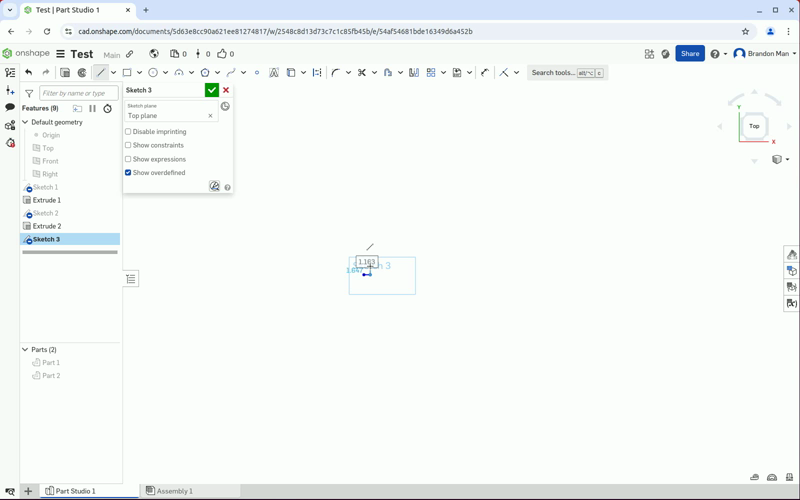
click(370, 265)
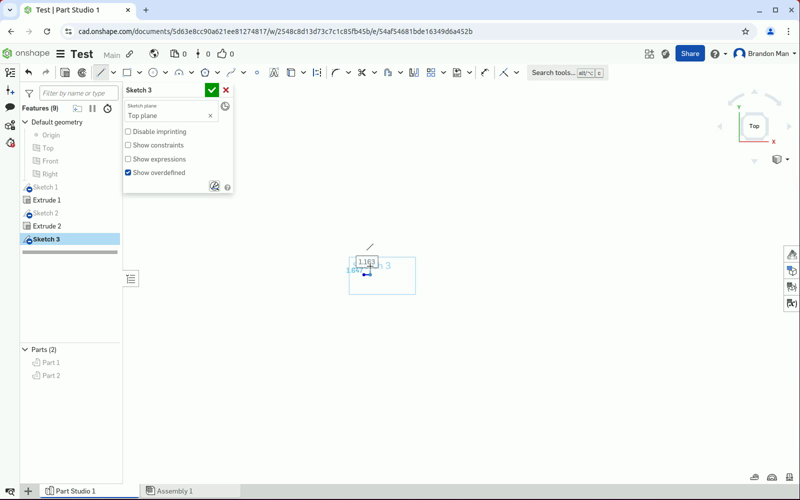
key_up(shift)
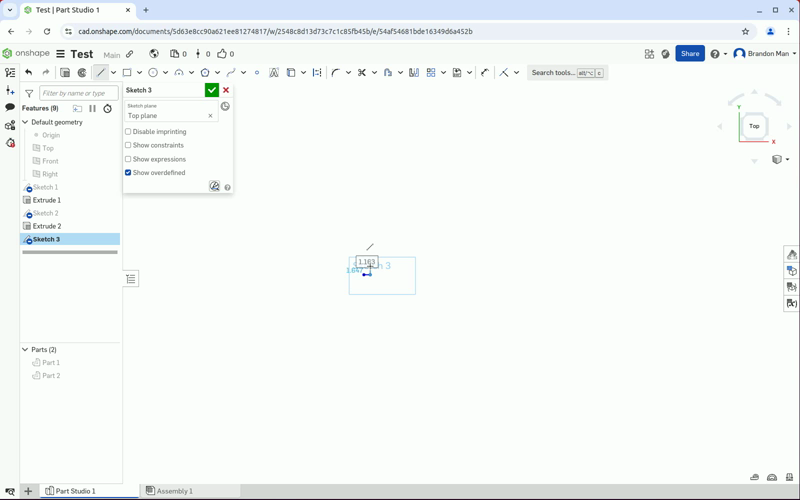
key_down(shift)
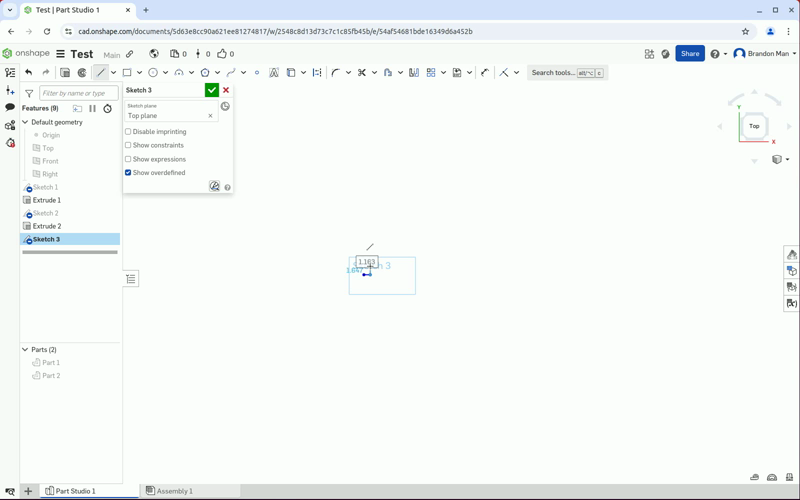
mouse_move(400, 265)
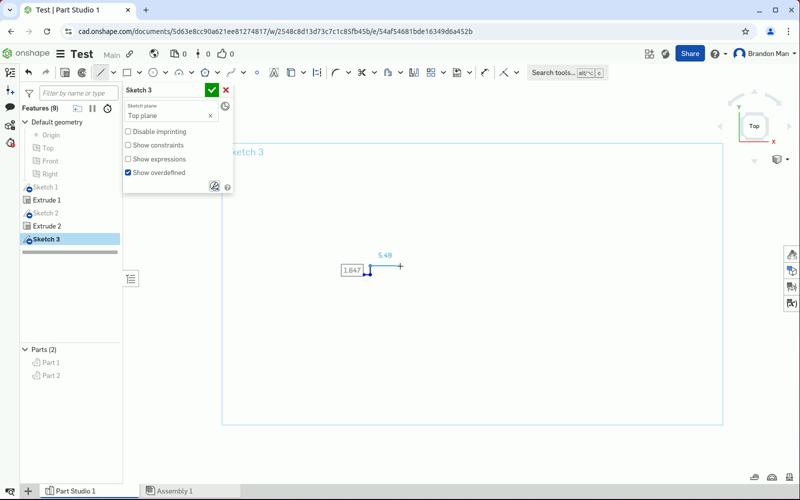
mouse_move(364, 265)
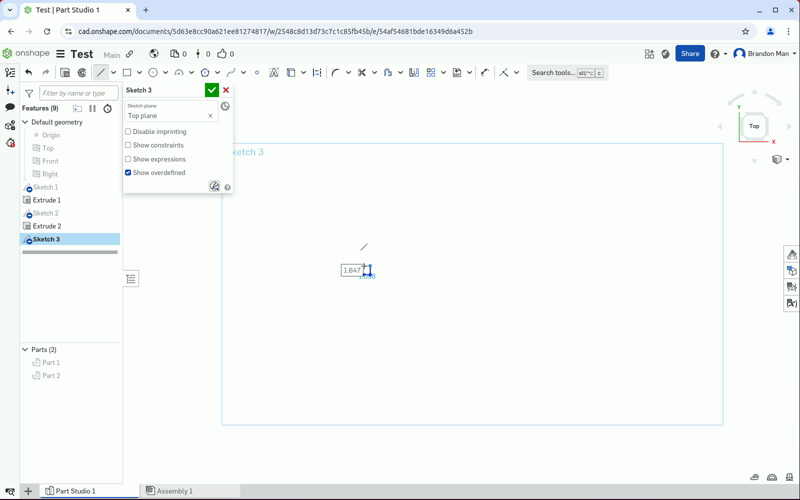
scroll(6)
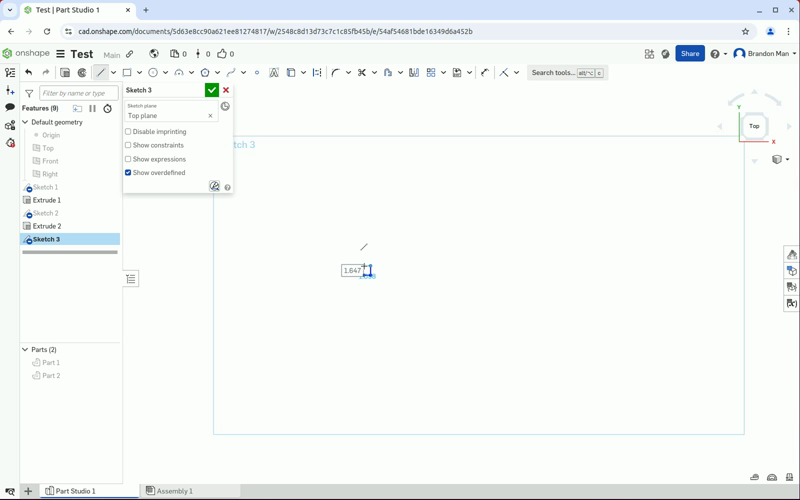
scroll(6)
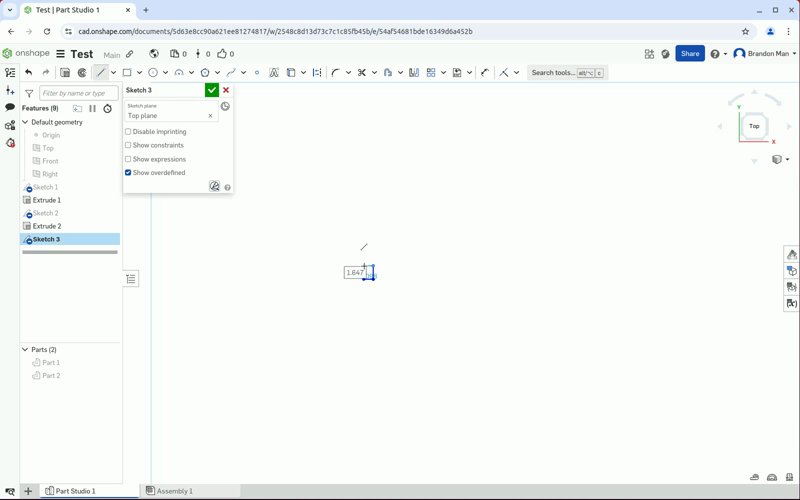
scroll(6)
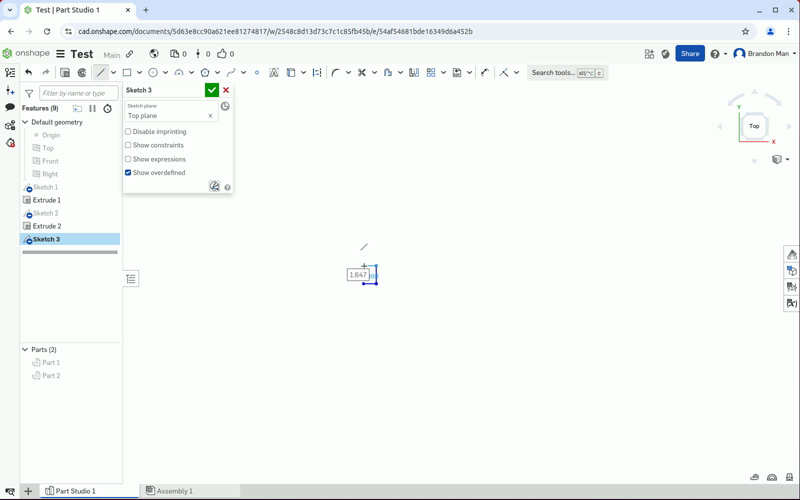
scroll(6)
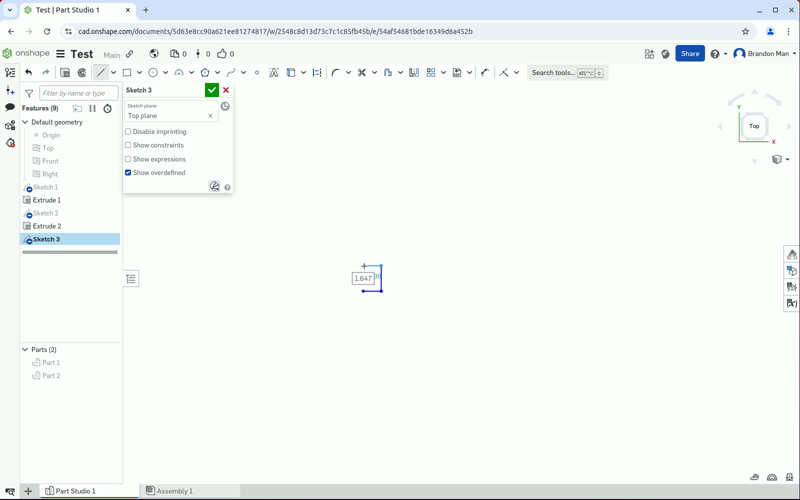
scroll(6)
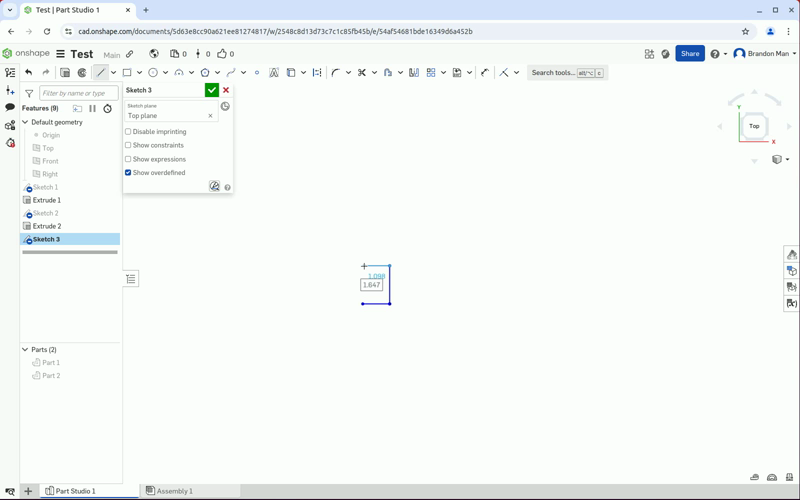
scroll(6)
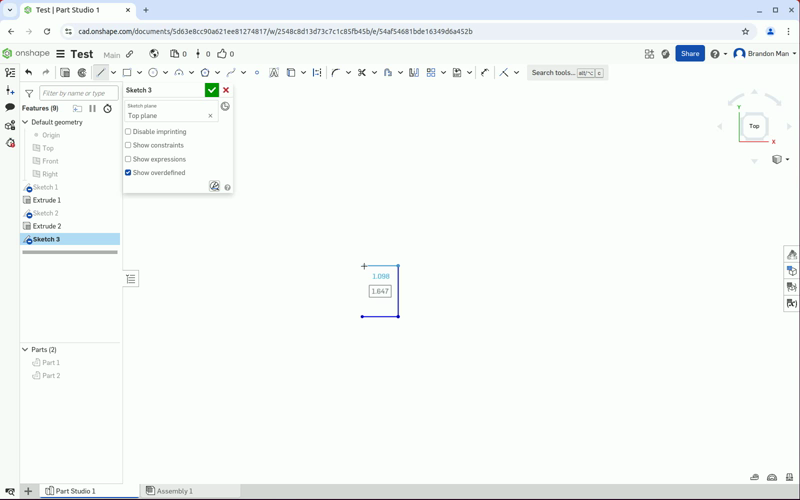
scroll(6)
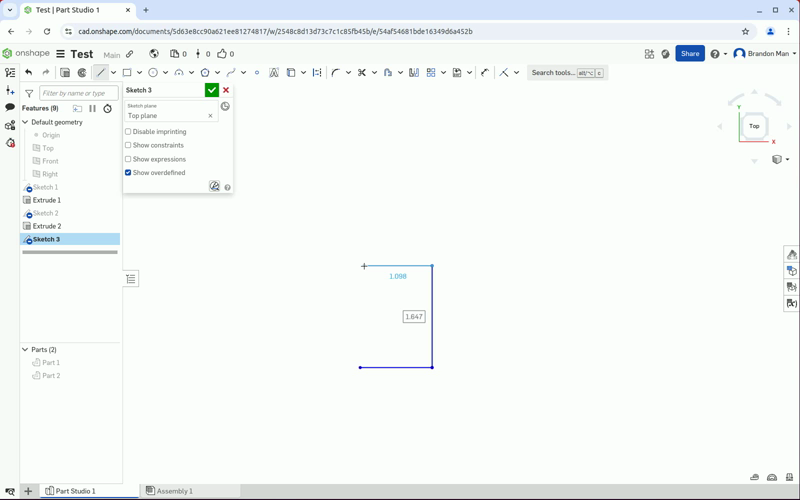
click(364, 265)
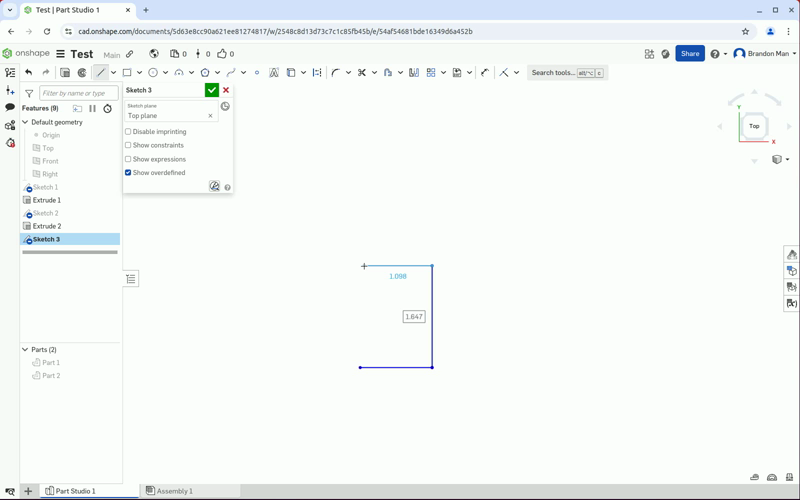
scroll(-6)
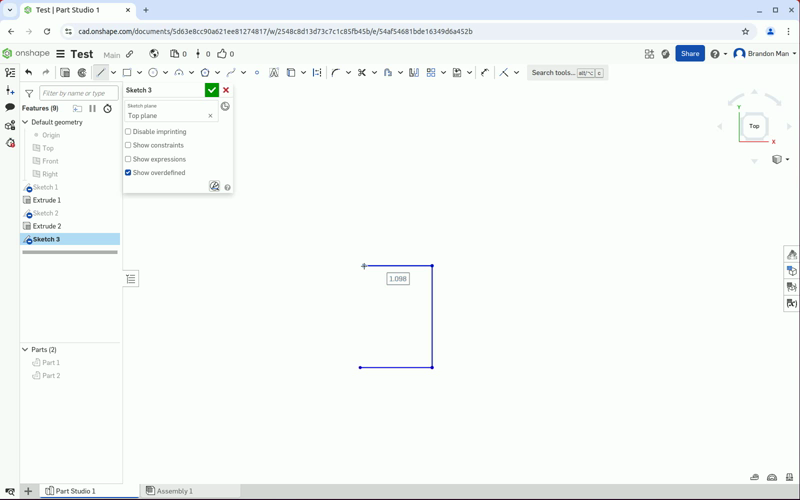
scroll(-6)
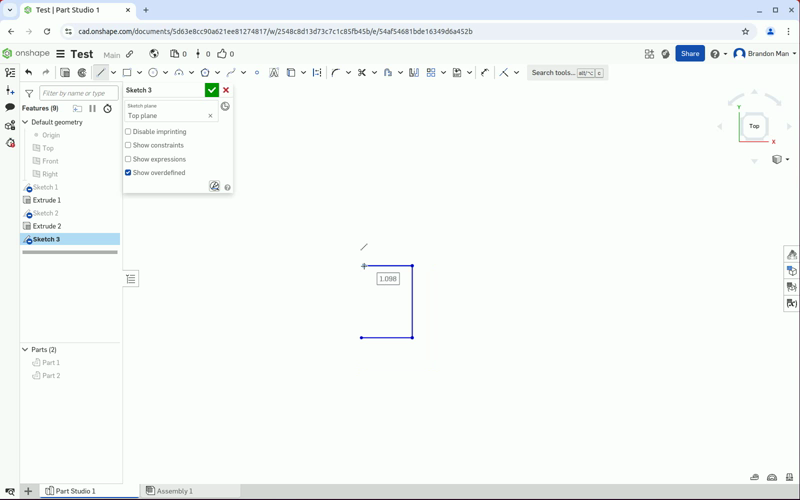
scroll(-6)
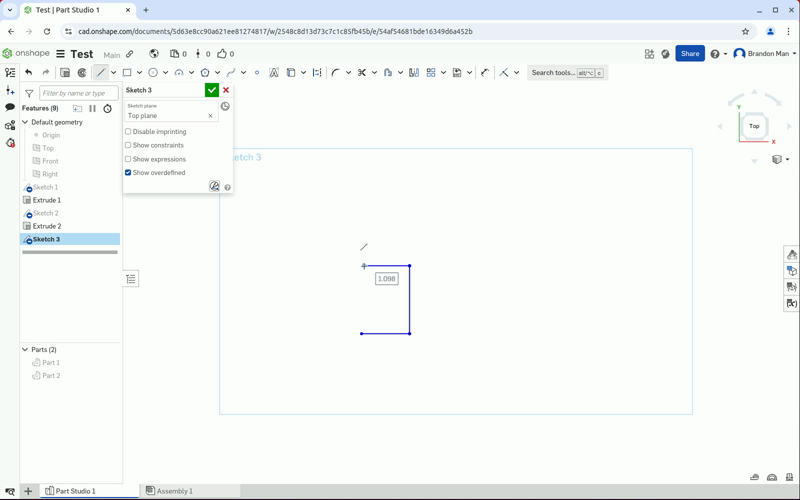
scroll(-6)
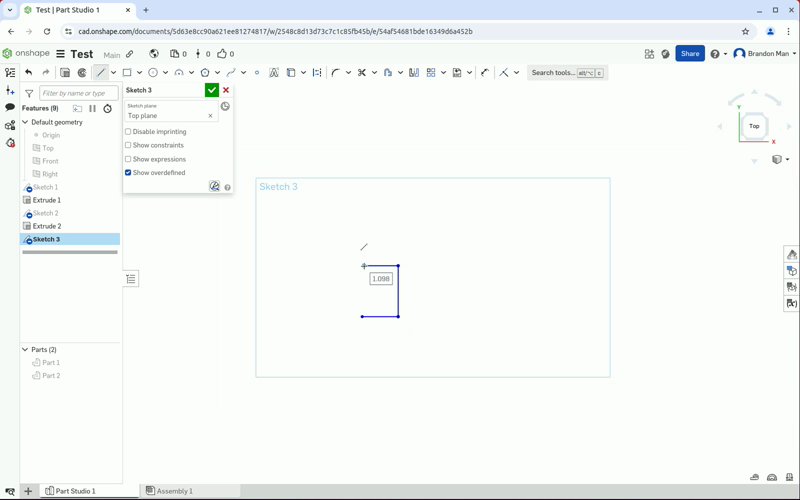
scroll(-6)
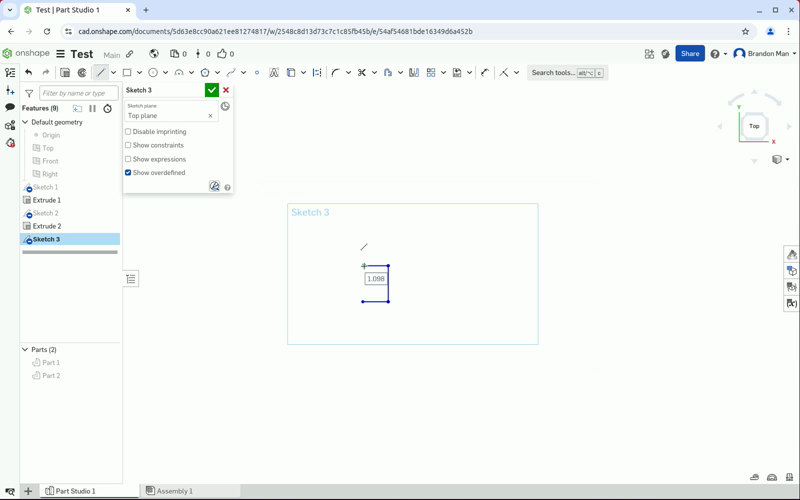
scroll(-6)
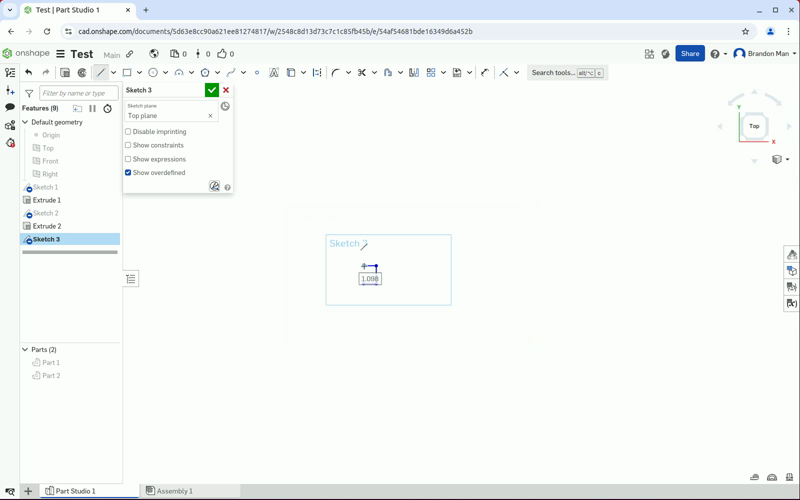
scroll(-6)
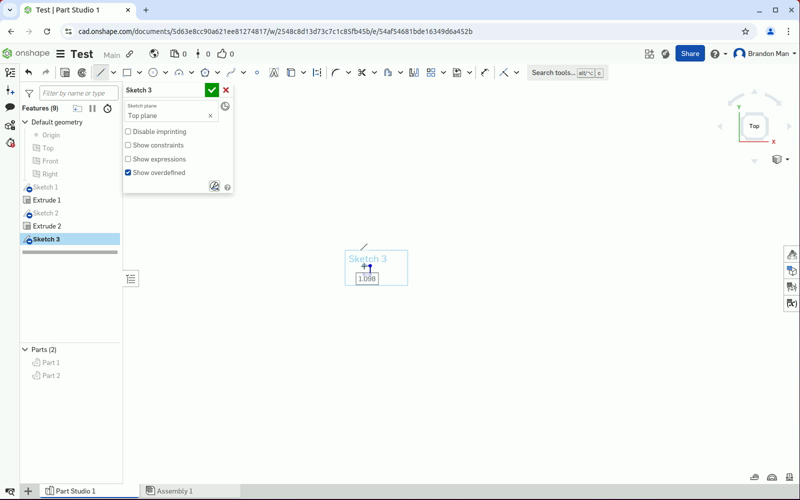
key_up(shift)
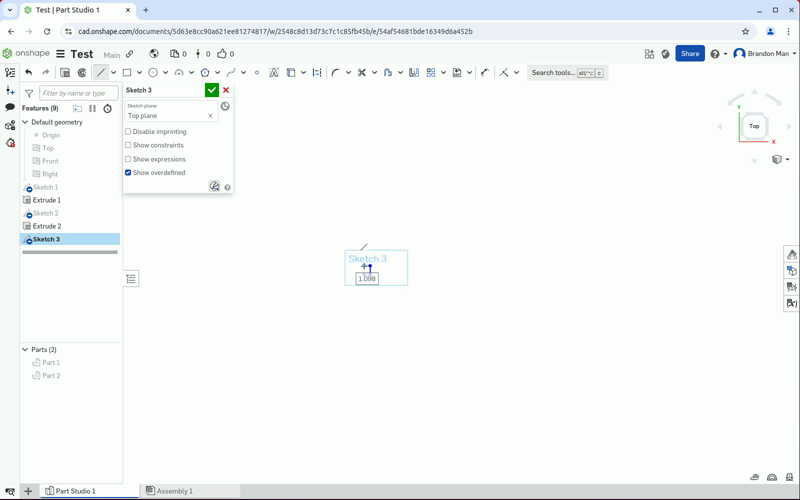
mouse_move(394, 265)
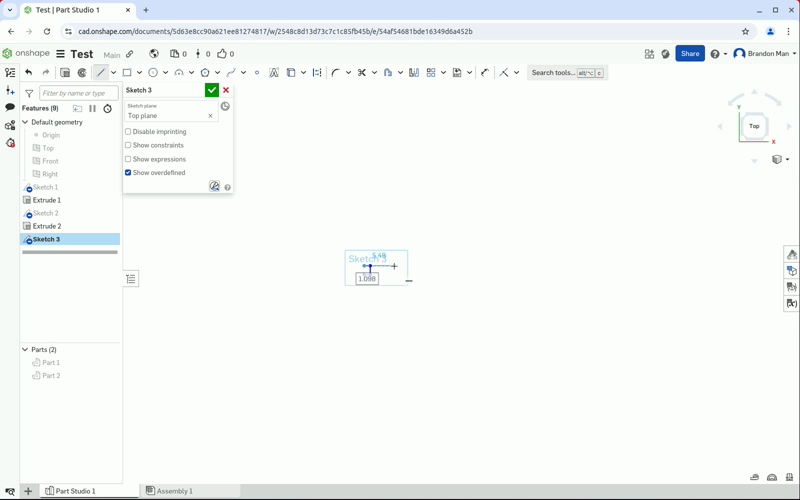
key_down(shift)
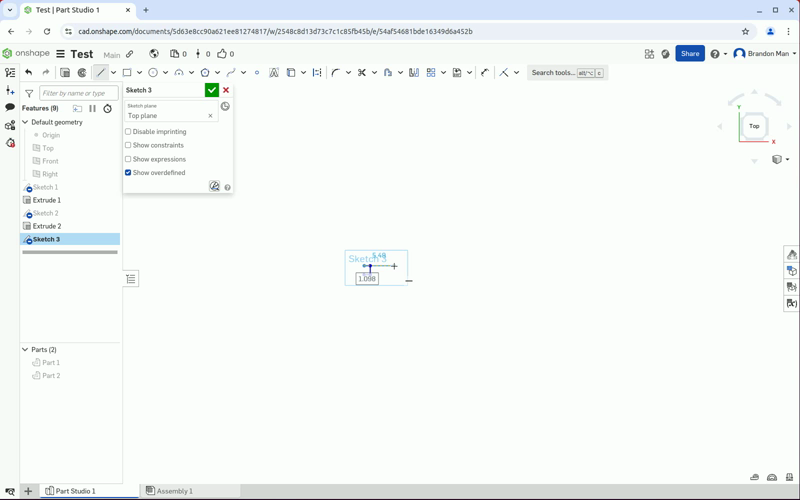
mouse_move(364, 274)
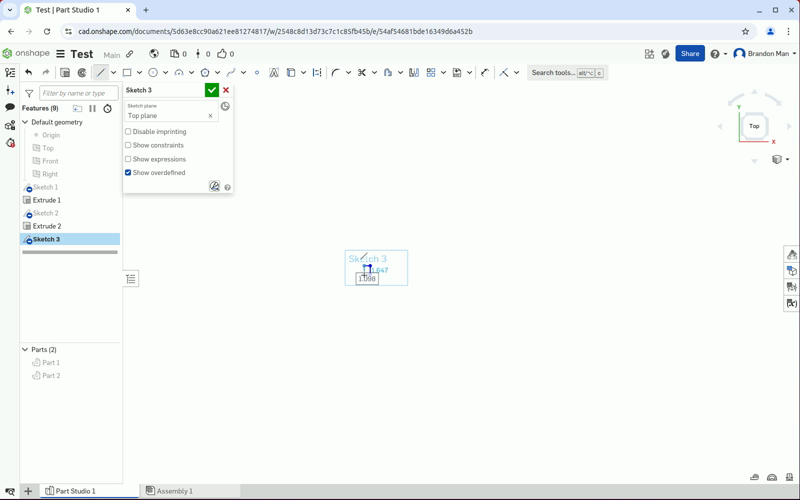
key_up(shift)
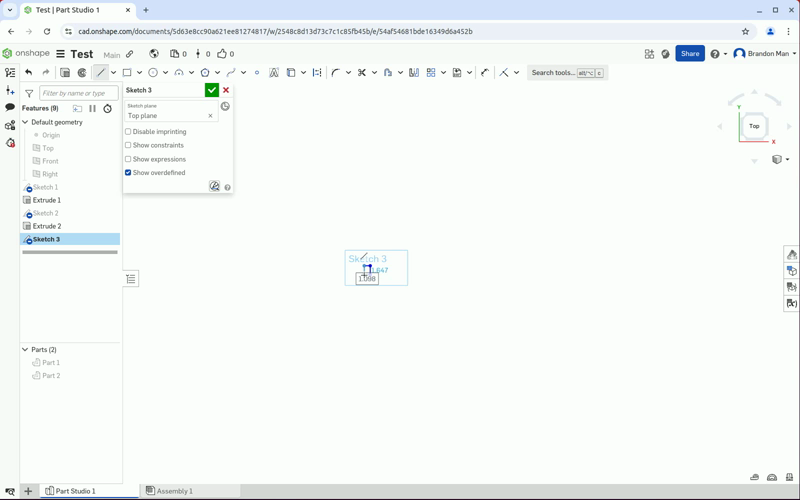
click(364, 274)
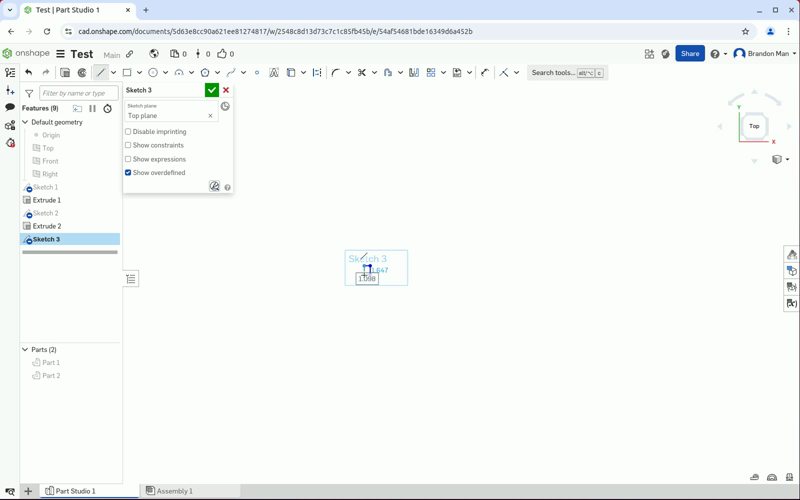
key(esc)
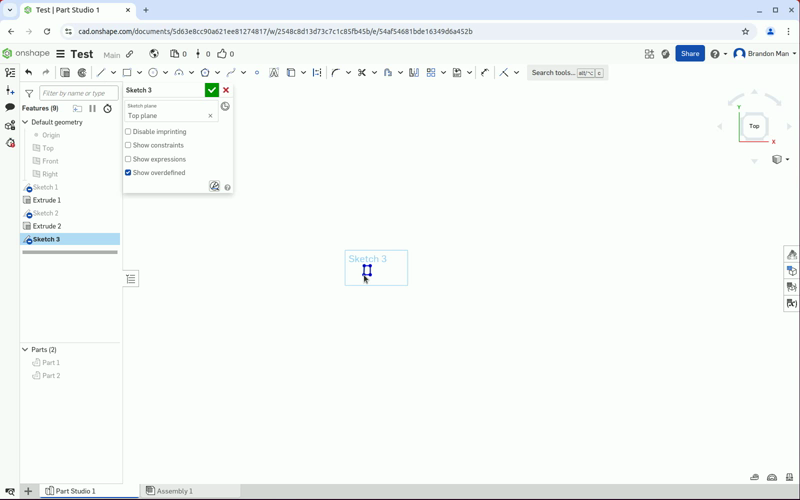
mouse_move(368, 267)
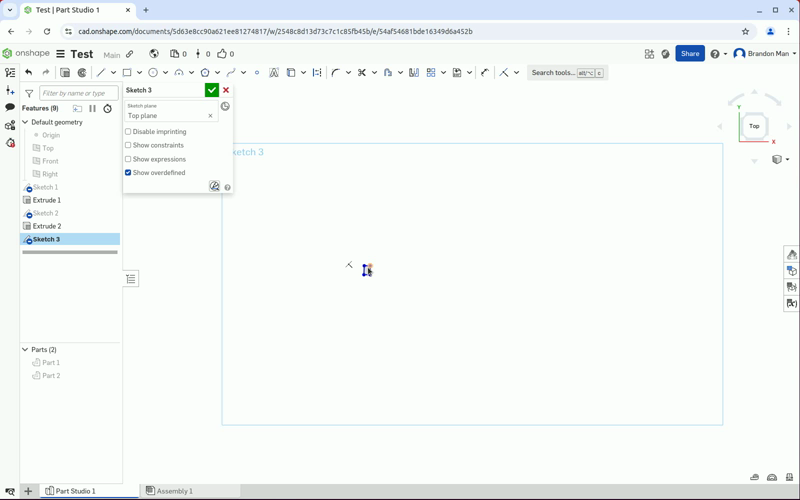
scroll(6)
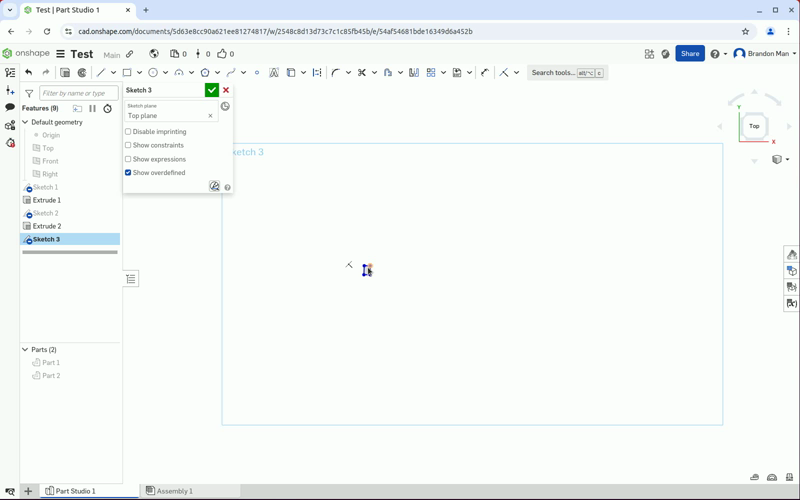
scroll(6)
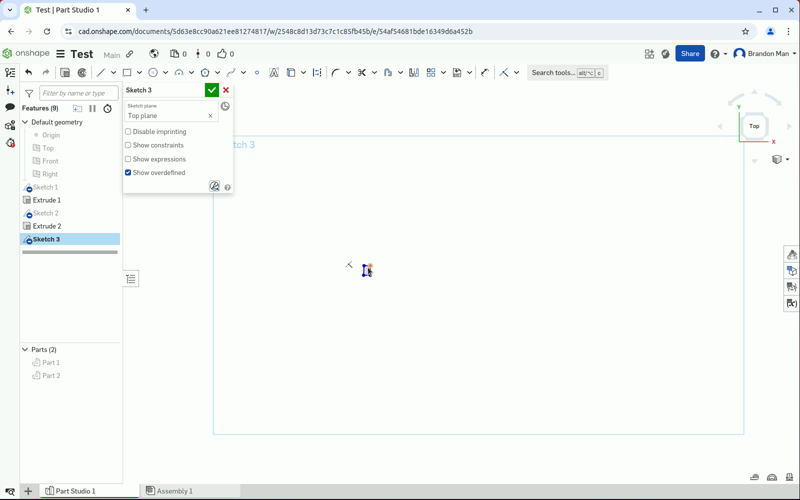
scroll(6)
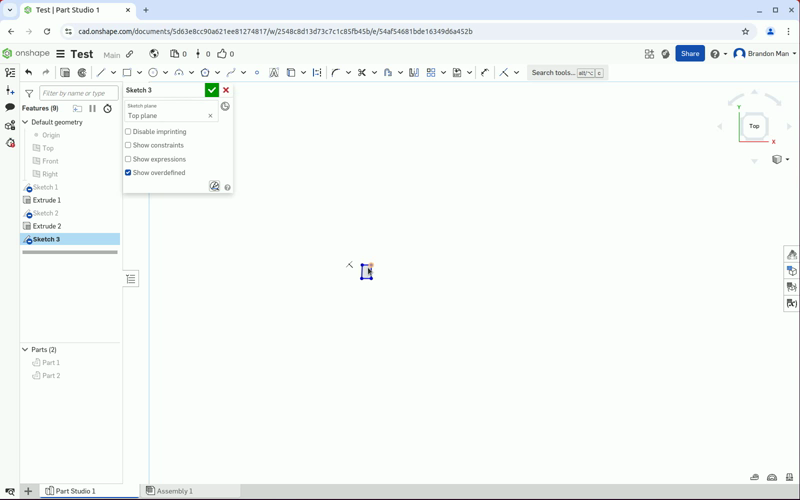
scroll(6)
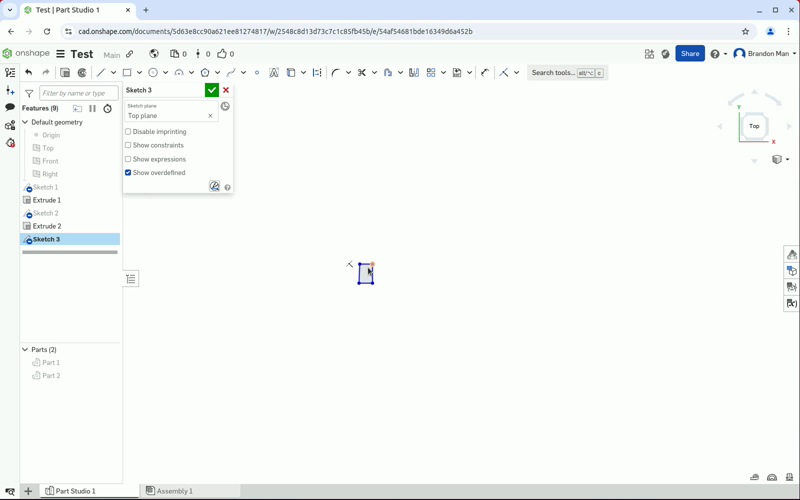
scroll(6)
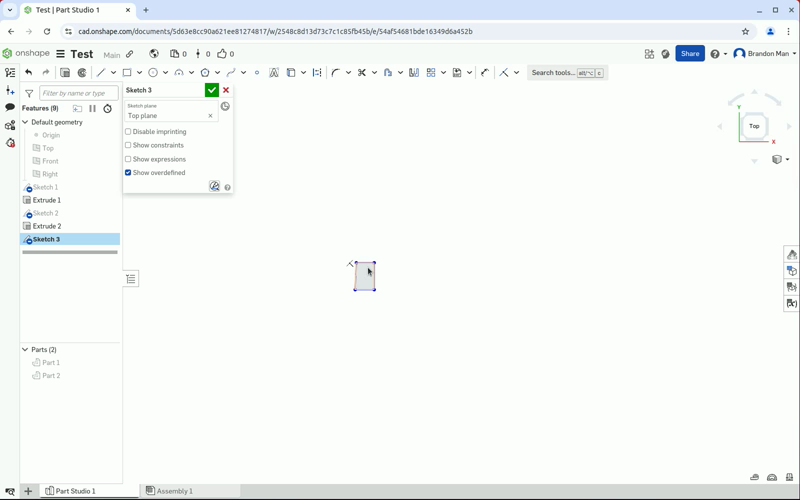
scroll(6)
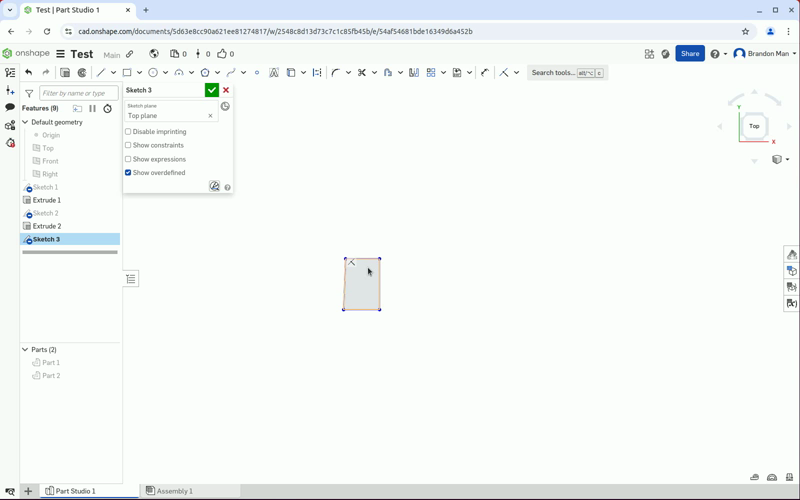
scroll(6)
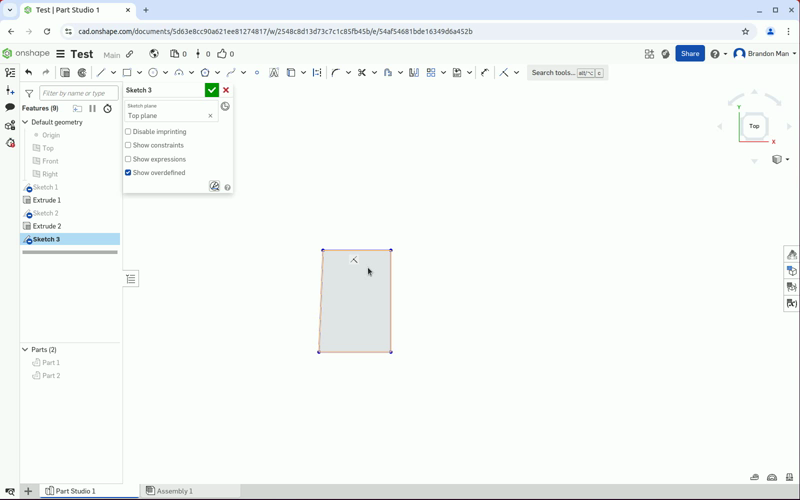
click(368, 267)
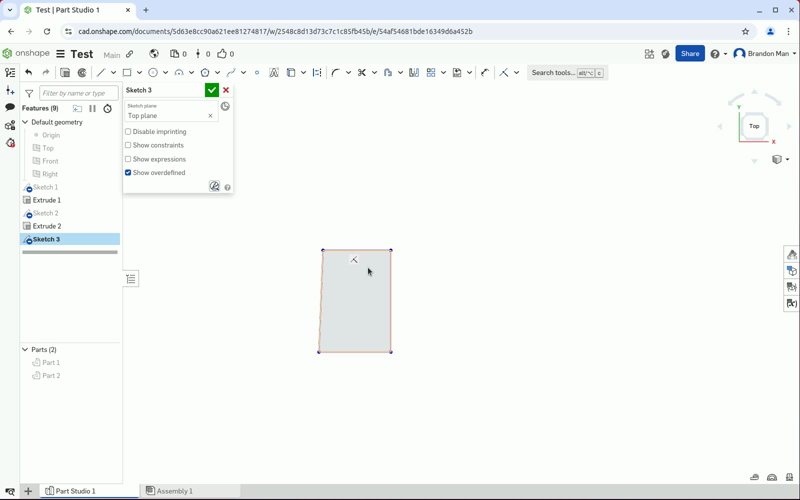
scroll(-6)
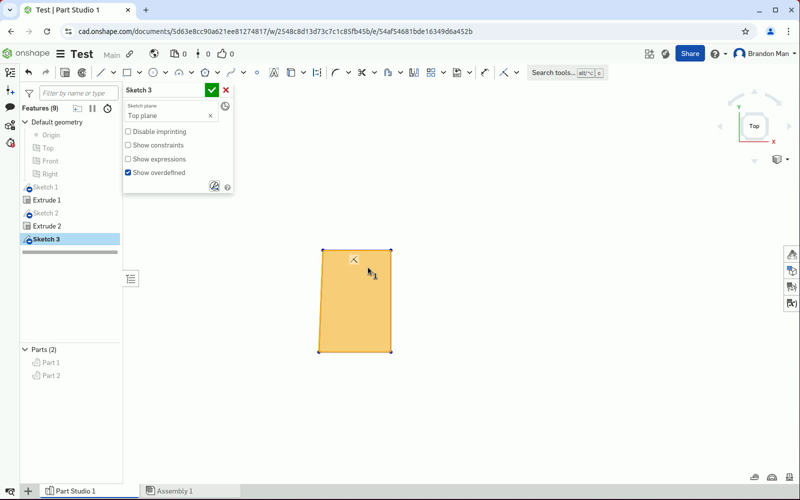
scroll(-6)
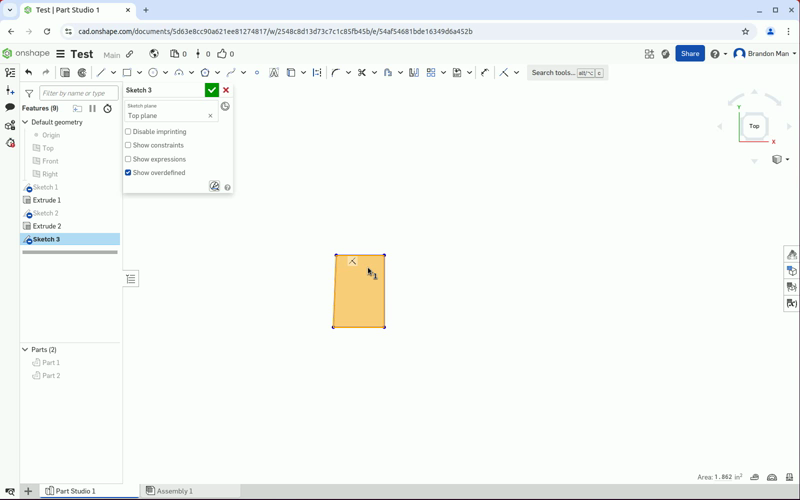
scroll(-6)
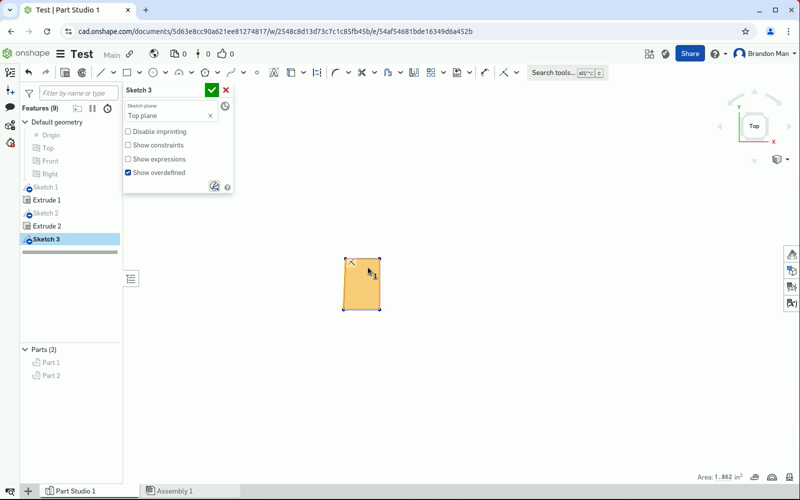
scroll(-6)
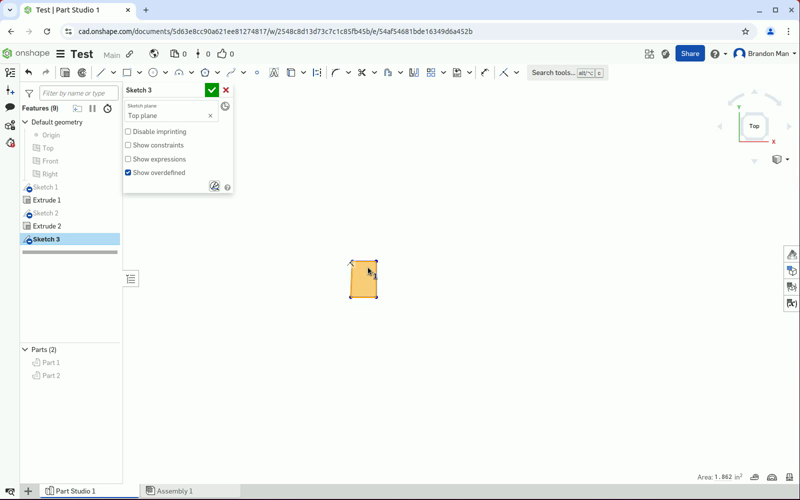
scroll(-6)
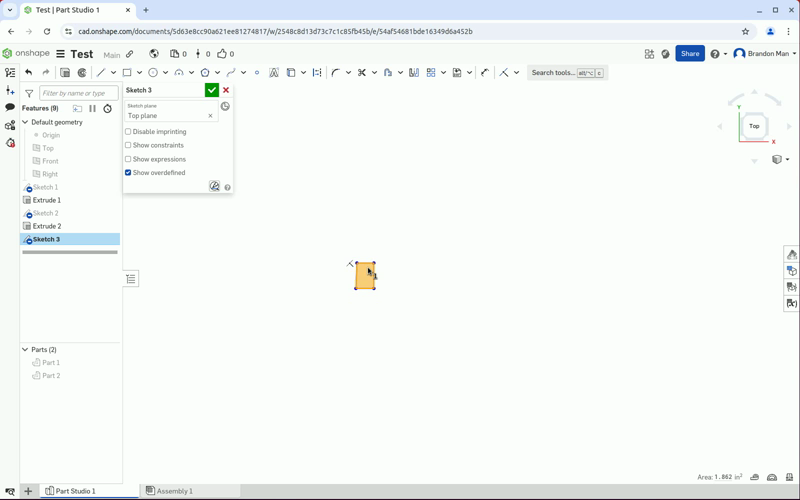
scroll(-6)
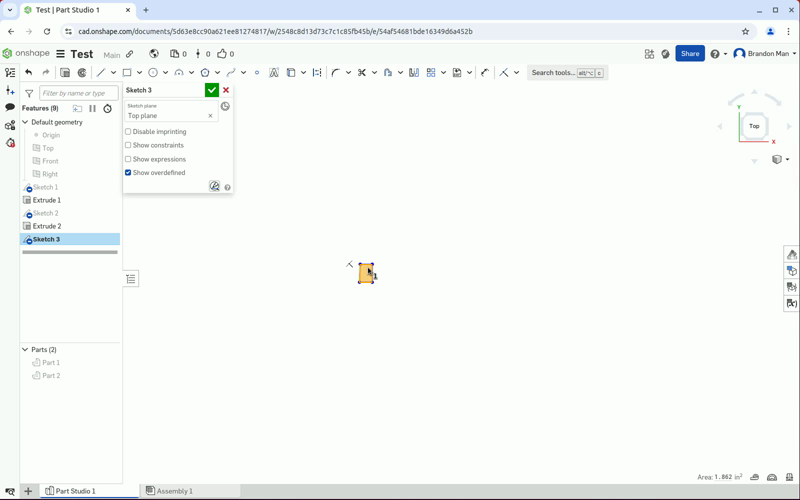
scroll(-6)
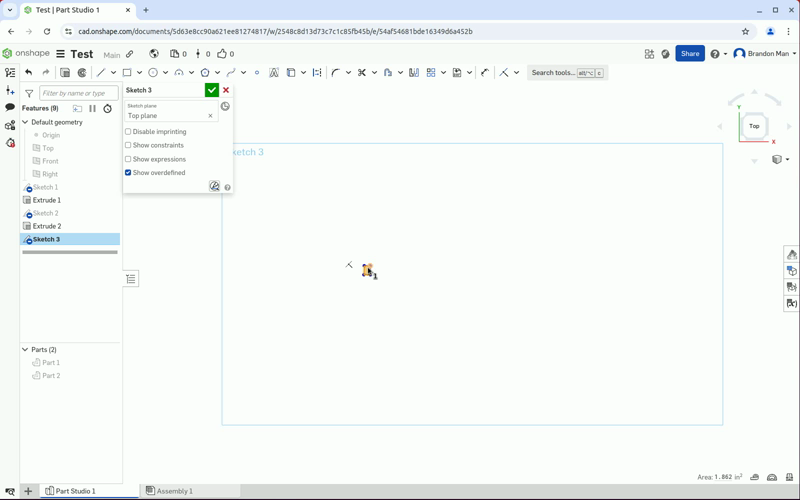
mouse_move(73, 352)
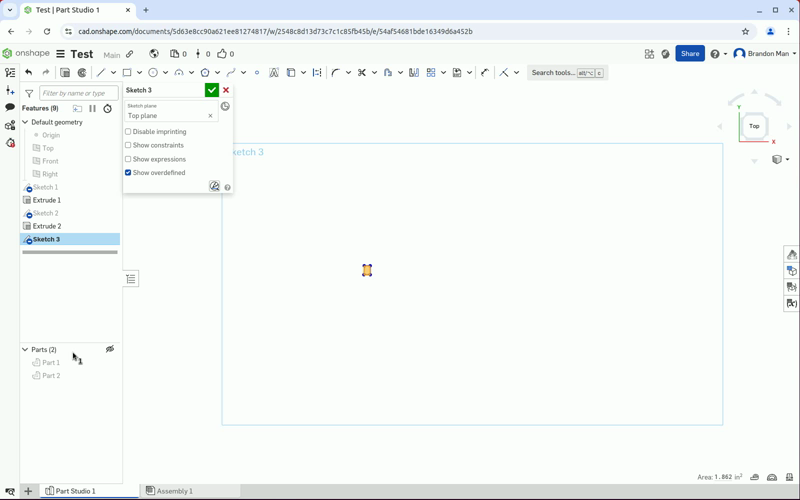
key(shift+y)
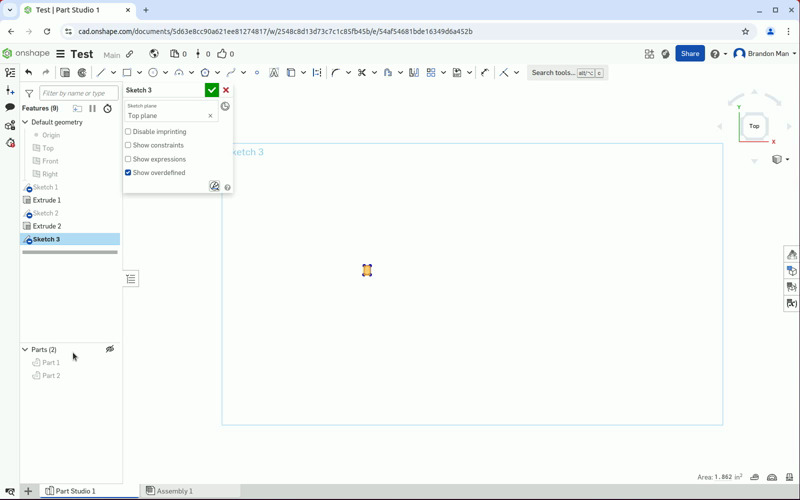
key(shift+e)
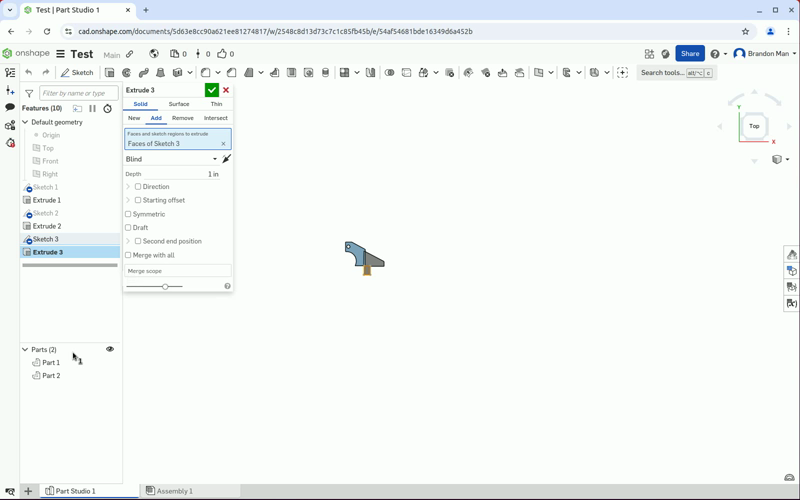
mouse_move(143, 106)
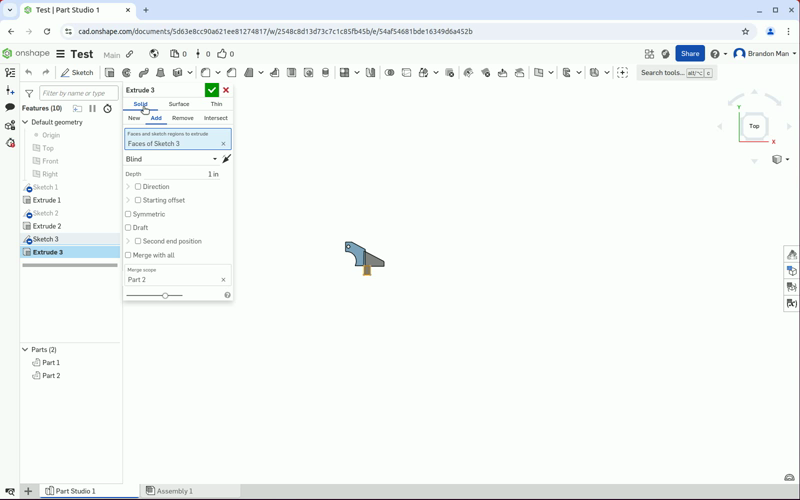
click(143, 106)
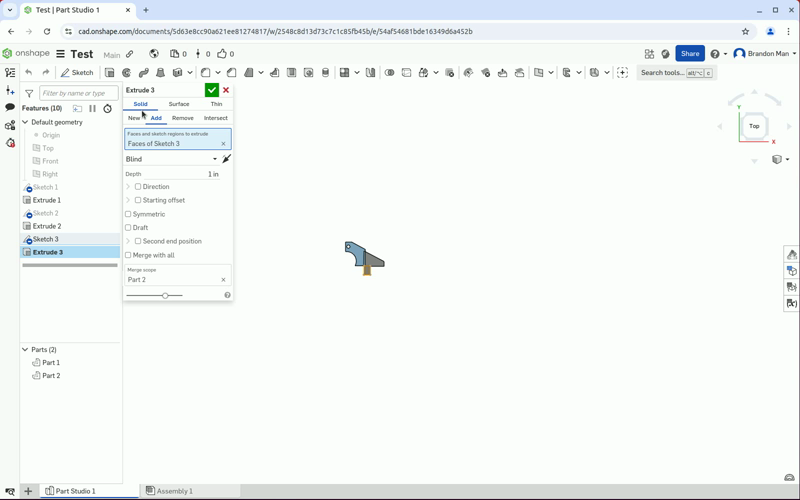
mouse_move(137, 120)
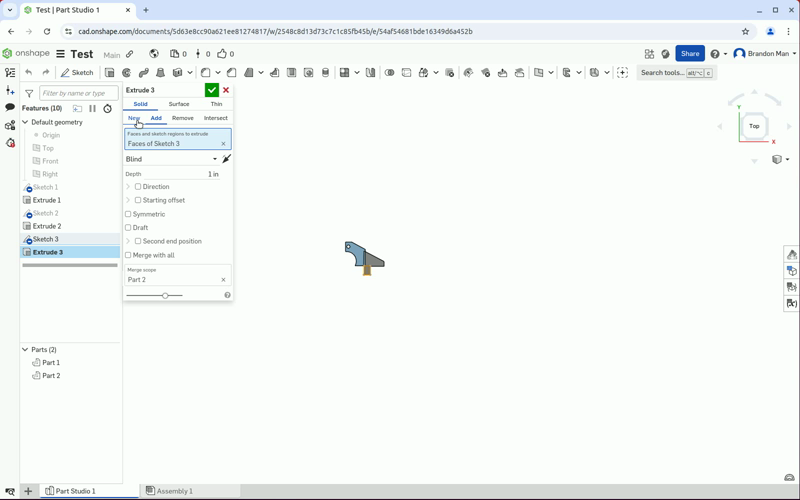
click(137, 120)
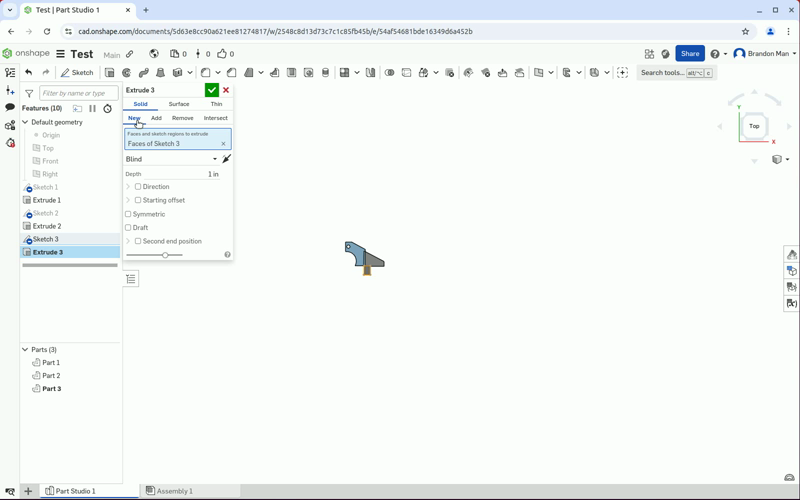
key(tab, 4)
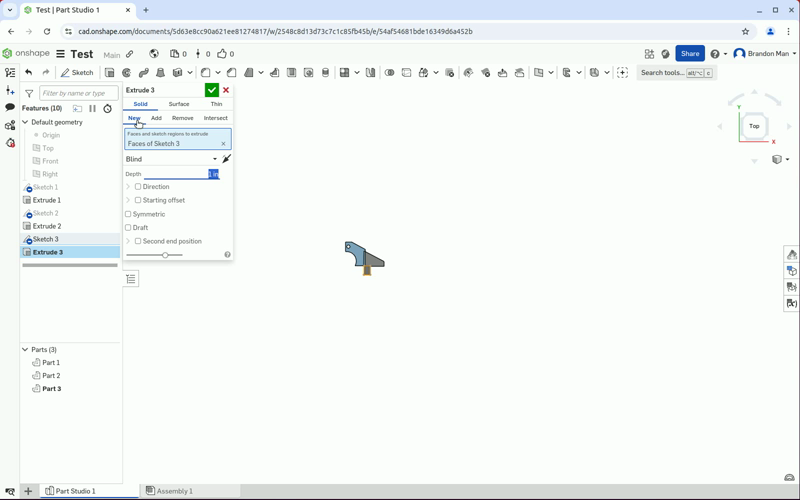
text(0.481)
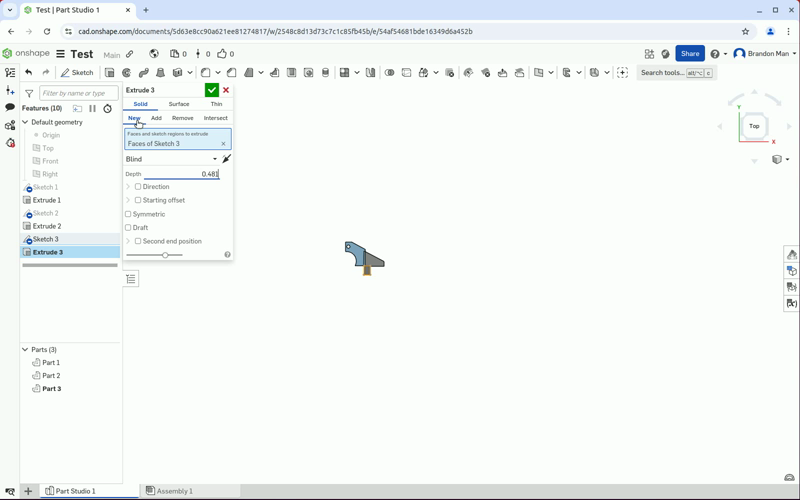
key(enter)
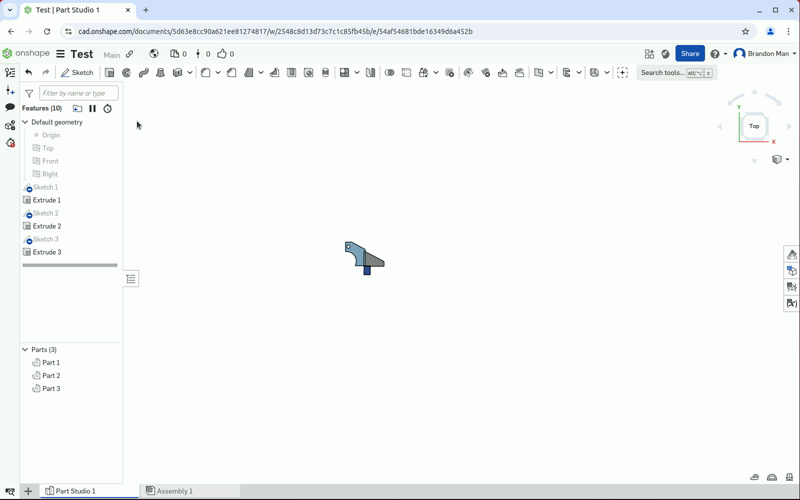
key(shift+h)
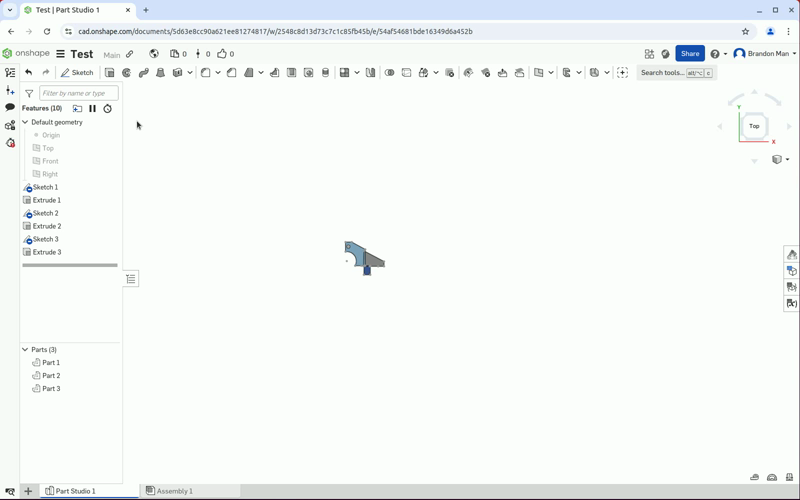
key(shift+h)
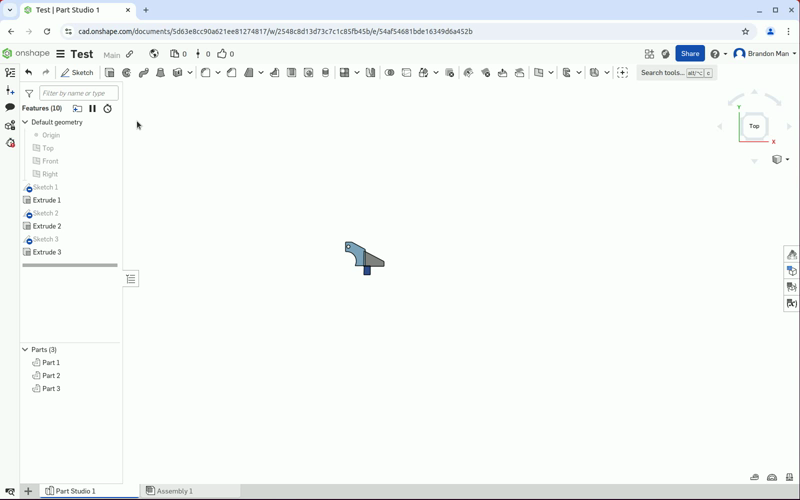
mouse_move(73, 189)
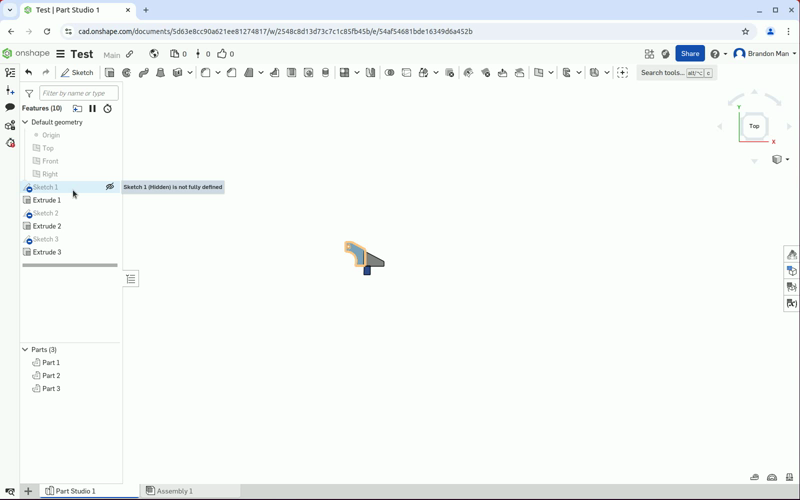
click(73, 189)
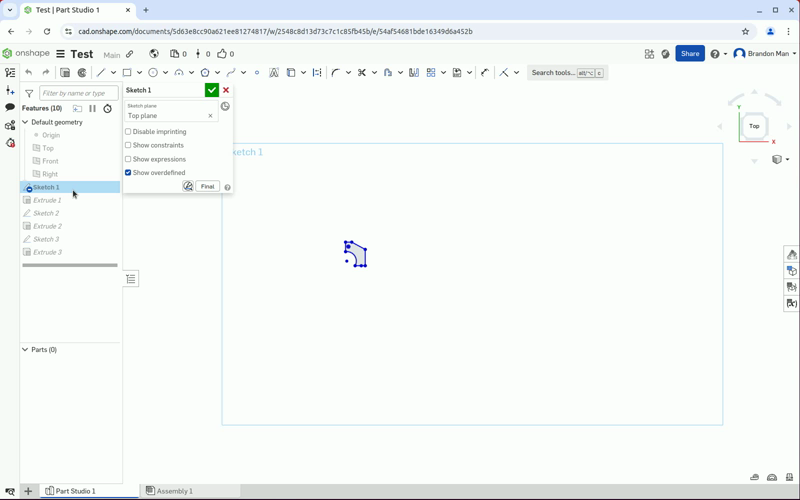
mouse_move(229, 92)
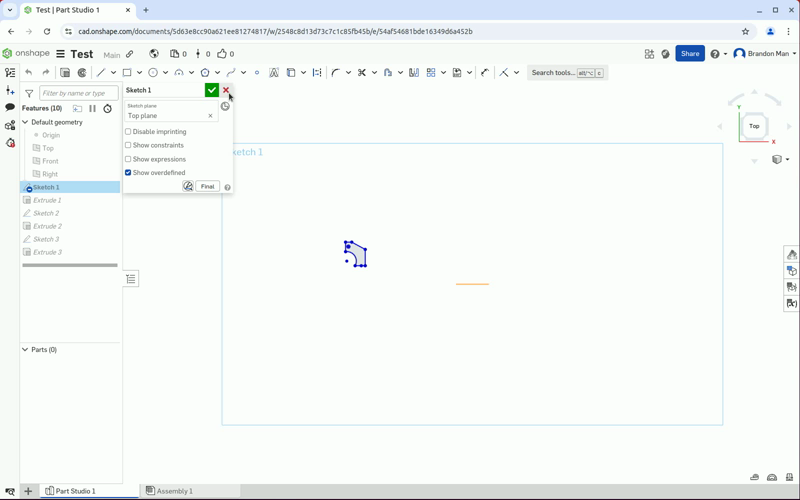
click(229, 92)
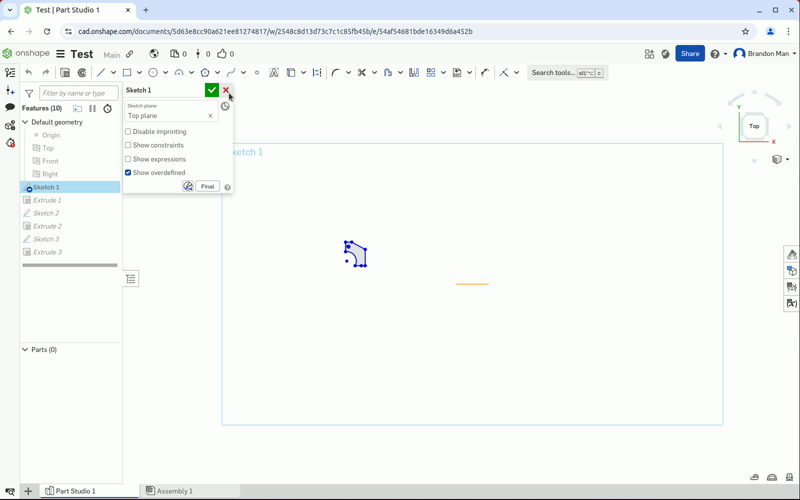
key(shift+s)
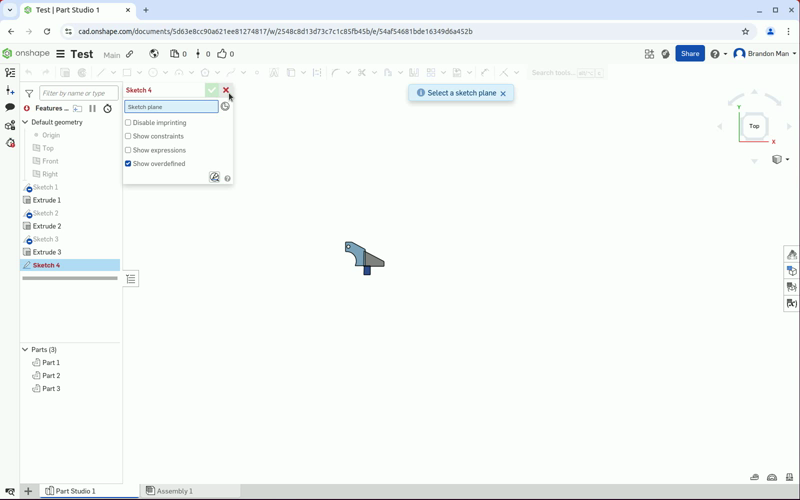
mouse_move(73, 150)
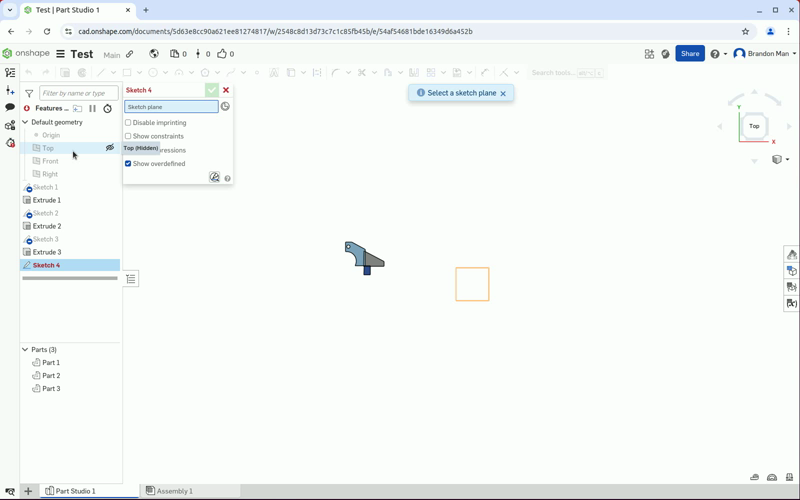
click(73, 150)
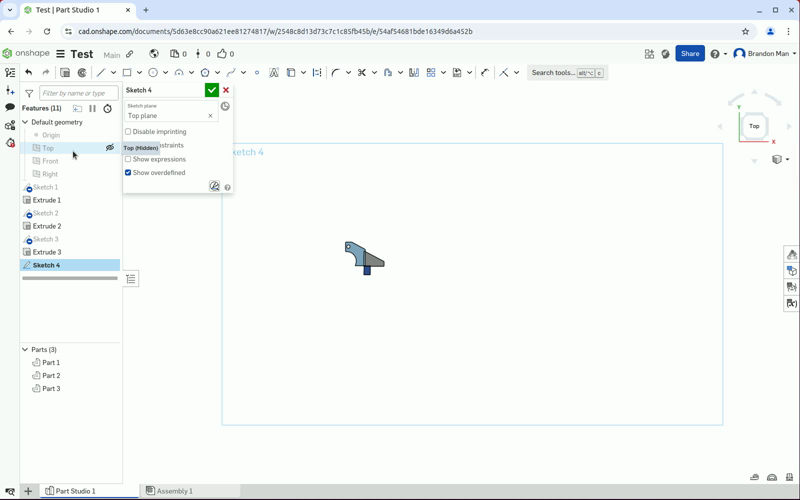
mouse_move(73, 352)
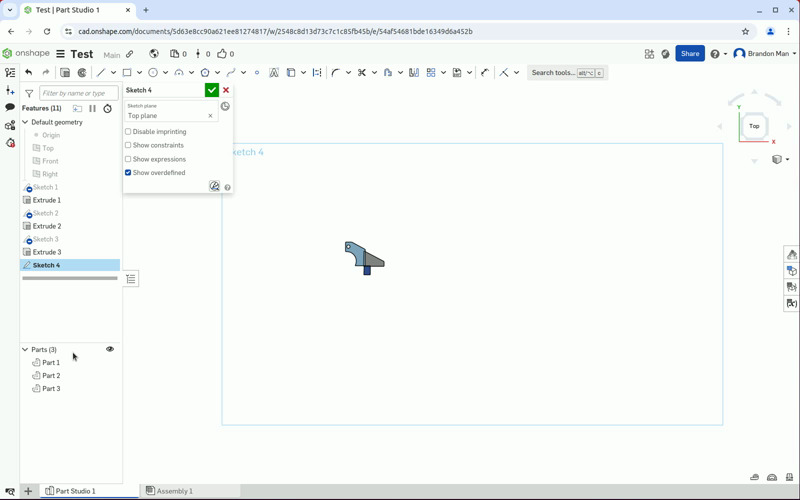
key(y)
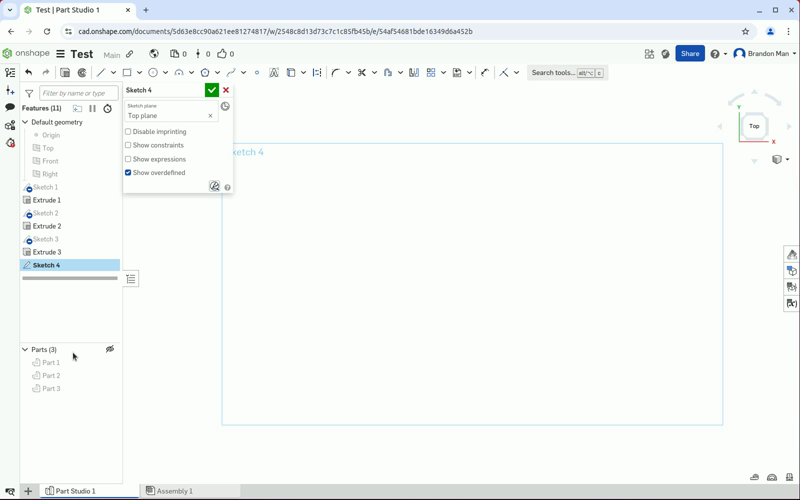
key(l)
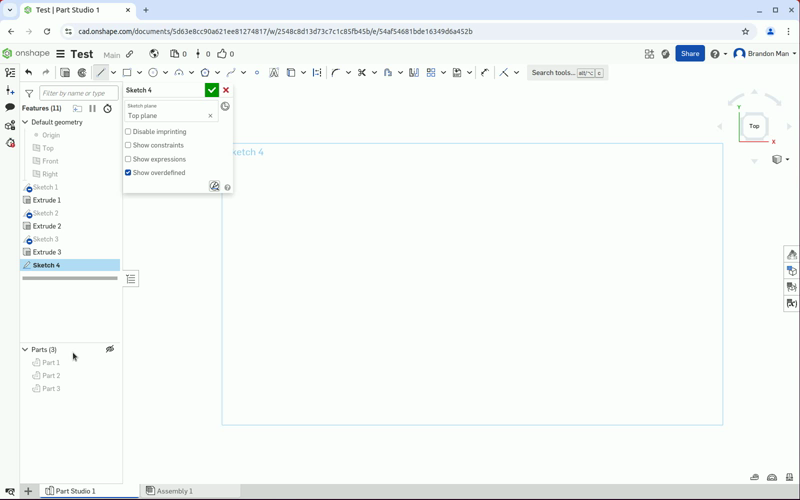
key_down(shift)
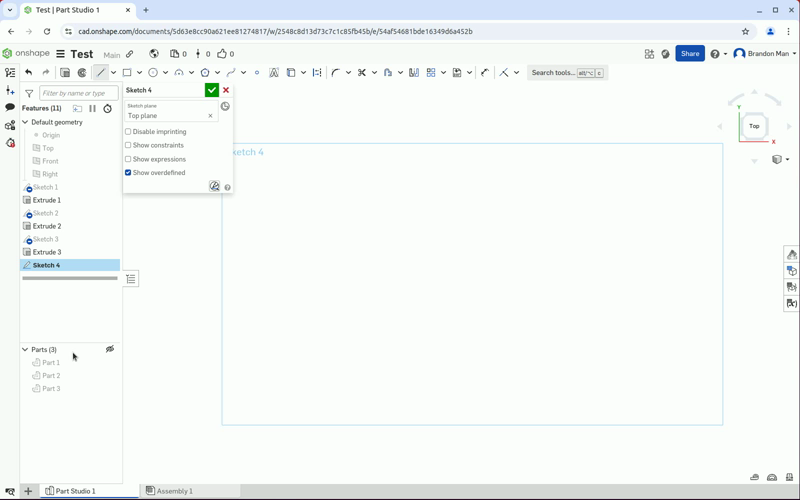
mouse_move(361, 266)
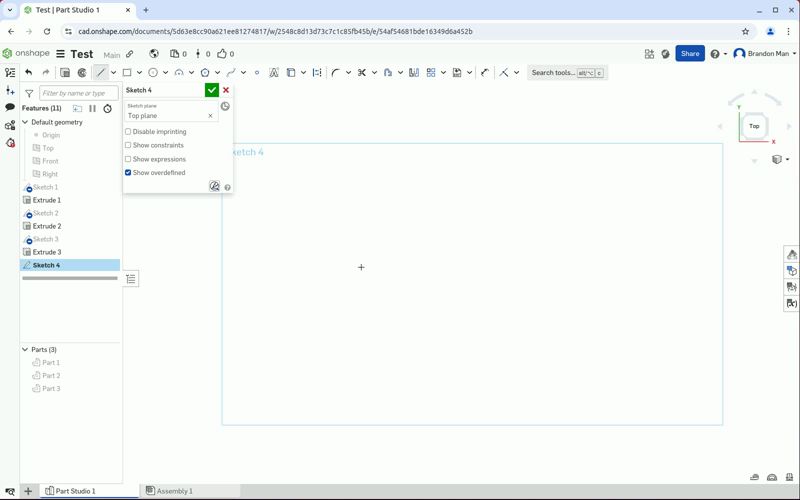
click(361, 266)
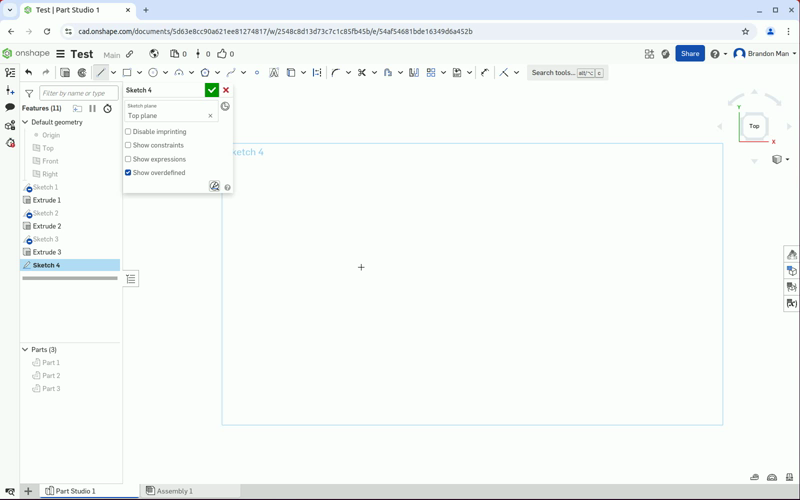
key_up(shift)
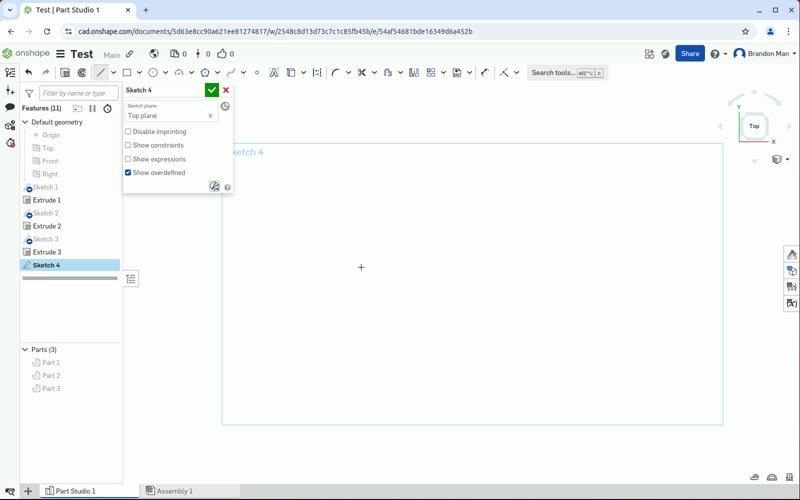
key_down(shift)
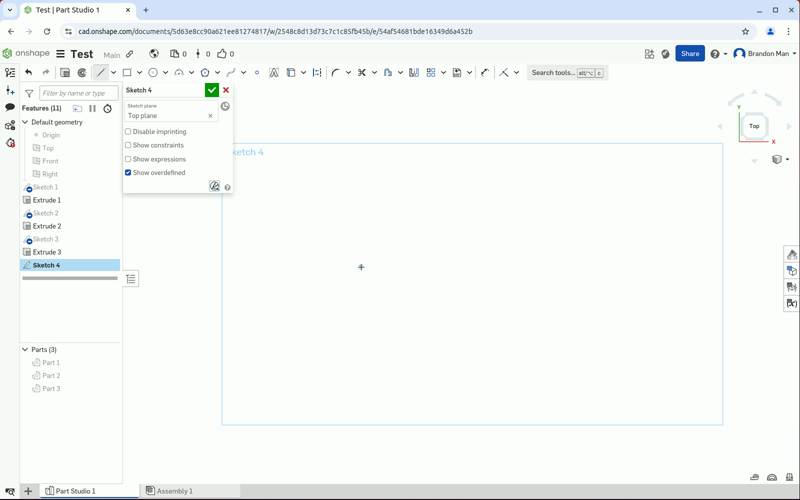
mouse_move(391, 266)
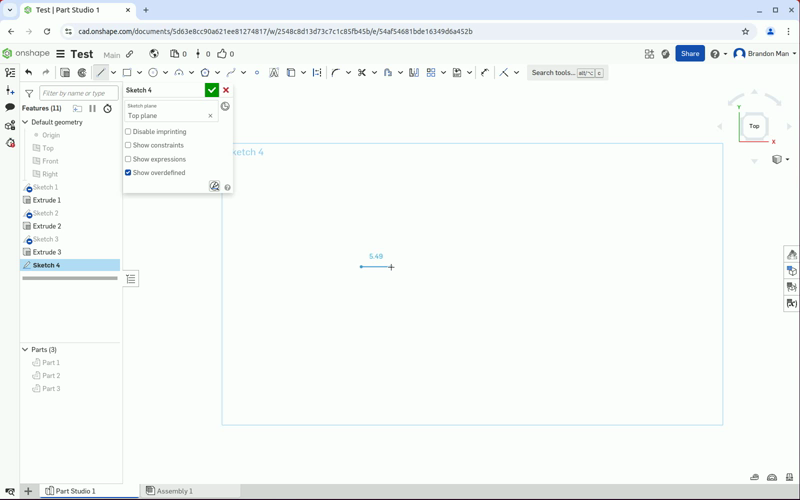
mouse_move(364, 275)
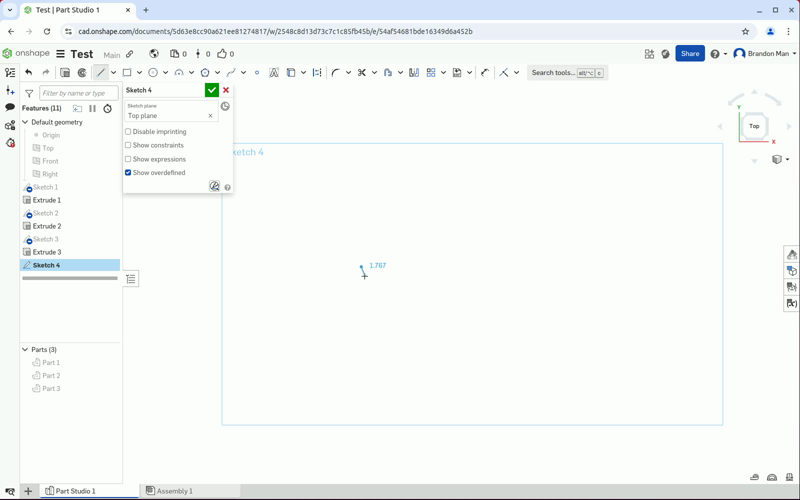
click(364, 275)
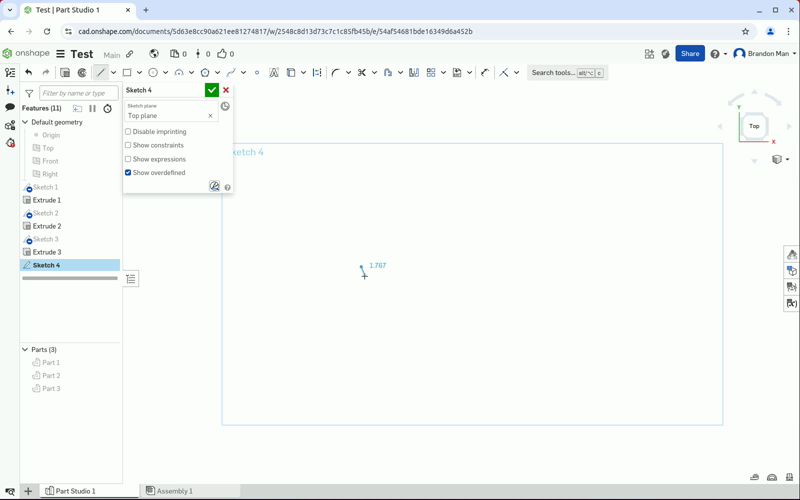
key_up(shift)
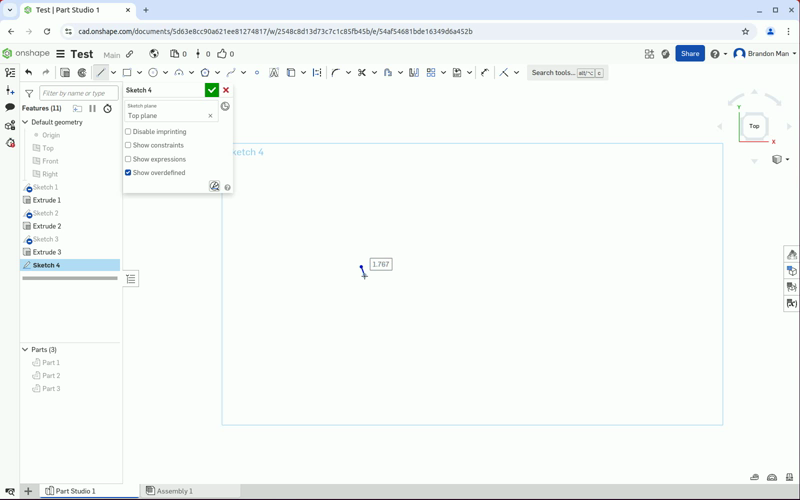
key_down(shift)
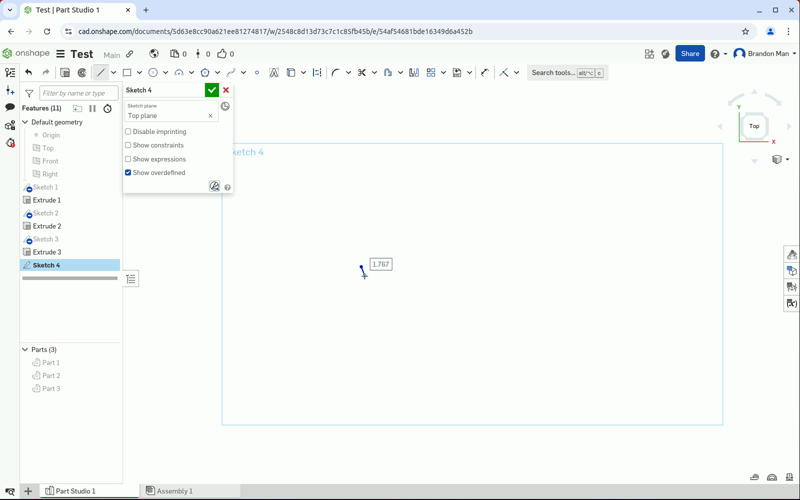
mouse_move(394, 275)
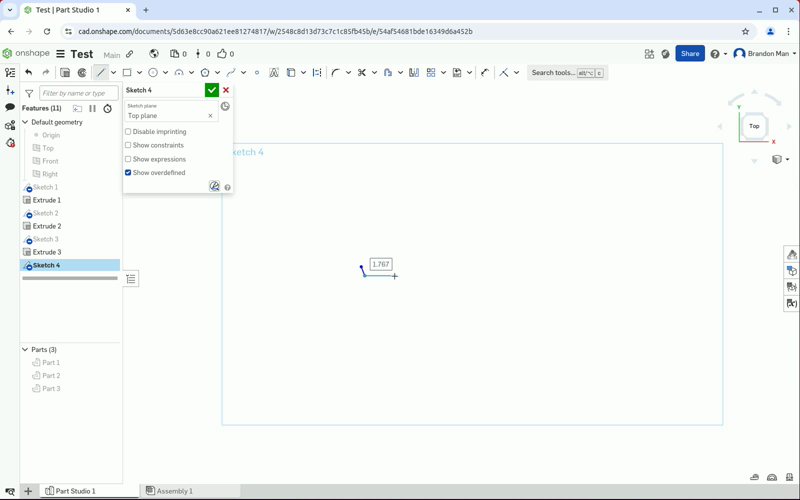
mouse_move(364, 266)
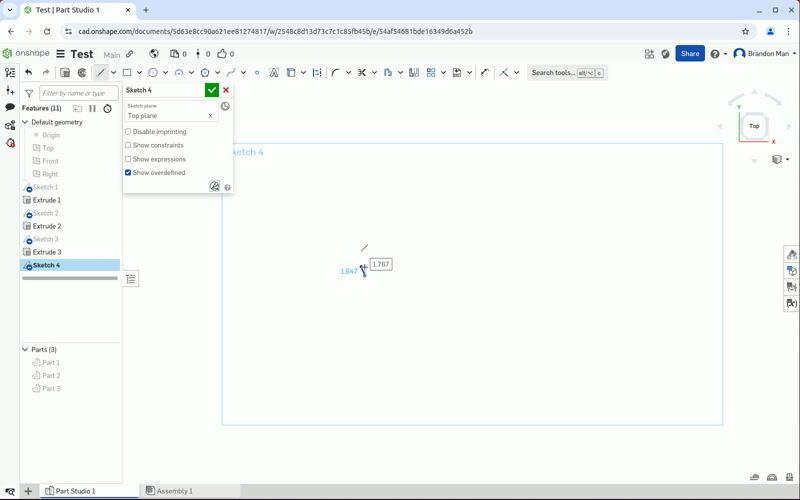
scroll(6)
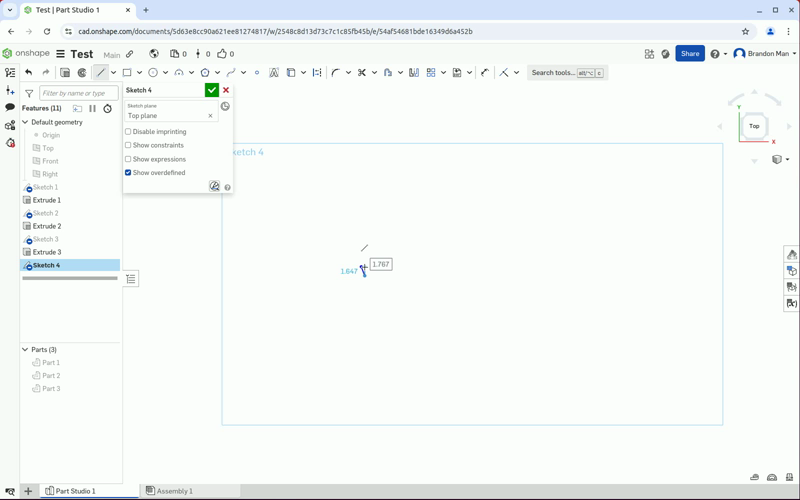
scroll(6)
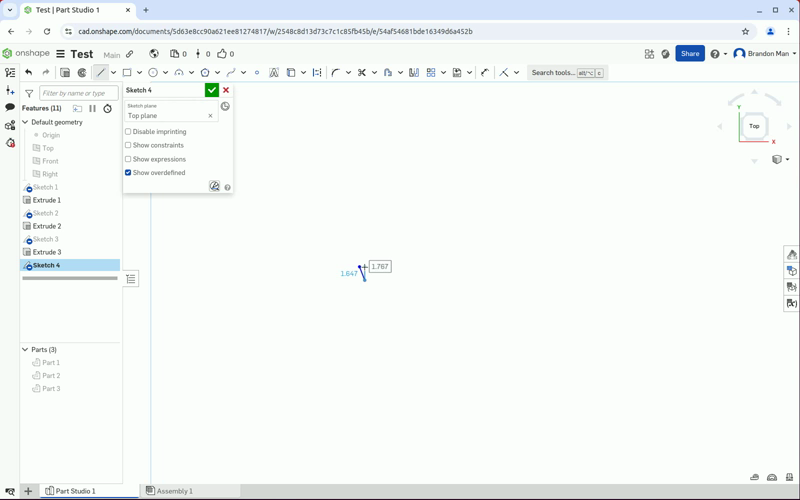
scroll(6)
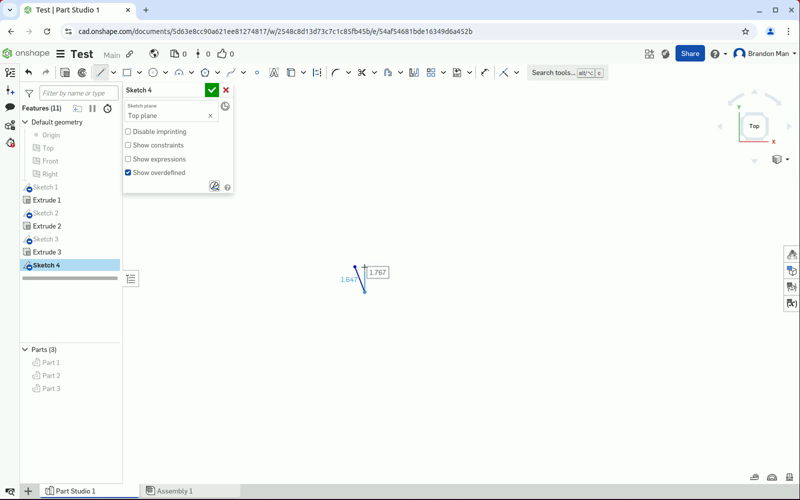
scroll(6)
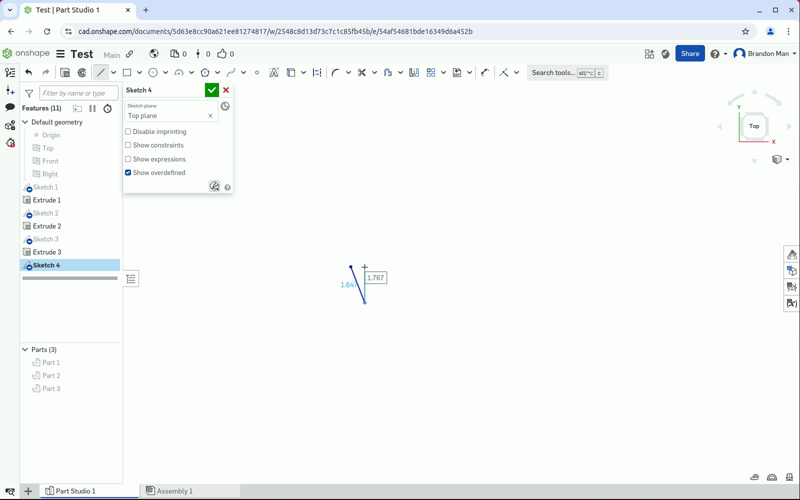
scroll(6)
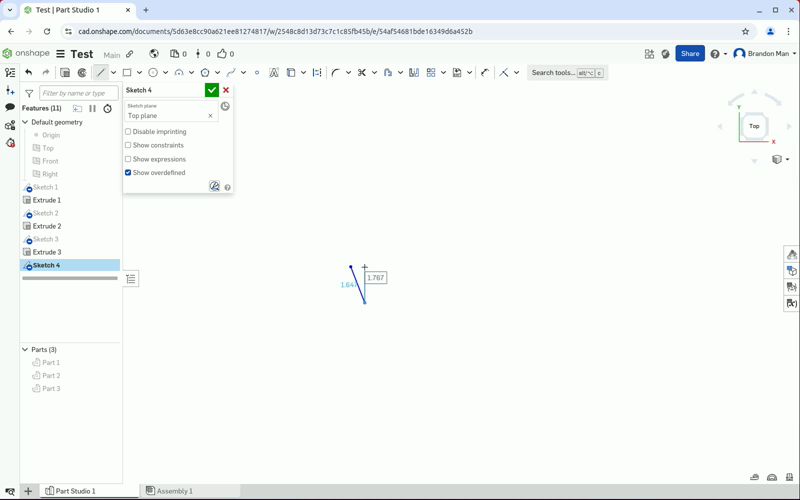
scroll(6)
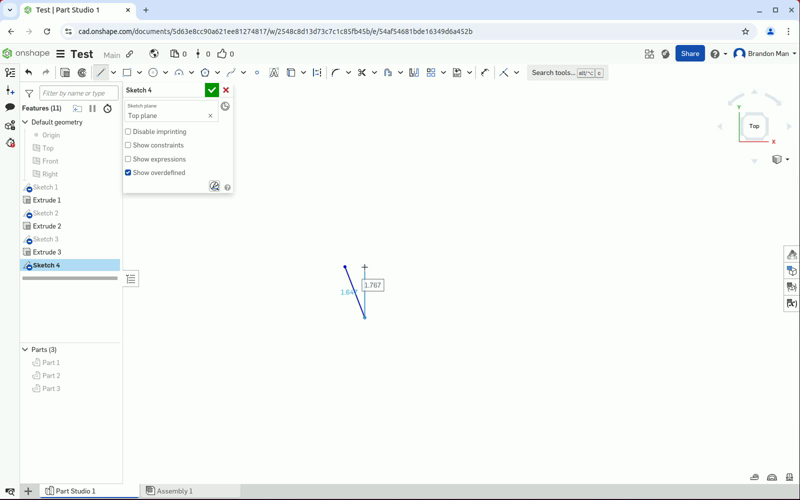
scroll(6)
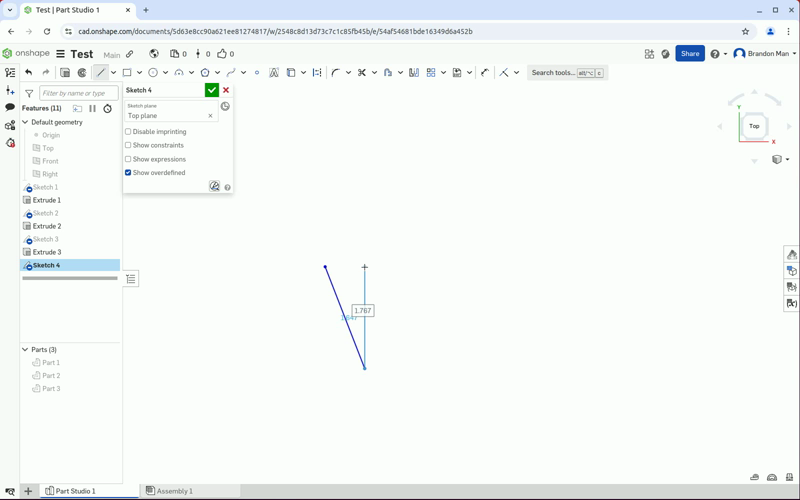
click(364, 266)
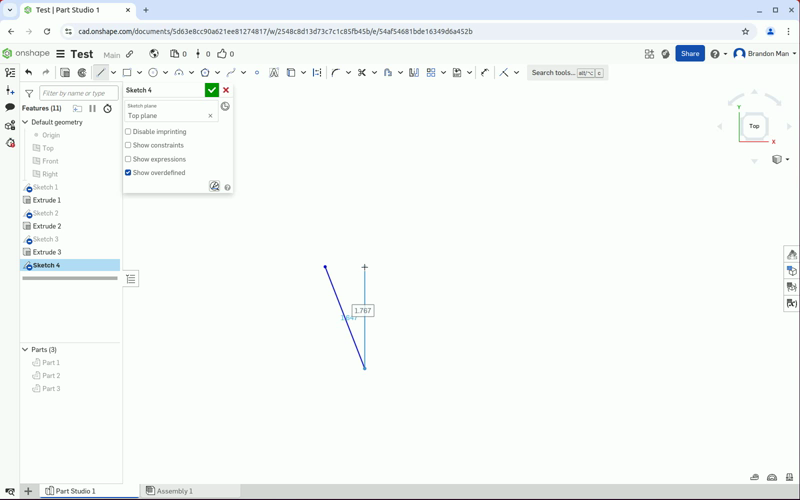
scroll(-6)
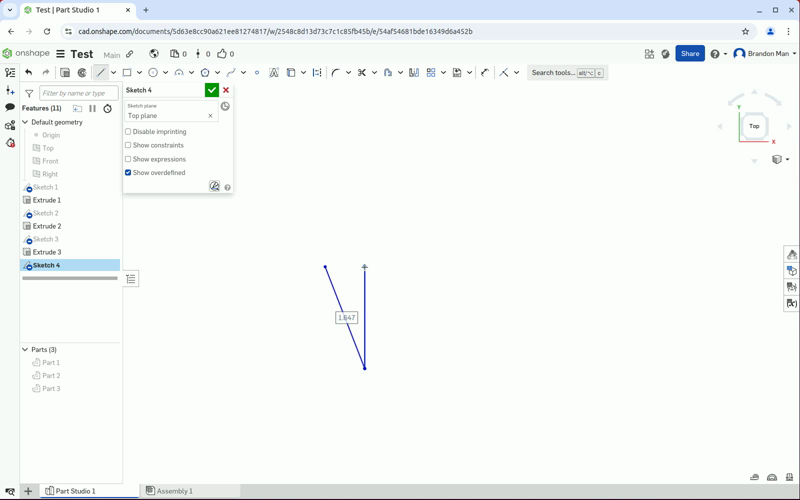
scroll(-6)
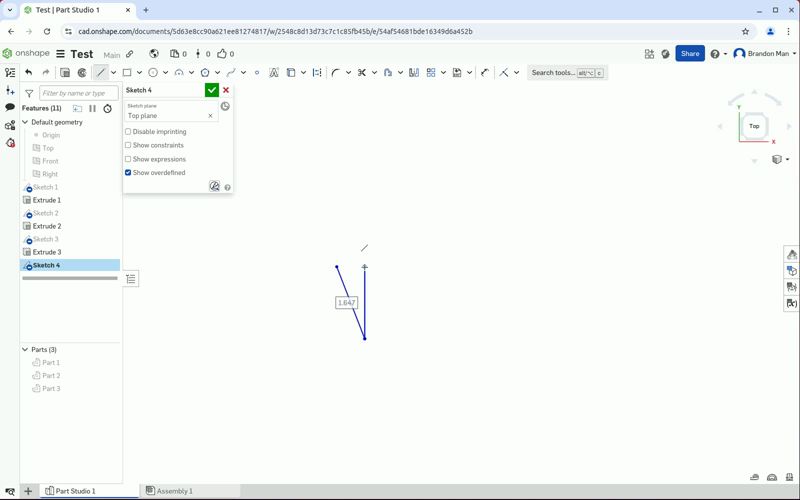
scroll(-6)
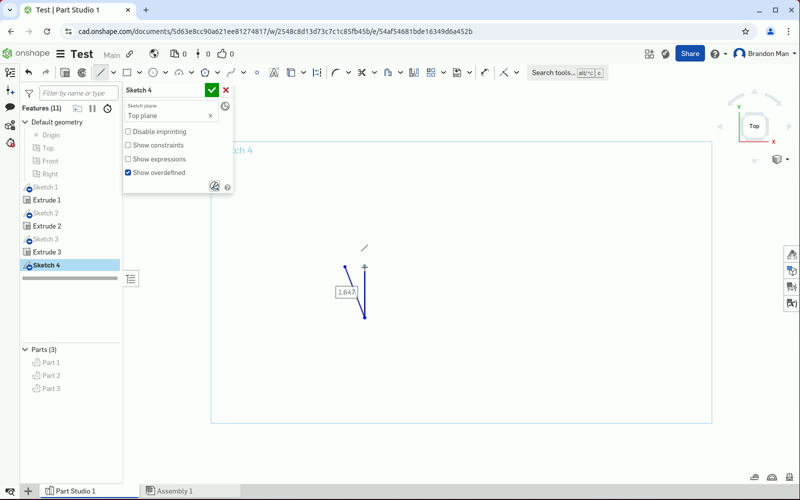
scroll(-6)
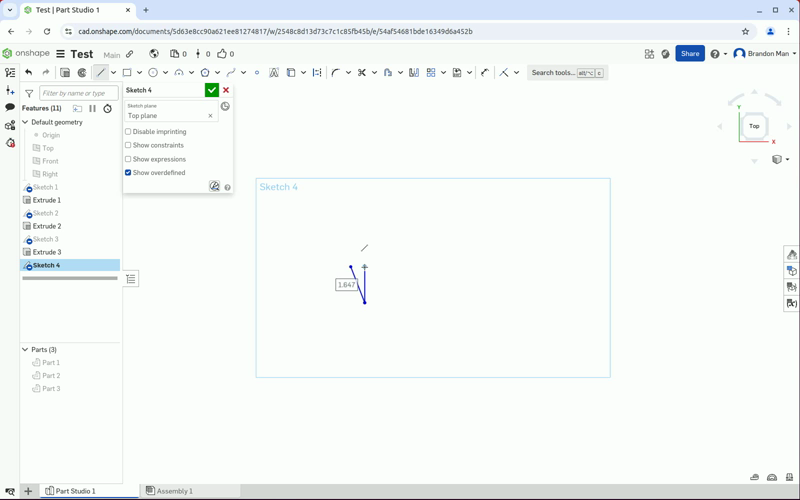
scroll(-6)
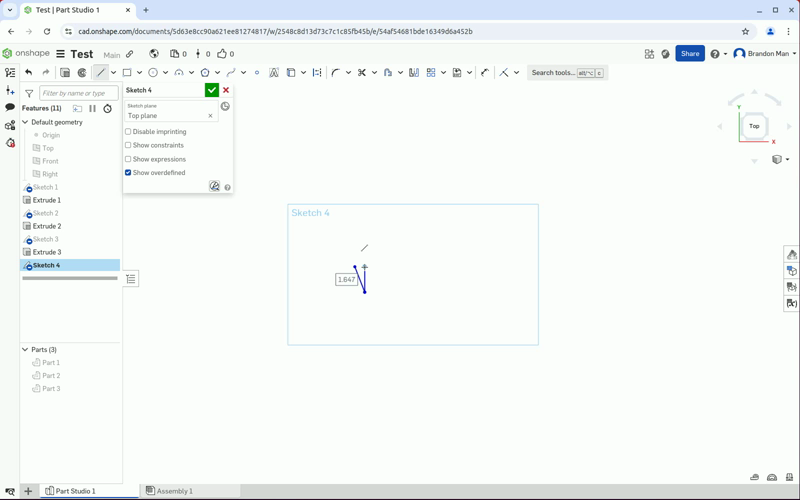
scroll(-6)
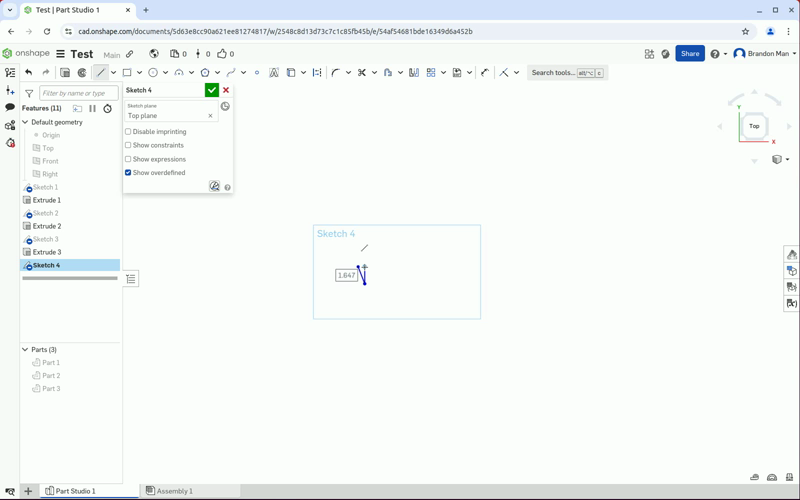
scroll(-6)
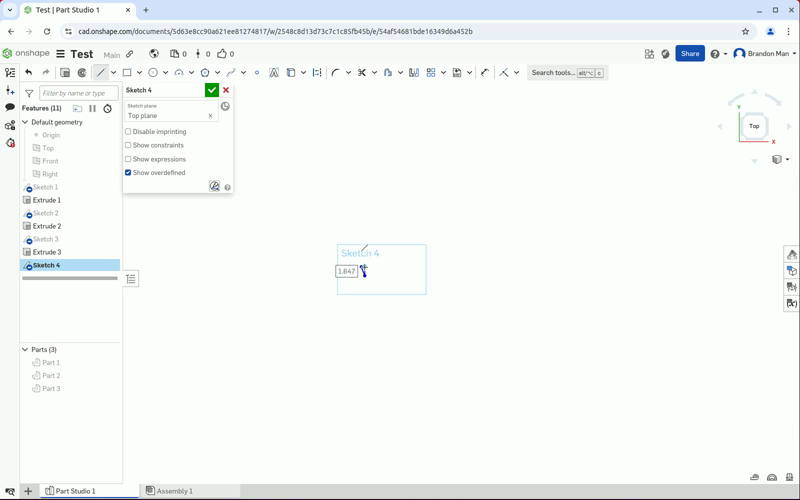
key_up(shift)
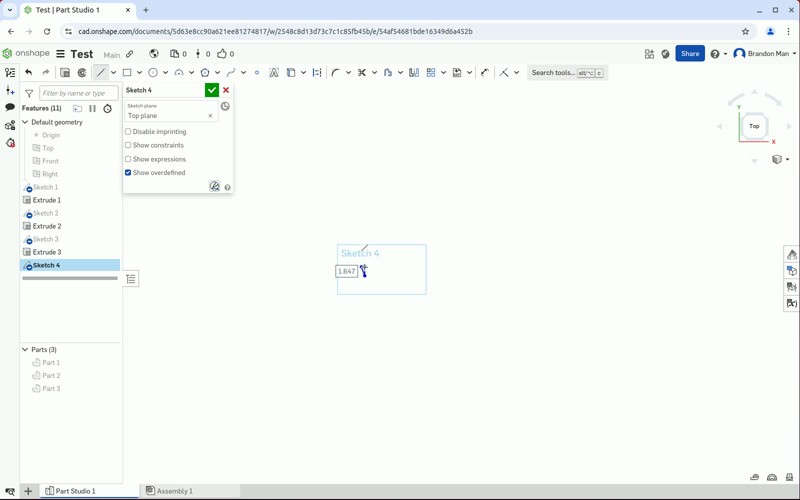
mouse_move(394, 266)
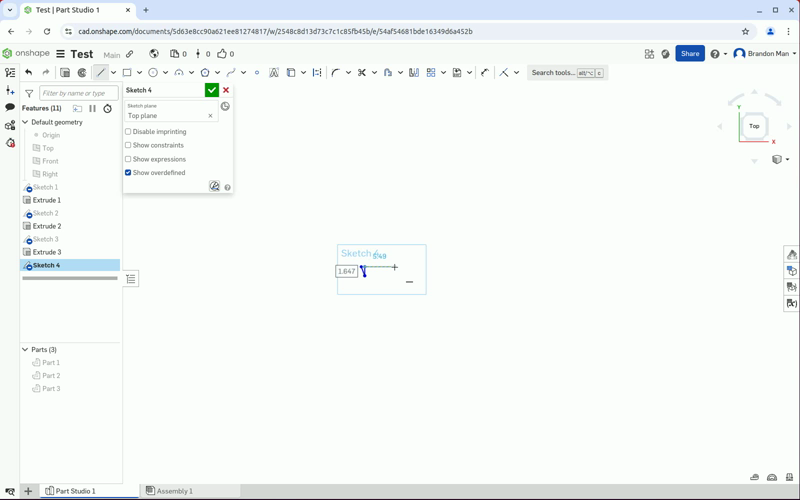
key_down(shift)
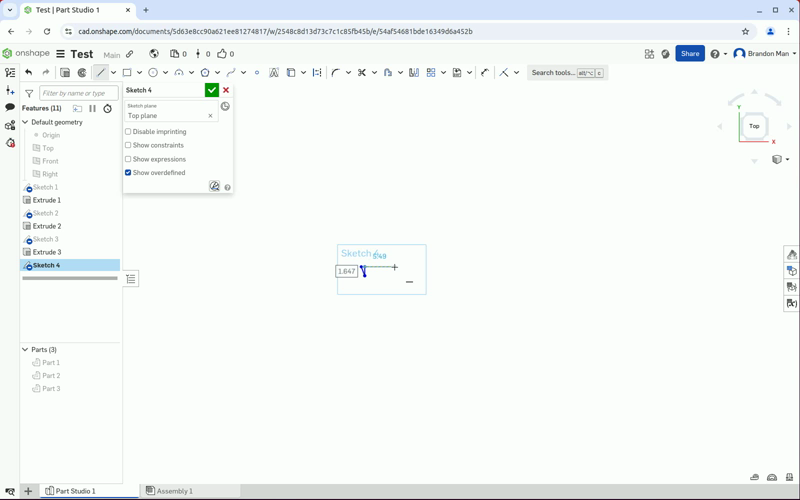
mouse_move(361, 266)
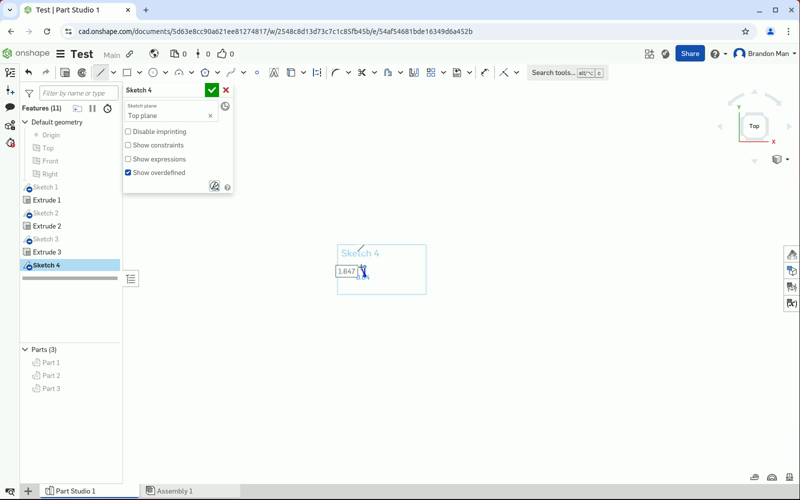
scroll(6)
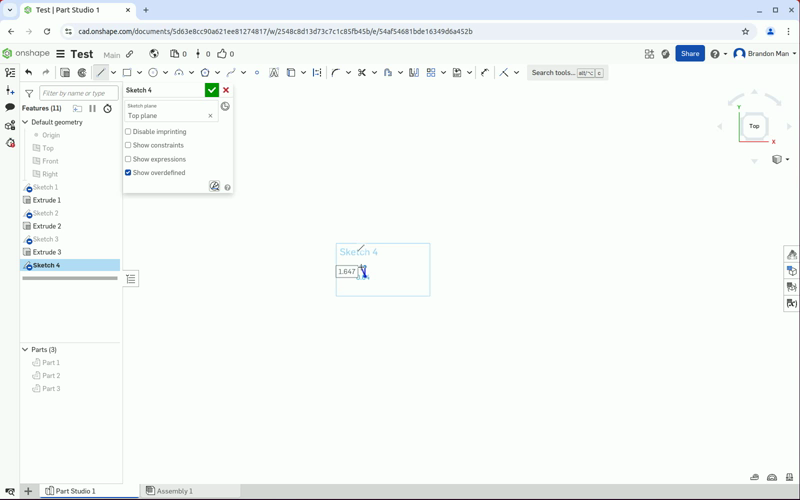
scroll(6)
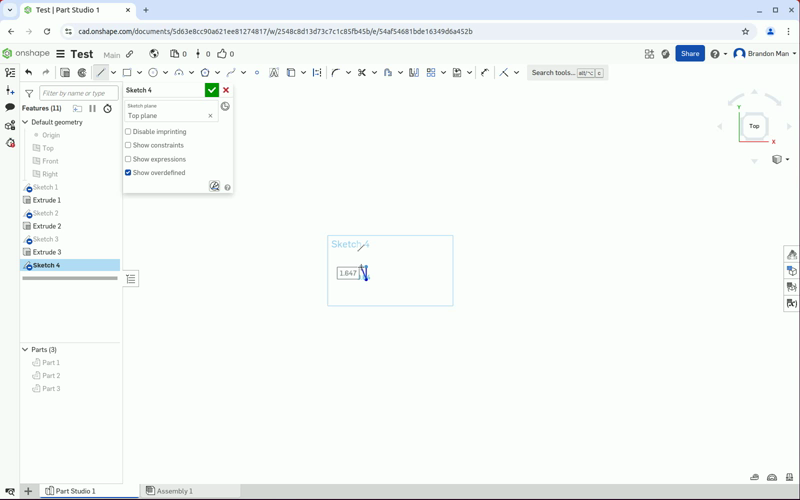
scroll(6)
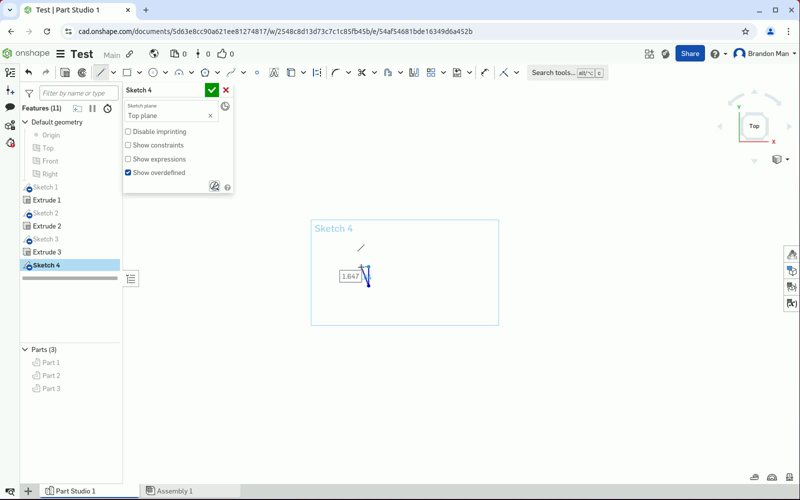
scroll(6)
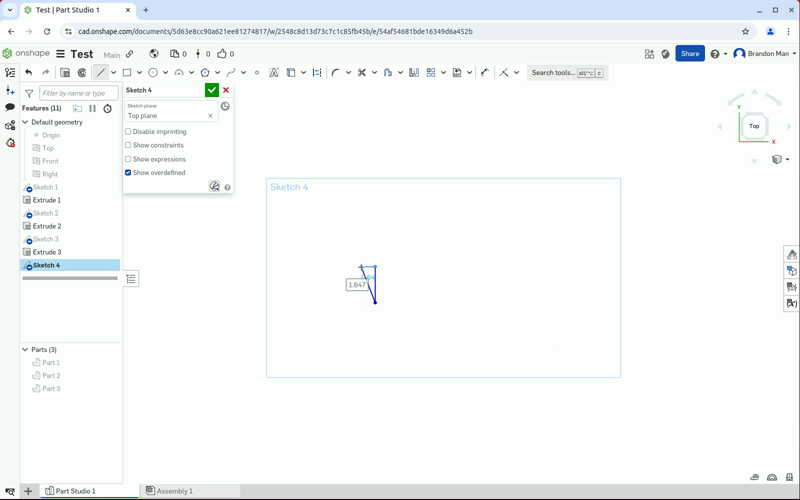
scroll(6)
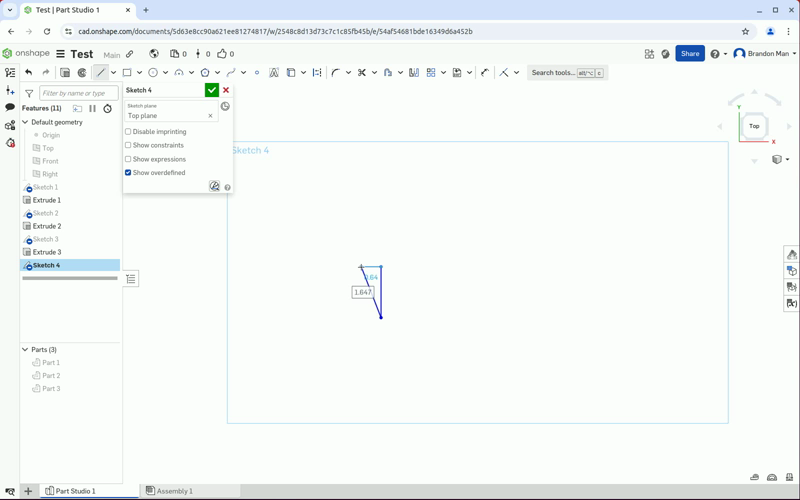
scroll(6)
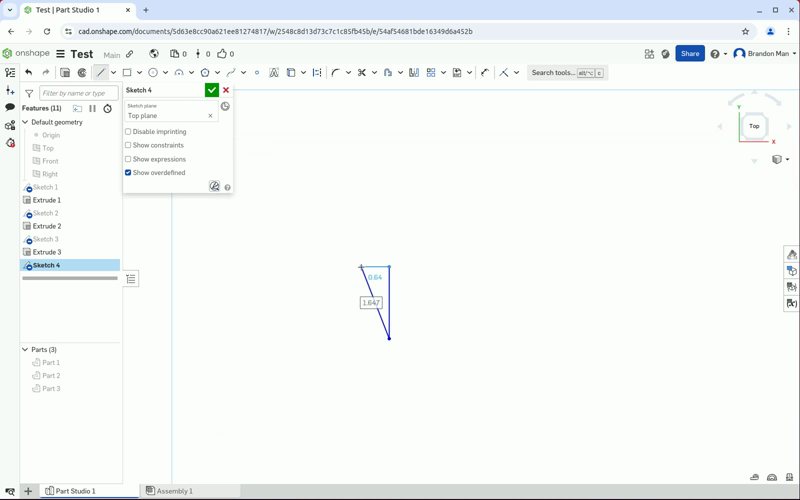
scroll(6)
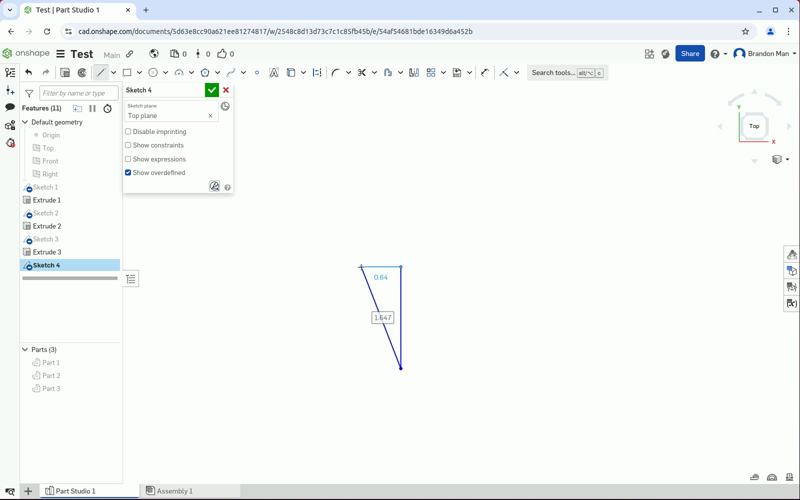
key_up(shift)
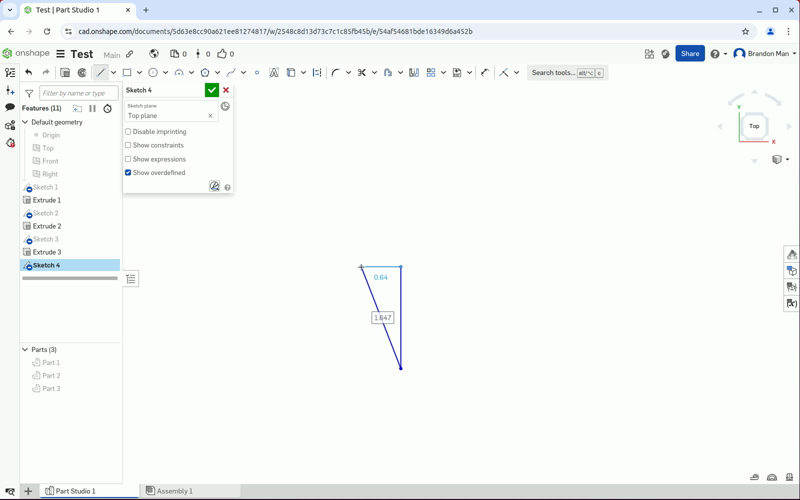
click(361, 266)
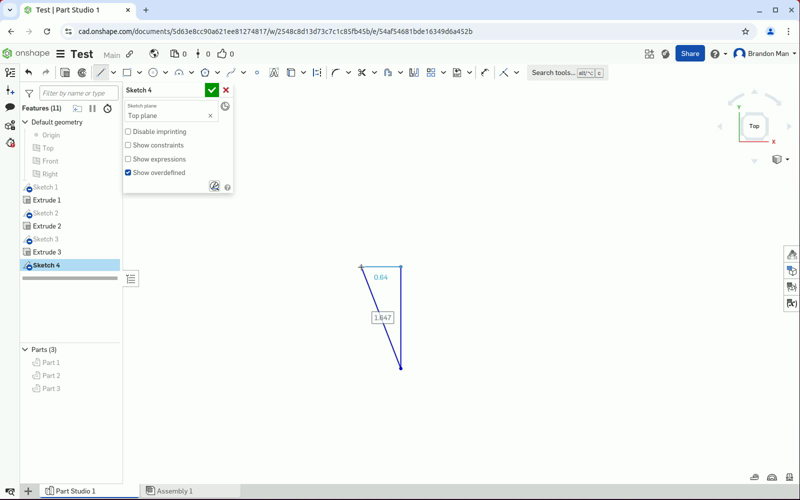
scroll(-6)
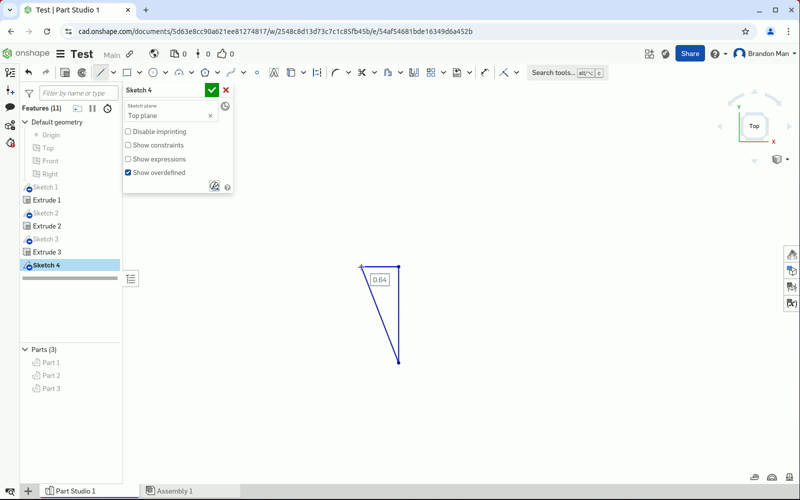
scroll(-6)
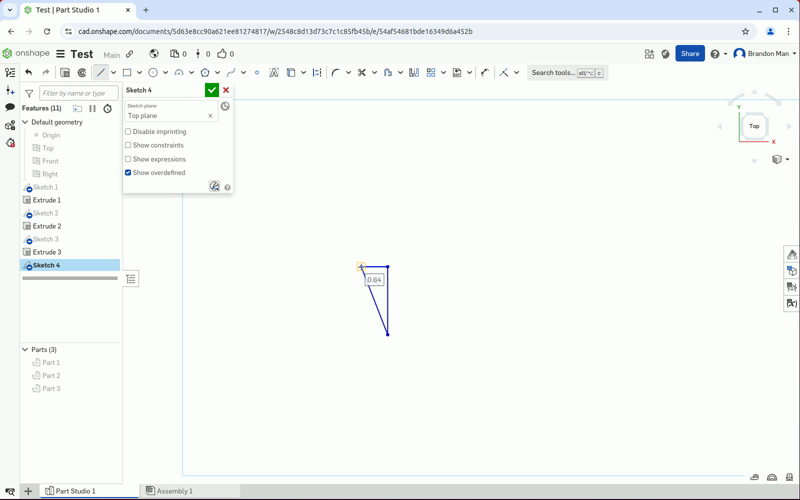
scroll(-6)
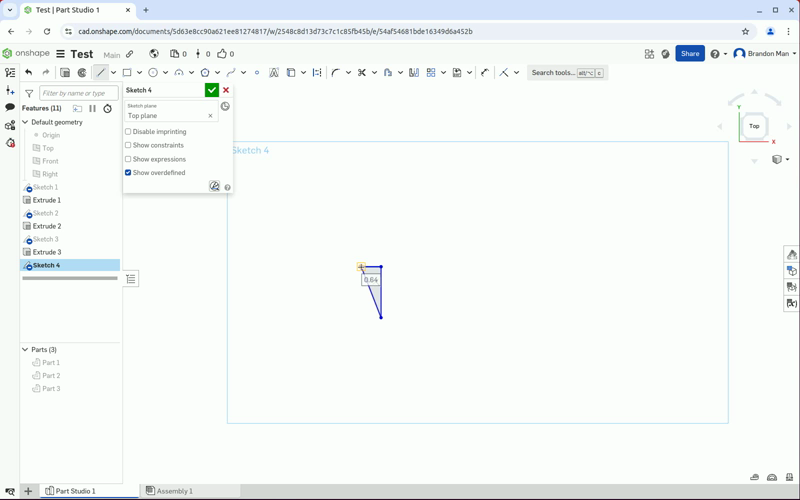
scroll(-6)
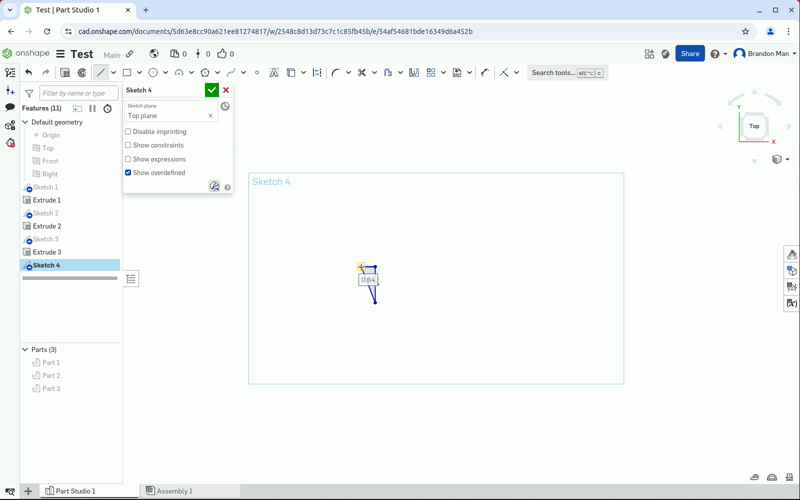
scroll(-6)
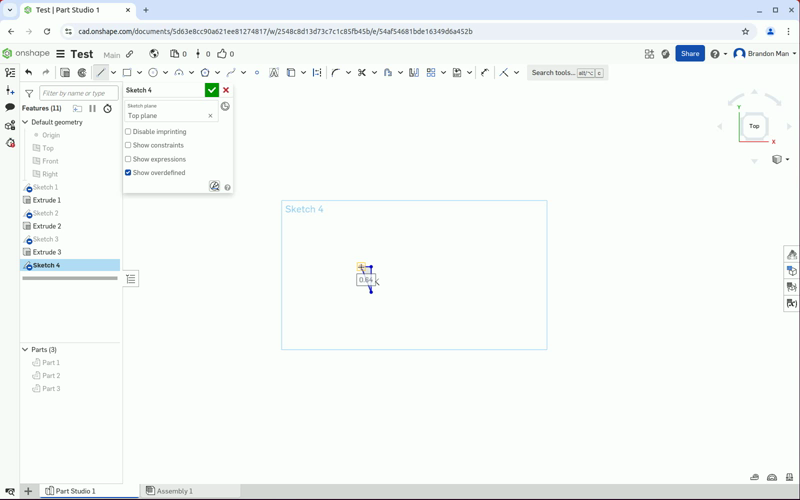
scroll(-6)
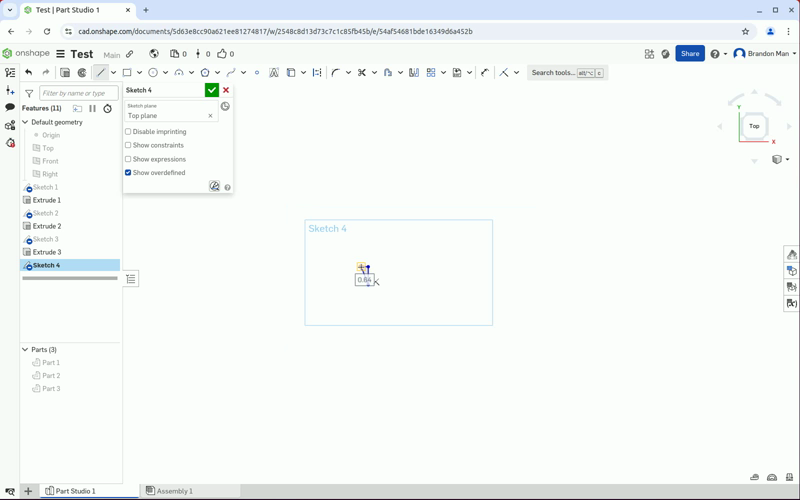
scroll(-6)
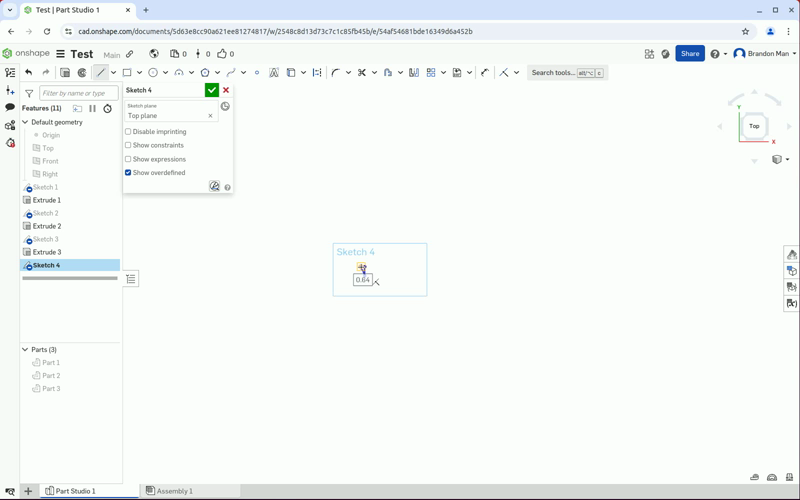
key(esc)
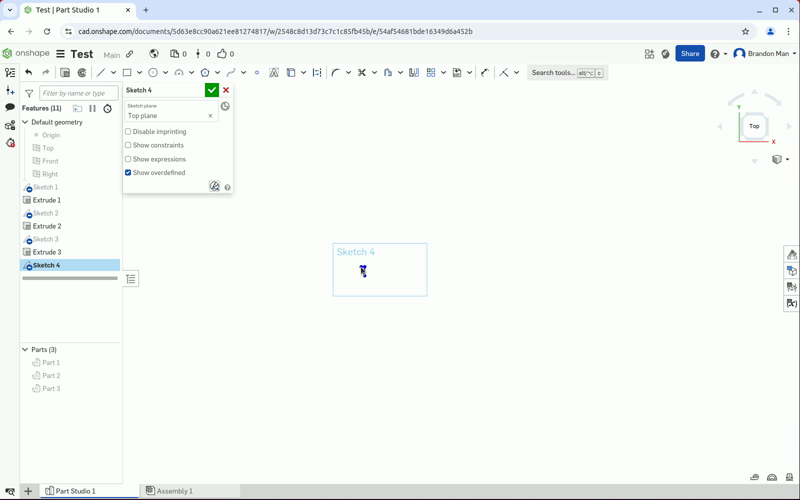
mouse_move(364, 270)
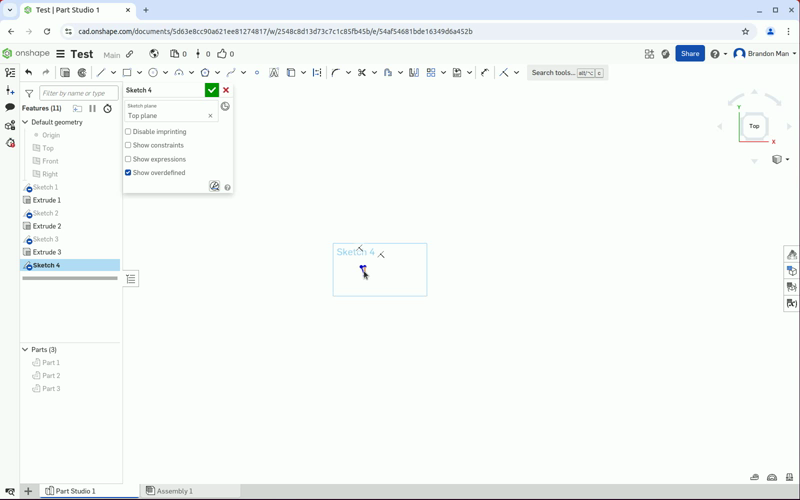
scroll(6)
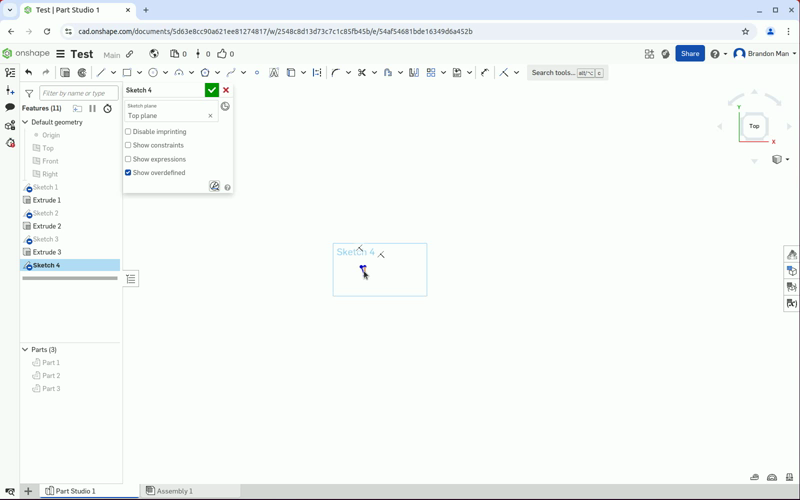
scroll(6)
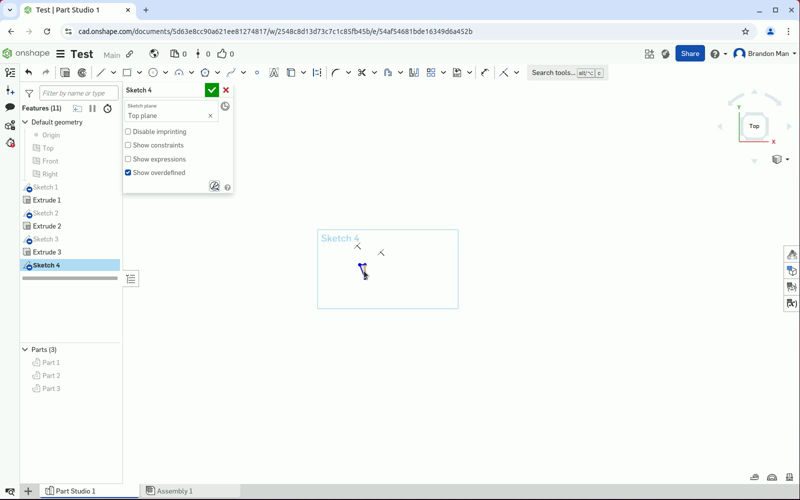
scroll(6)
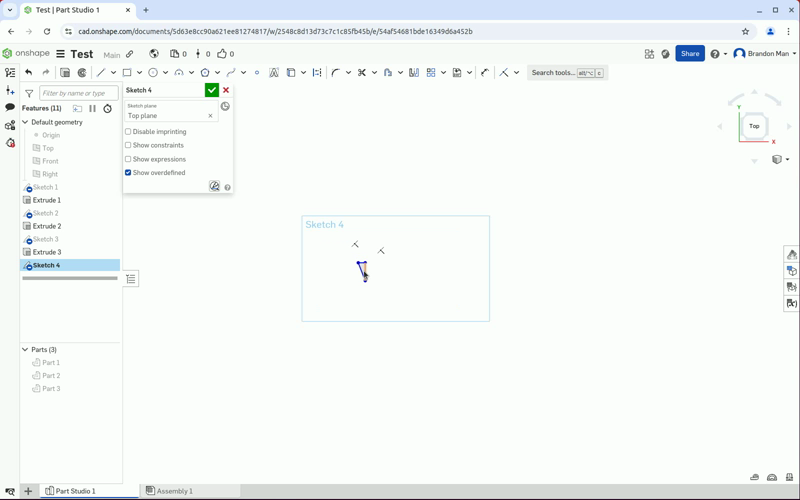
scroll(6)
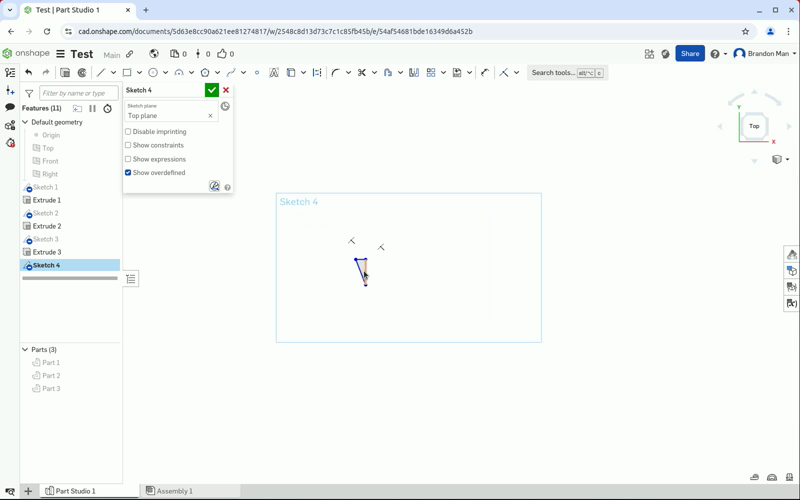
scroll(6)
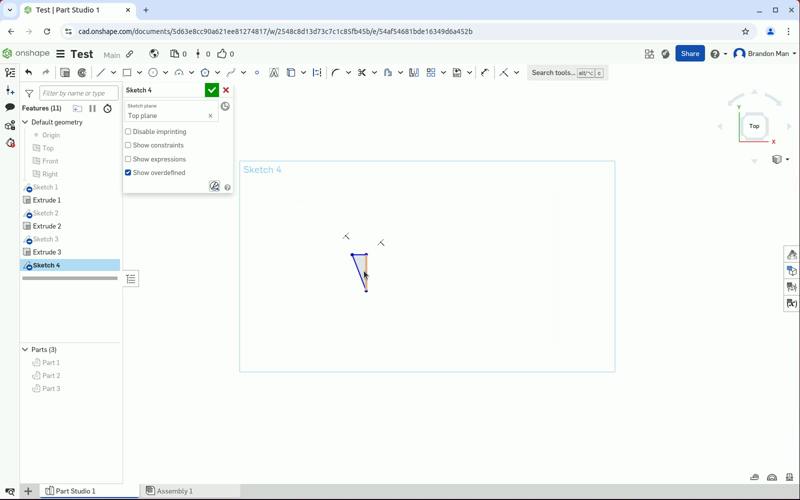
scroll(6)
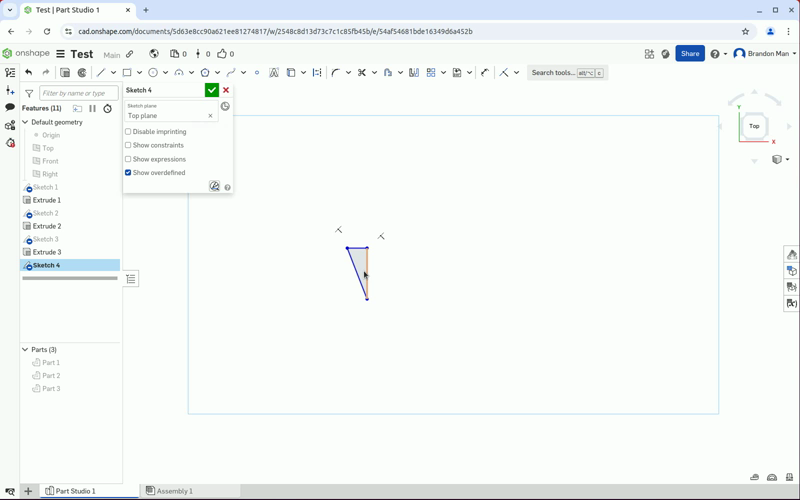
scroll(6)
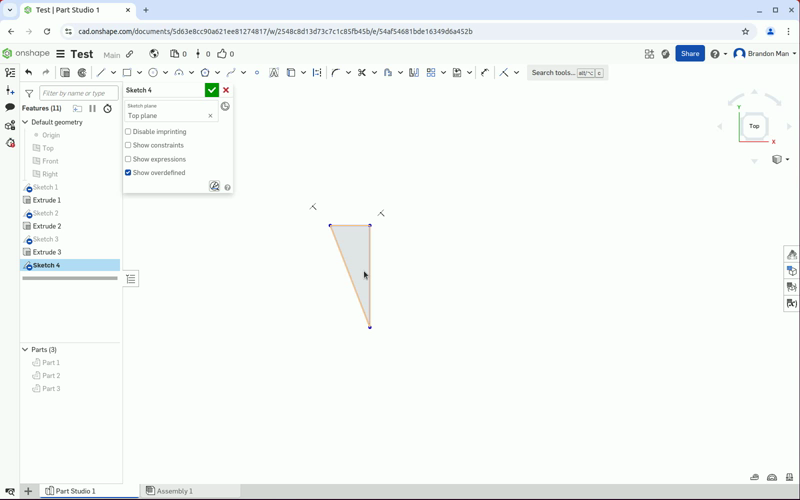
click(364, 270)
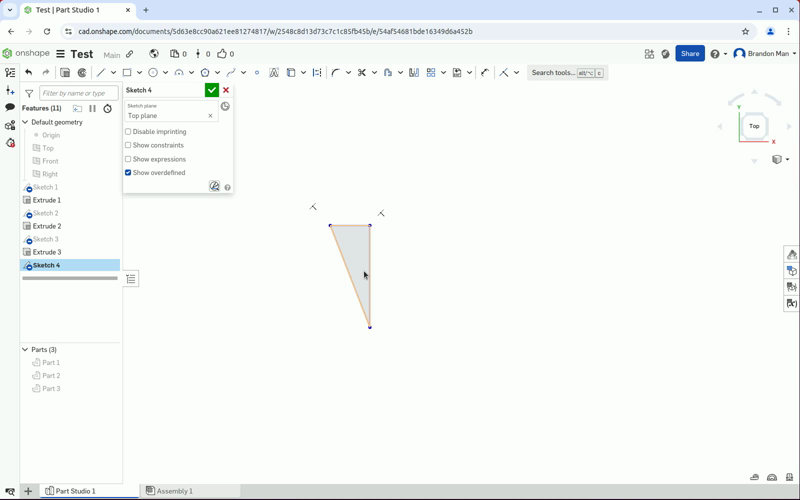
scroll(-6)
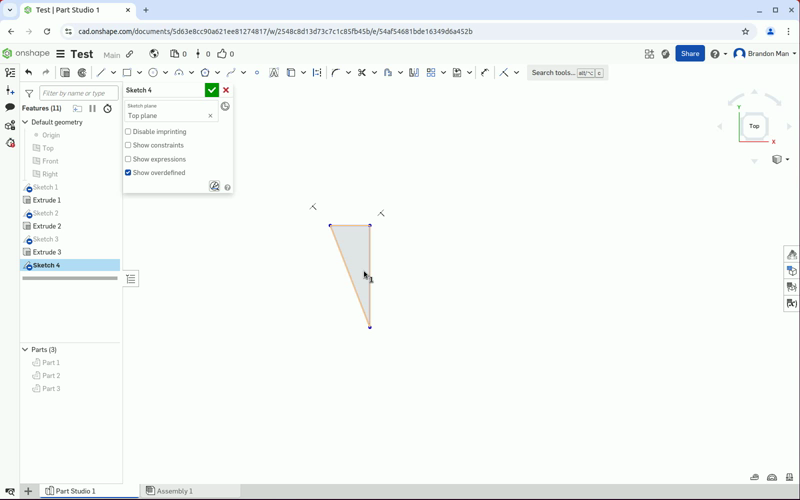
scroll(-6)
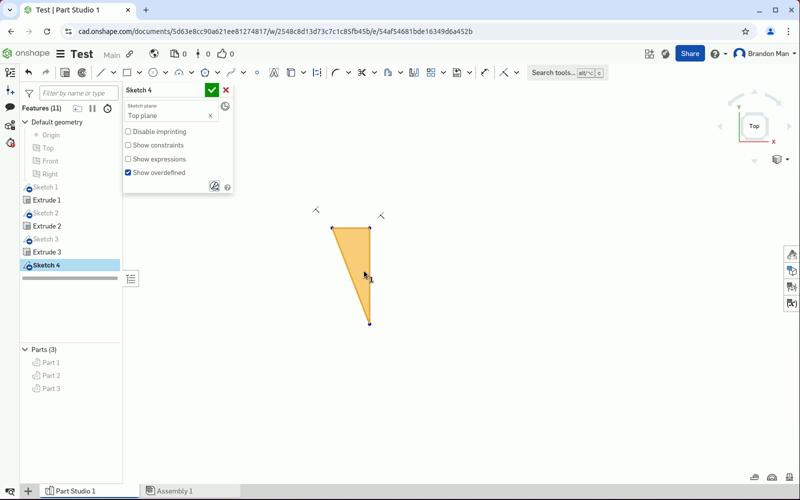
scroll(-6)
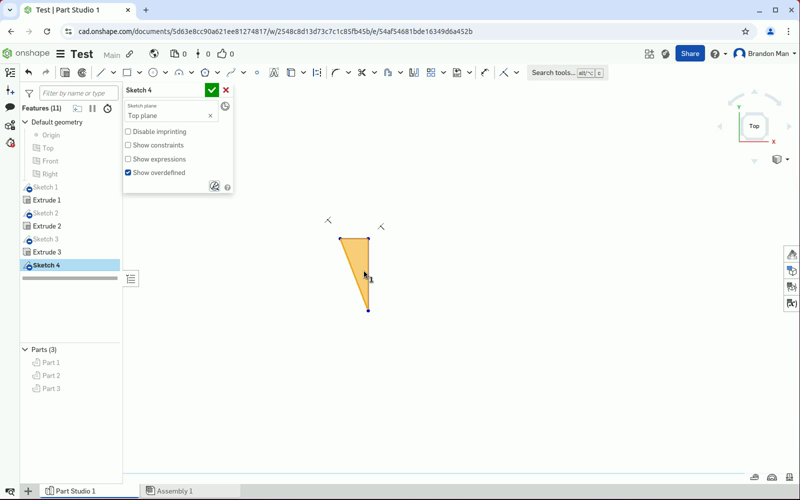
scroll(-6)
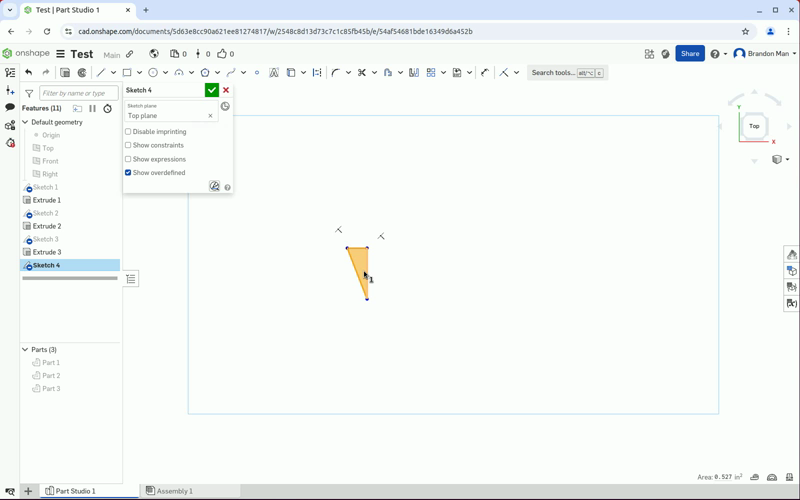
scroll(-6)
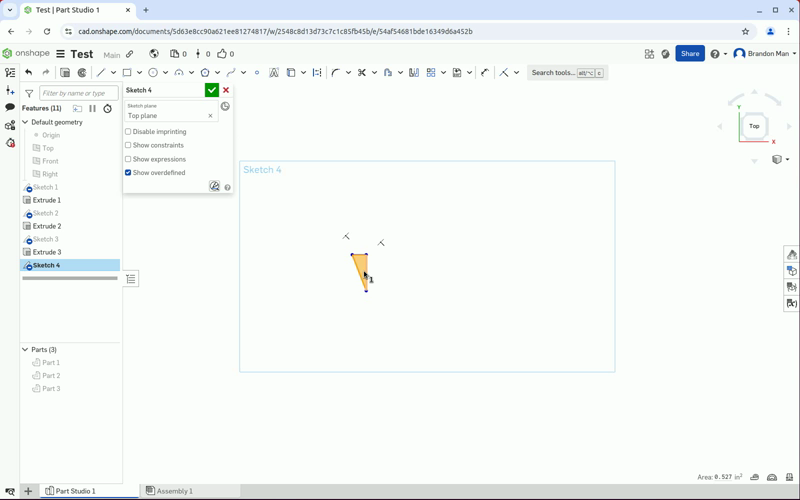
scroll(-6)
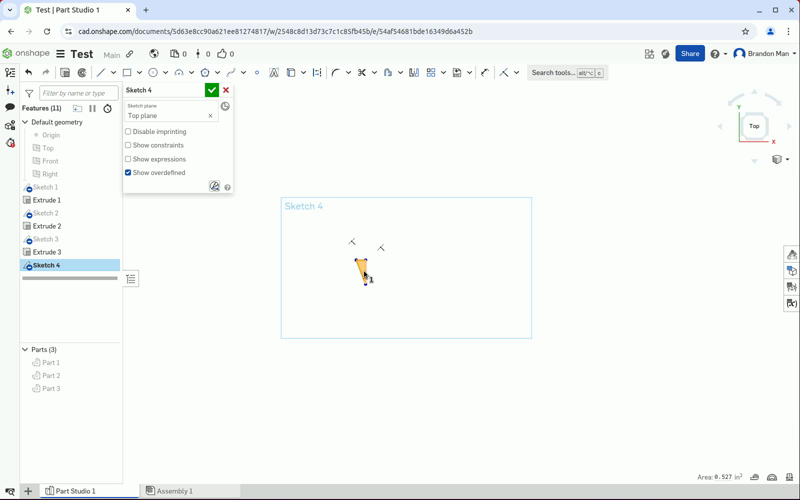
scroll(-6)
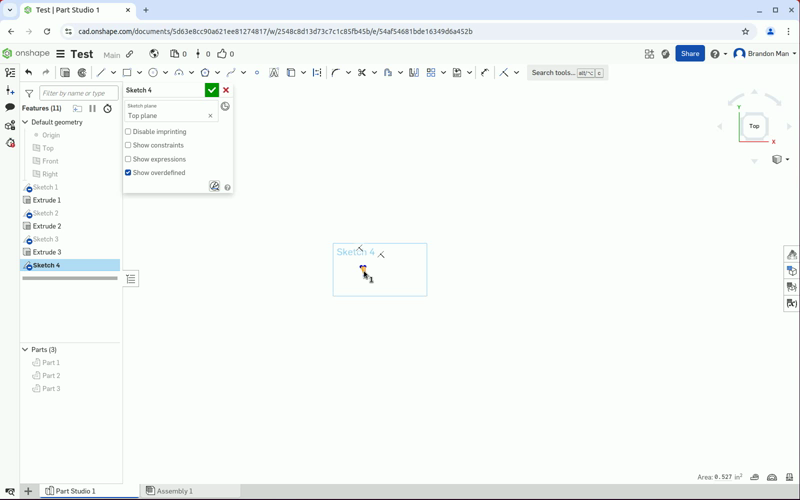
mouse_move(73, 352)
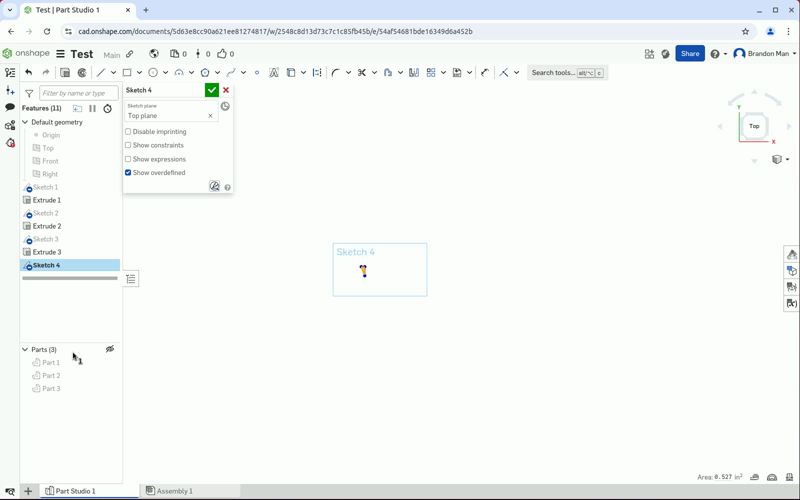
key(shift+y)
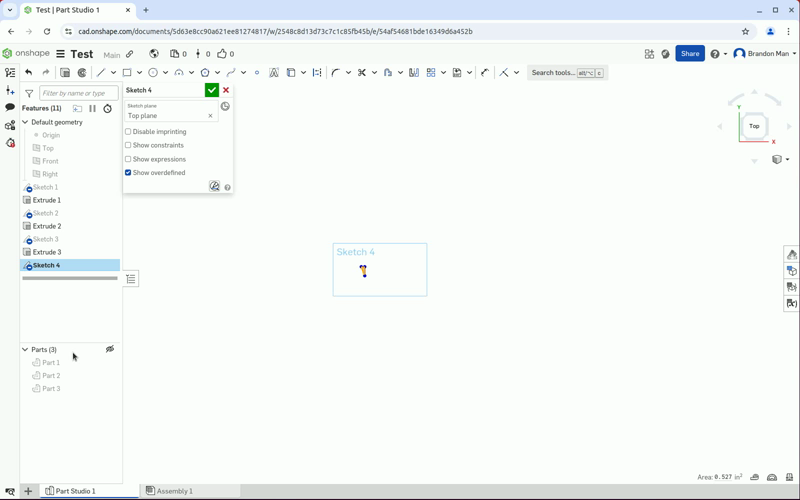
key(shift+e)
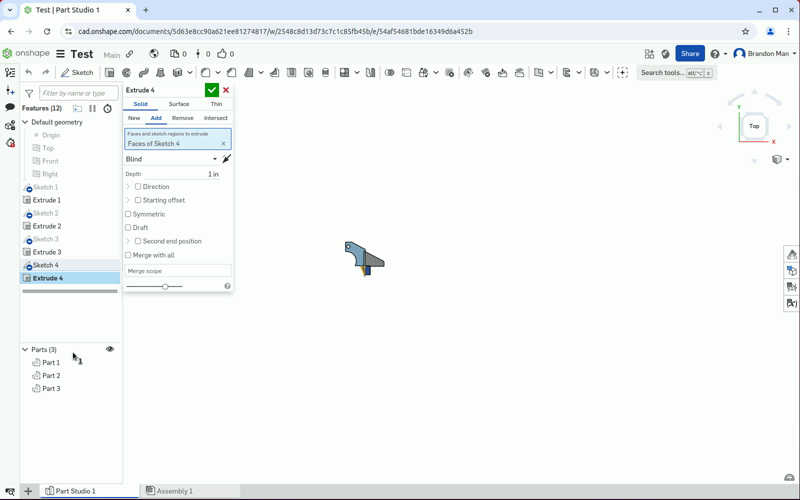
mouse_move(143, 106)
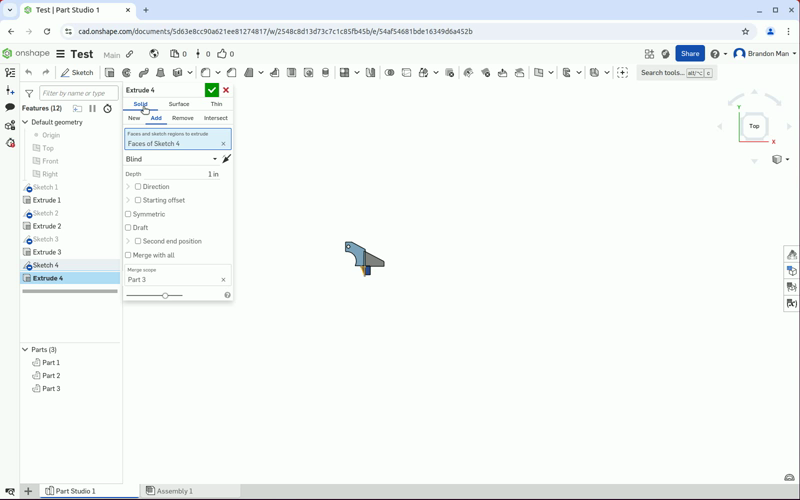
click(143, 106)
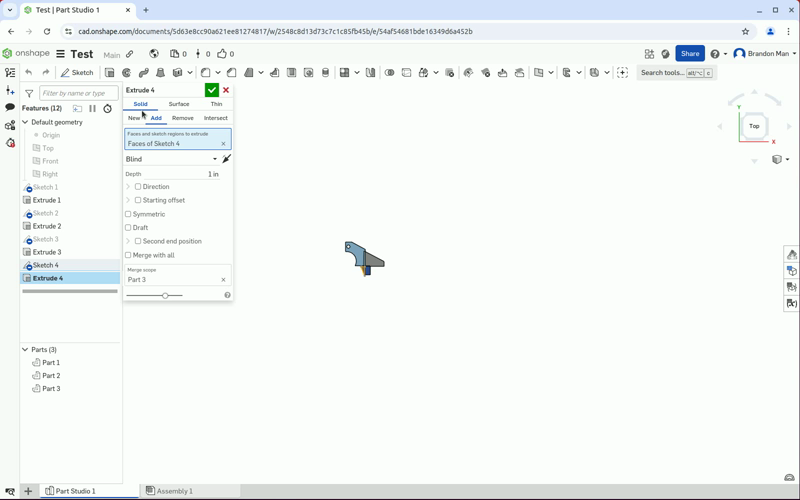
mouse_move(137, 120)
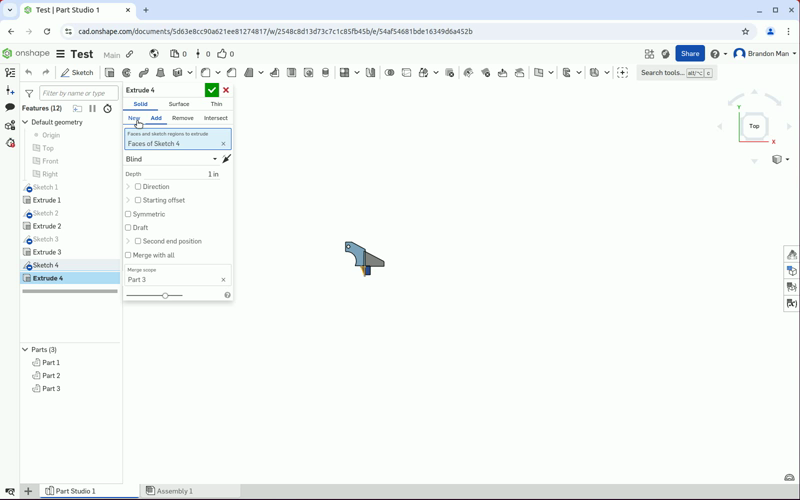
click(137, 120)
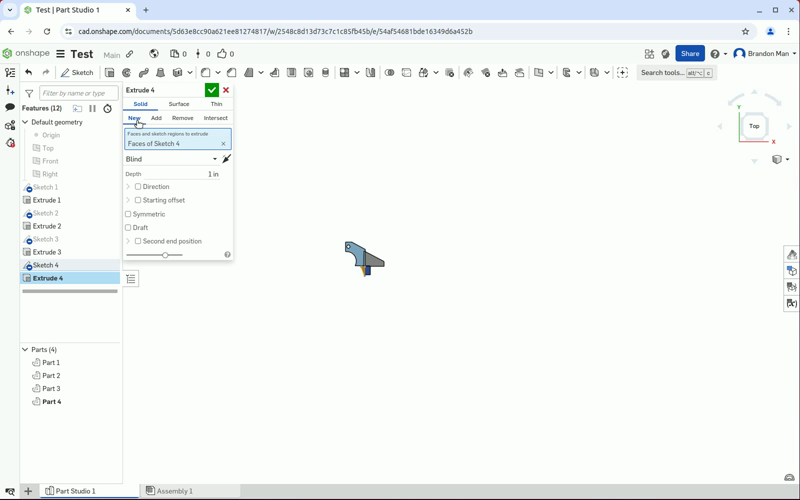
key(tab, 4)
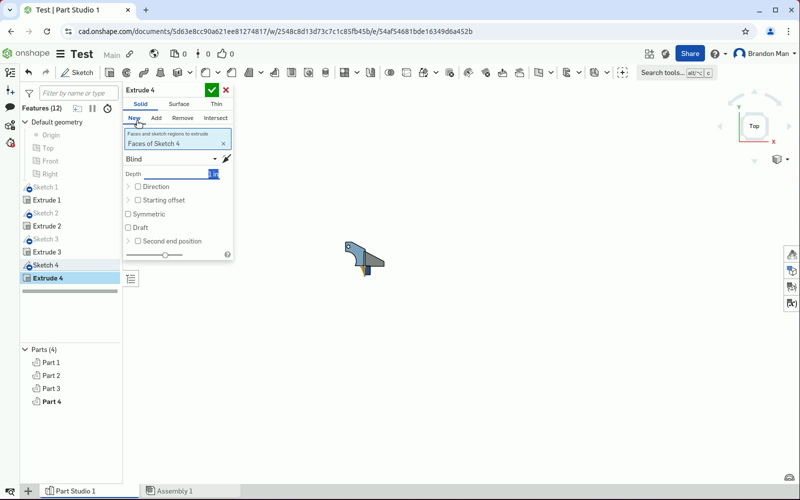
text(0.481)
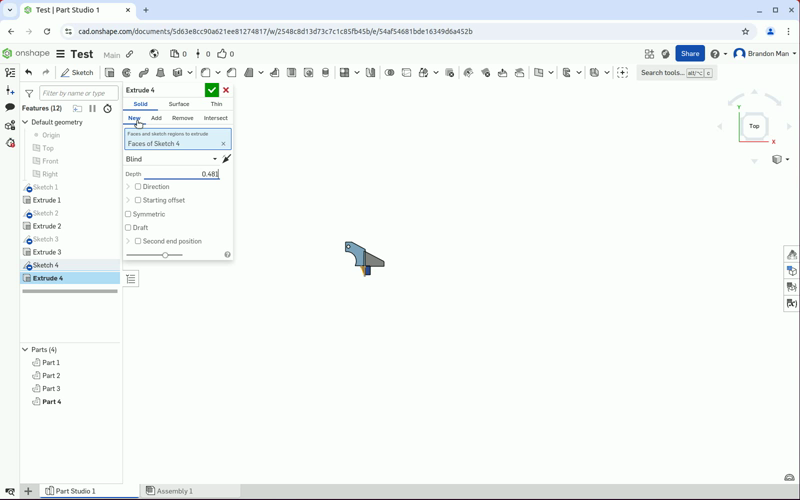
key(enter)
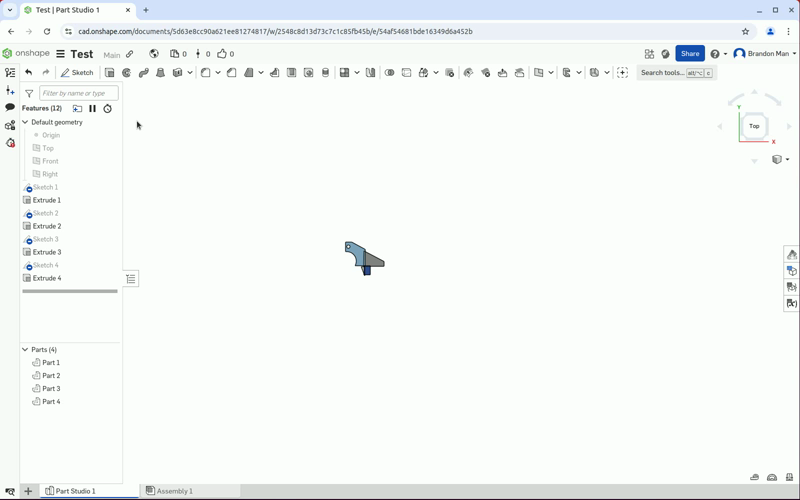
key(shift+h)
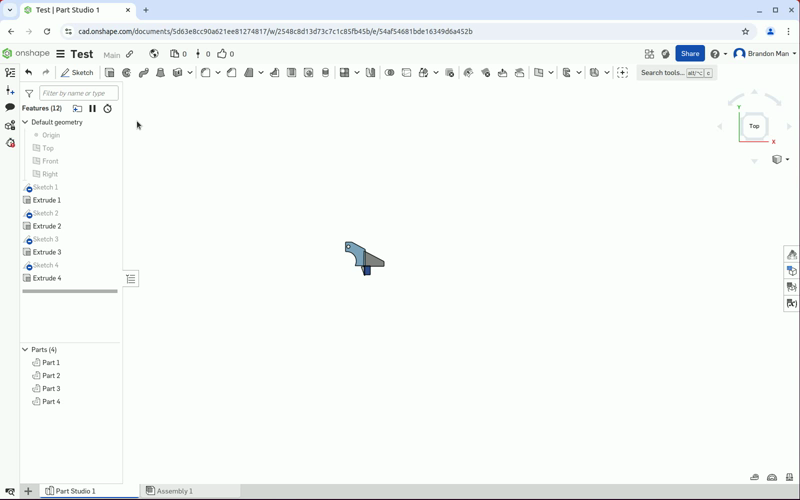
key(shift+h)
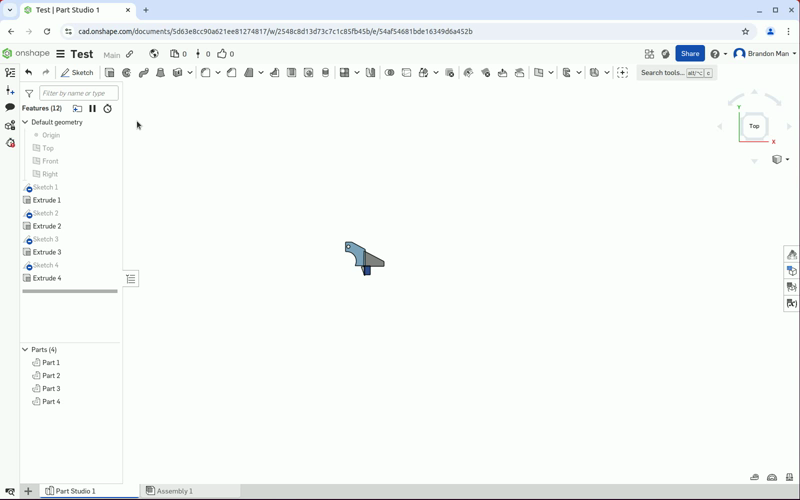
mouse_move(73, 189)
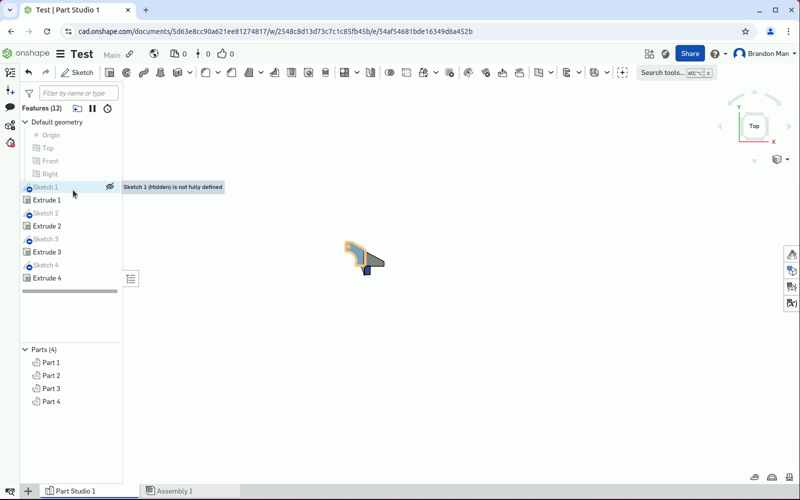
click(73, 189)
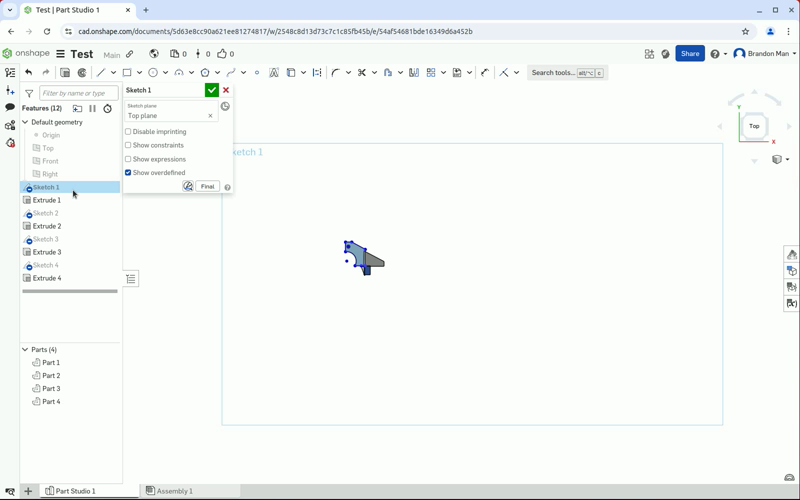
mouse_move(229, 92)
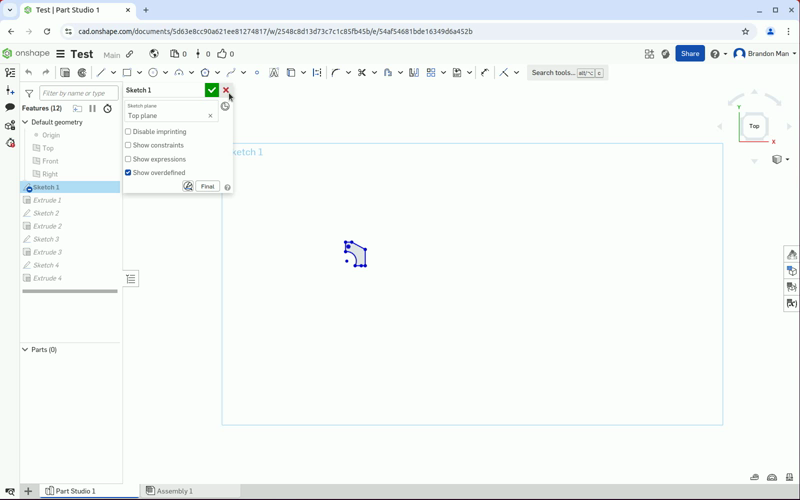
click(229, 92)
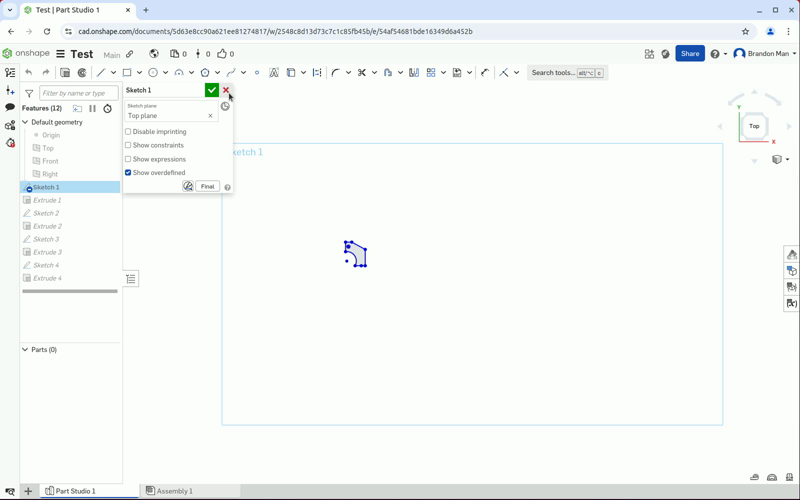
key(shift+s)
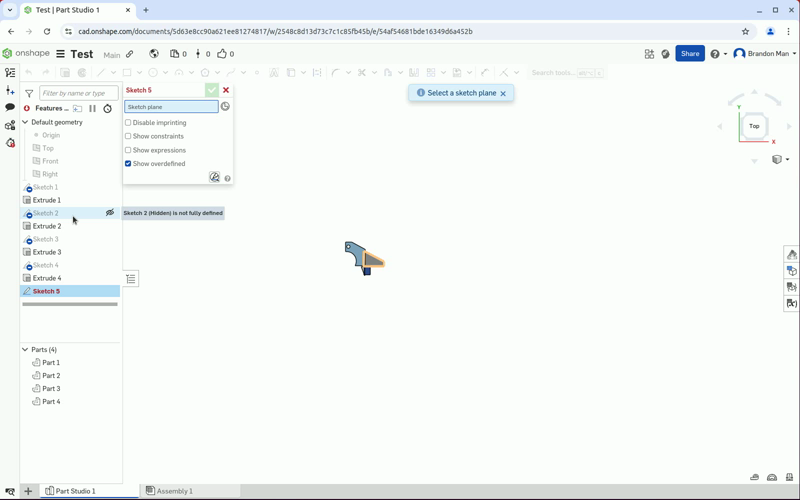
scroll(3)
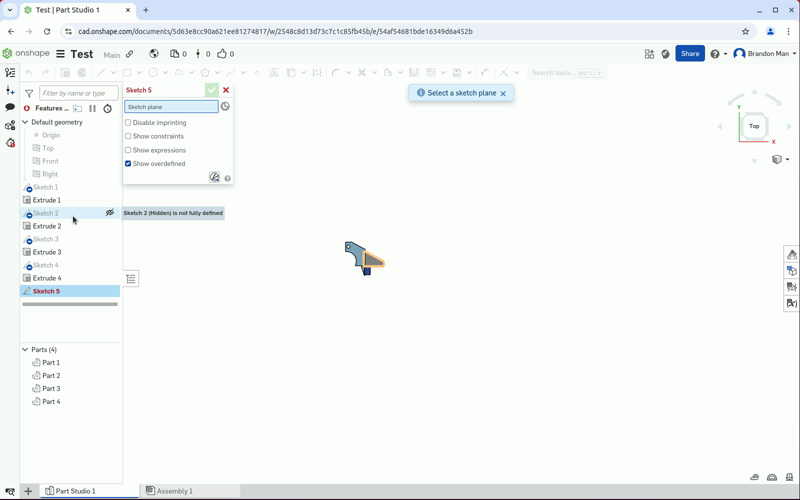
mouse_move(73, 150)
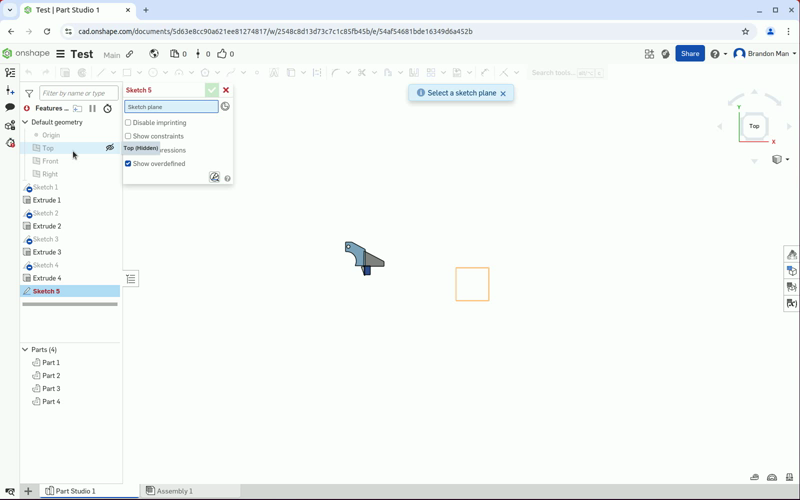
click(73, 150)
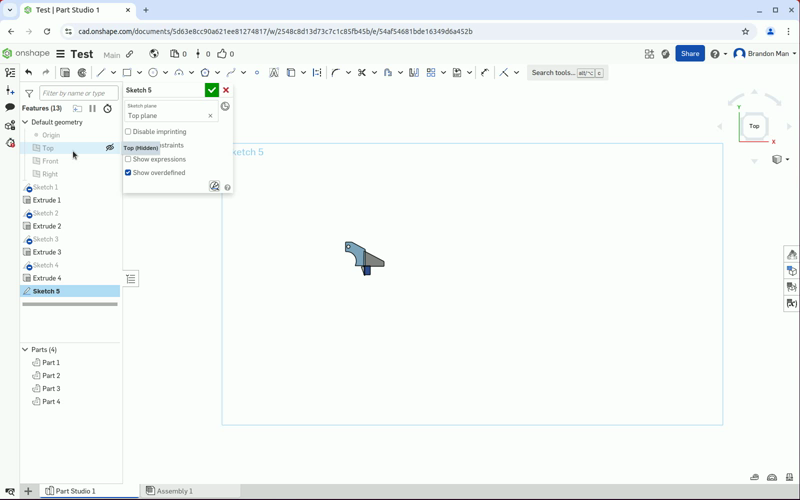
mouse_move(73, 352)
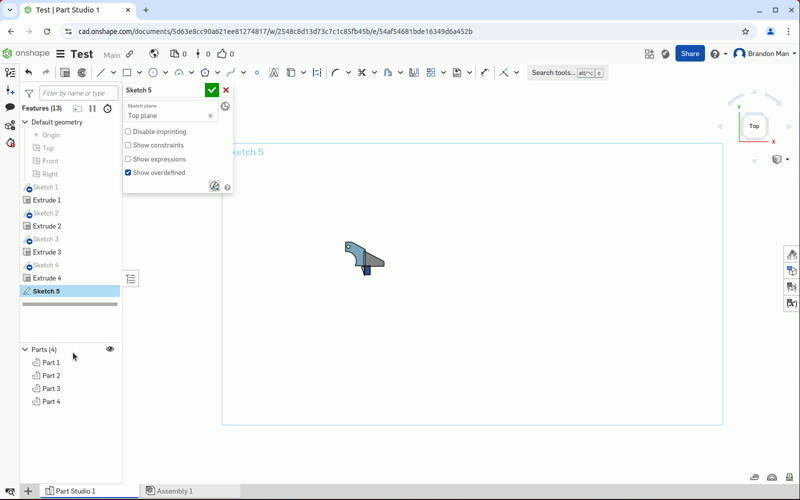
key(y)
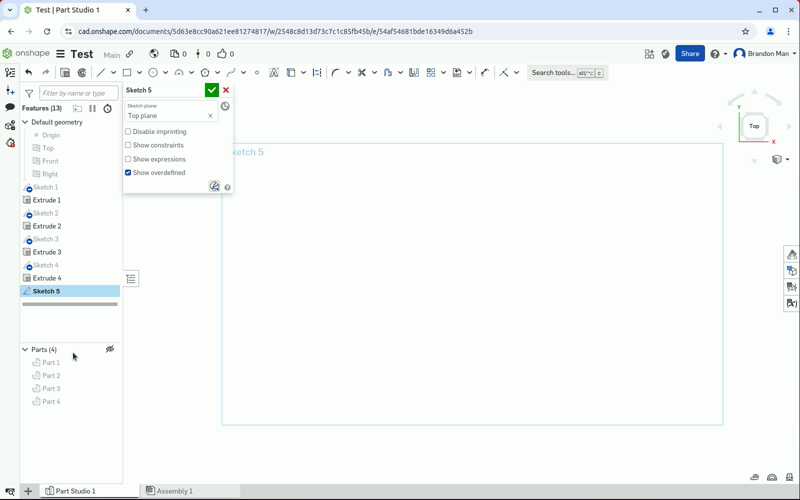
key(l)
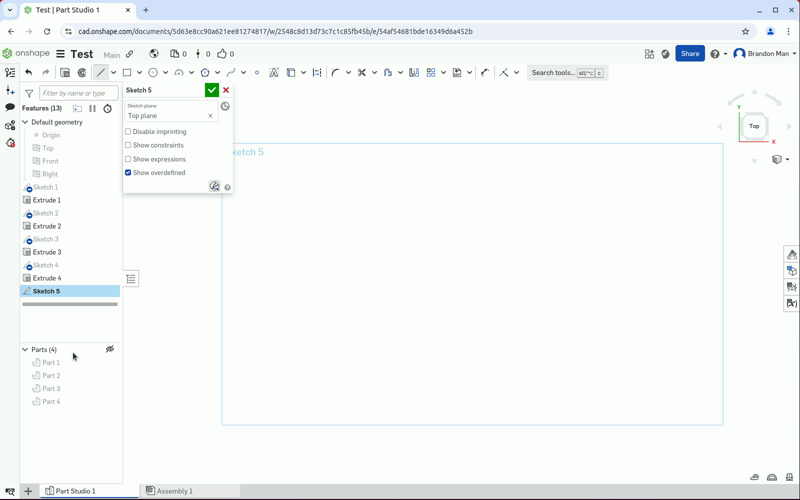
key_down(shift)
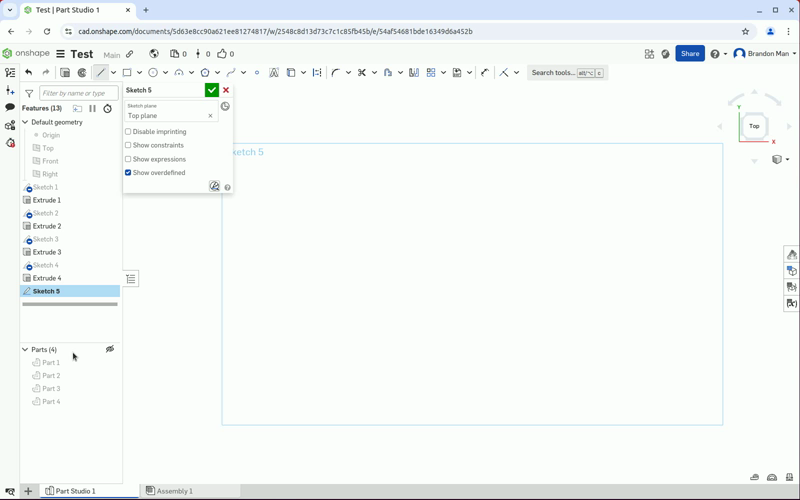
mouse_move(369, 274)
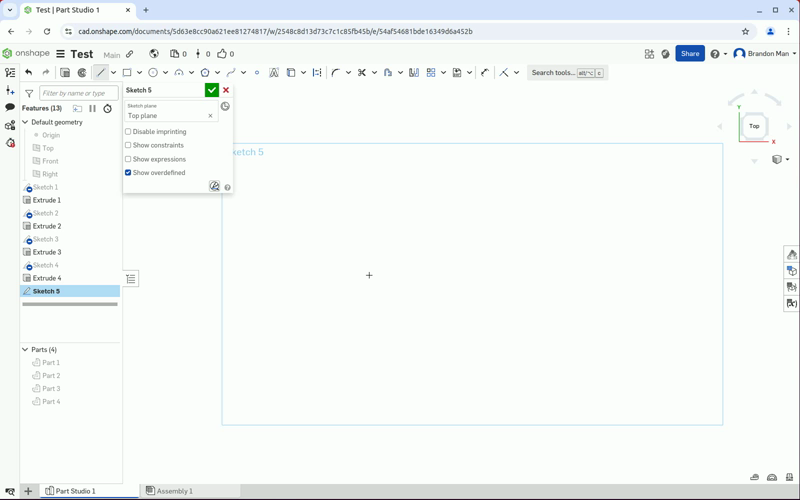
click(369, 274)
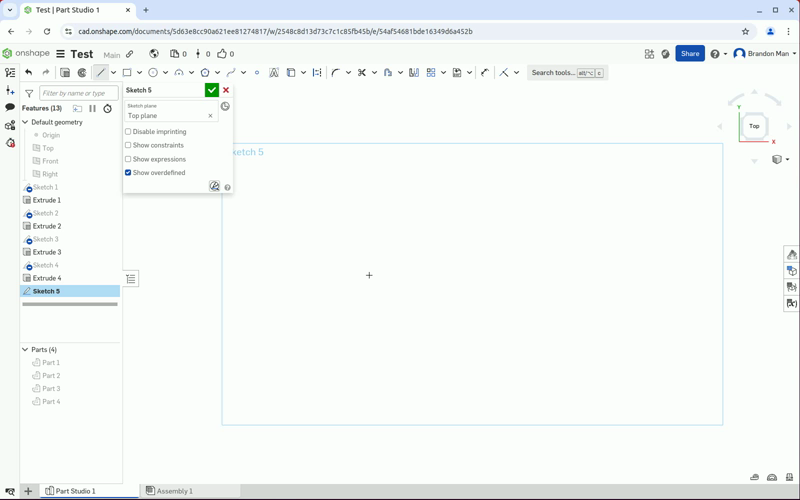
key_up(shift)
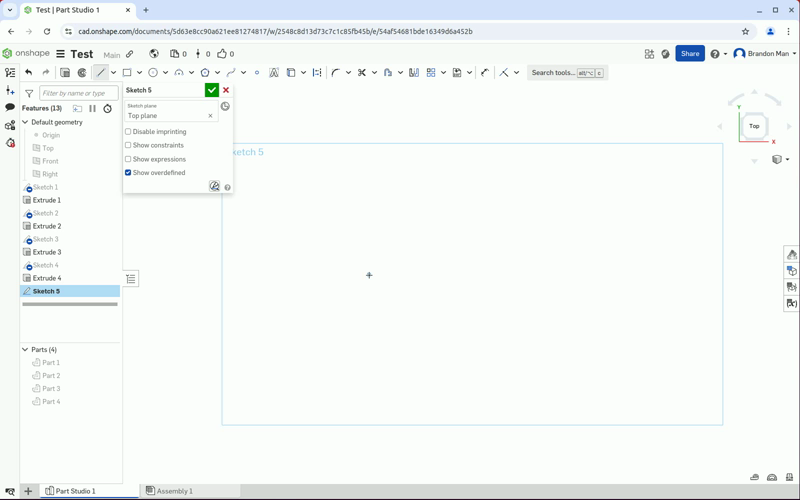
key_down(shift)
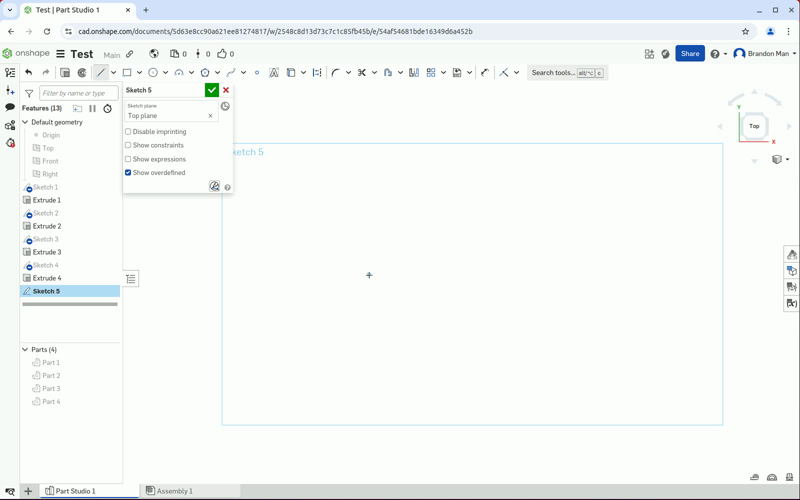
mouse_move(399, 274)
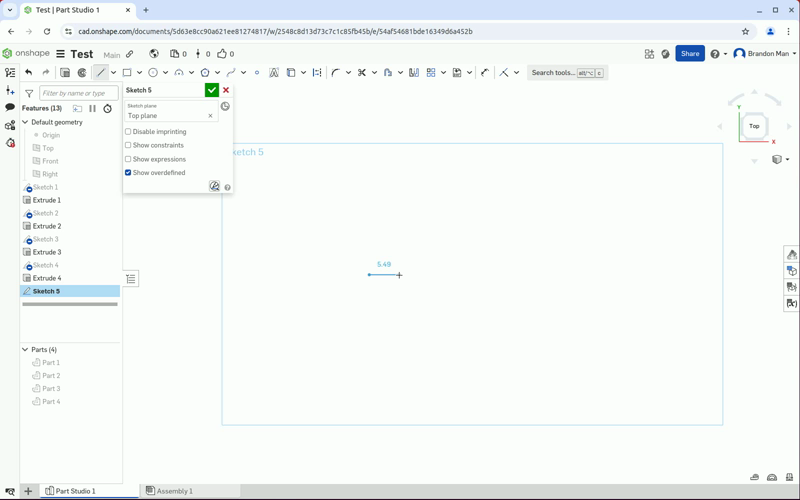
mouse_move(374, 274)
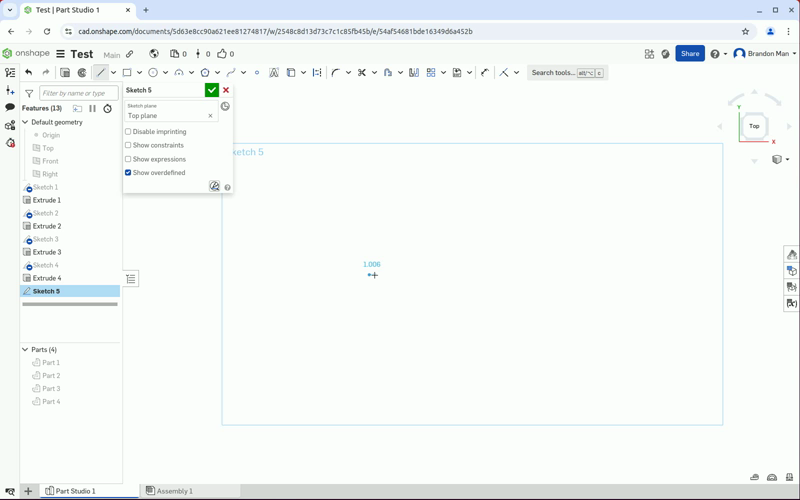
scroll(6)
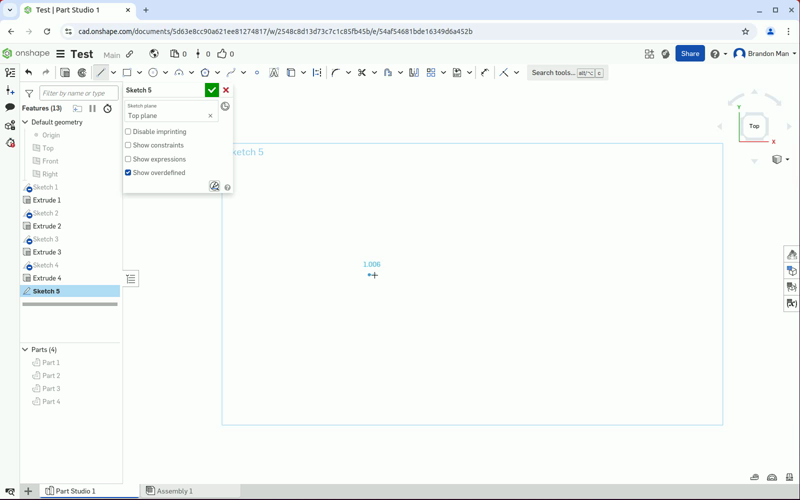
scroll(6)
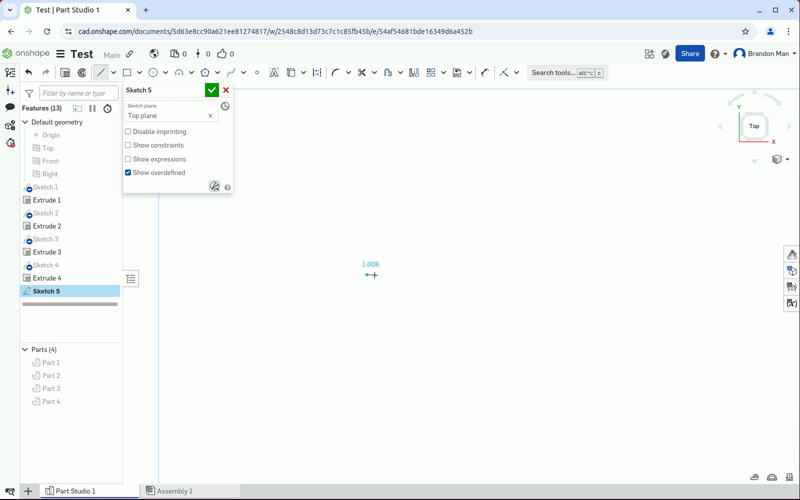
scroll(6)
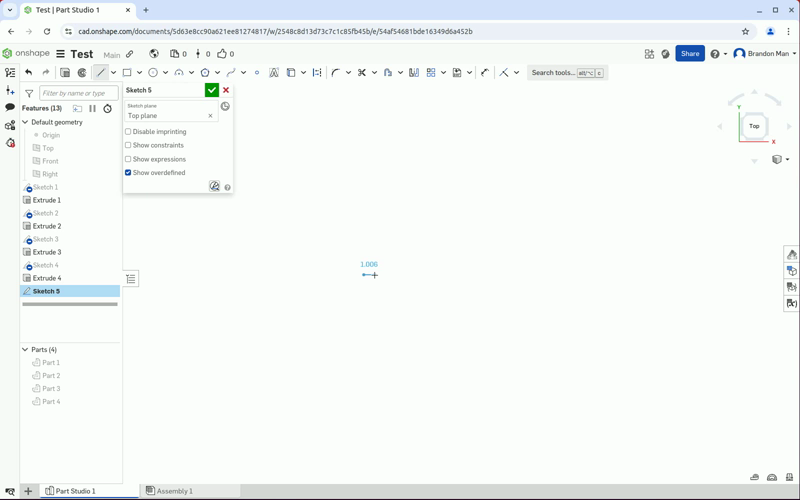
scroll(6)
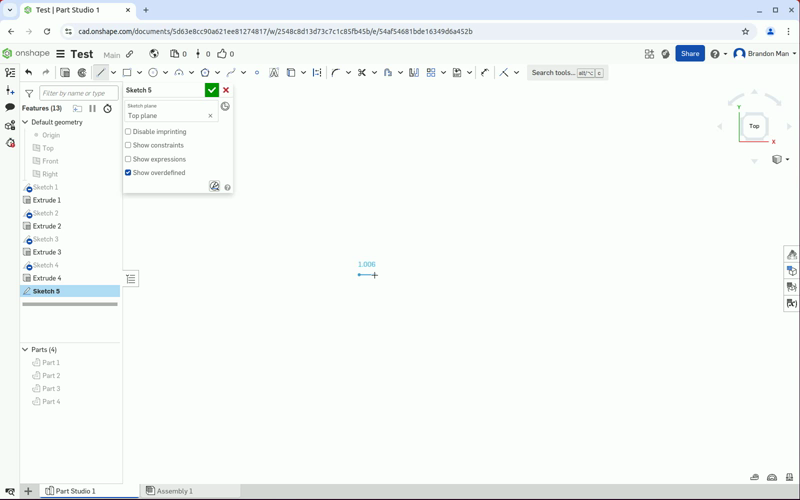
scroll(6)
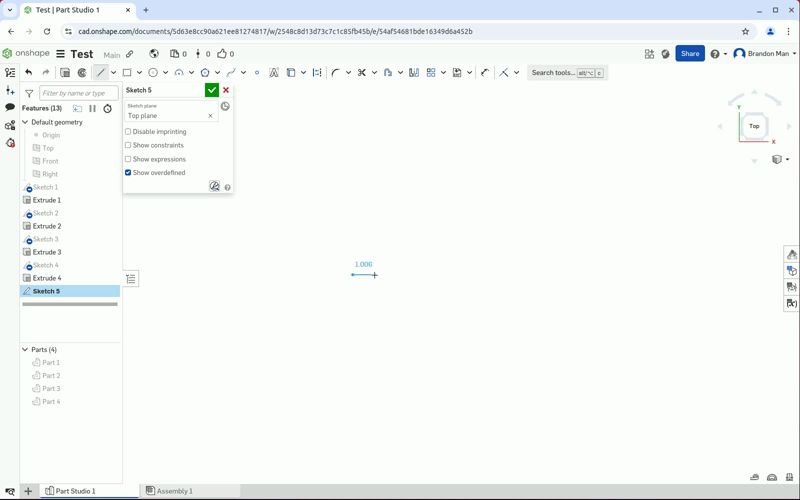
scroll(6)
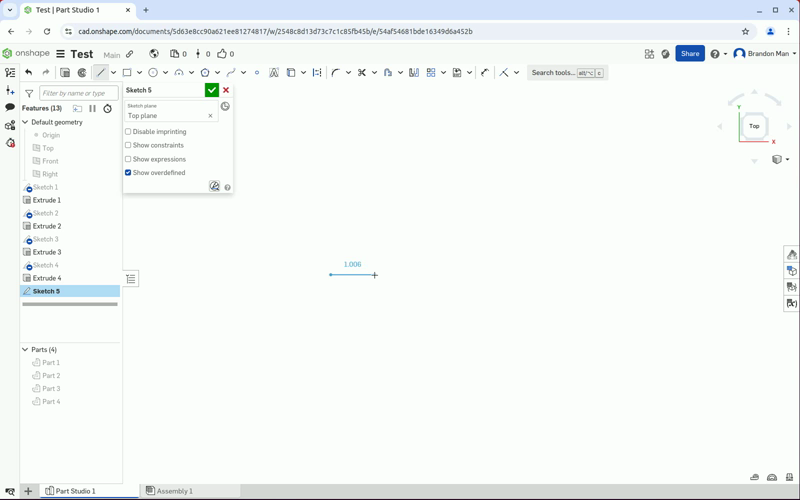
scroll(6)
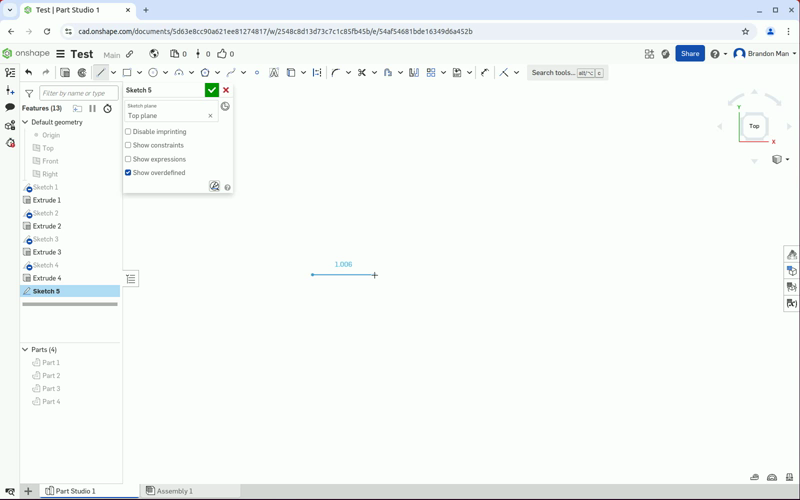
click(374, 274)
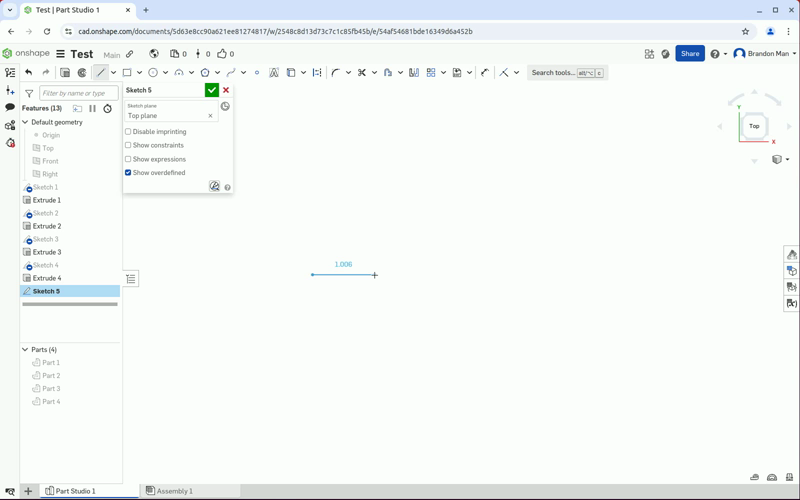
scroll(-6)
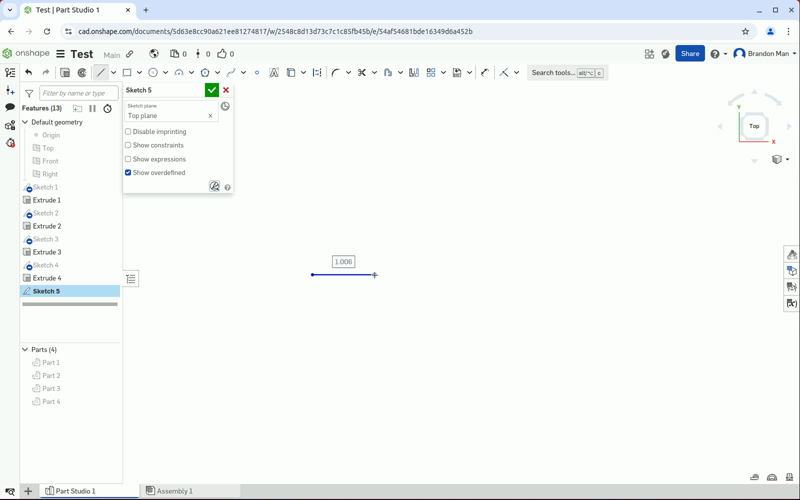
scroll(-6)
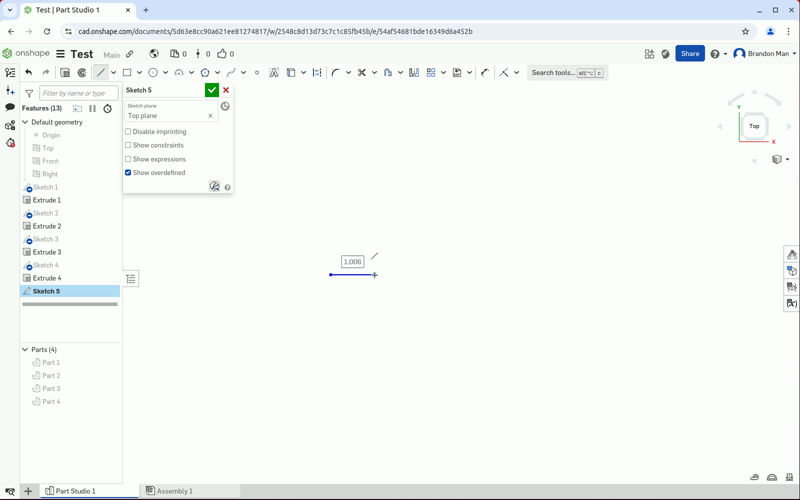
scroll(-6)
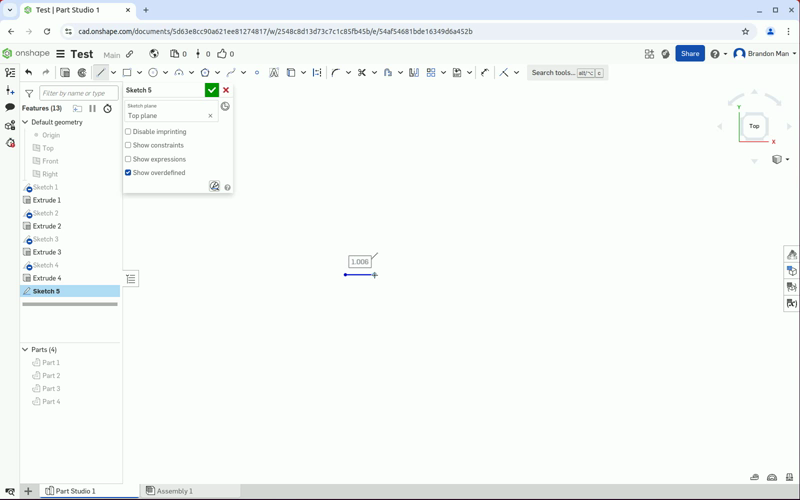
scroll(-6)
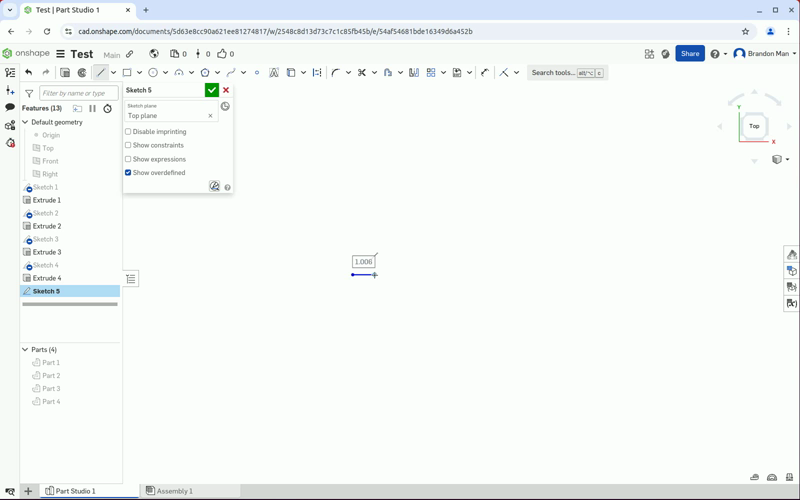
scroll(-6)
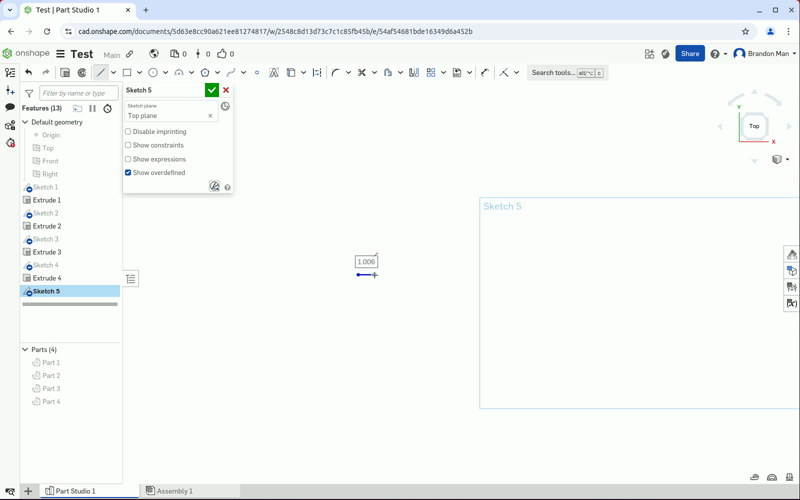
scroll(-6)
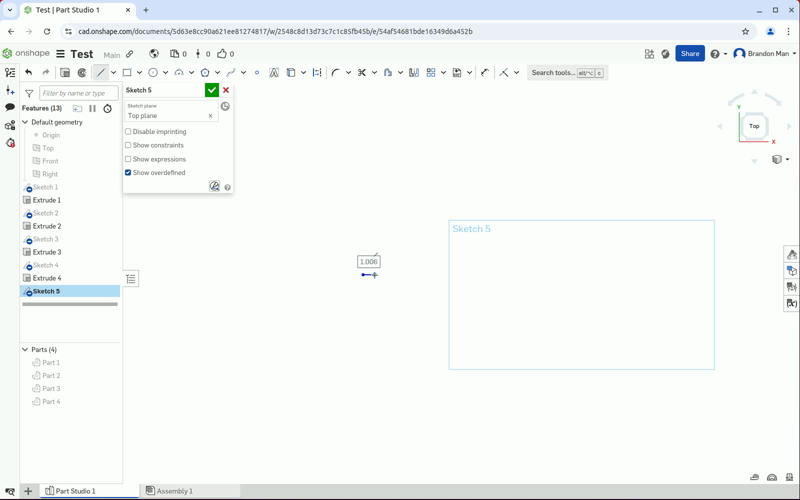
scroll(-6)
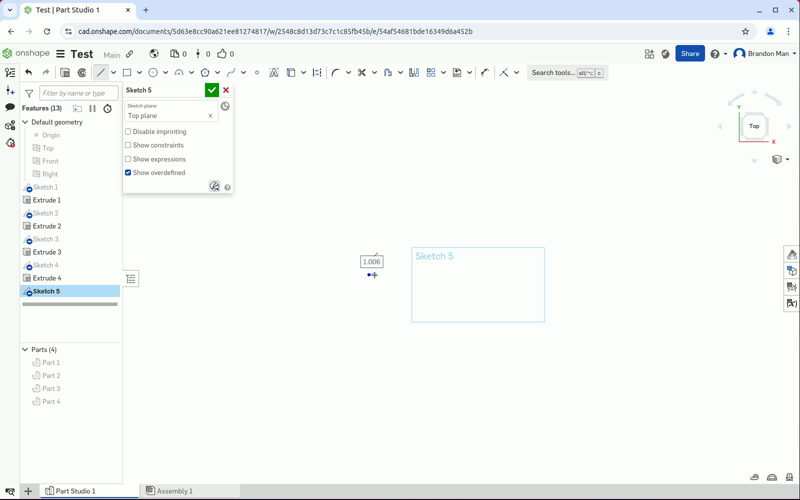
key_up(shift)
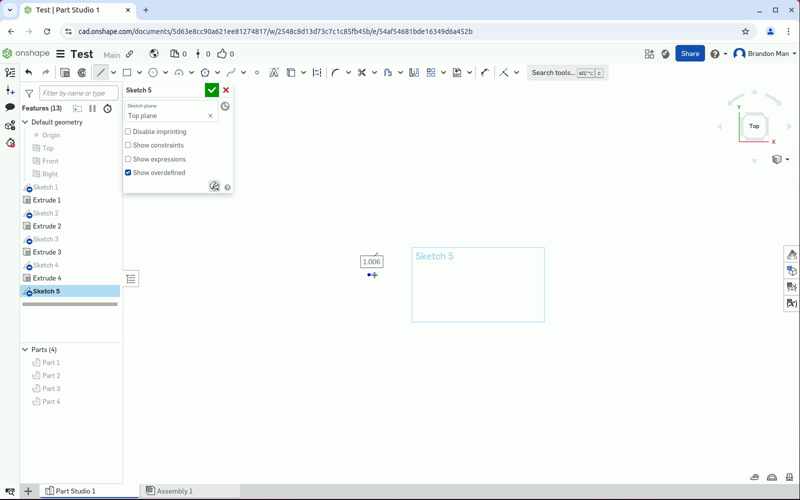
key_down(shift)
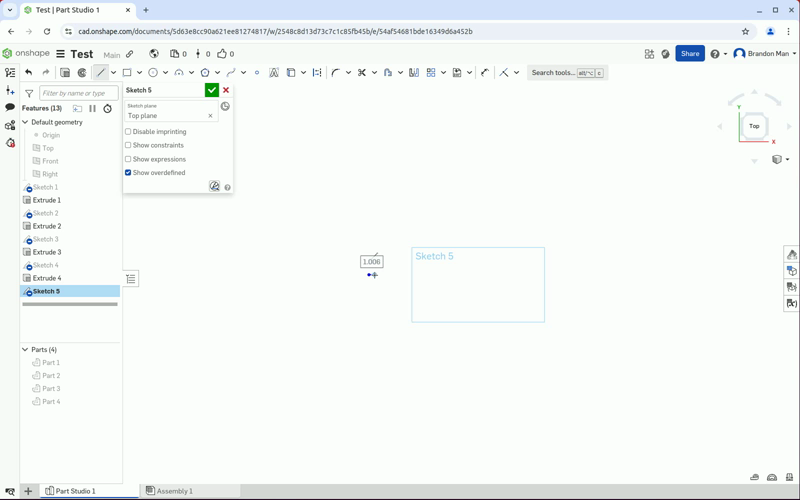
mouse_move(404, 274)
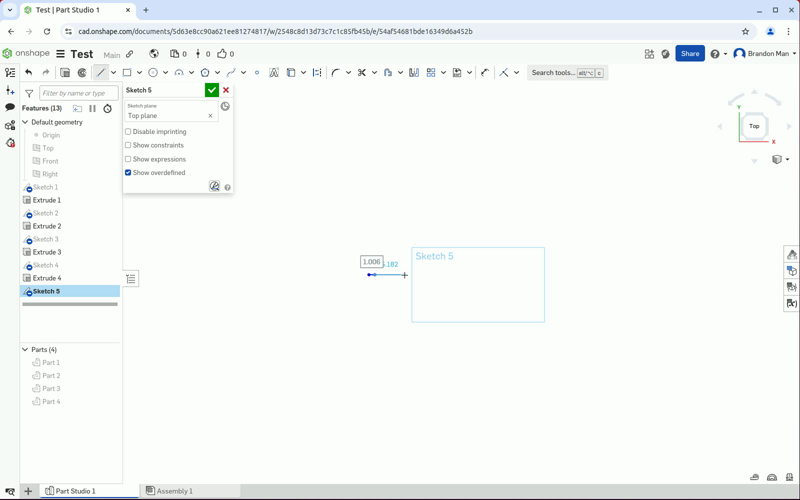
mouse_move(378, 265)
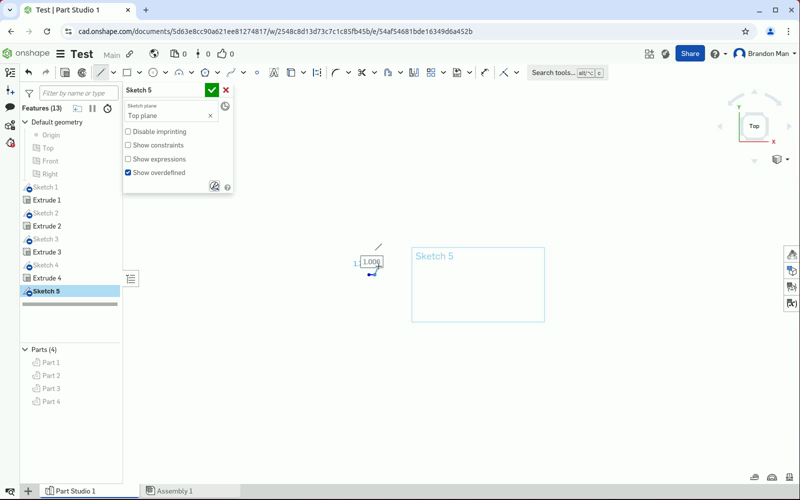
click(378, 265)
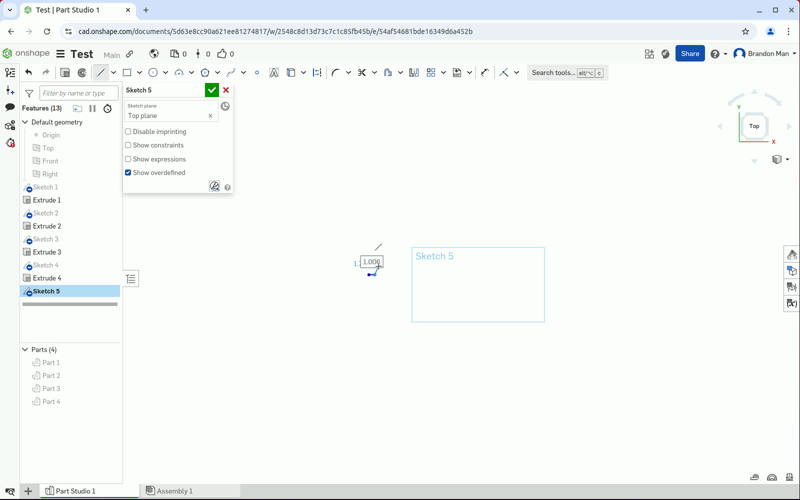
key_up(shift)
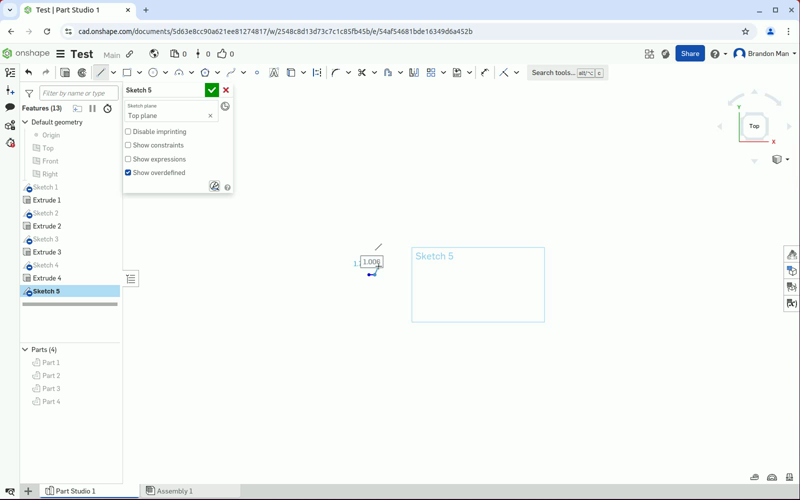
key_down(shift)
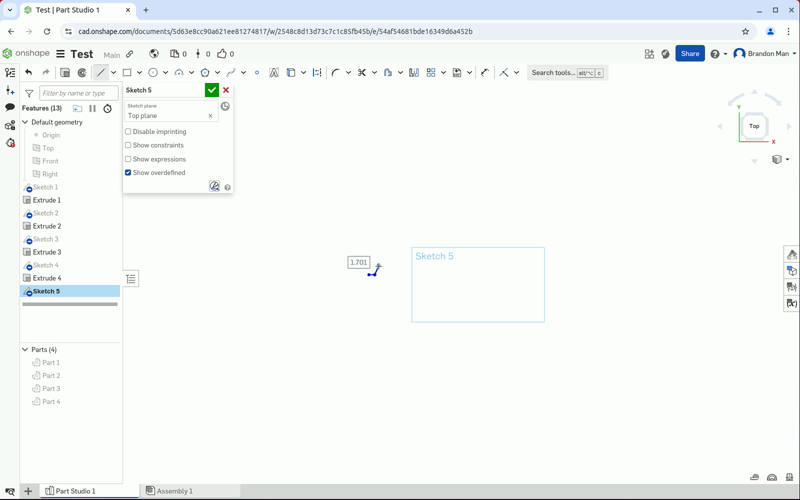
mouse_move(408, 265)
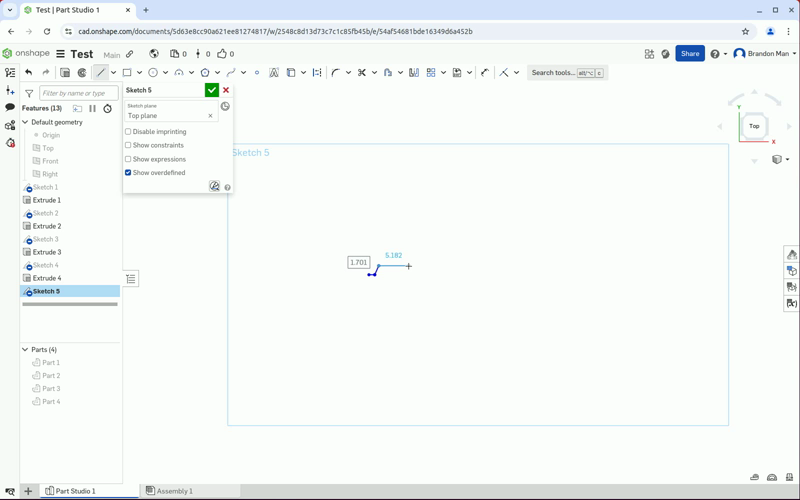
mouse_move(369, 265)
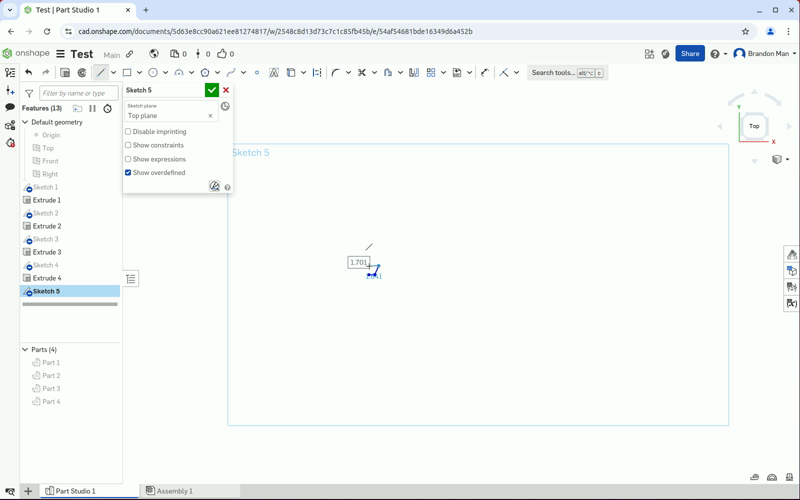
click(369, 265)
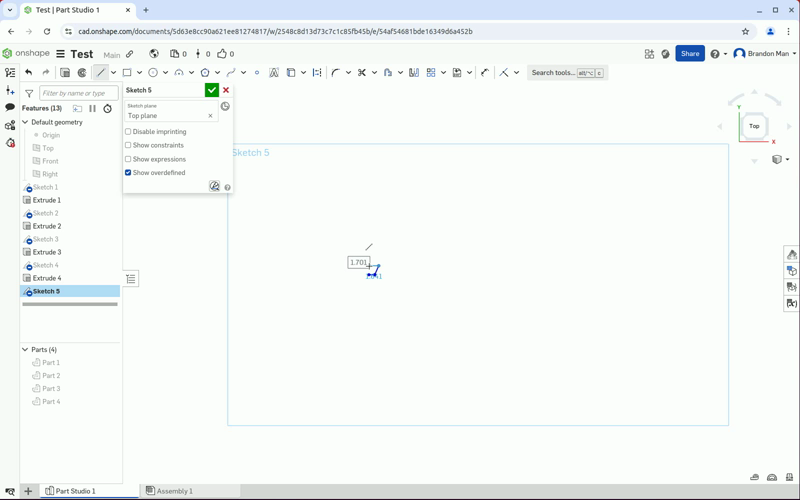
key_up(shift)
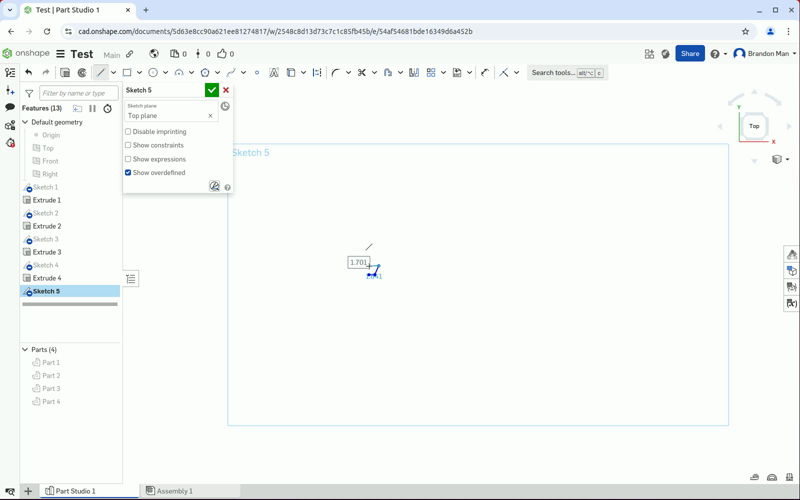
mouse_move(399, 265)
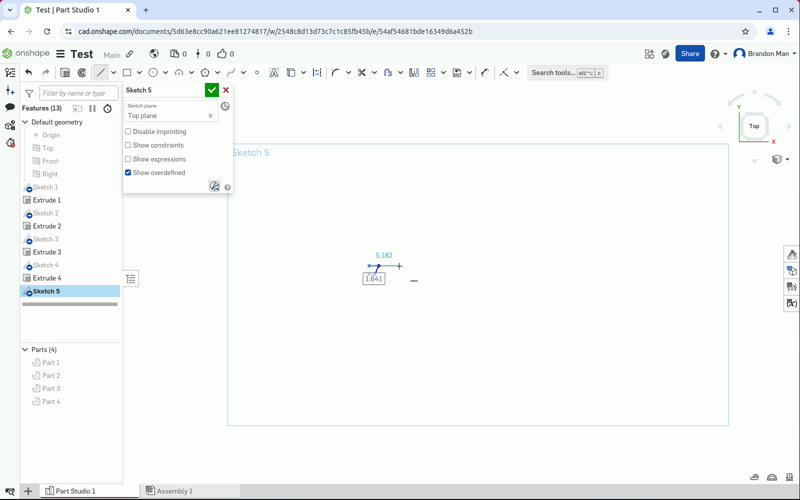
key_down(shift)
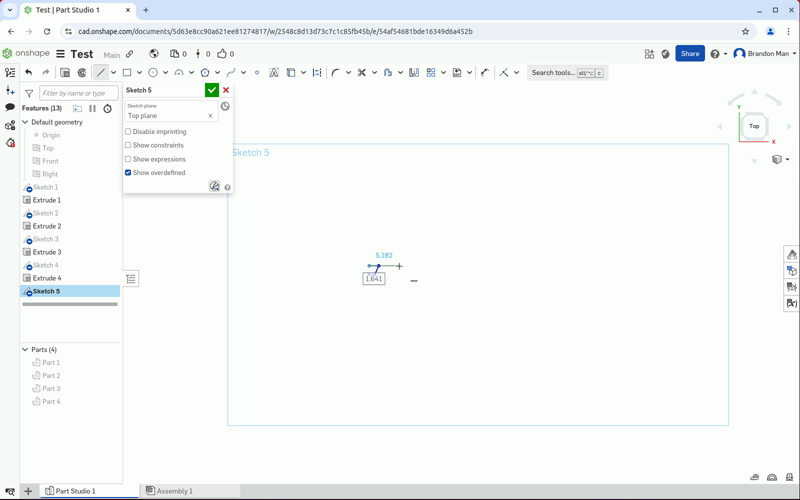
mouse_move(369, 274)
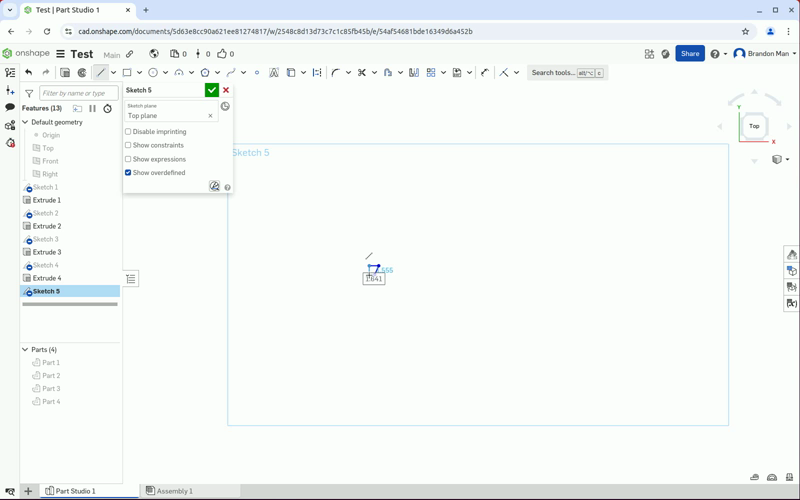
key_up(shift)
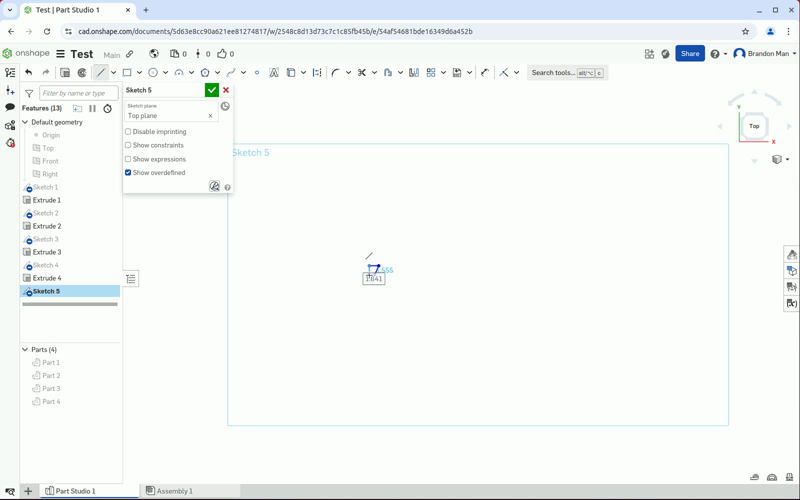
click(369, 274)
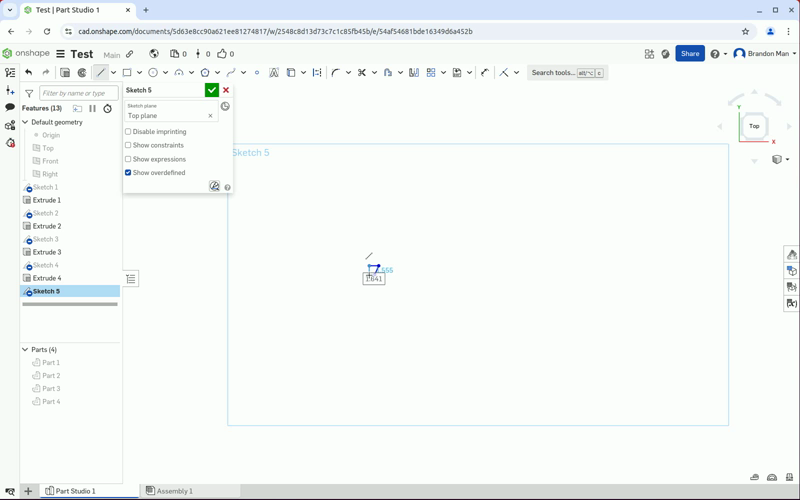
key(esc)
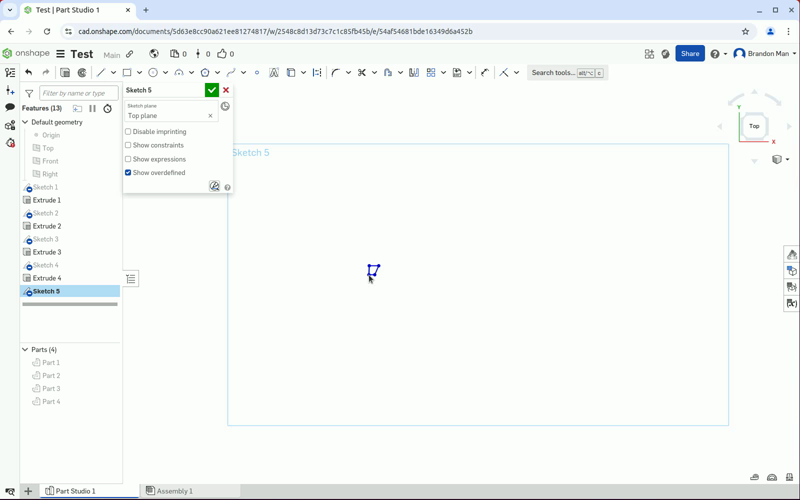
mouse_move(374, 270)
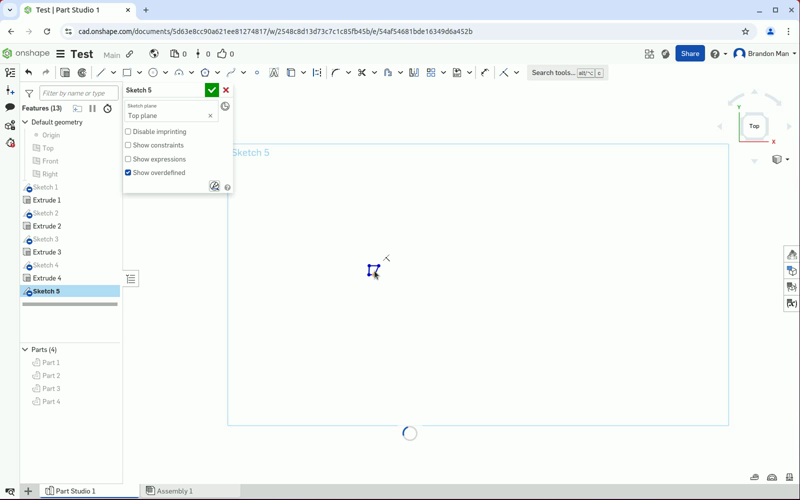
scroll(6)
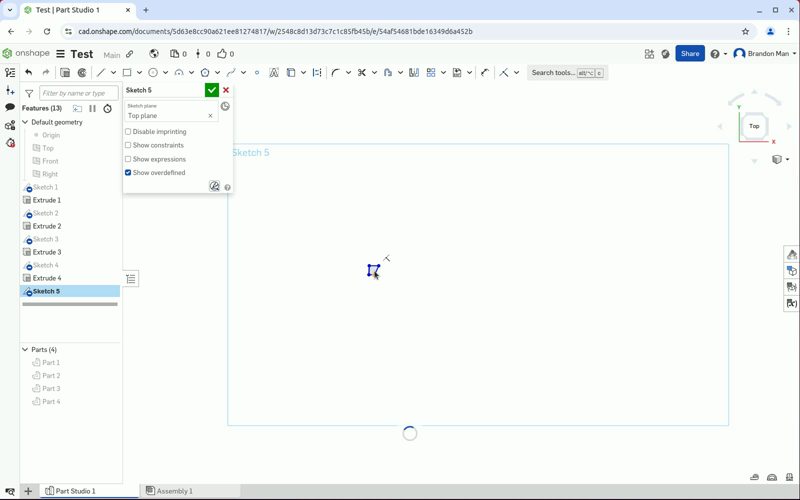
scroll(6)
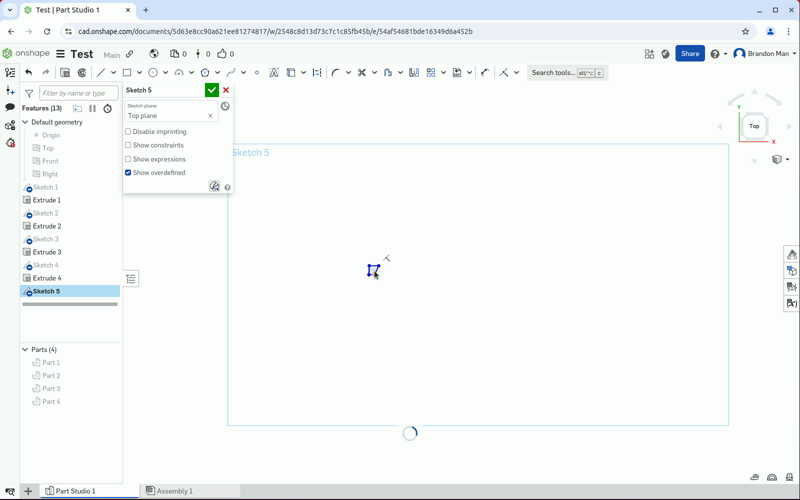
scroll(6)
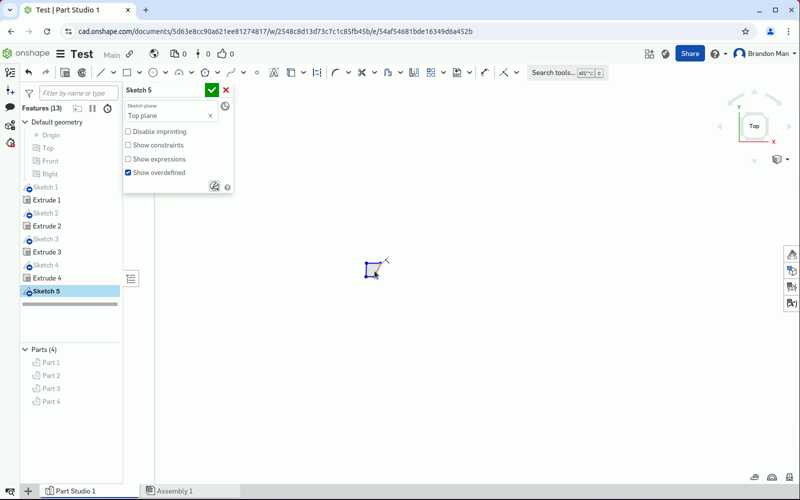
scroll(6)
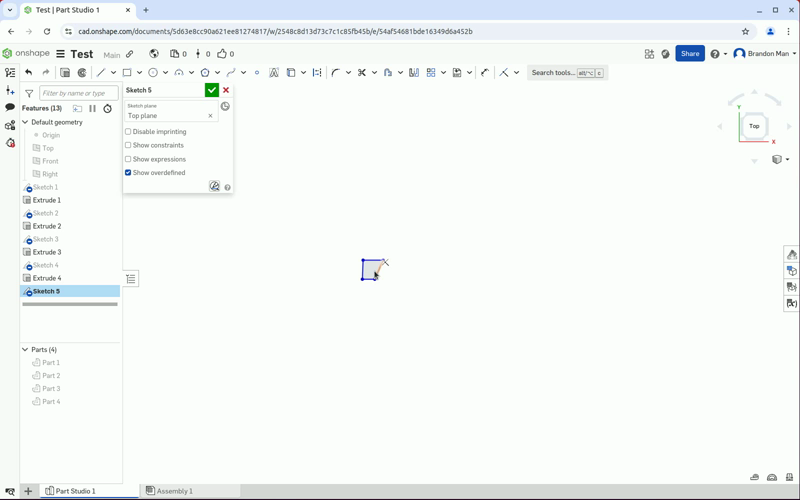
scroll(6)
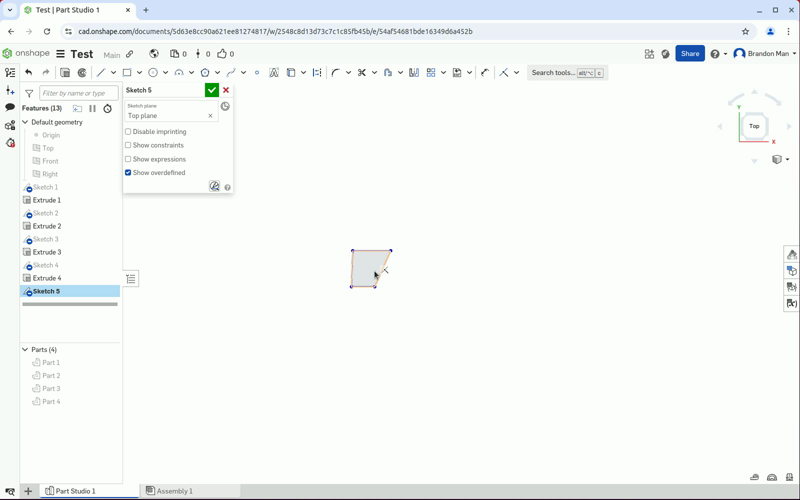
scroll(6)
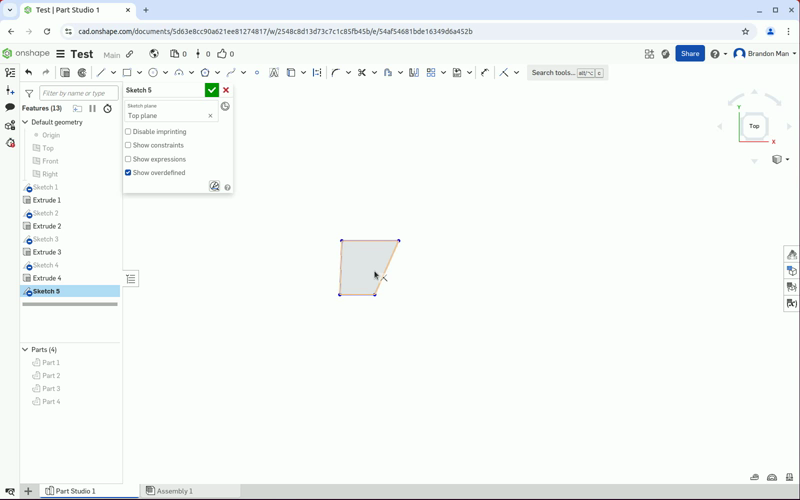
scroll(6)
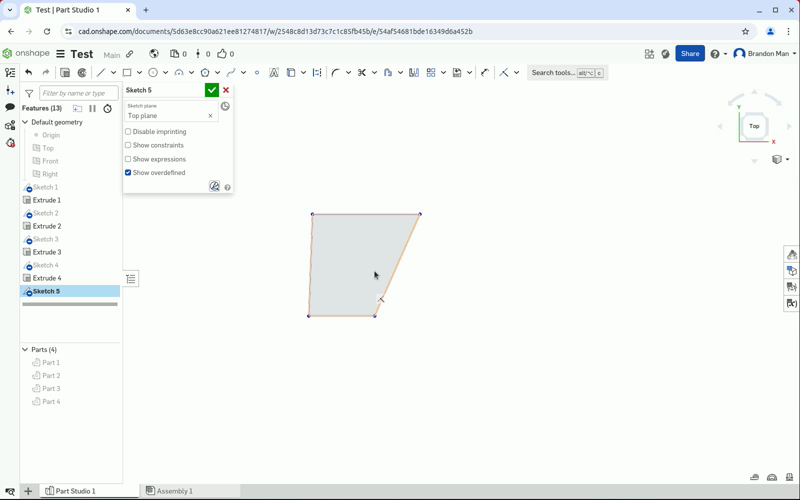
click(374, 270)
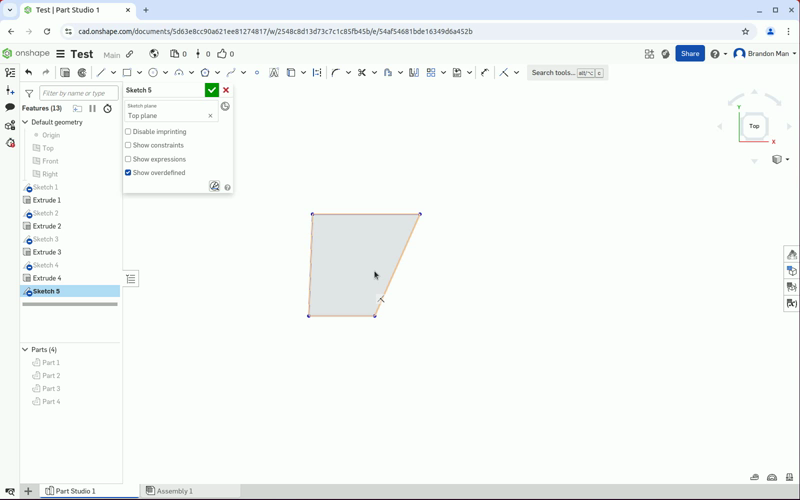
scroll(-6)
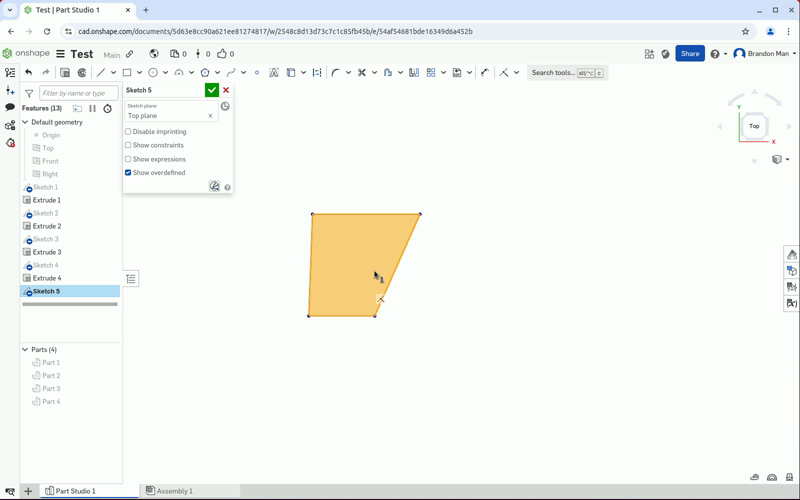
scroll(-6)
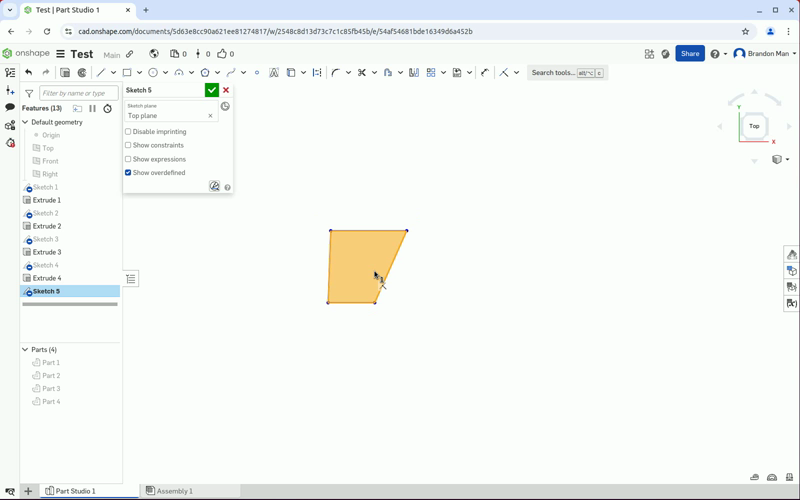
scroll(-6)
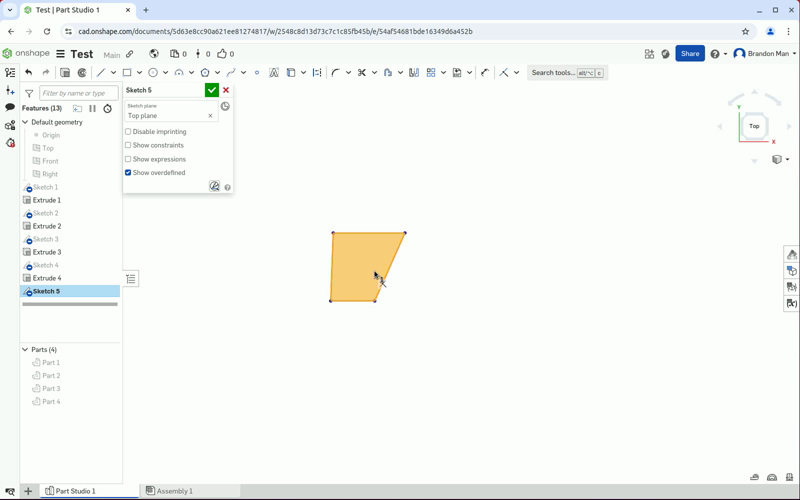
scroll(-6)
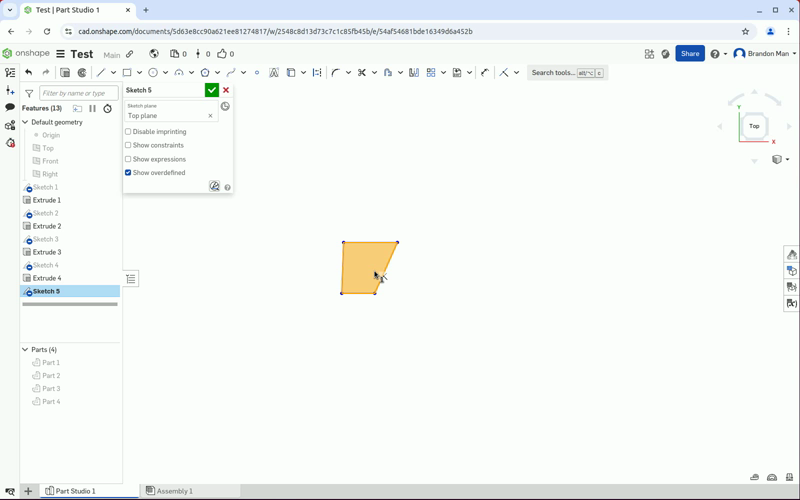
scroll(-6)
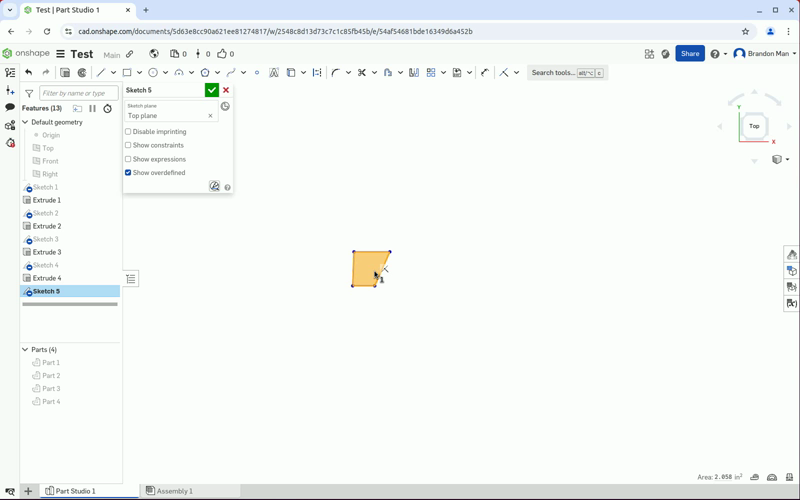
scroll(-6)
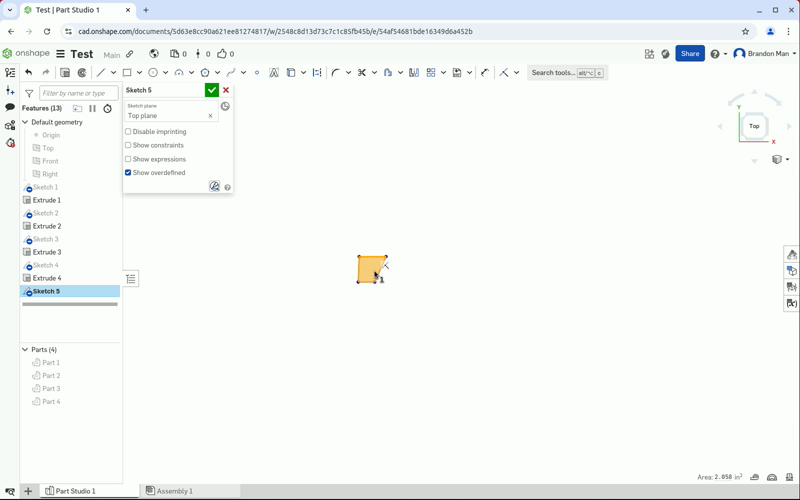
scroll(-6)
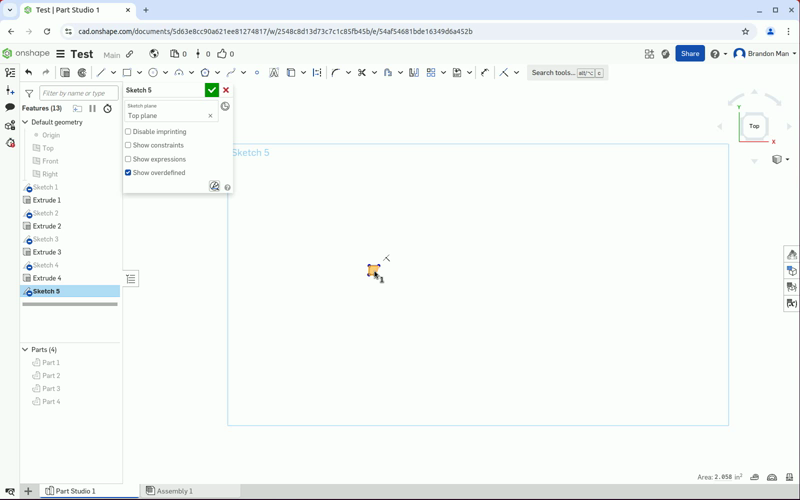
mouse_move(73, 352)
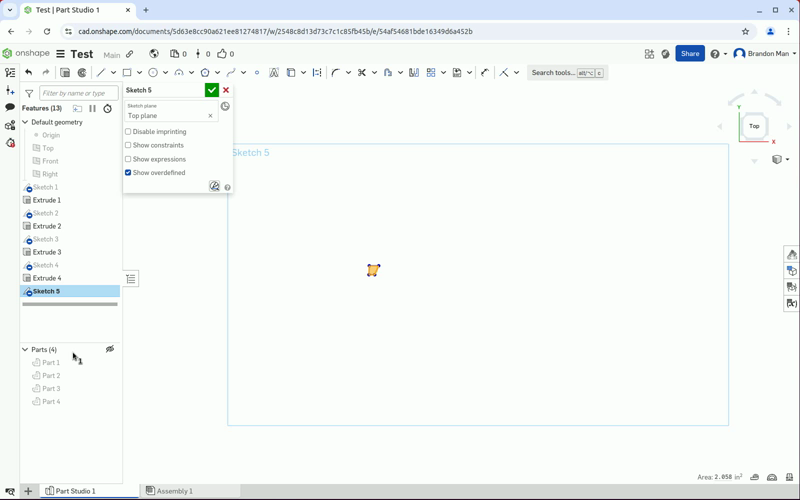
key(shift+y)
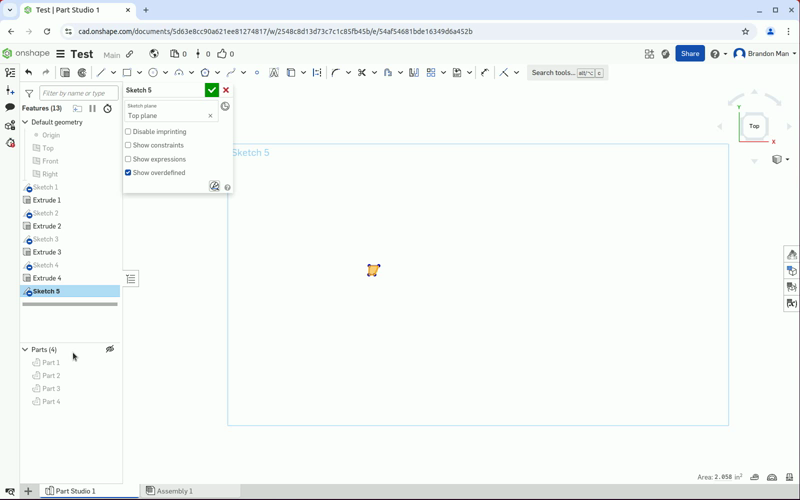
key(shift+e)
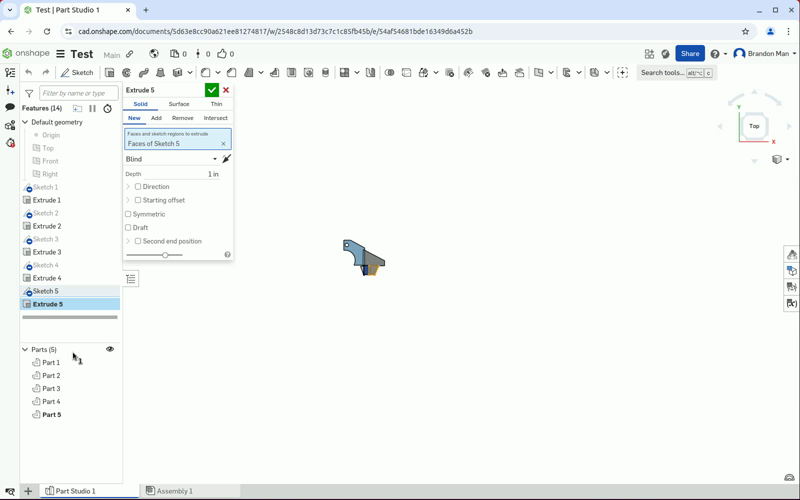
mouse_move(143, 106)
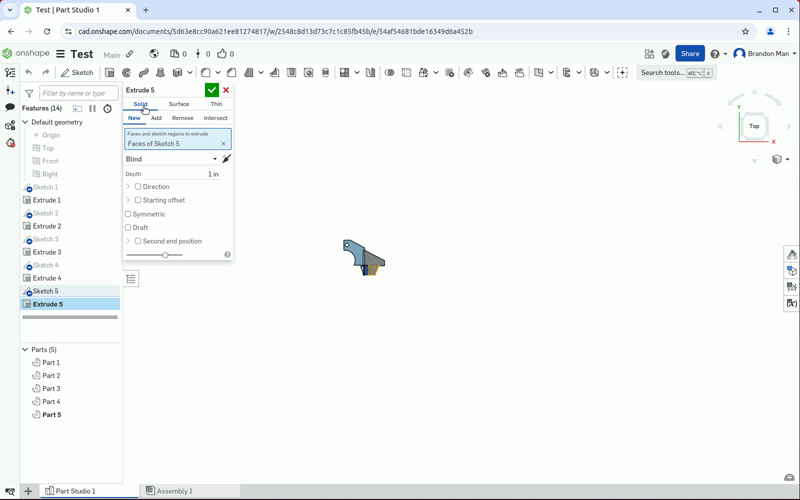
click(143, 106)
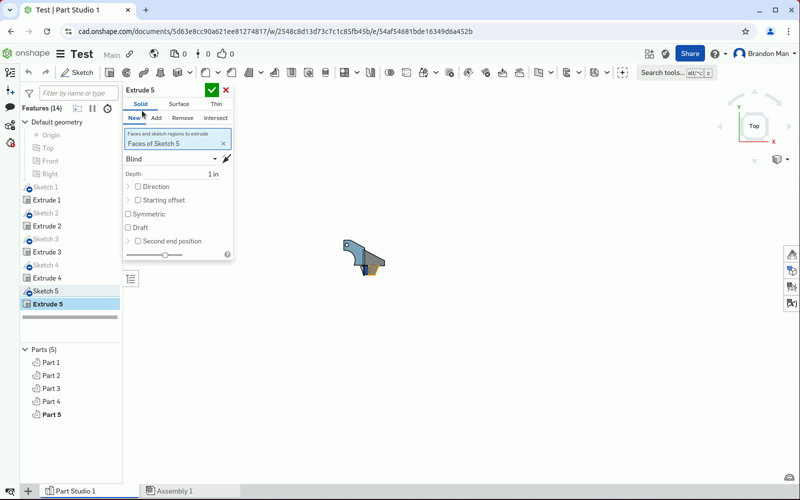
mouse_move(137, 120)
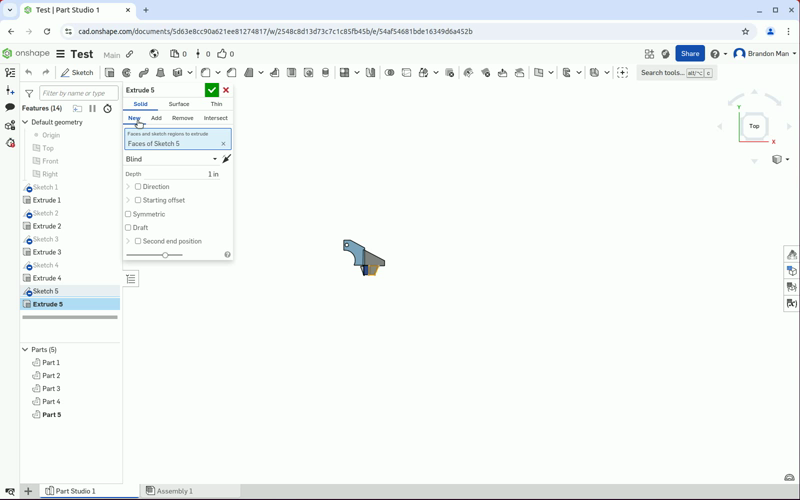
click(137, 120)
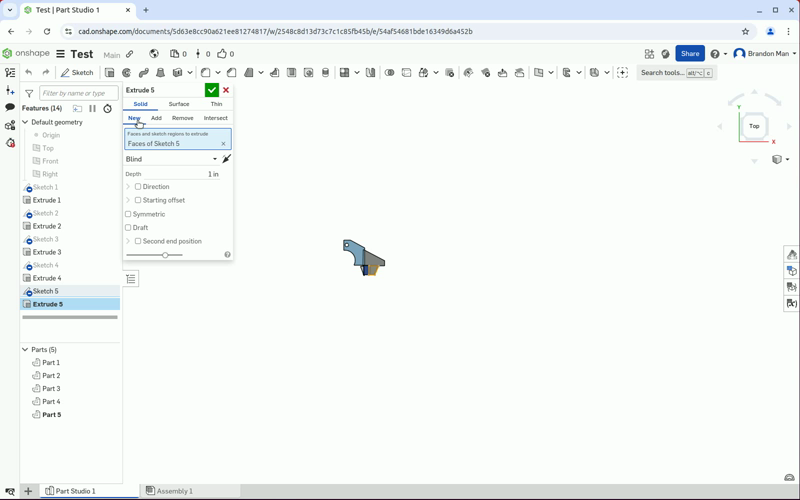
key(tab, 4)
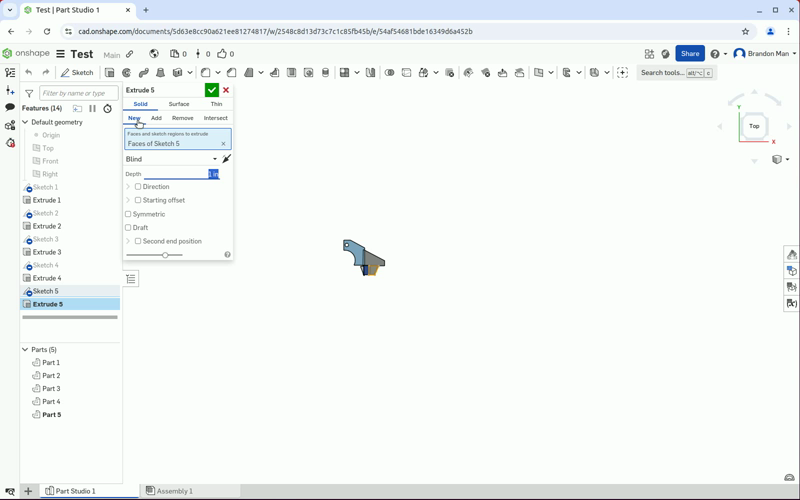
text(0.481)
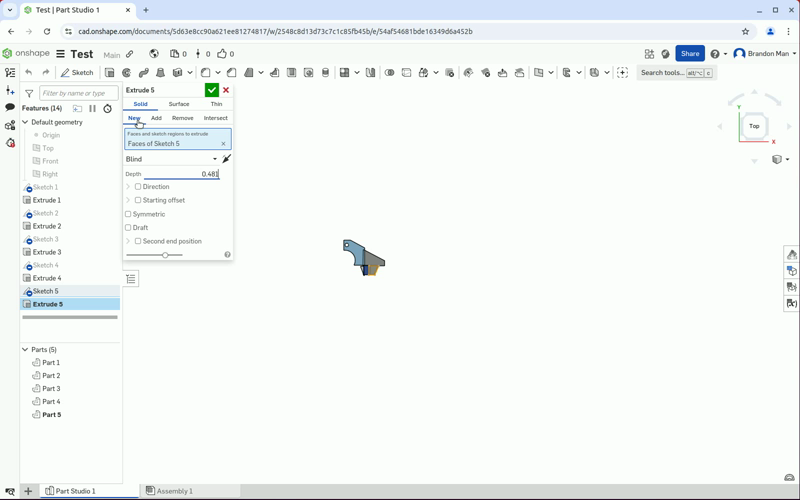
key(enter)
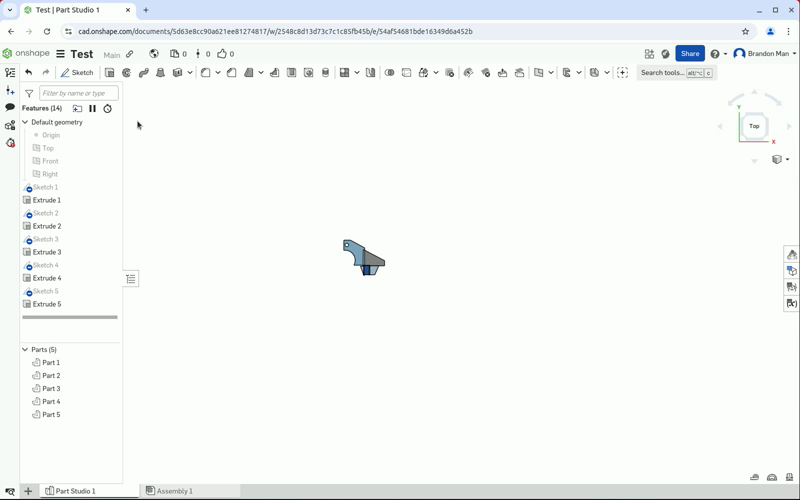
key(shift+h)
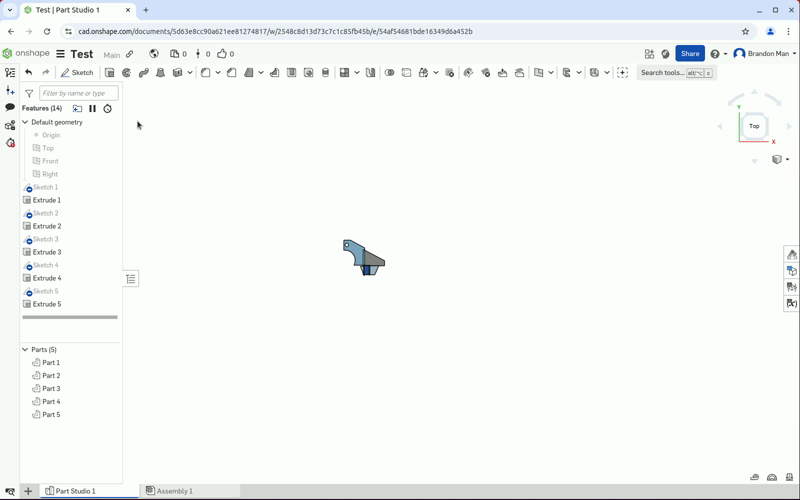
key(shift+h)
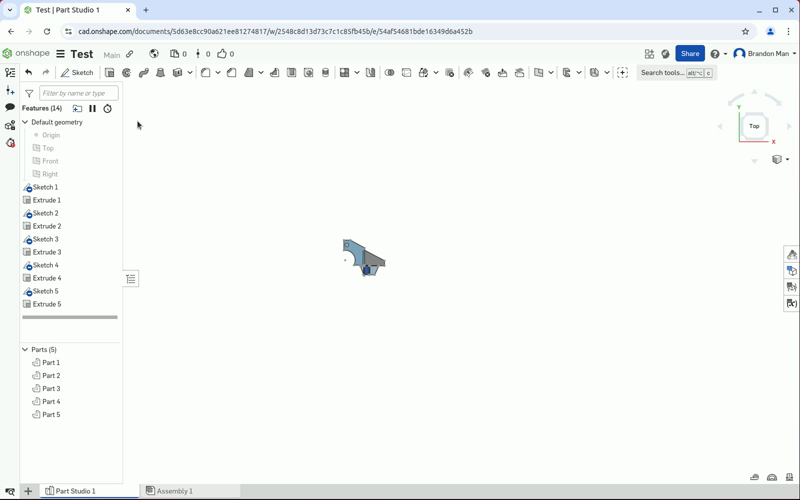
key(shift+7)
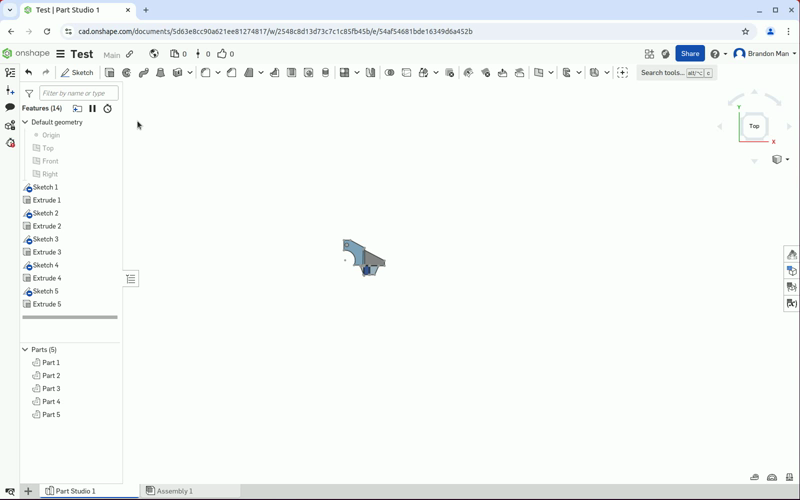
key(up, 3)
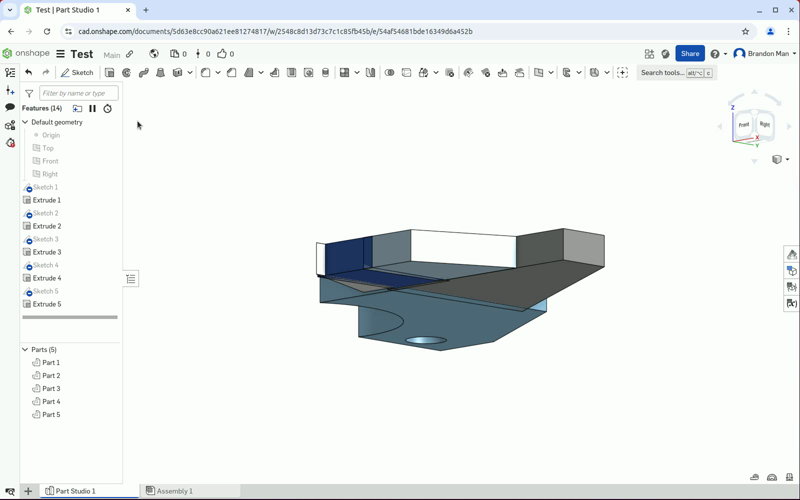
key(left, 3)
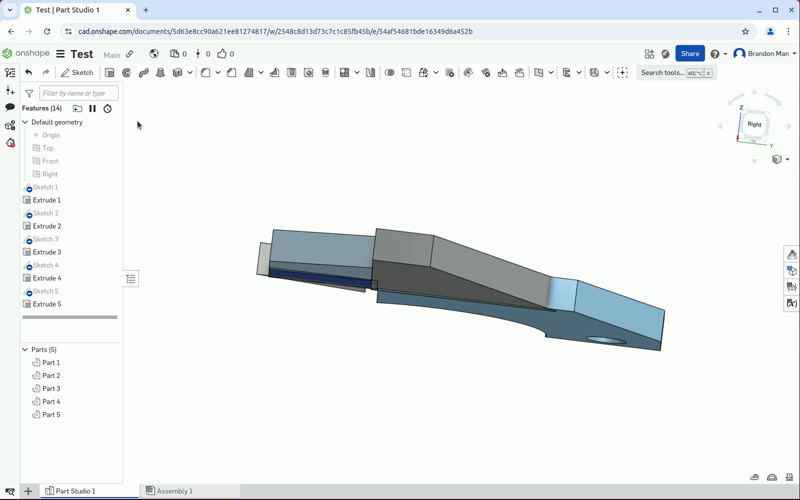
key(right, 3)
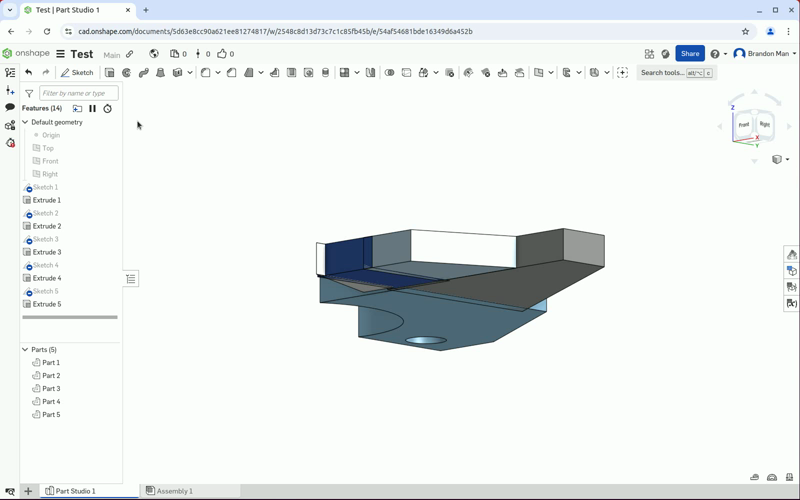
key(down, 3)
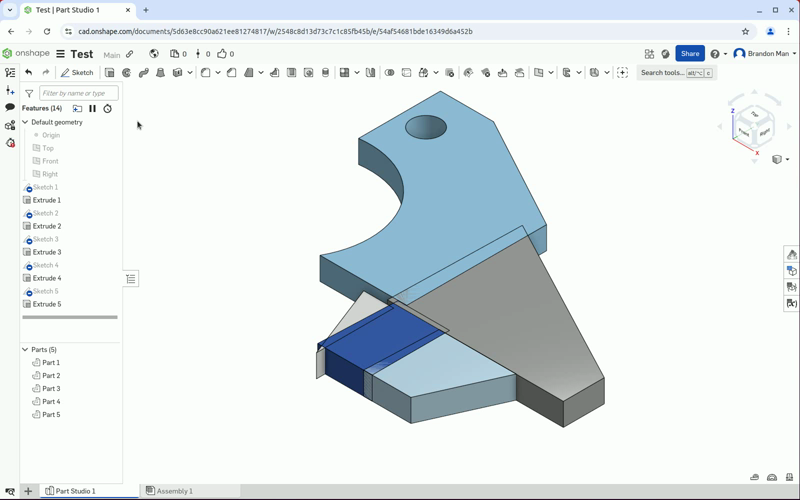
mouse_move(73, 189)
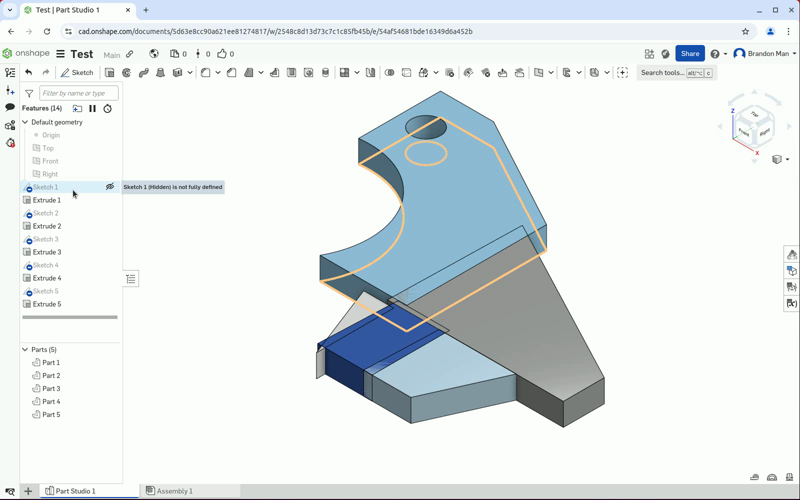
click(73, 189)